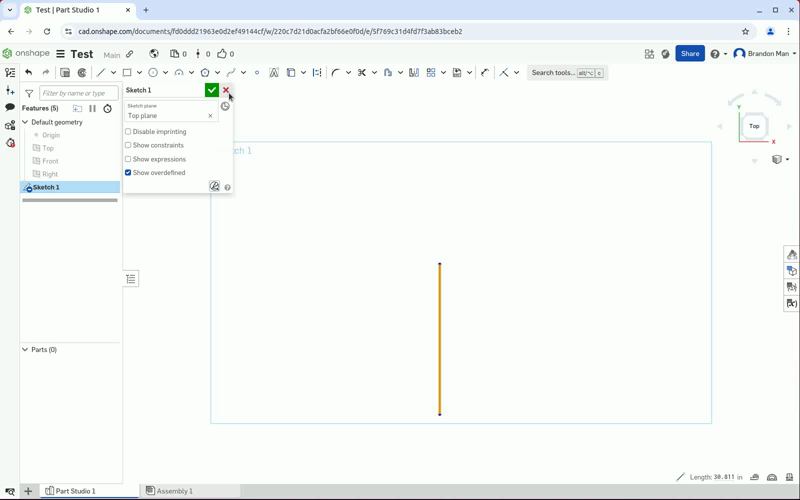
key(shift+h)
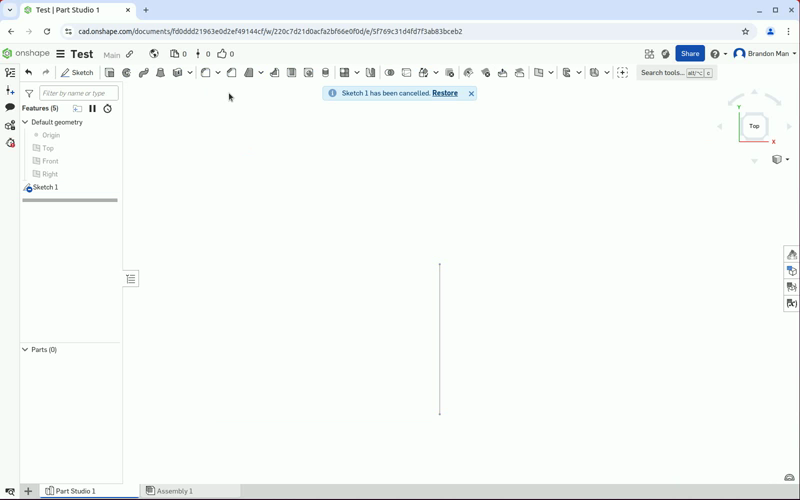
key(shift+s)
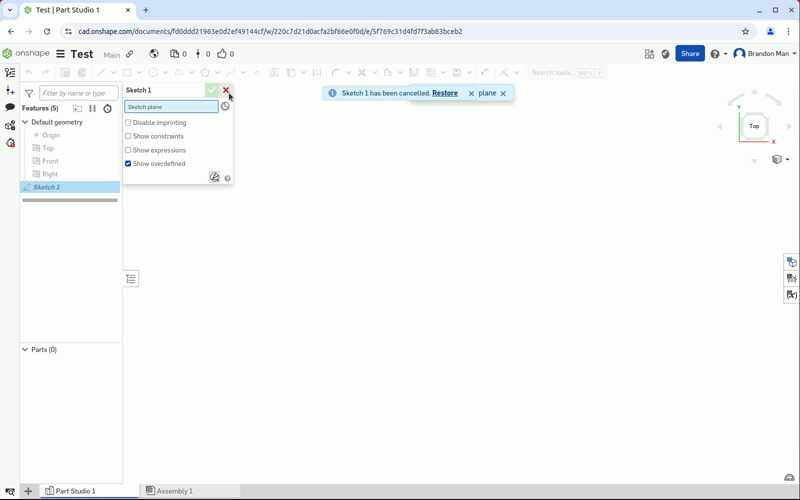
mouse_move(73, 150)
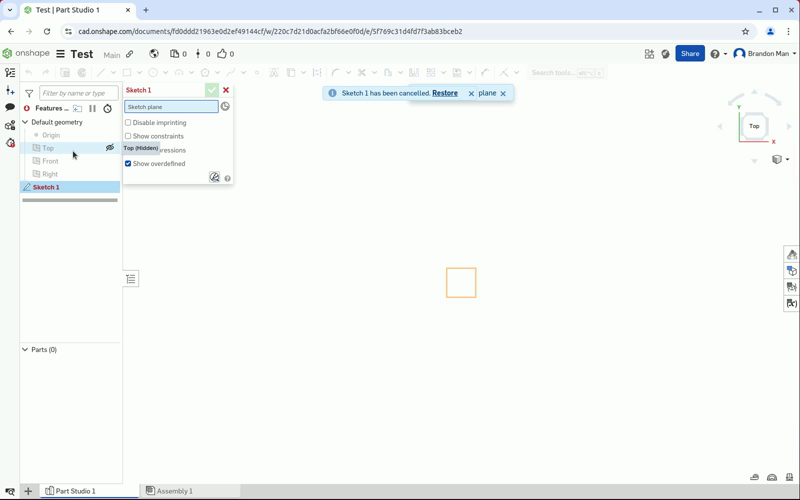
click(73, 150)
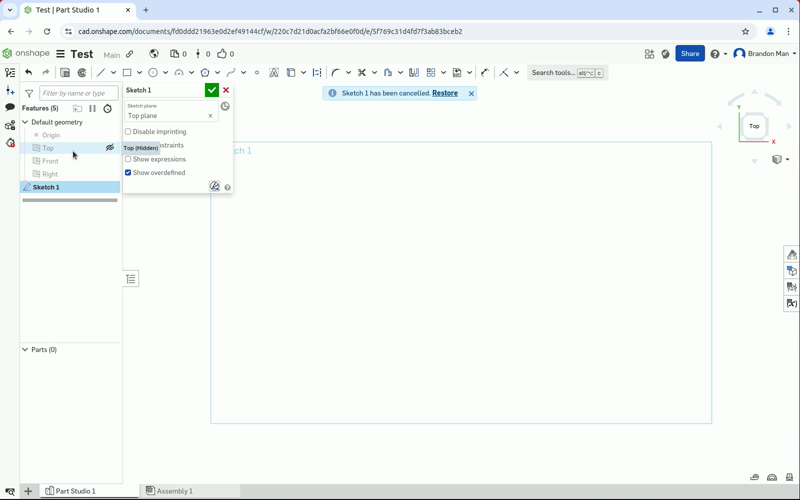
mouse_move(73, 352)
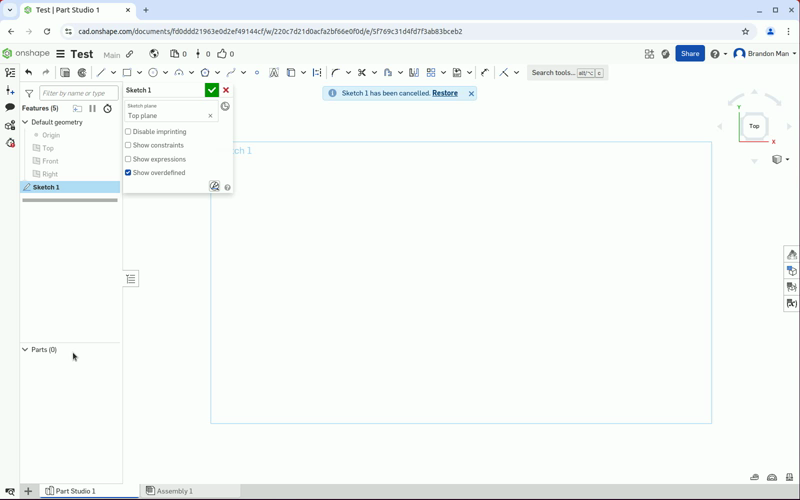
key(y)
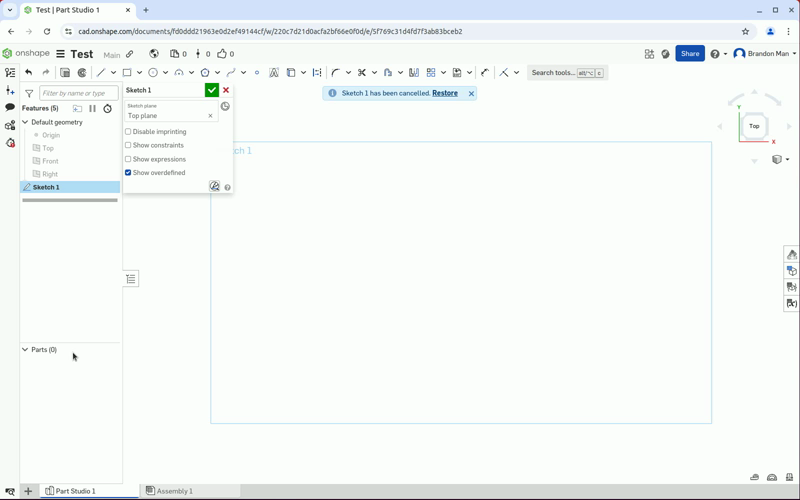
key(l)
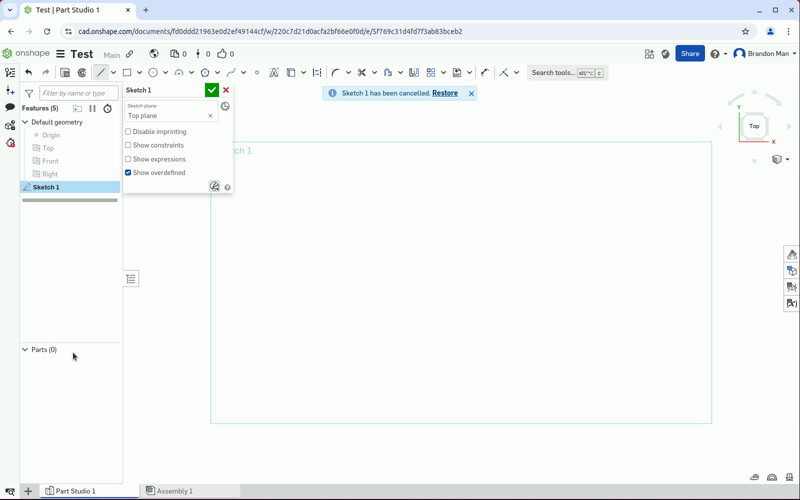
key_down(shift)
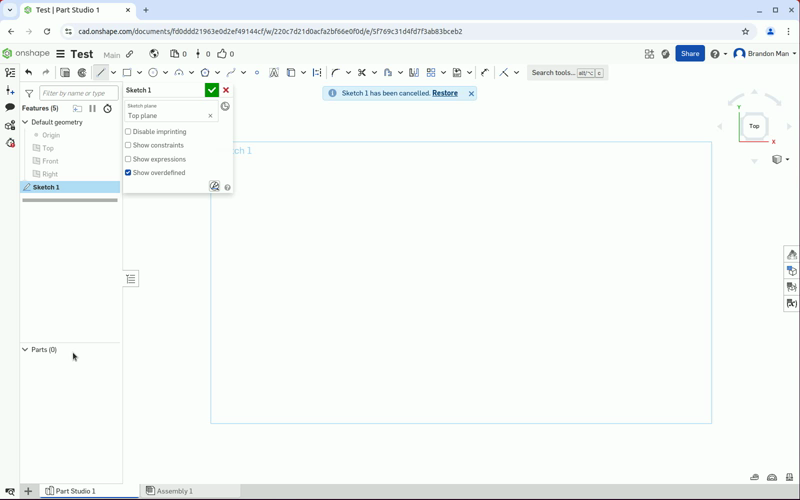
mouse_move(376, 260)
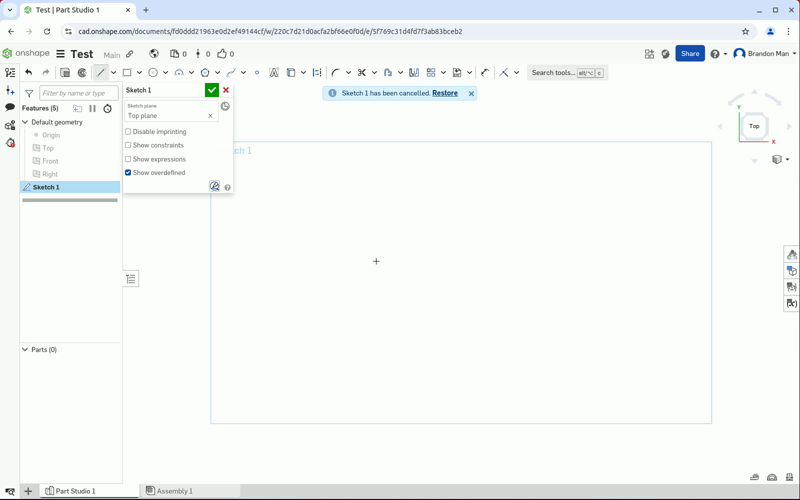
click(376, 260)
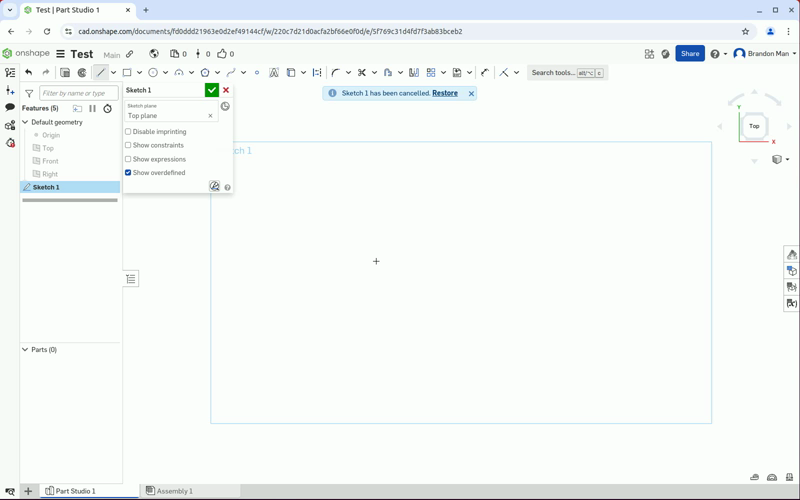
key_up(shift)
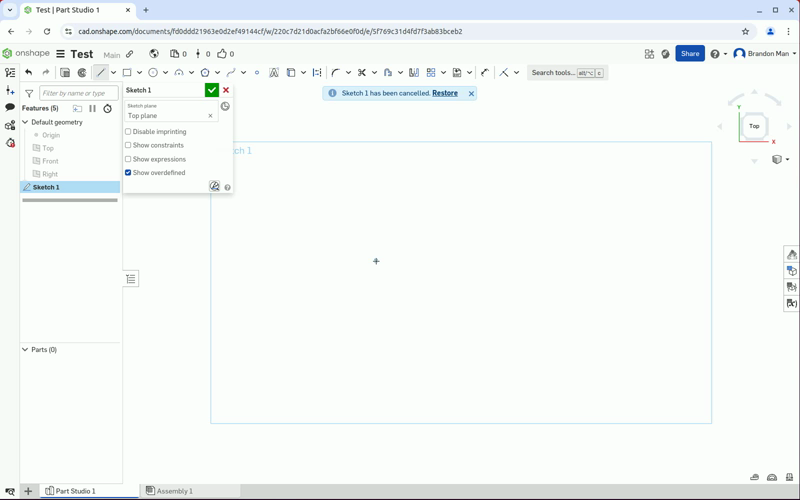
key_down(shift)
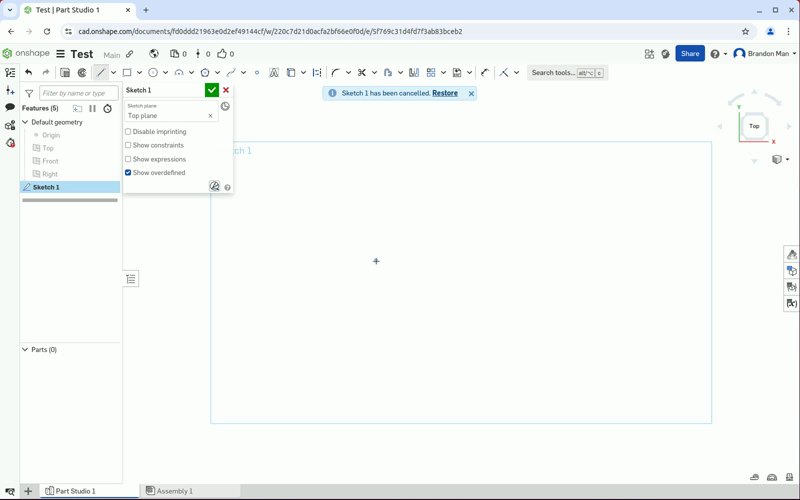
mouse_move(406, 260)
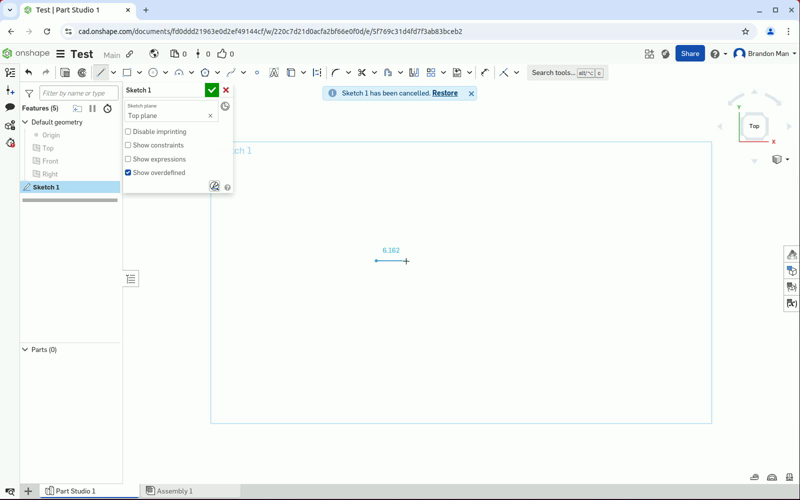
mouse_move(388, 260)
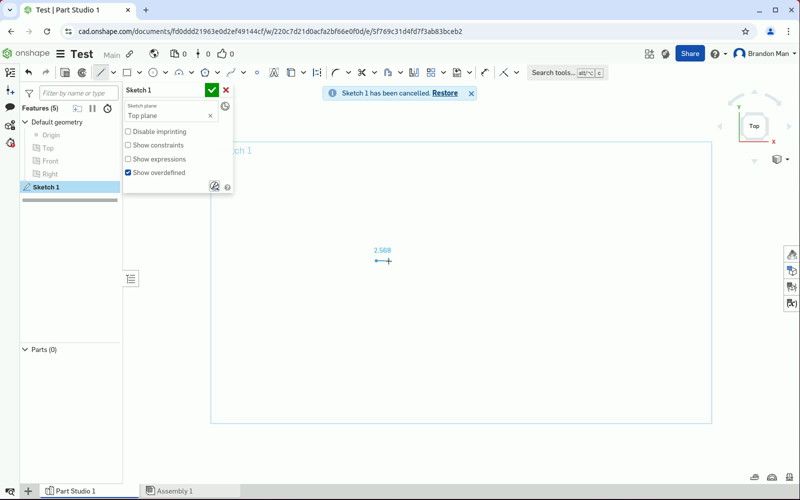
click(388, 260)
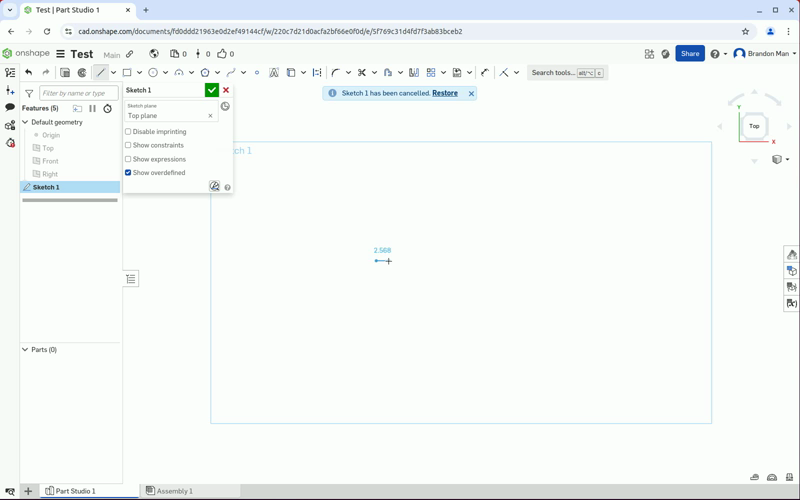
key_up(shift)
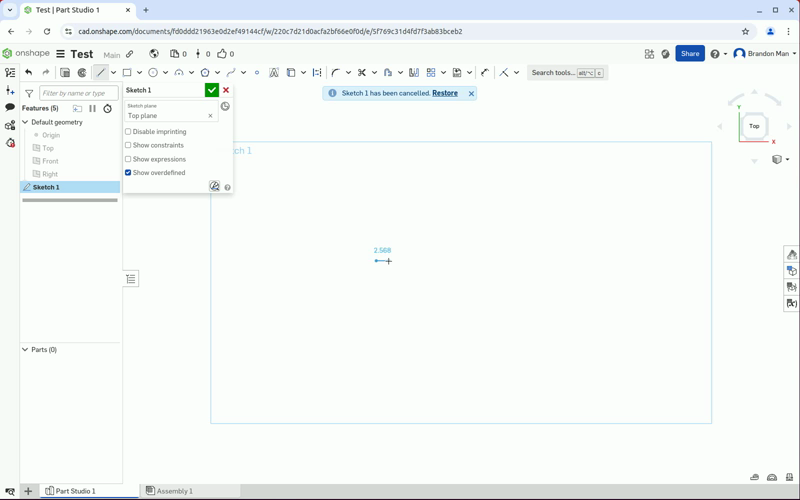
key_down(shift)
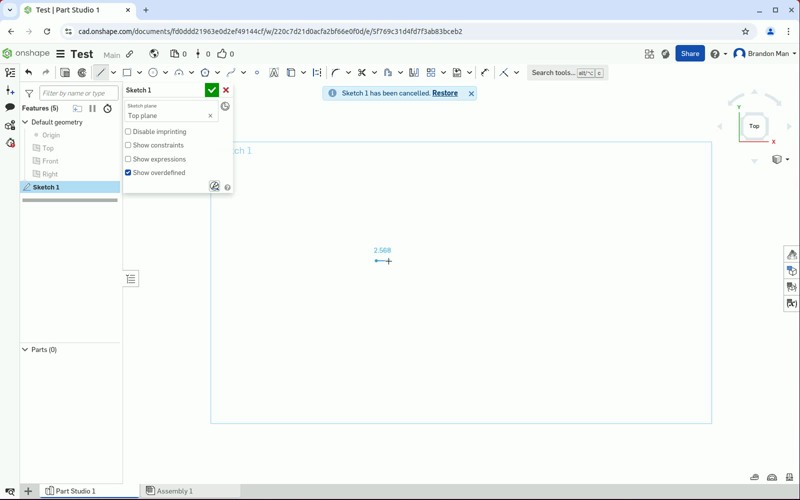
mouse_move(418, 260)
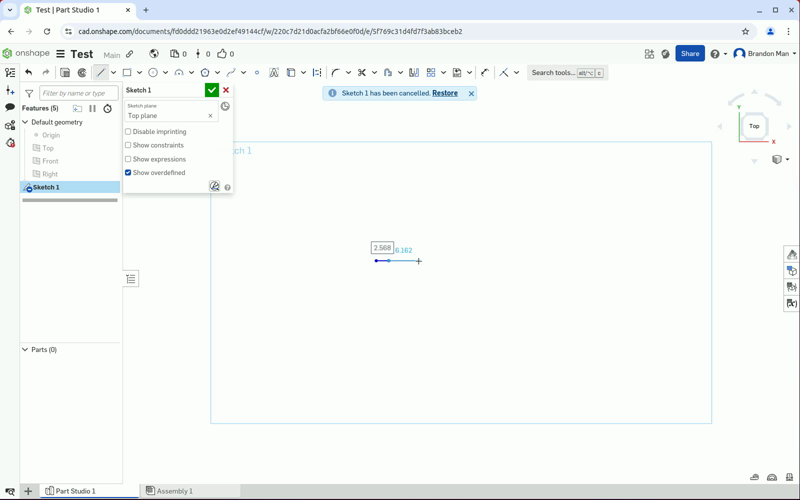
mouse_move(401, 260)
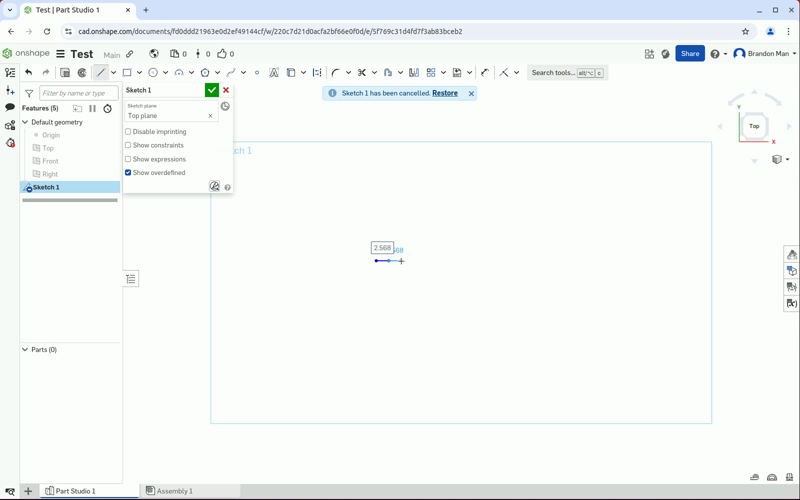
click(401, 260)
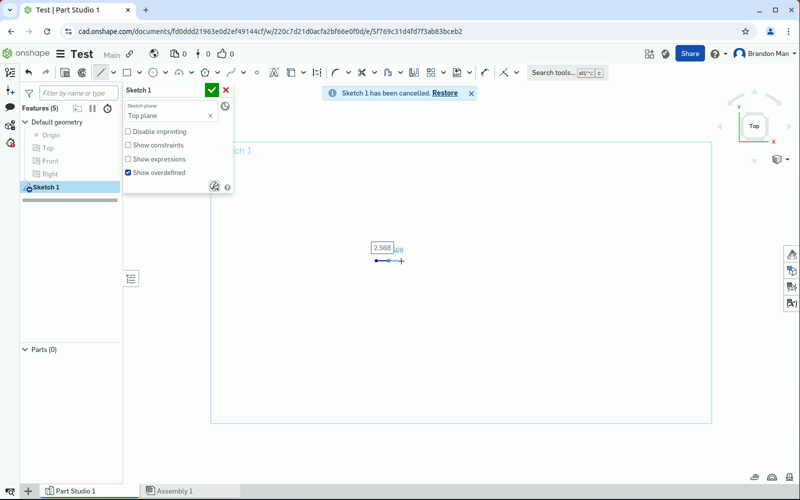
key_up(shift)
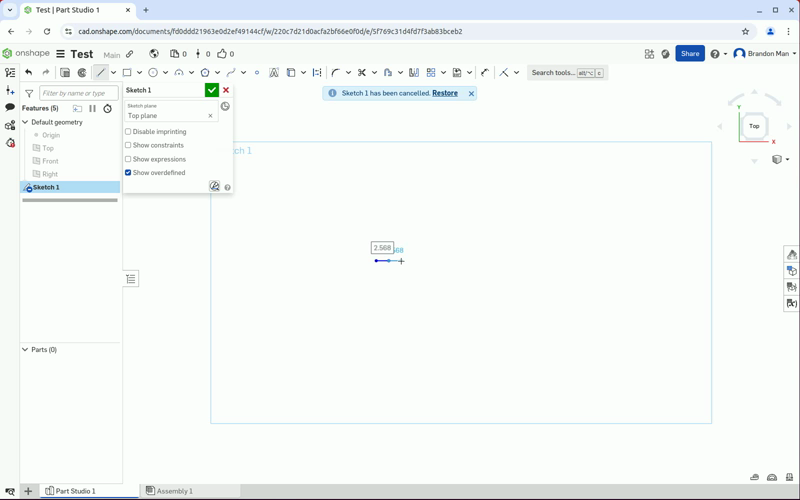
key_down(shift)
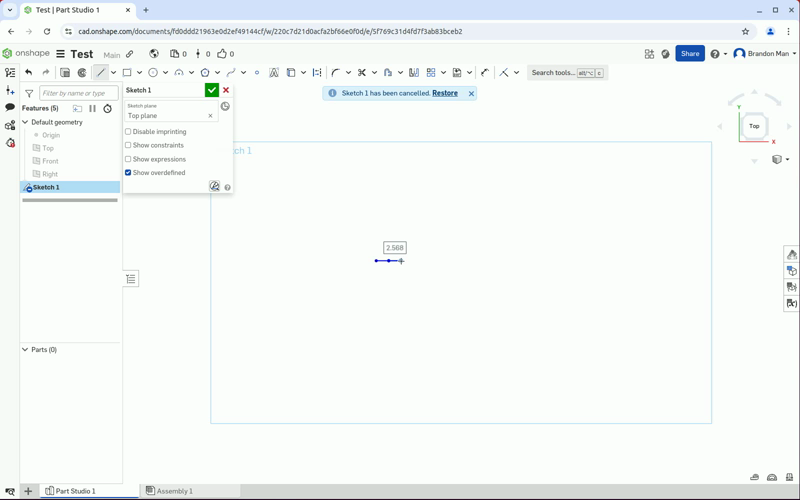
mouse_move(401, 170)
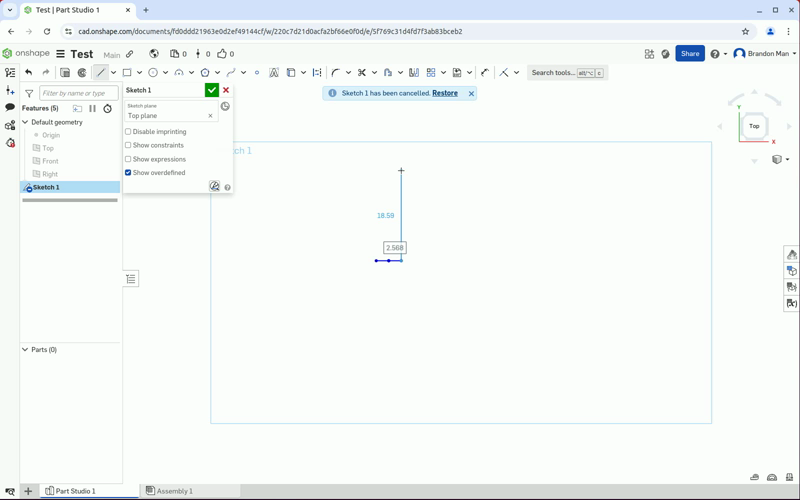
click(401, 170)
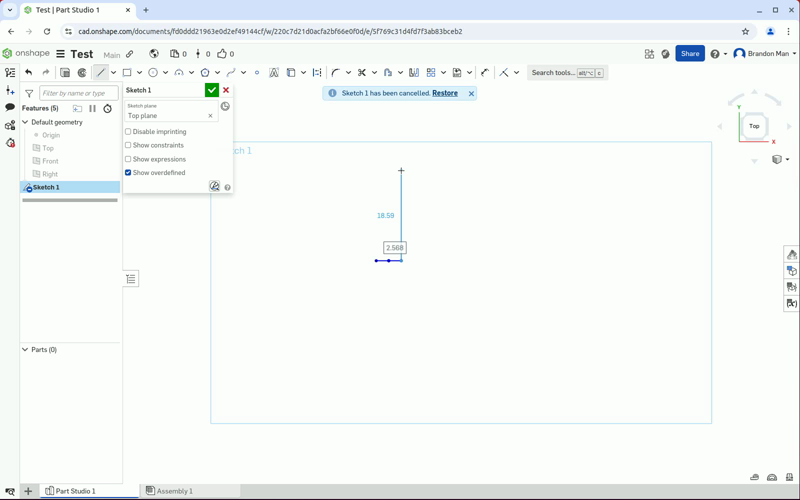
key_up(shift)
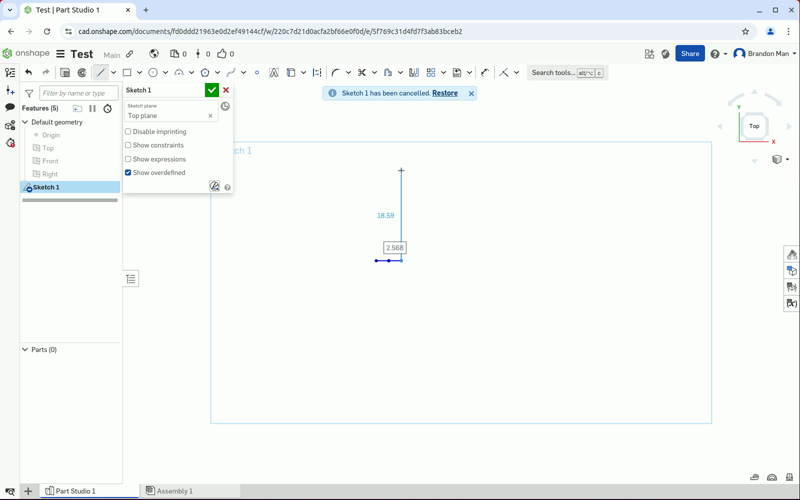
key_down(shift)
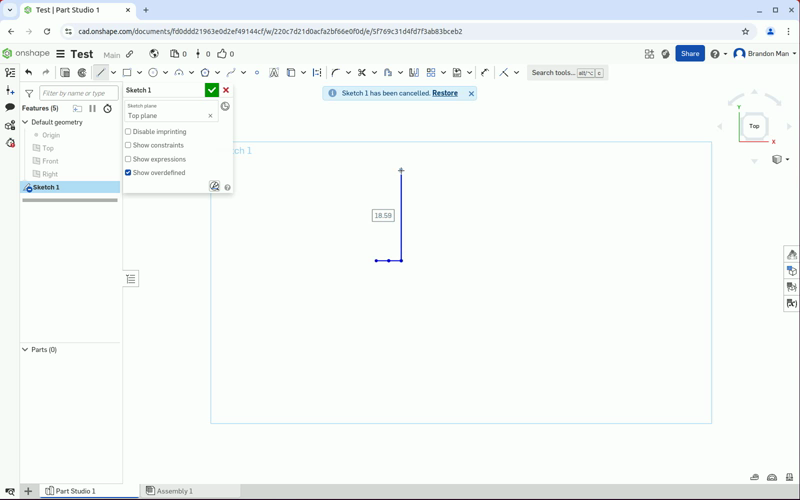
mouse_move(431, 170)
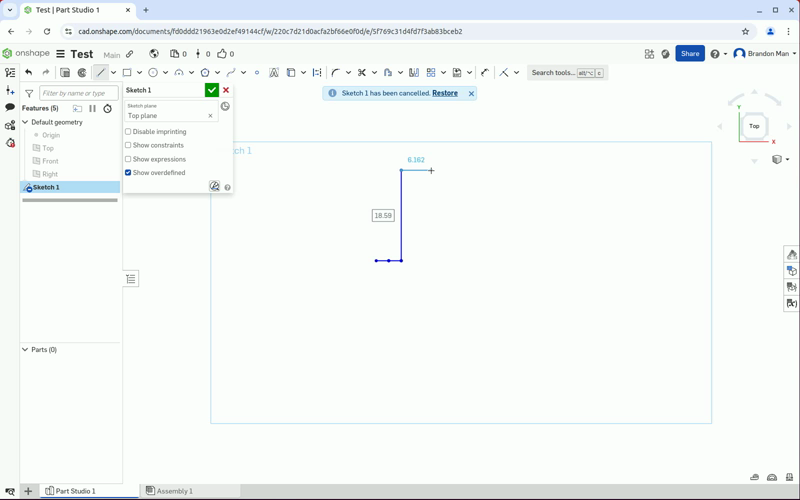
mouse_move(376, 170)
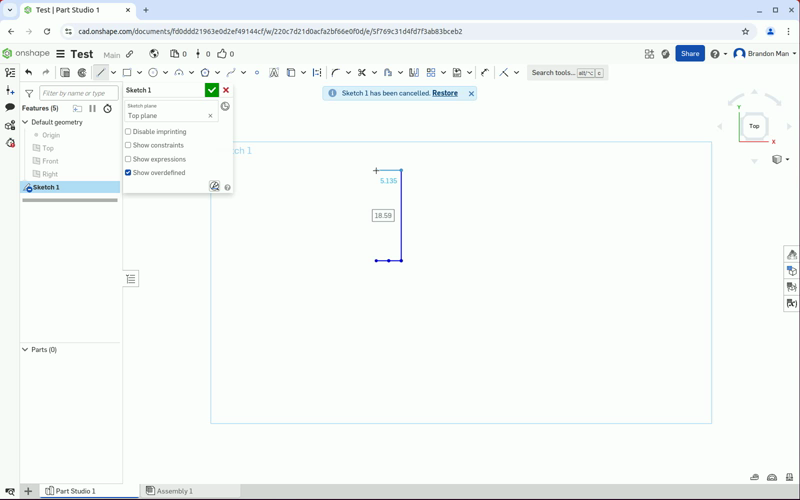
click(376, 170)
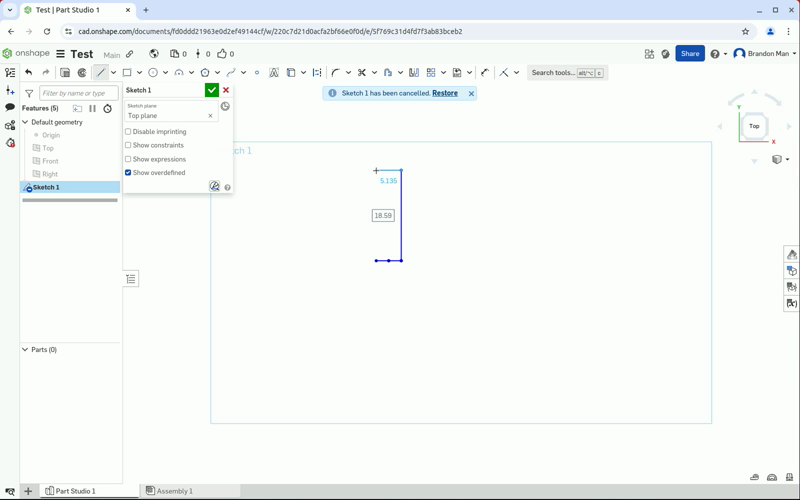
key_up(shift)
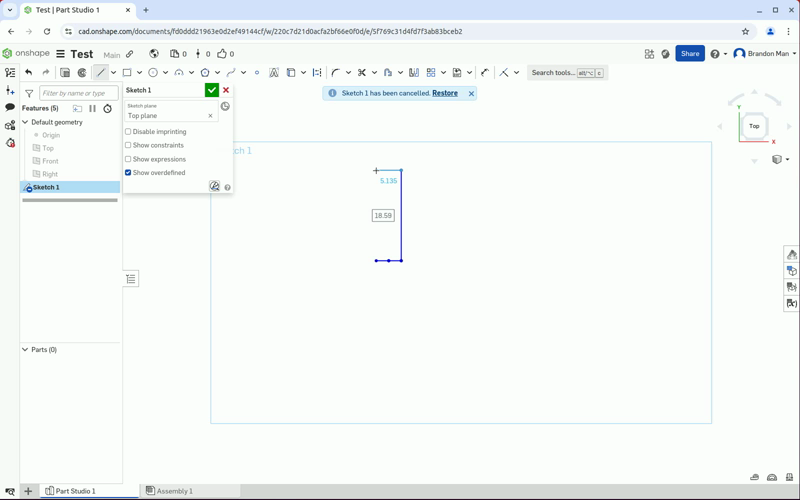
key_down(shift)
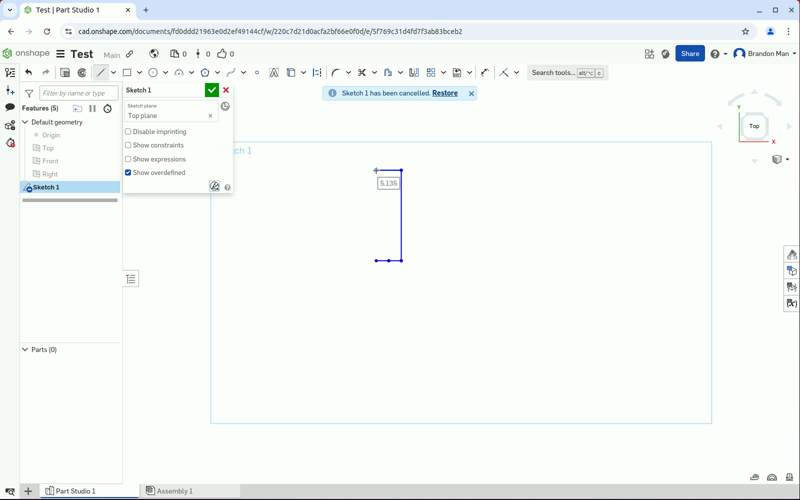
mouse_move(376, 260)
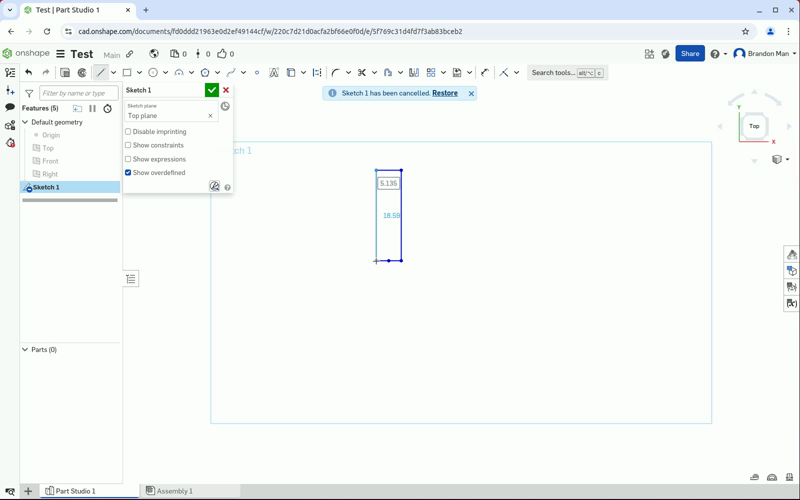
key_up(shift)
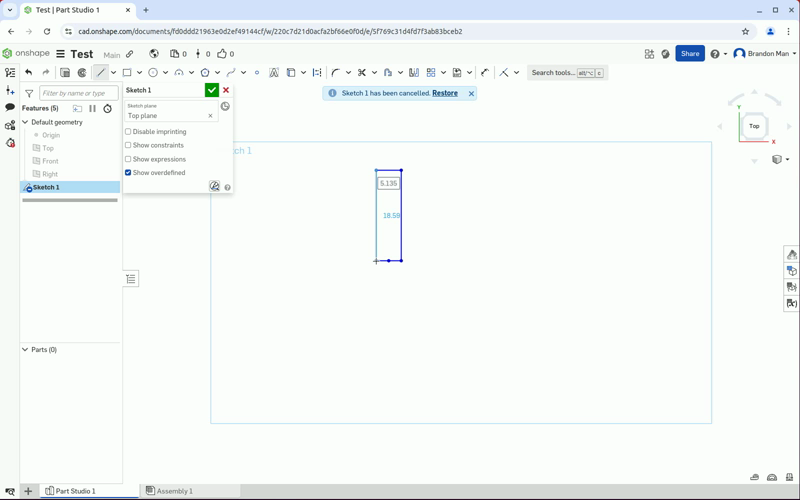
click(376, 260)
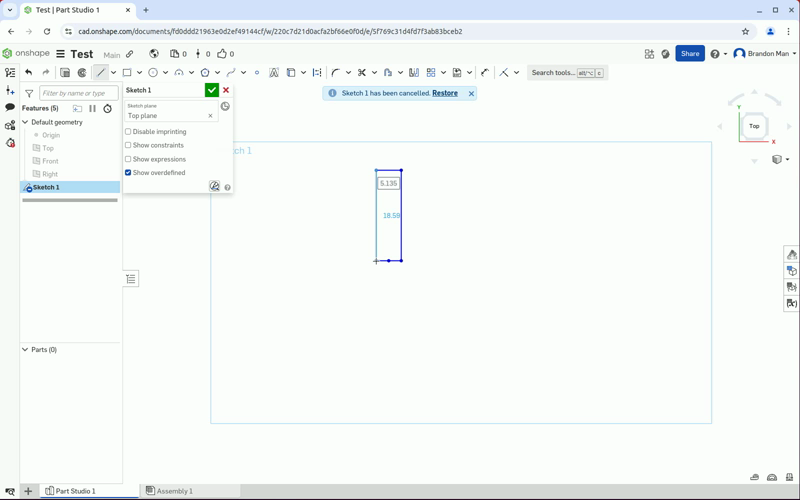
key(esc)
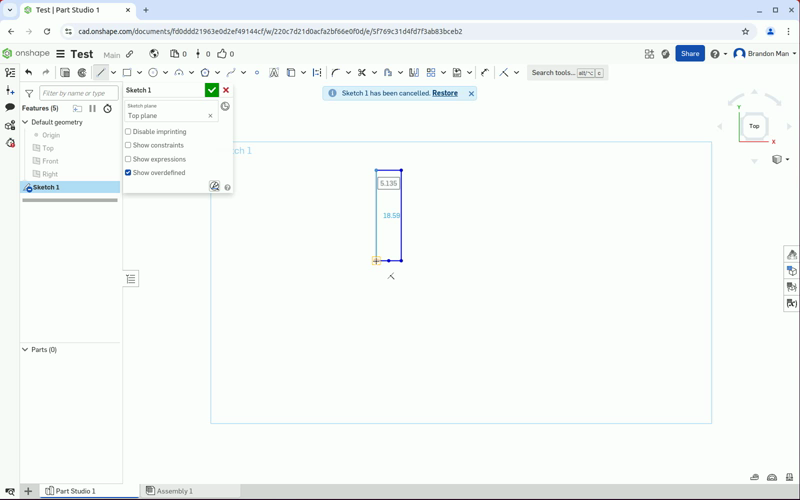
key(l)
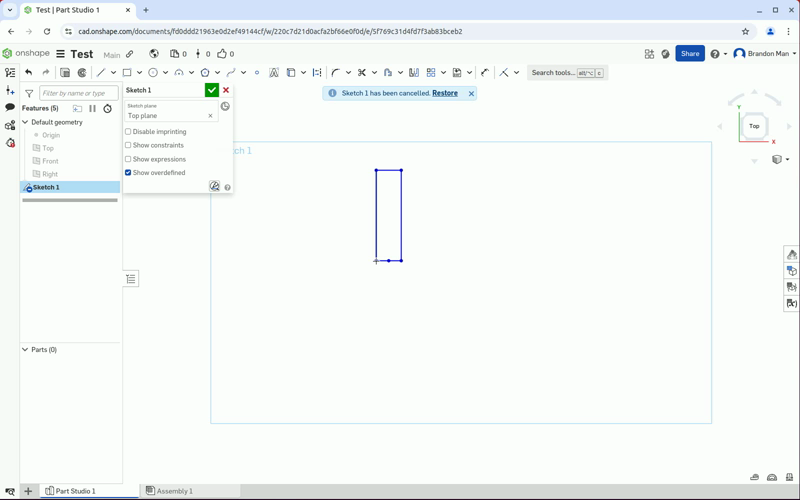
key_down(shift)
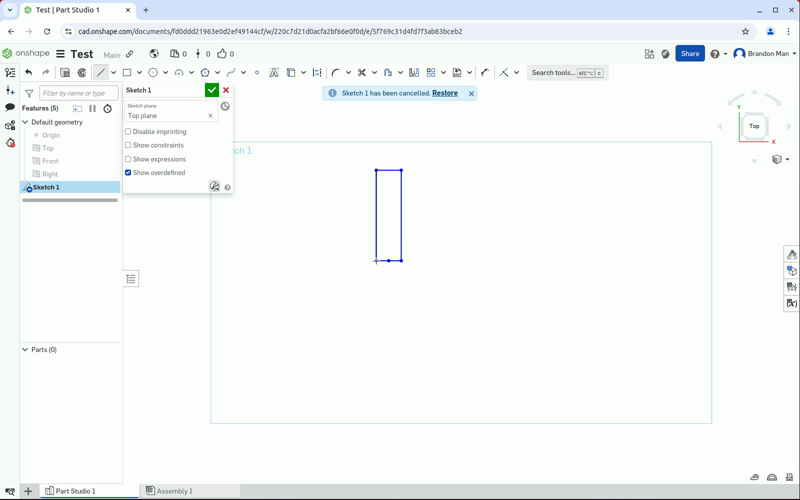
mouse_move(381, 255)
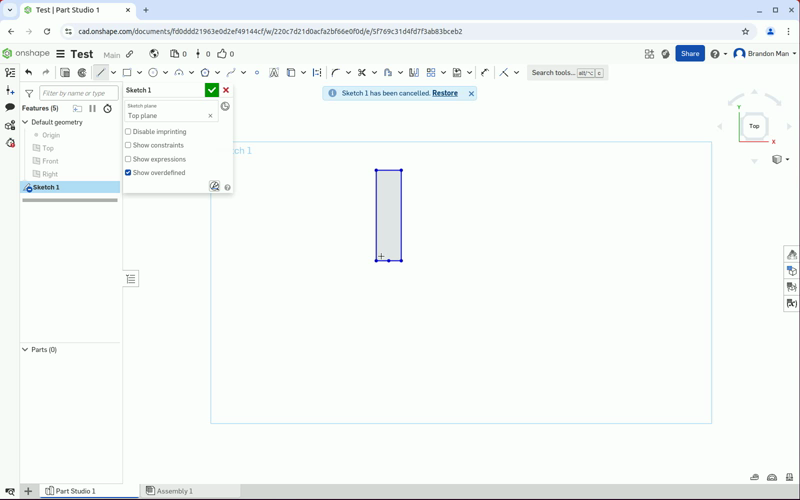
click(381, 255)
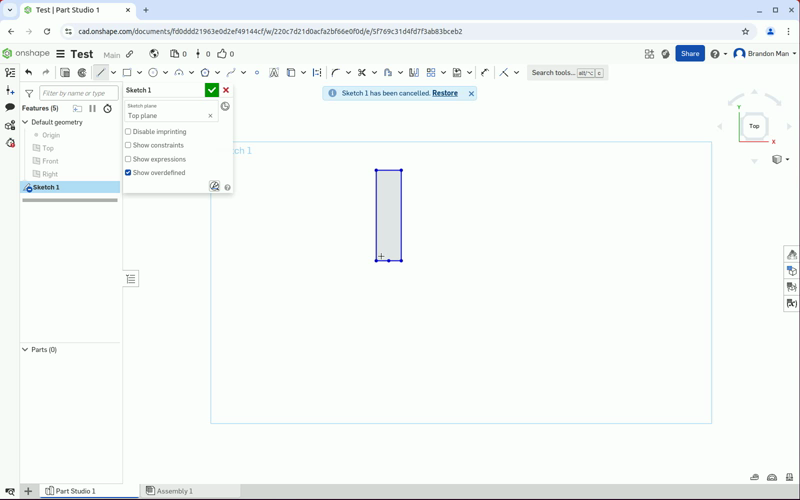
key_up(shift)
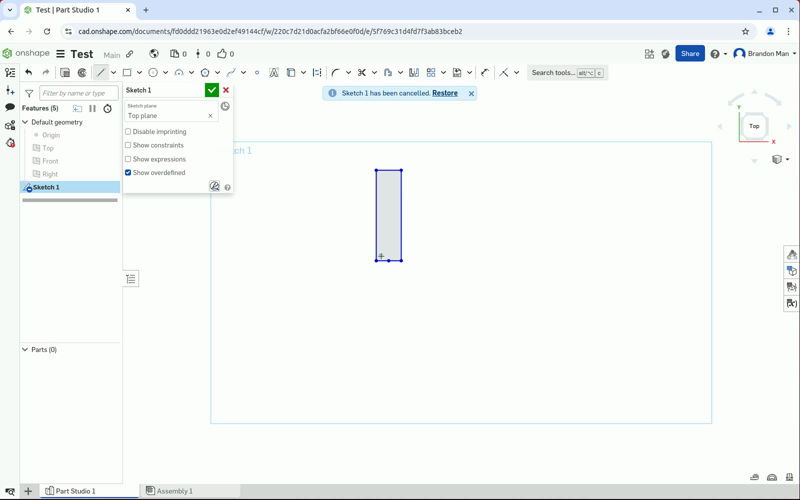
key_down(shift)
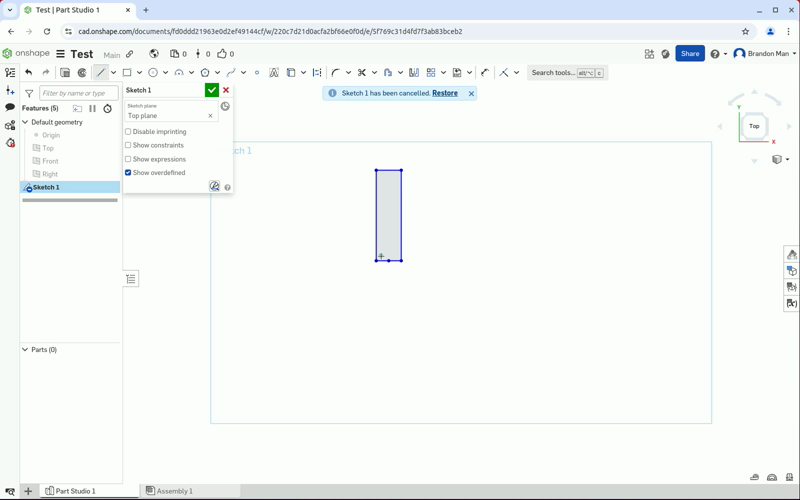
mouse_move(411, 255)
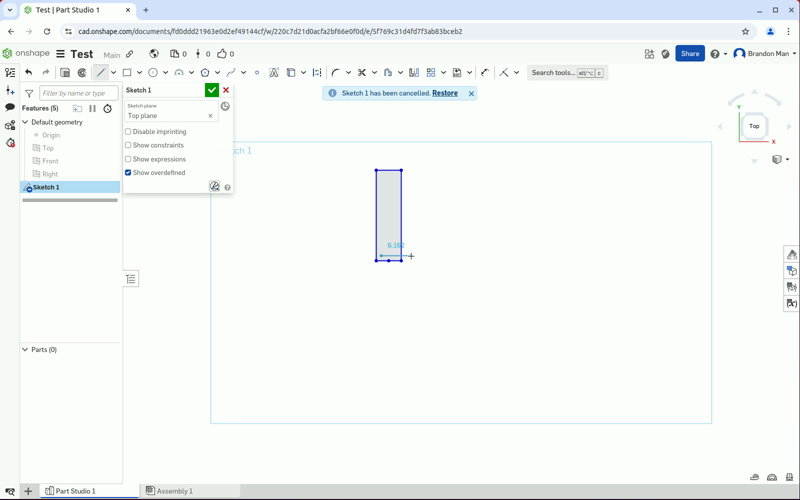
mouse_move(396, 255)
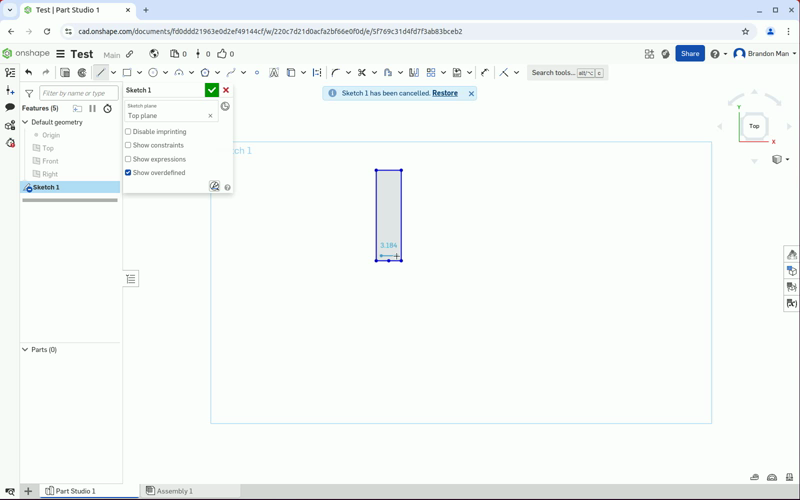
click(396, 255)
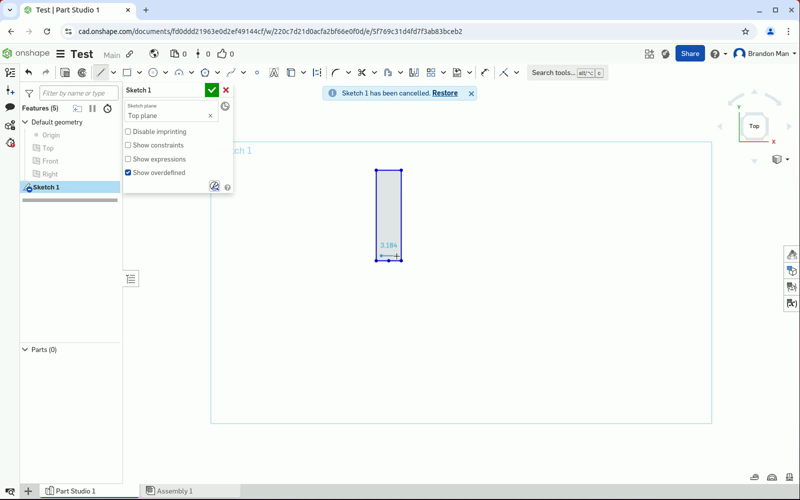
key_up(shift)
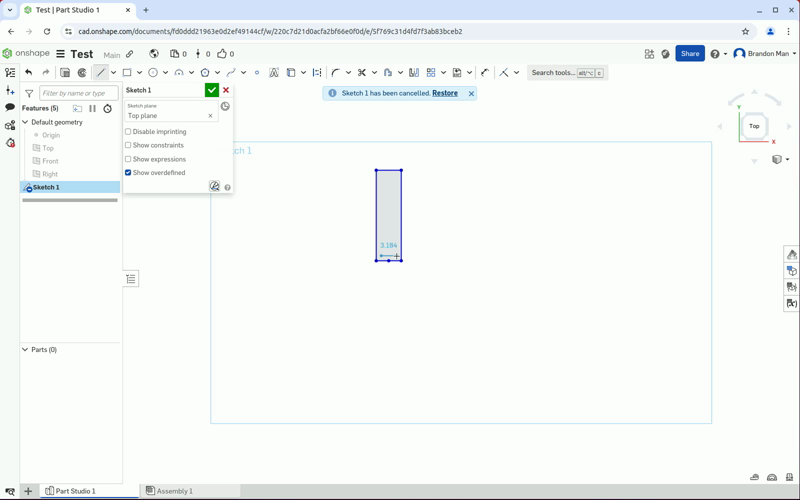
key_down(shift)
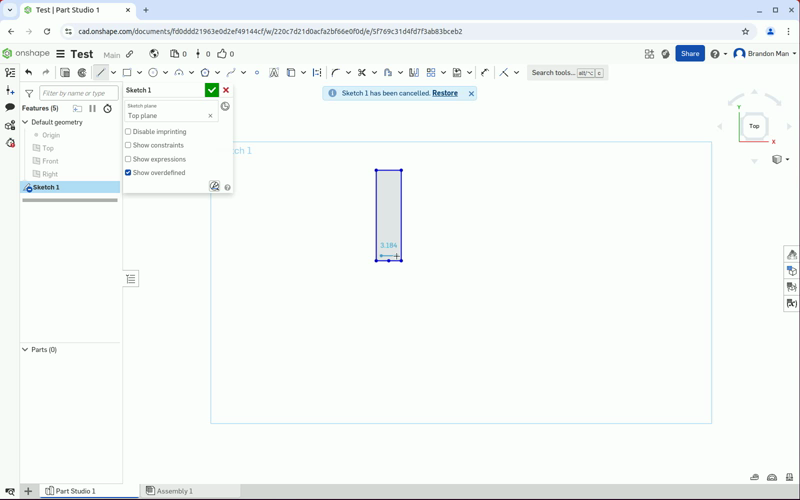
mouse_move(426, 255)
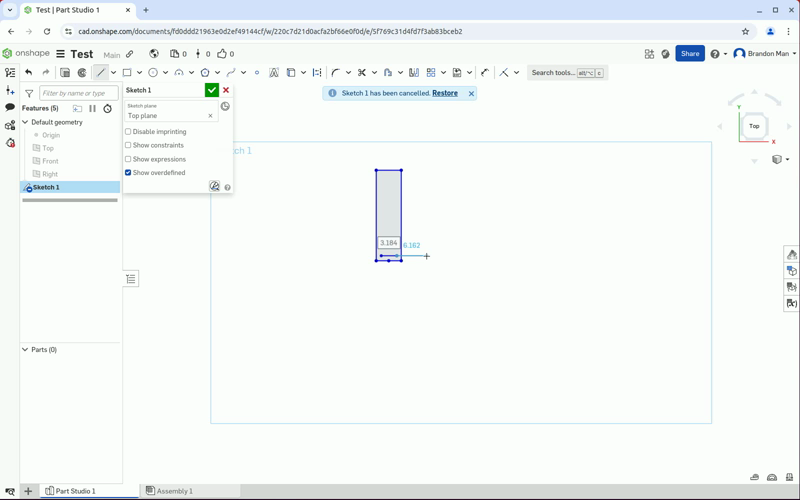
mouse_move(396, 234)
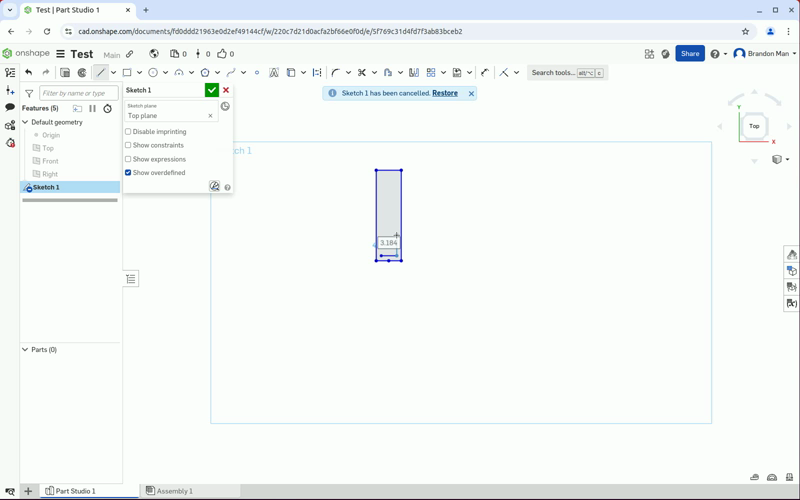
click(396, 234)
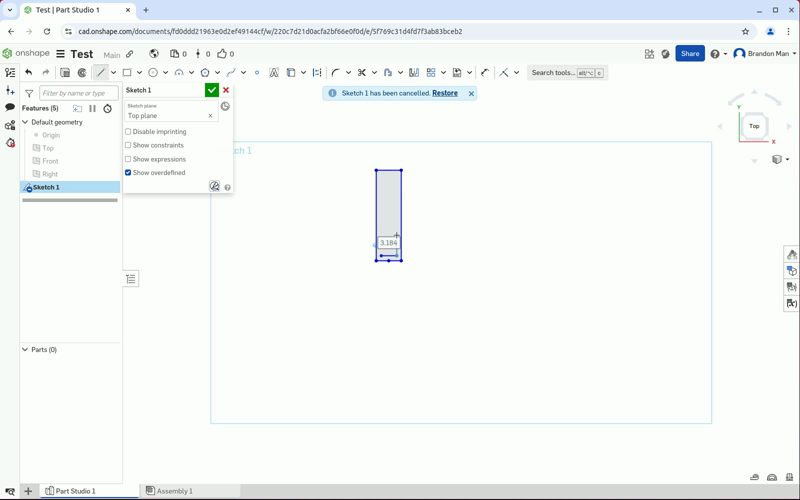
key_up(shift)
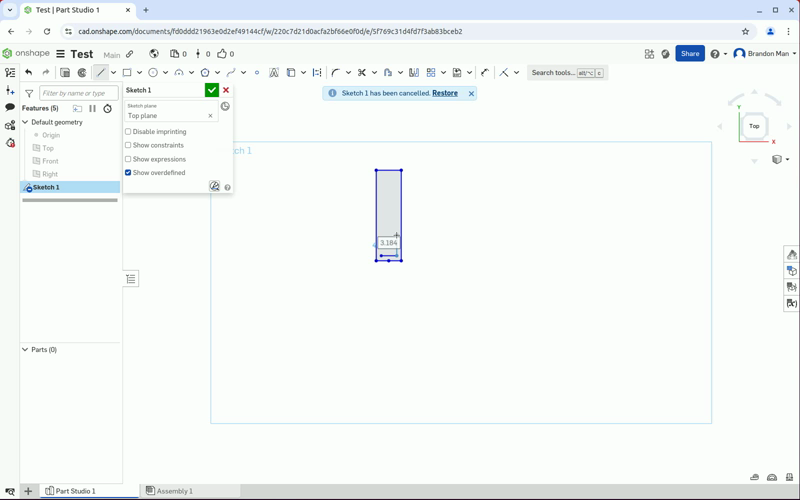
key_down(shift)
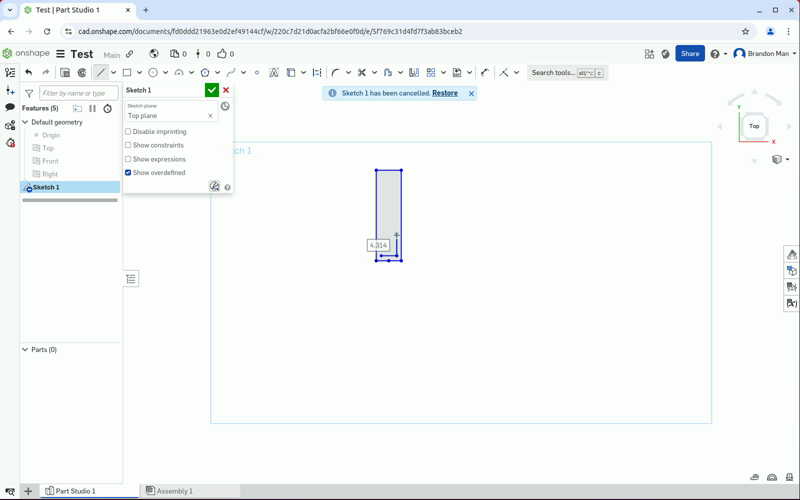
mouse_move(426, 234)
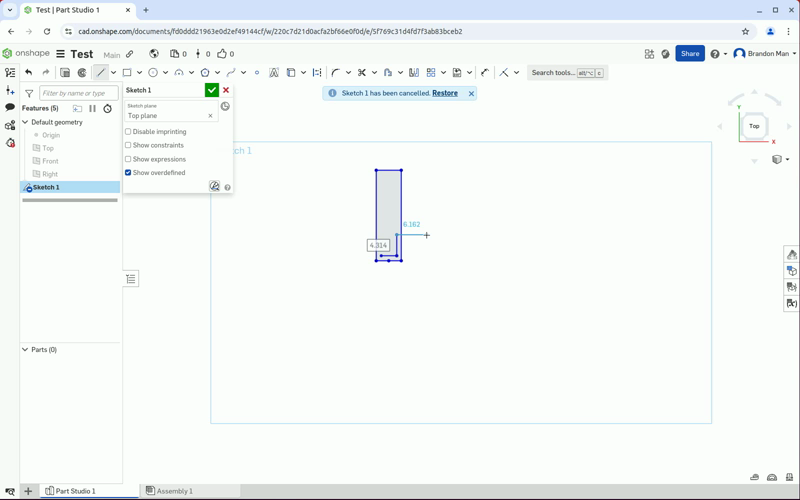
mouse_move(391, 234)
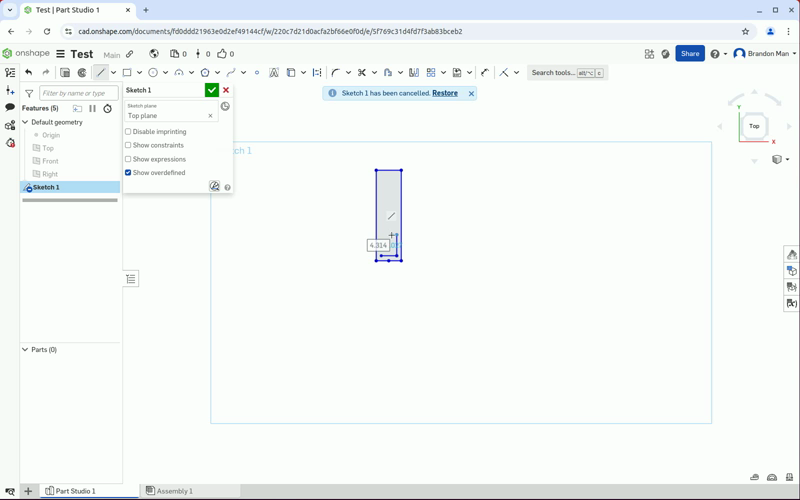
scroll(6)
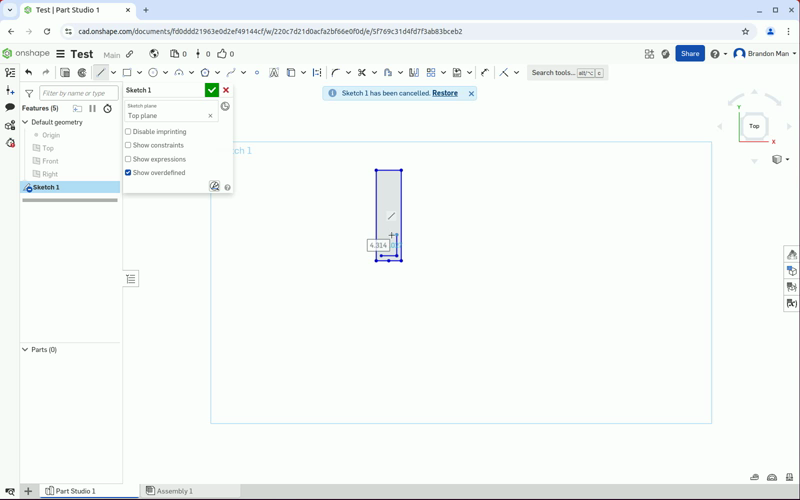
scroll(6)
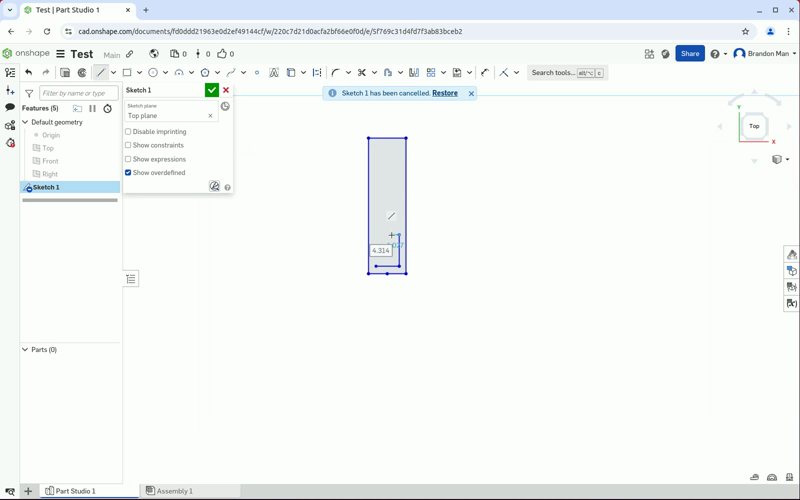
scroll(6)
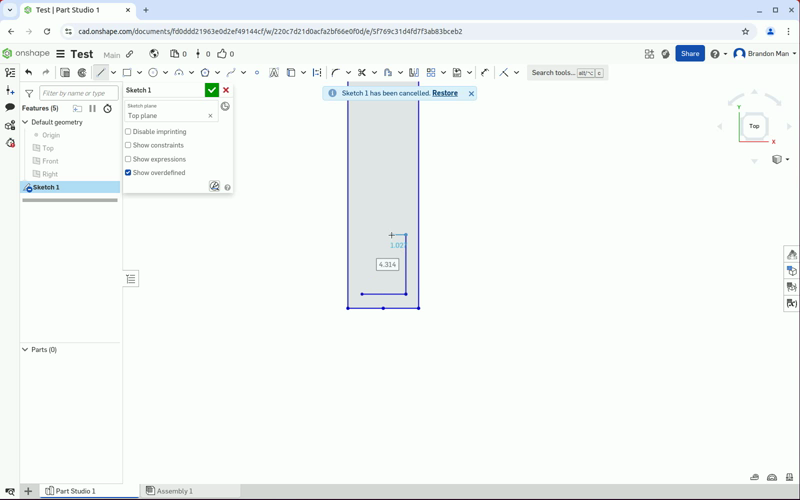
scroll(6)
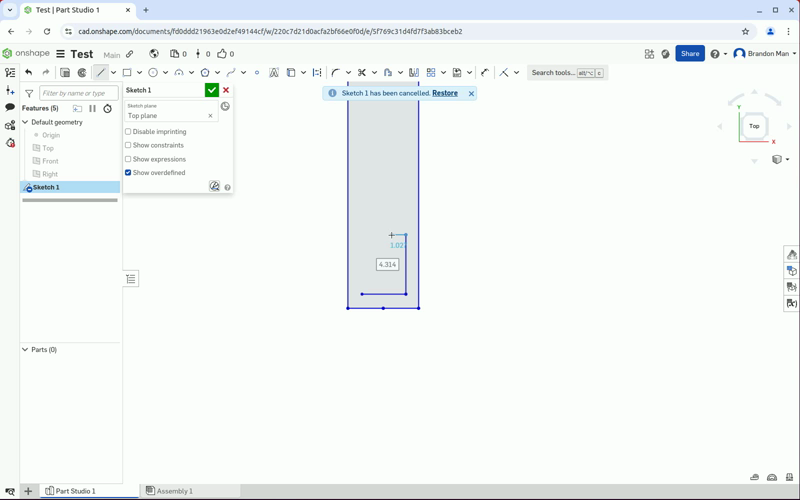
scroll(6)
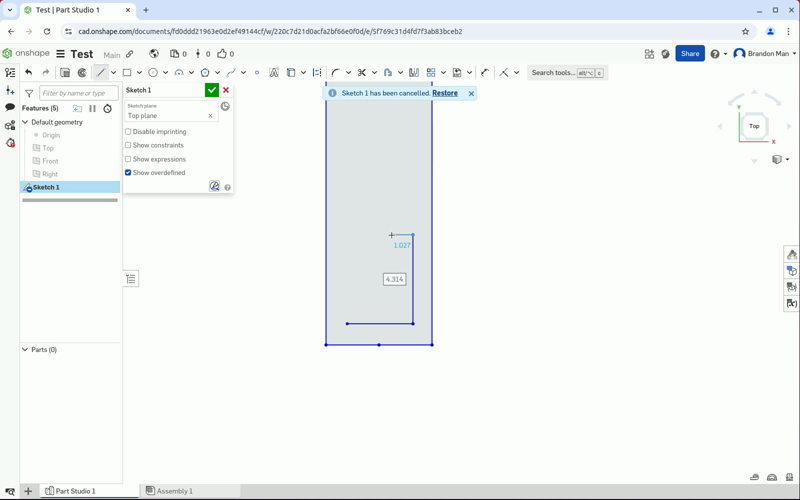
scroll(6)
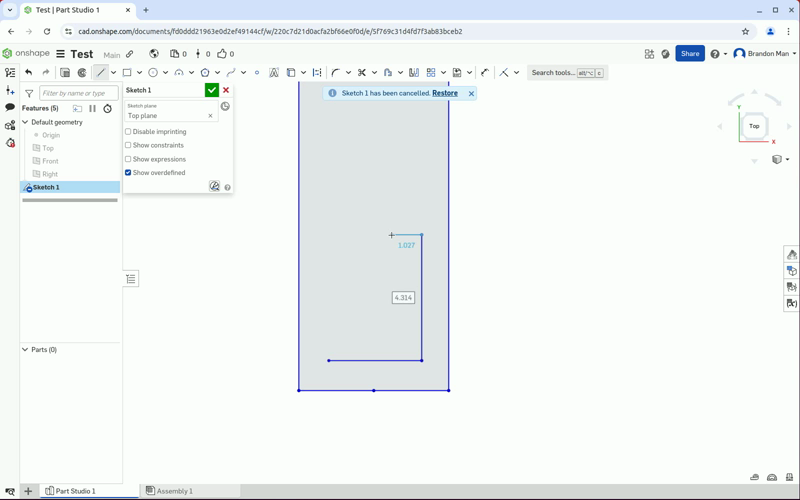
scroll(6)
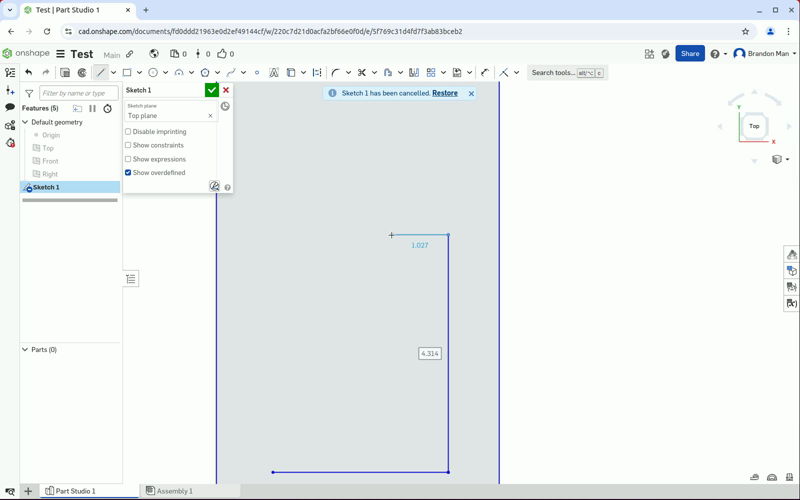
click(391, 234)
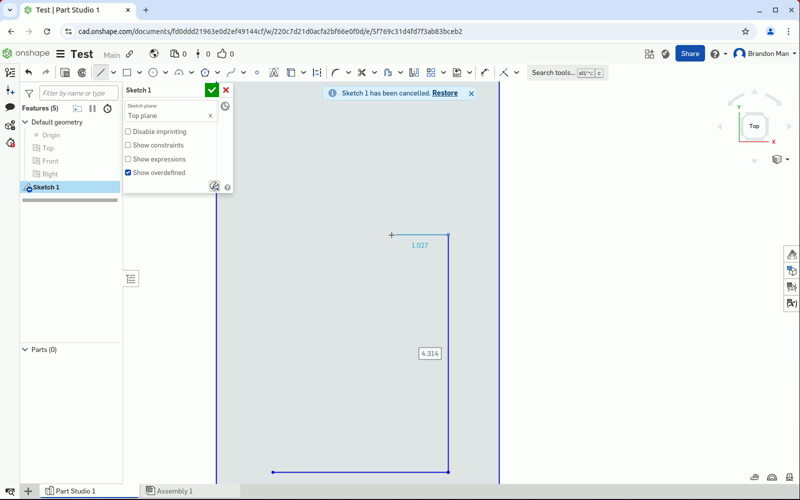
scroll(-6)
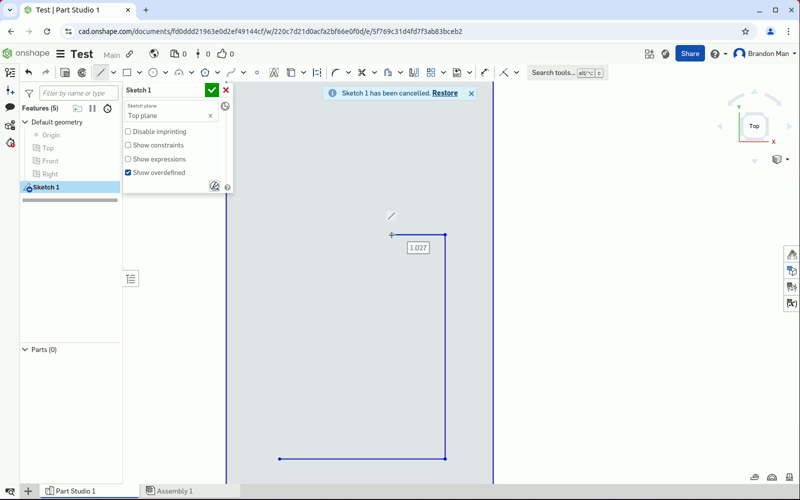
scroll(-6)
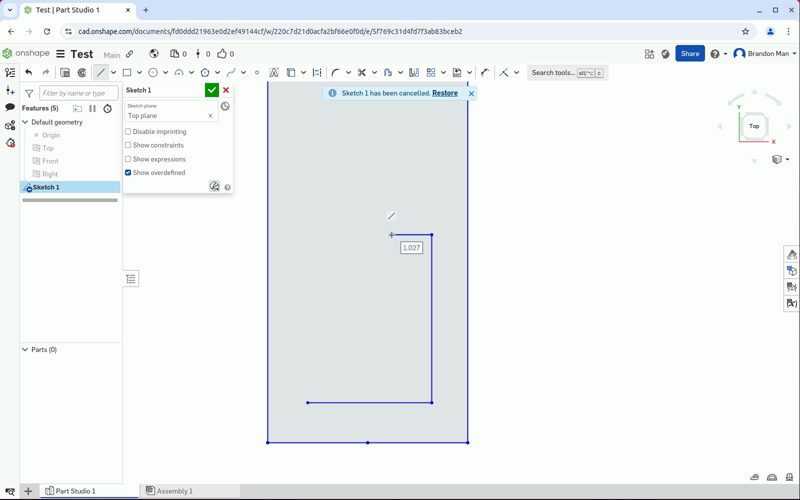
scroll(-6)
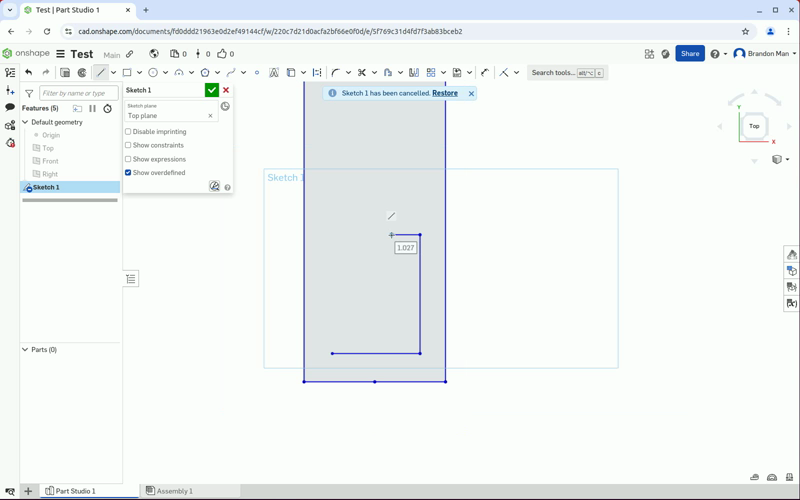
scroll(-6)
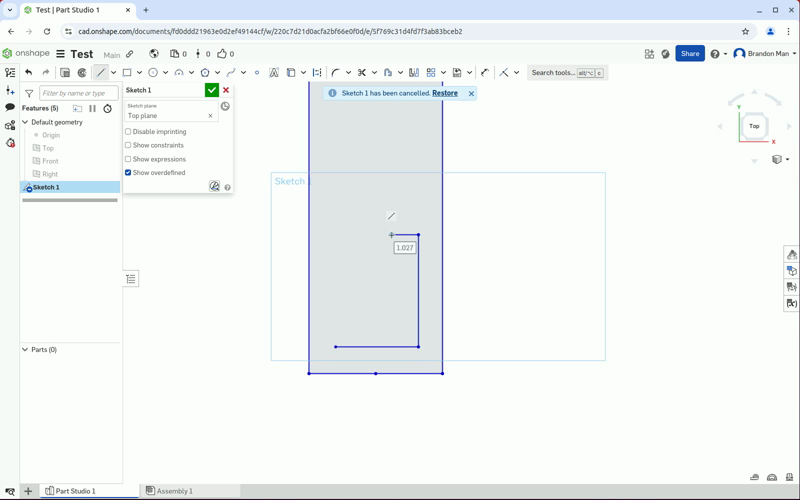
scroll(-6)
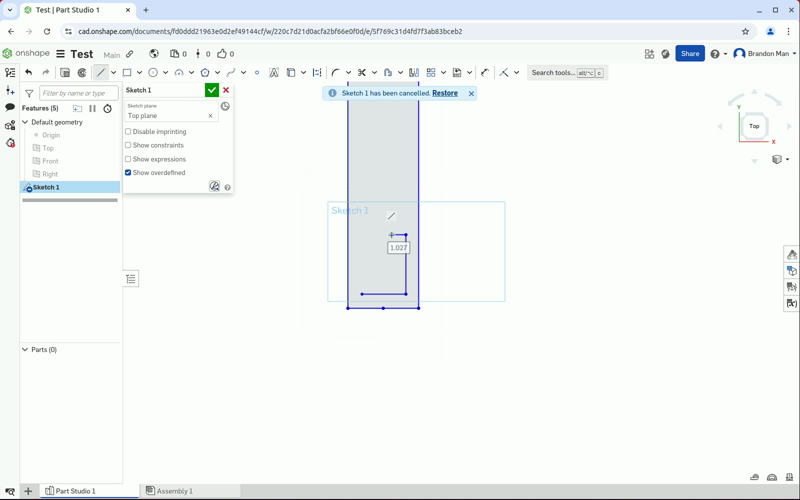
scroll(-6)
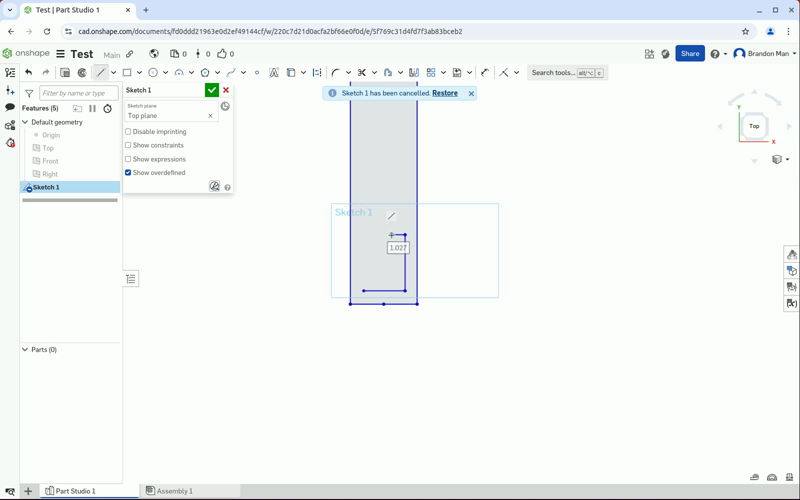
scroll(-6)
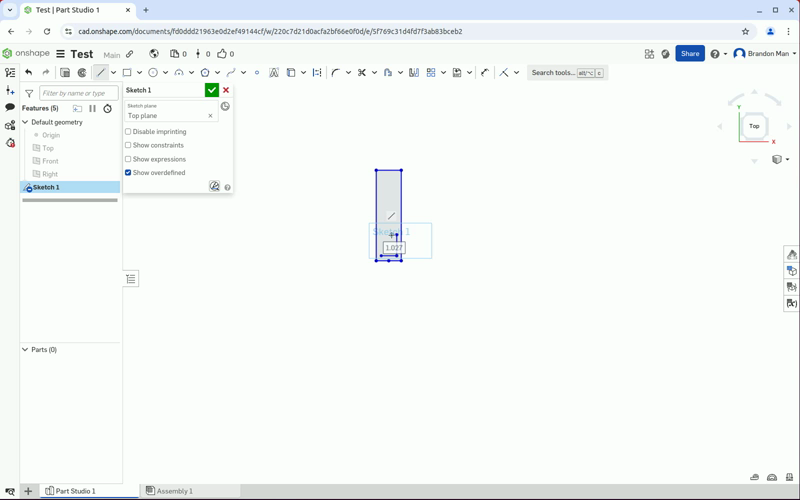
key_up(shift)
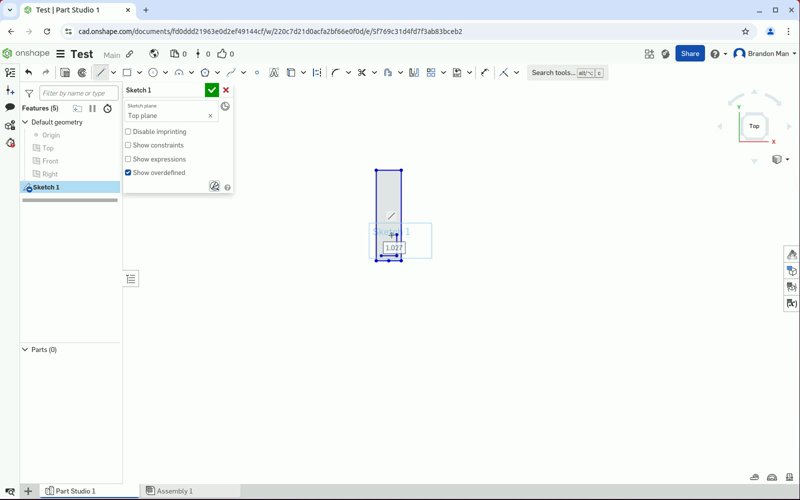
key_down(shift)
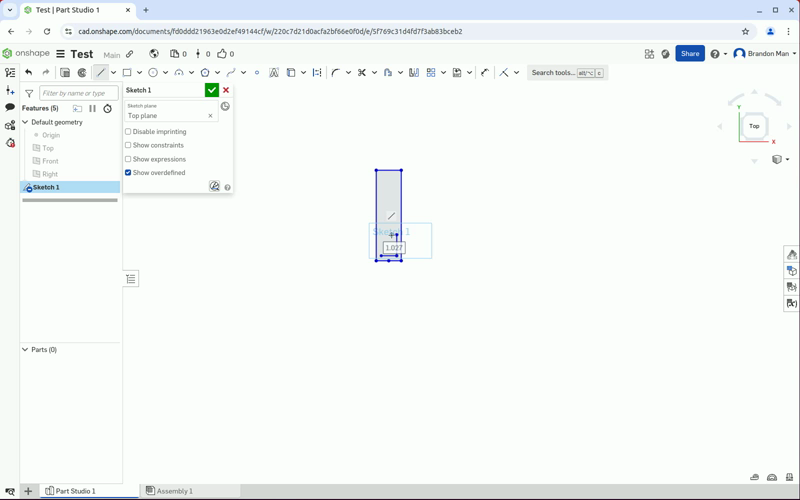
mouse_move(421, 234)
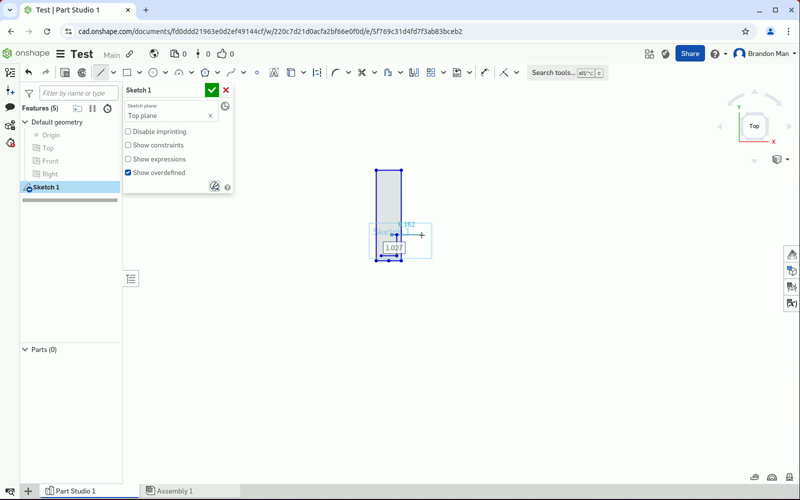
mouse_move(385, 234)
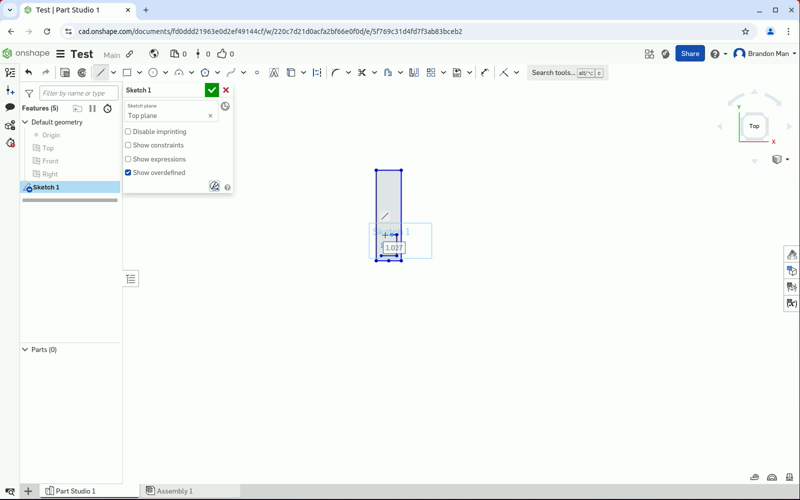
scroll(6)
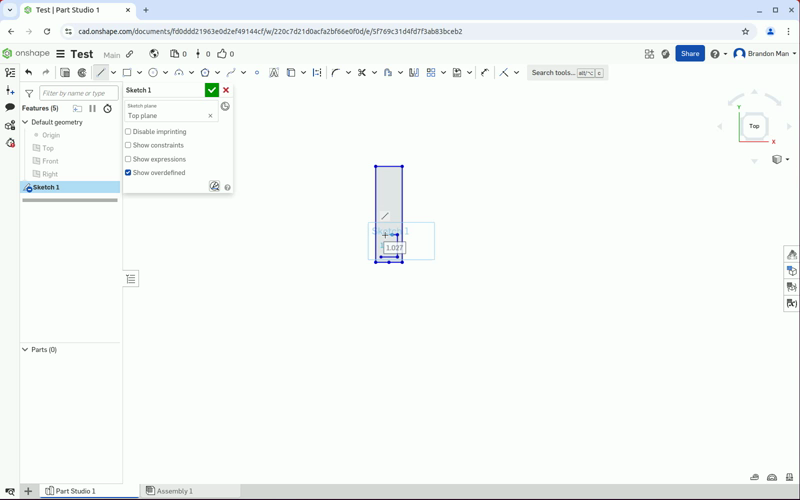
scroll(6)
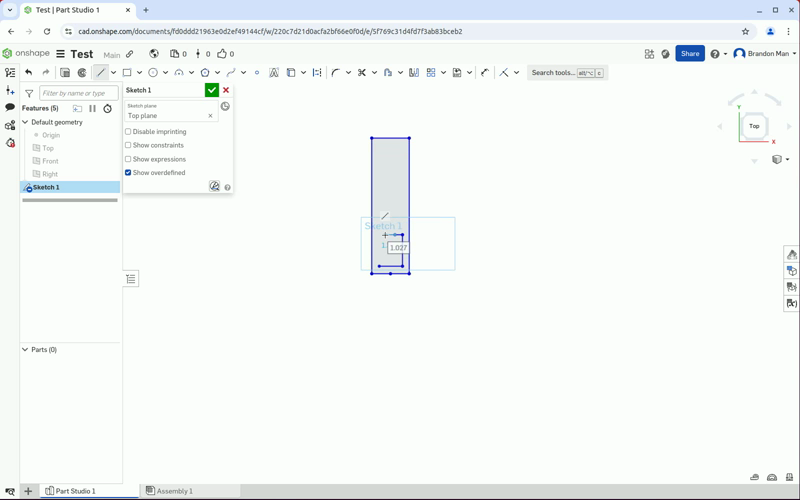
scroll(6)
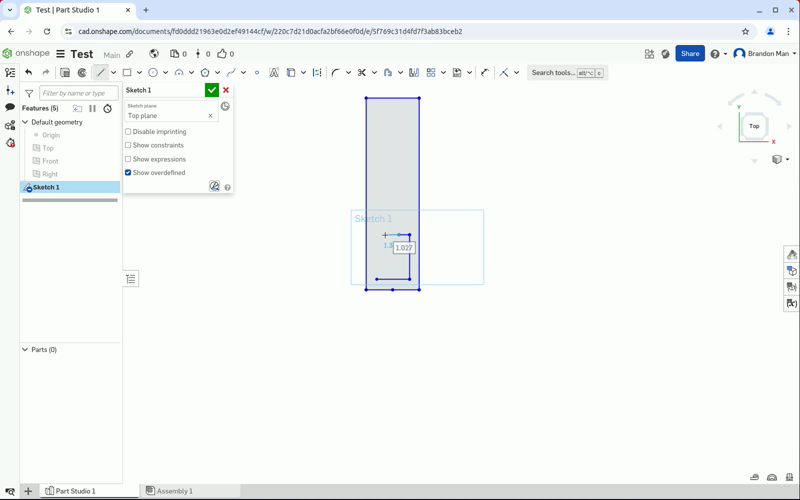
scroll(6)
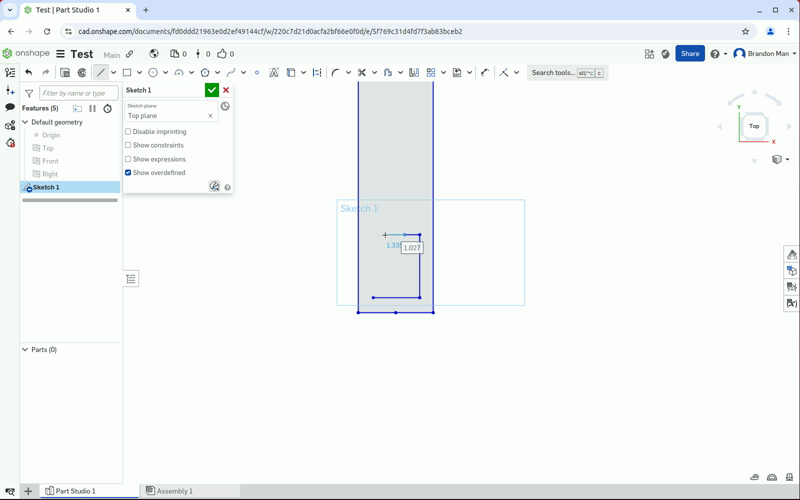
scroll(6)
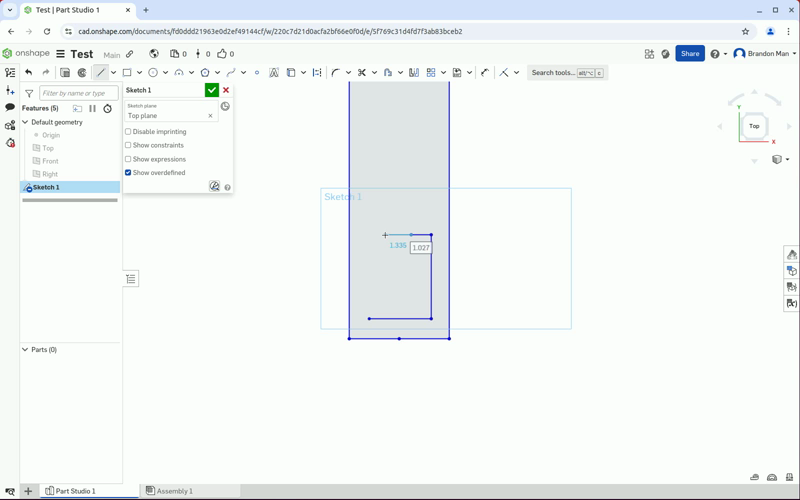
scroll(6)
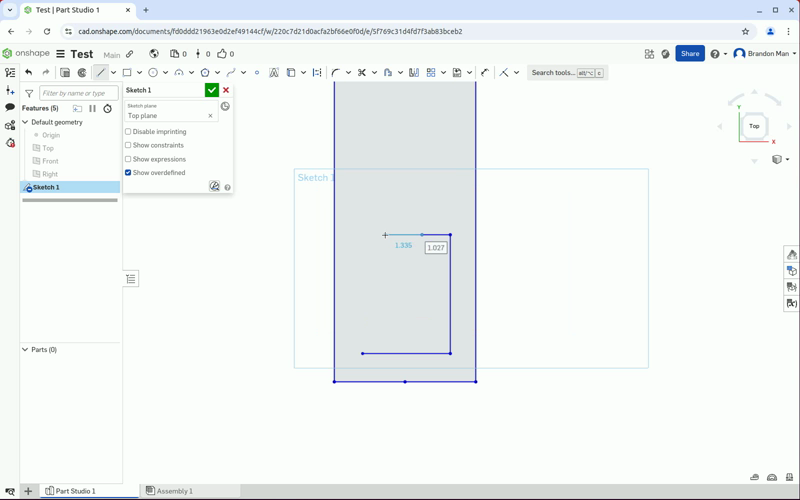
scroll(6)
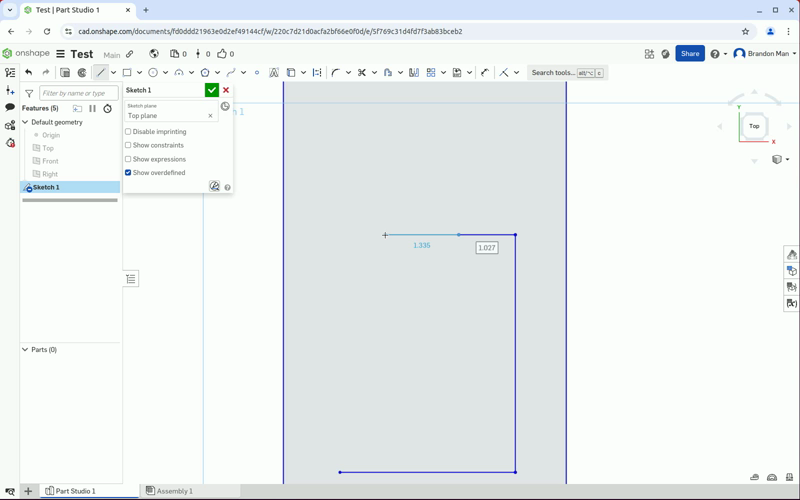
click(385, 234)
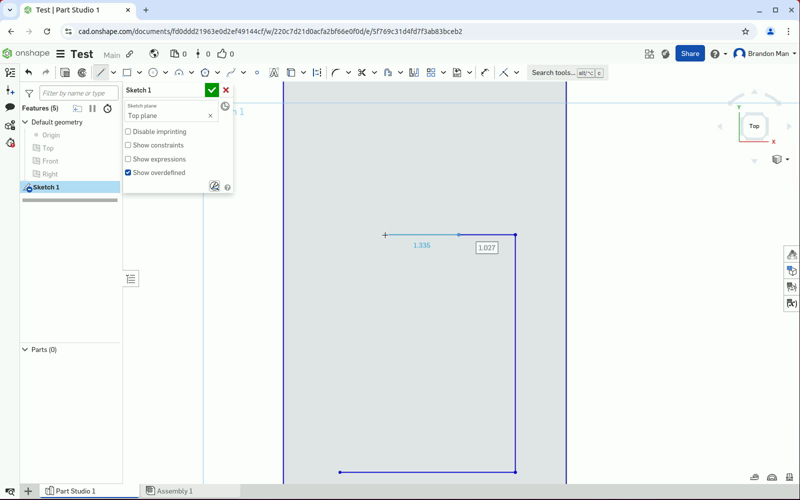
scroll(-6)
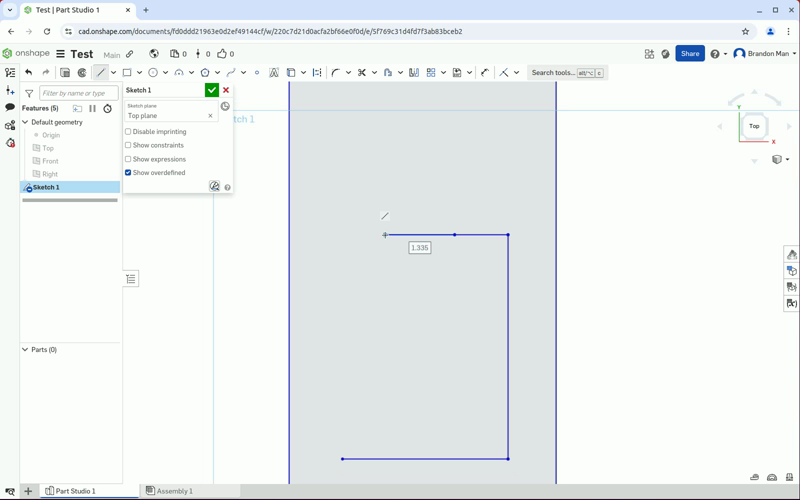
scroll(-6)
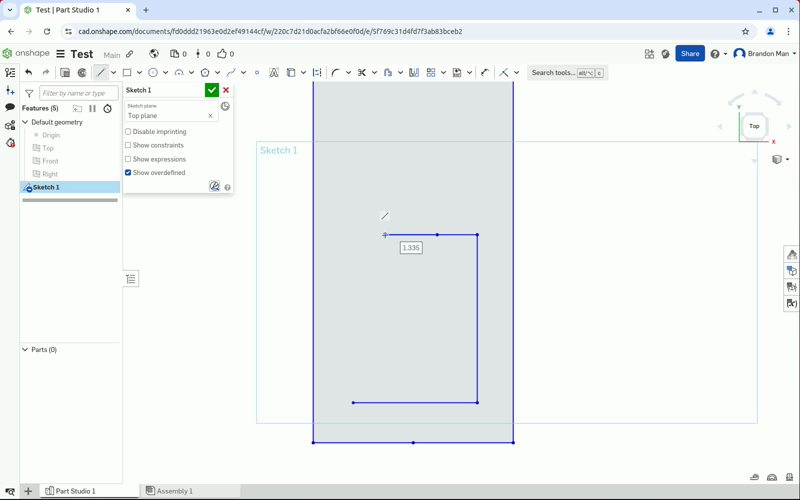
scroll(-6)
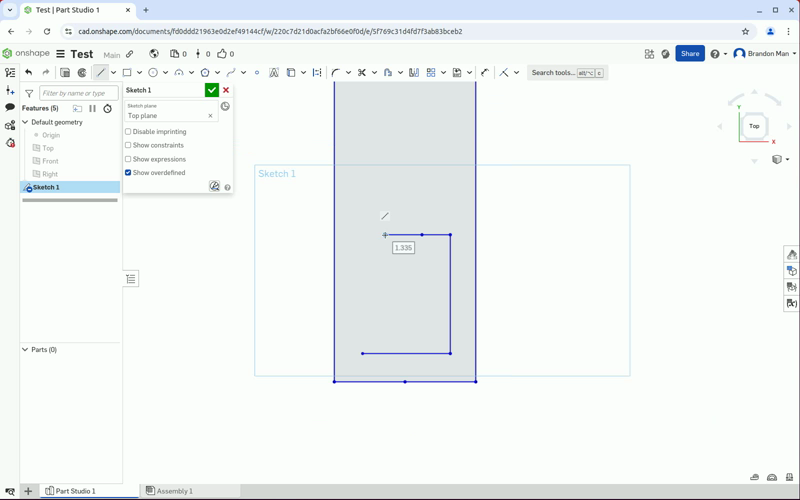
scroll(-6)
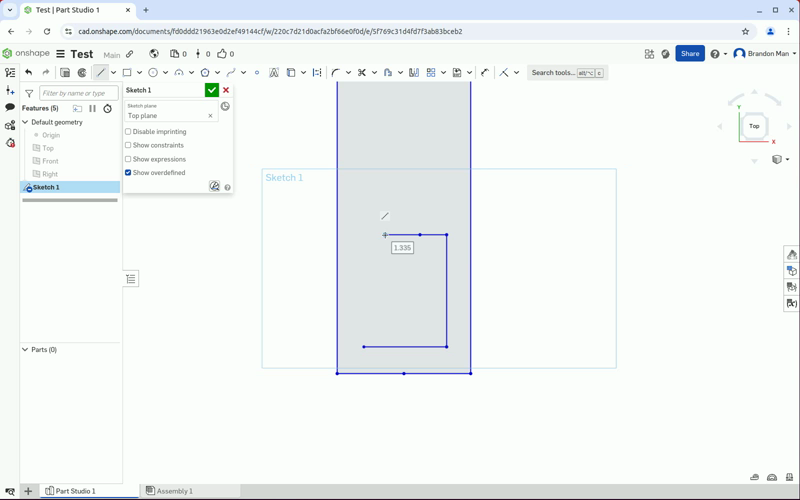
scroll(-6)
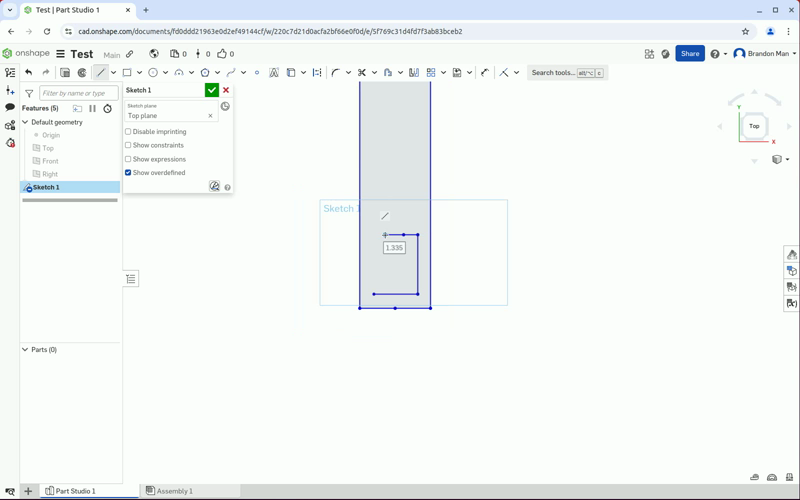
scroll(-6)
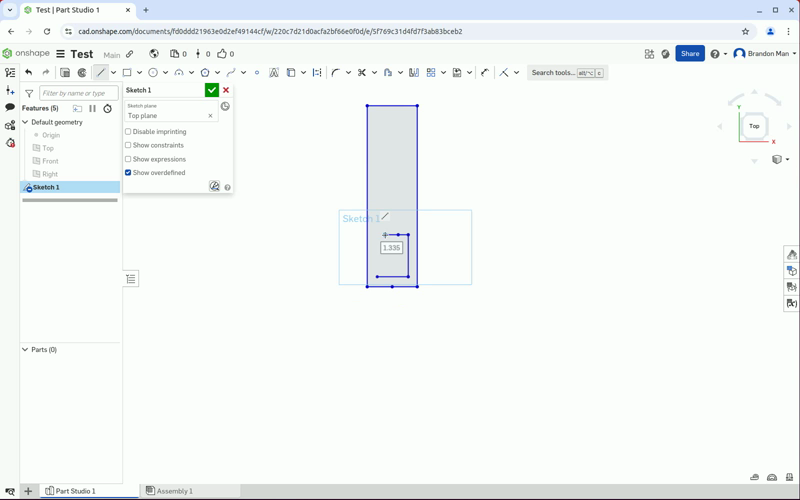
scroll(-6)
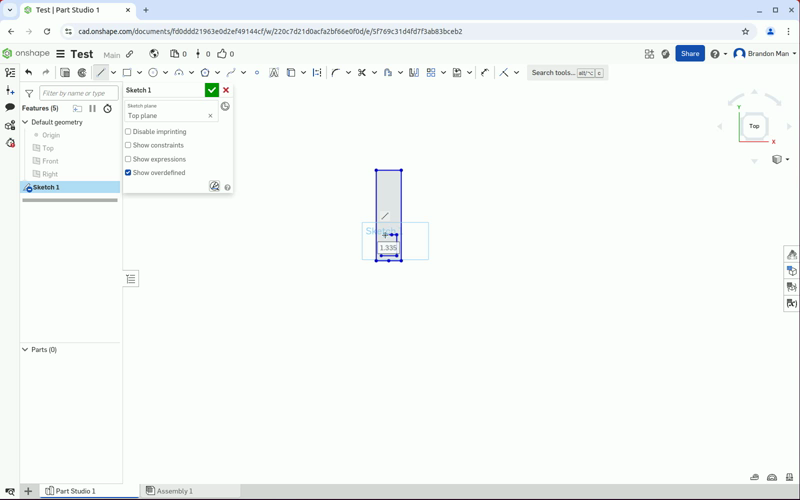
key_up(shift)
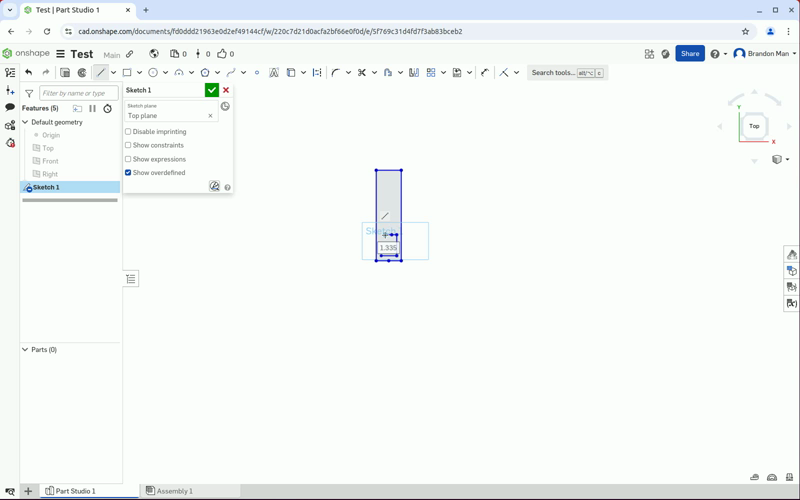
key_down(shift)
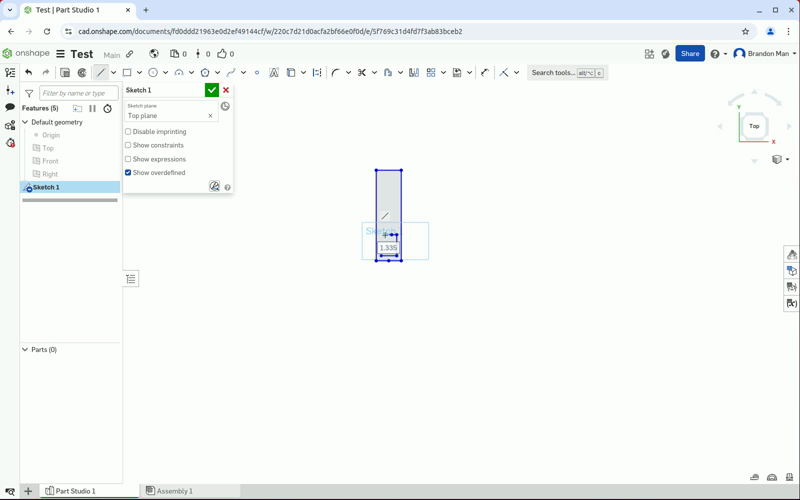
mouse_move(415, 234)
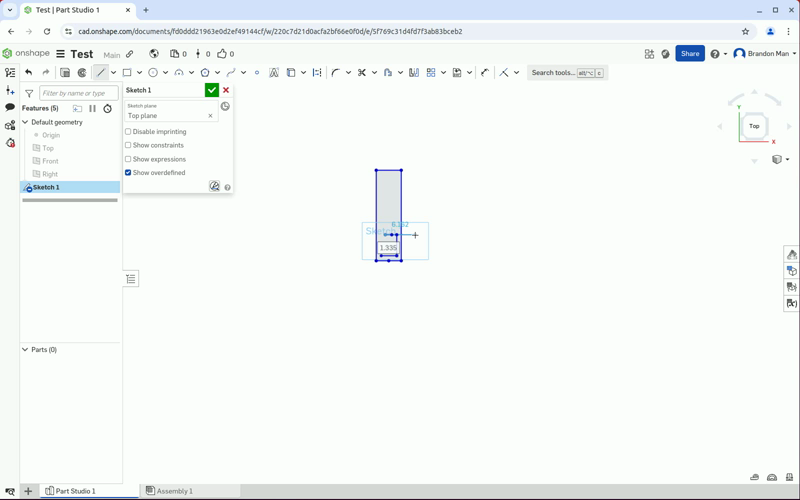
mouse_move(381, 234)
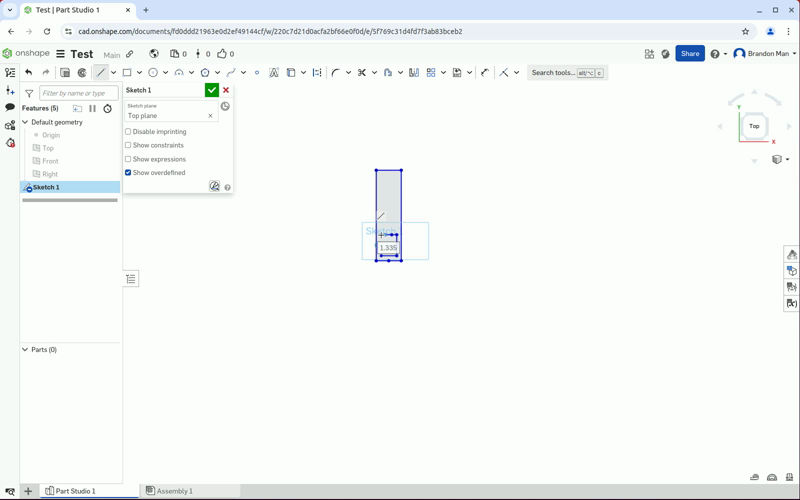
scroll(6)
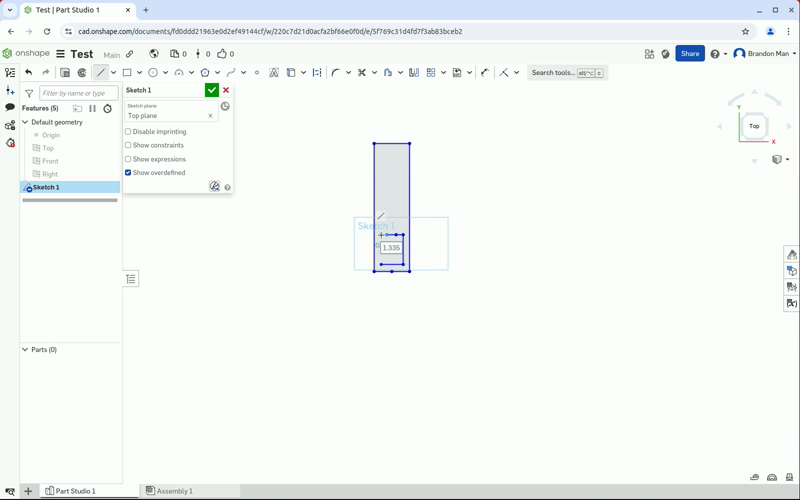
scroll(6)
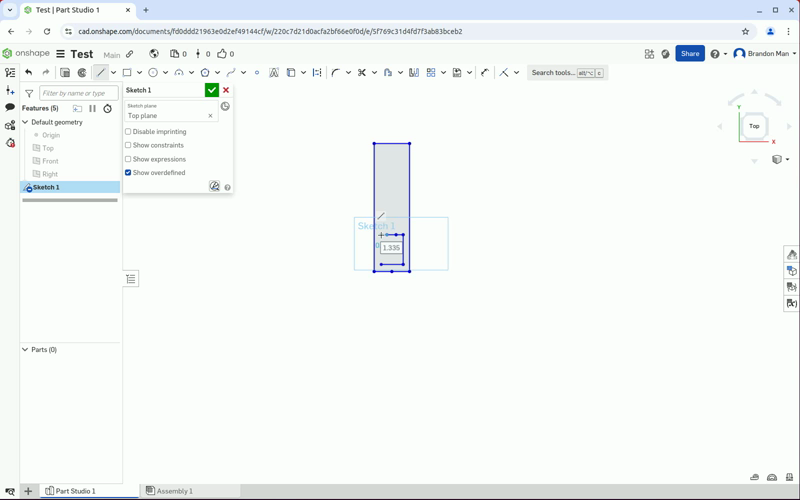
scroll(6)
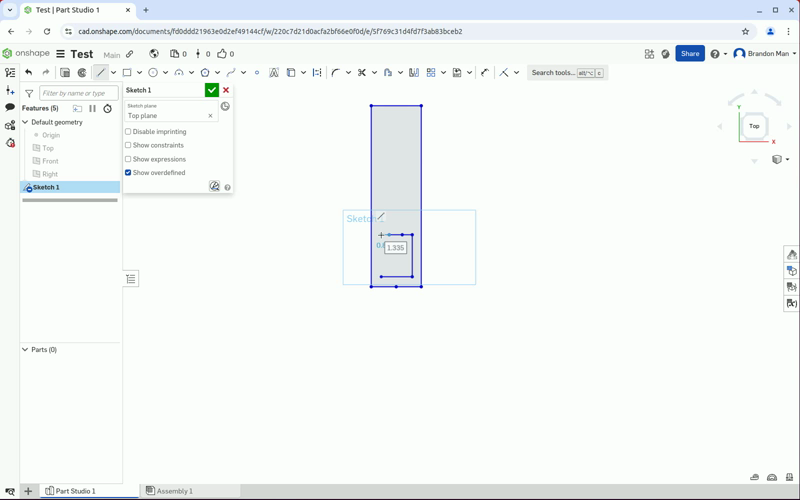
scroll(6)
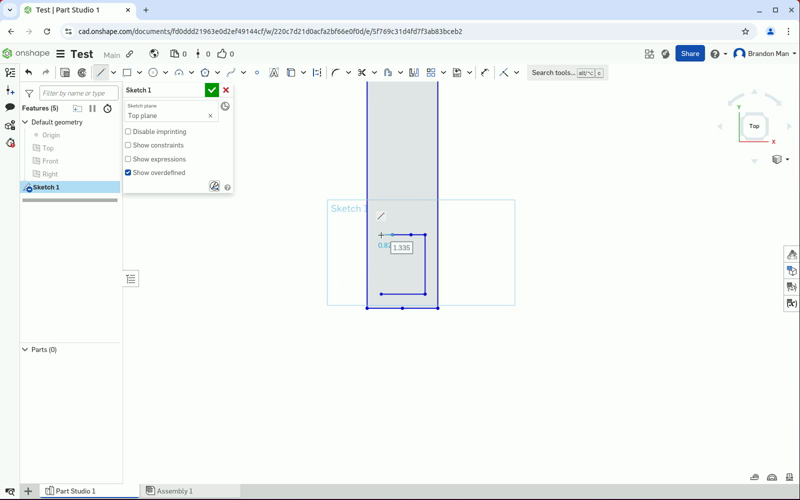
scroll(6)
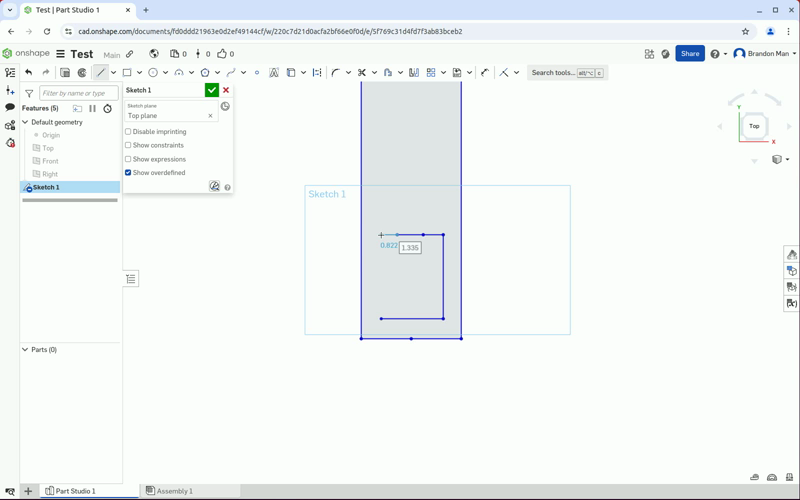
scroll(6)
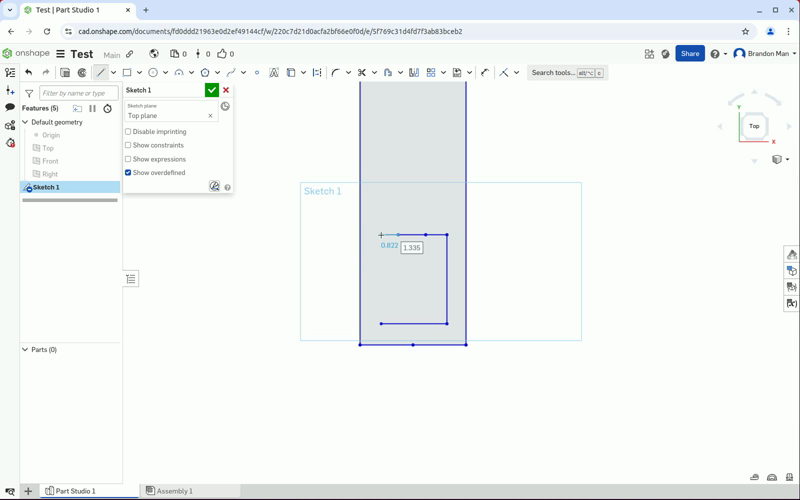
scroll(6)
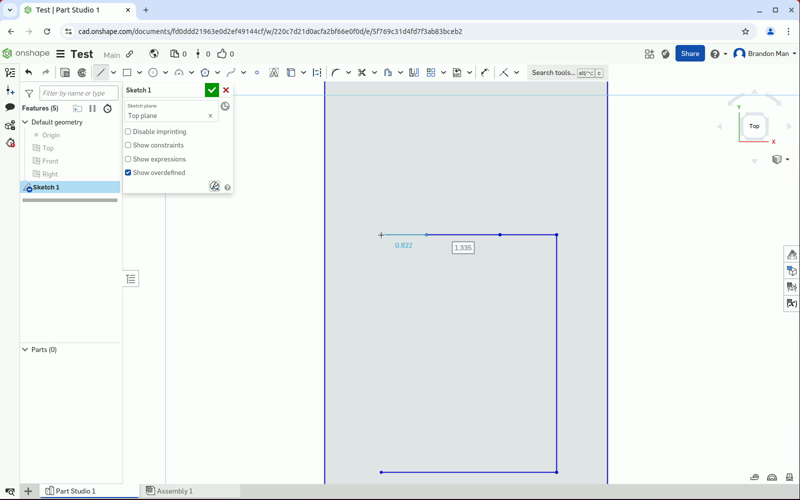
click(381, 234)
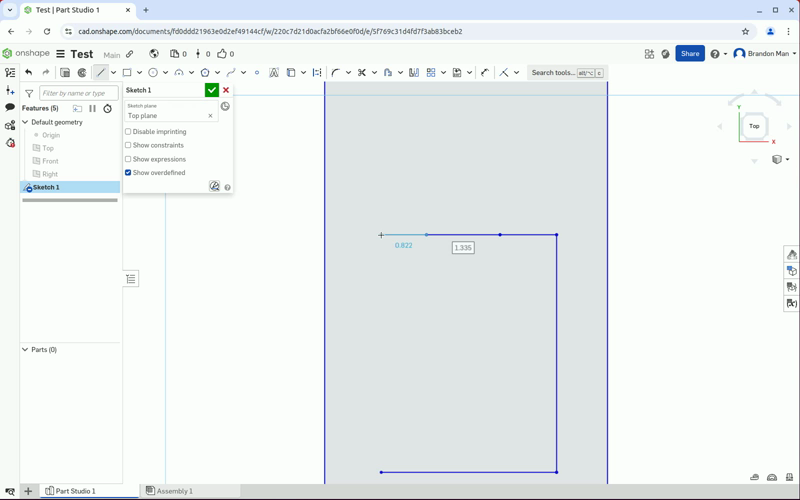
scroll(-6)
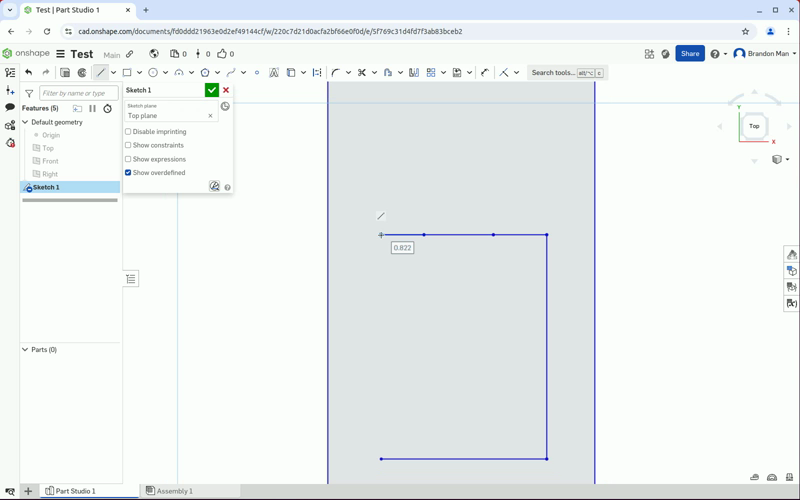
scroll(-6)
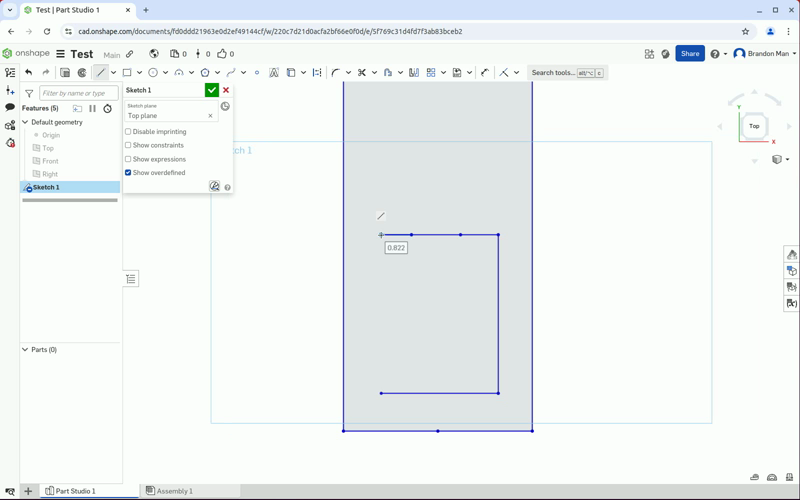
scroll(-6)
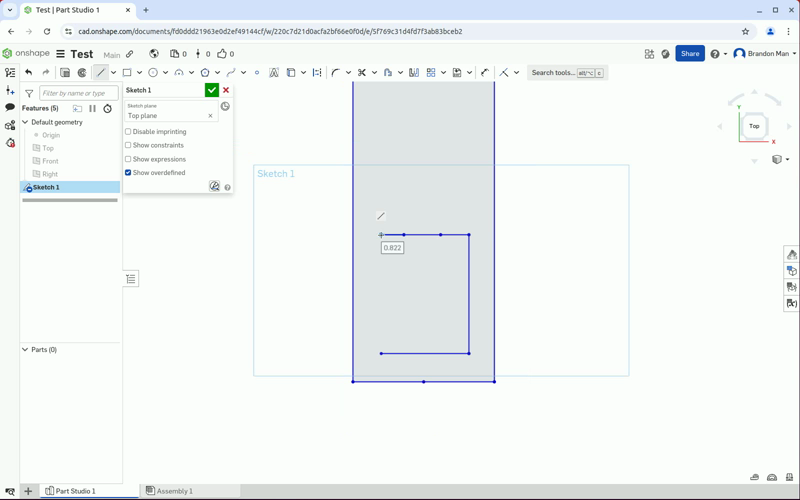
scroll(-6)
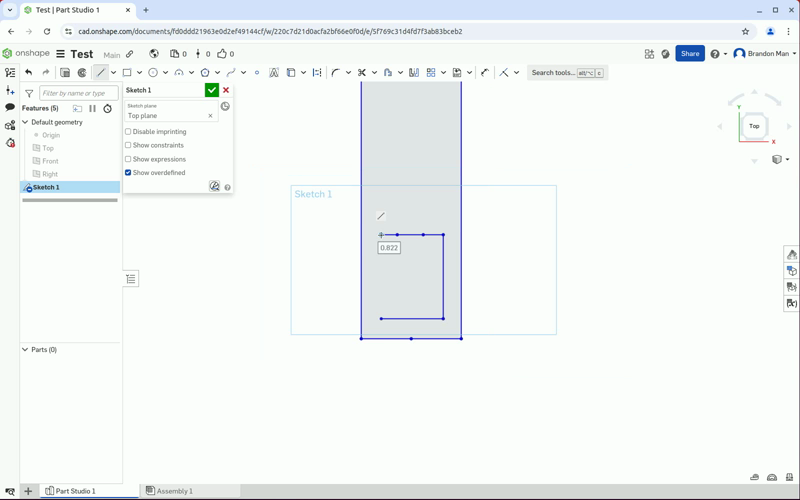
scroll(-6)
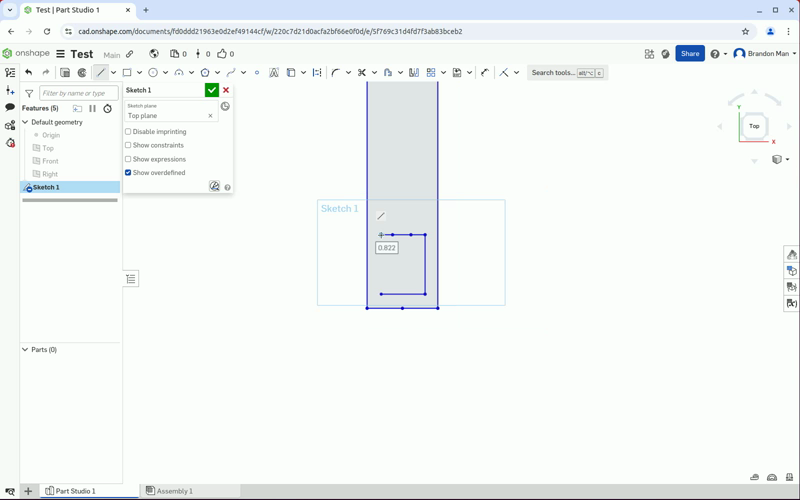
scroll(-6)
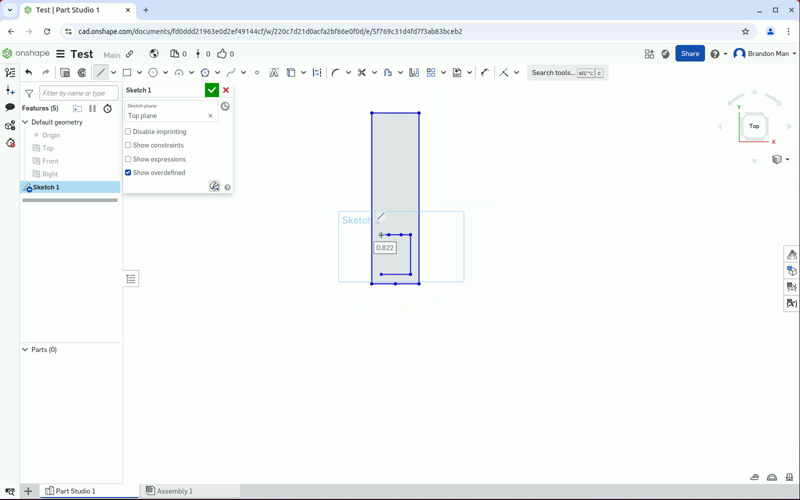
scroll(-6)
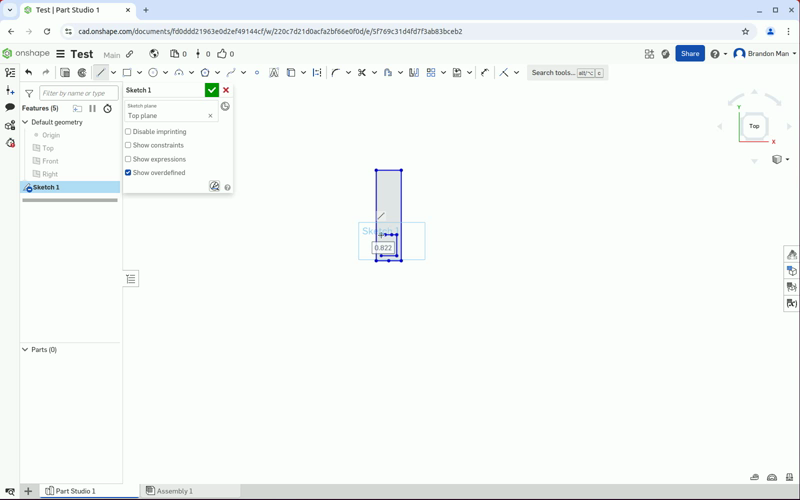
key_up(shift)
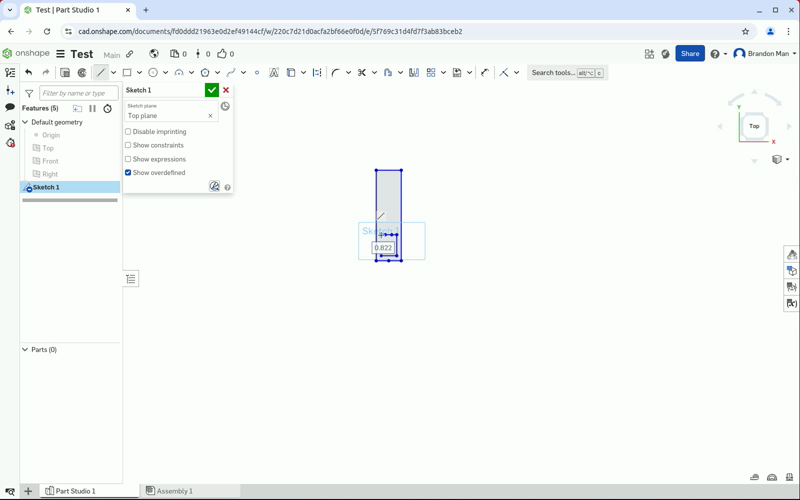
mouse_move(411, 234)
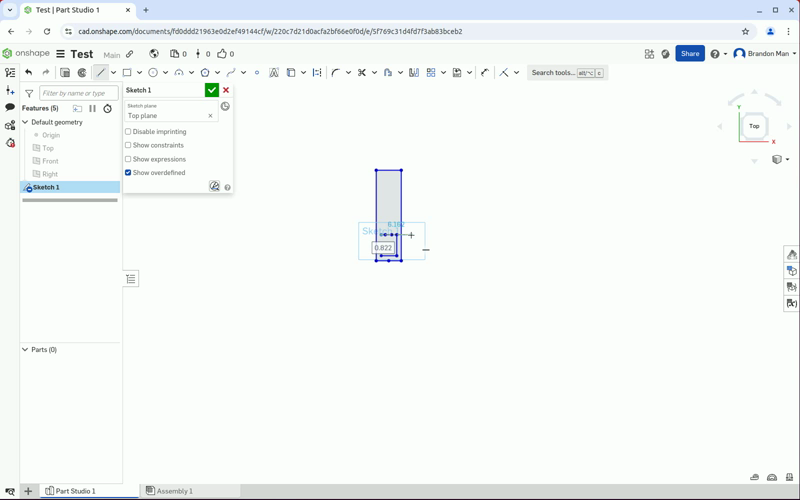
key_down(shift)
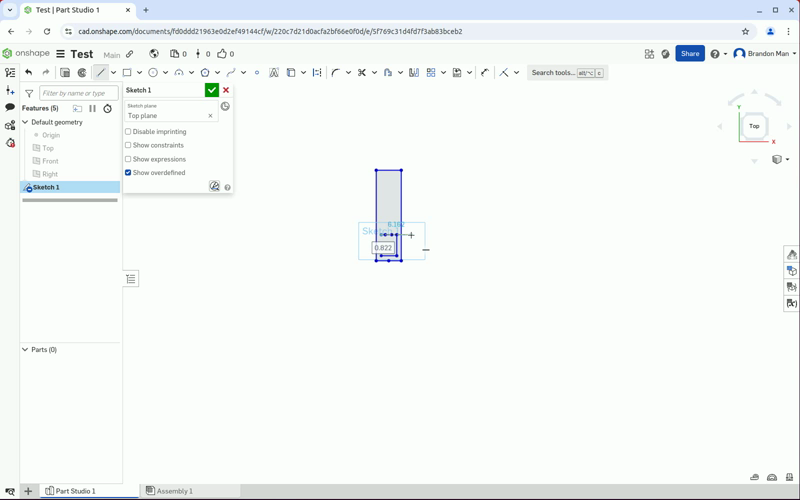
mouse_move(381, 255)
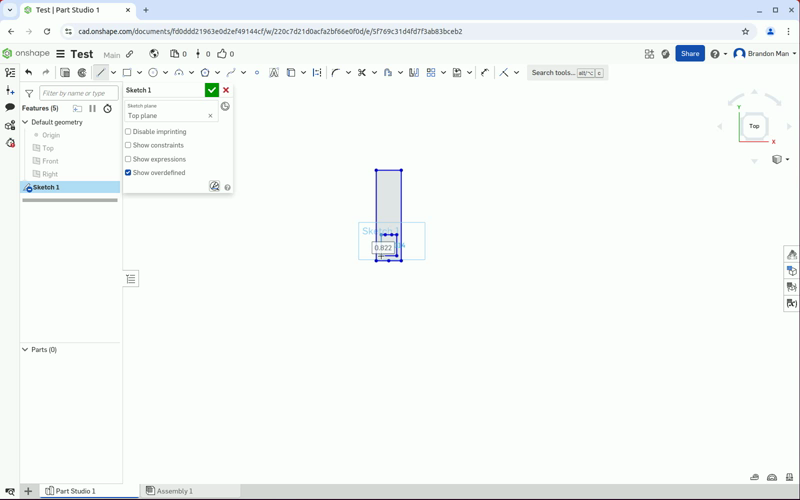
key_up(shift)
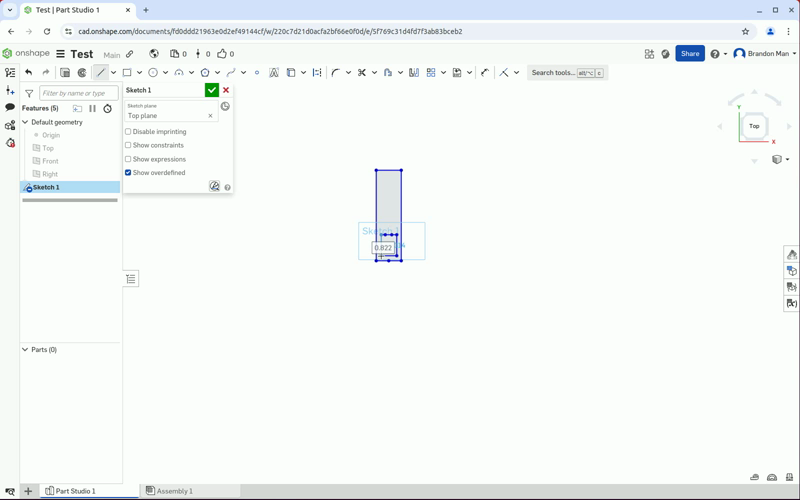
click(381, 255)
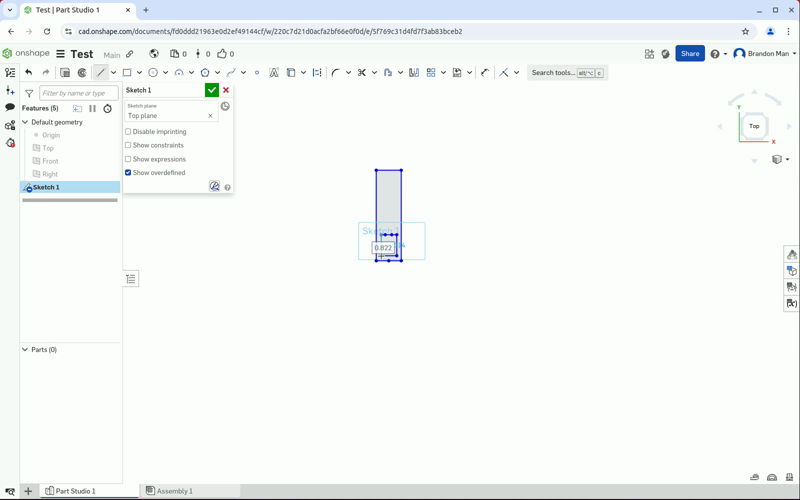
key(esc)
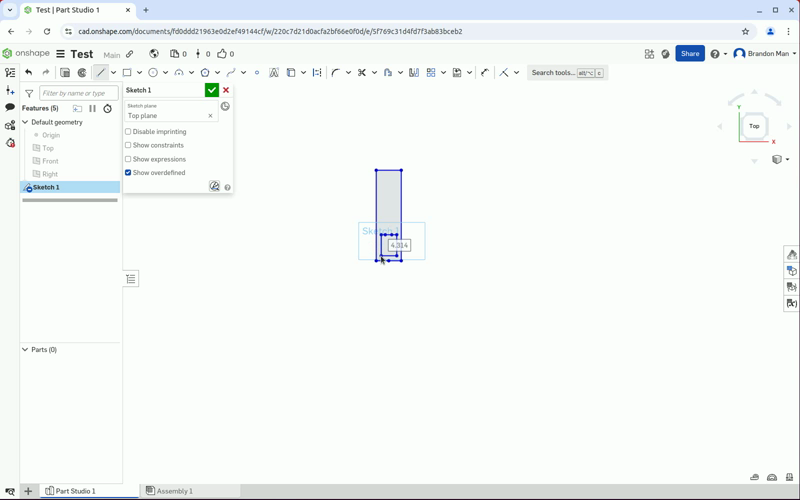
key(l)
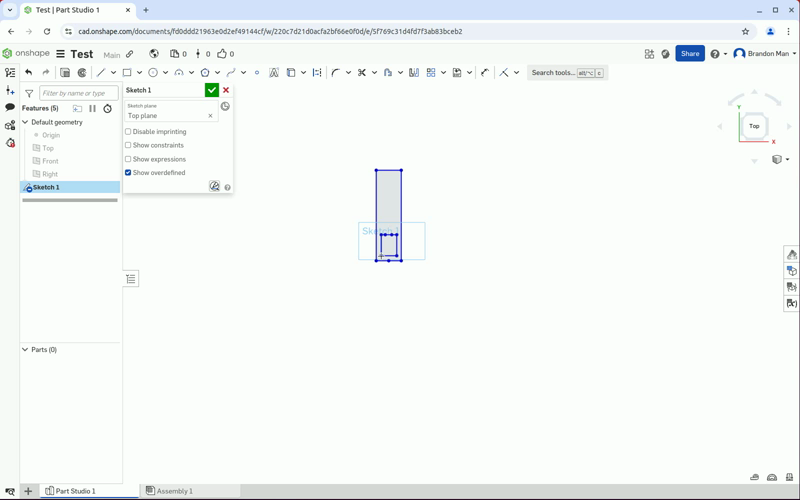
key_down(shift)
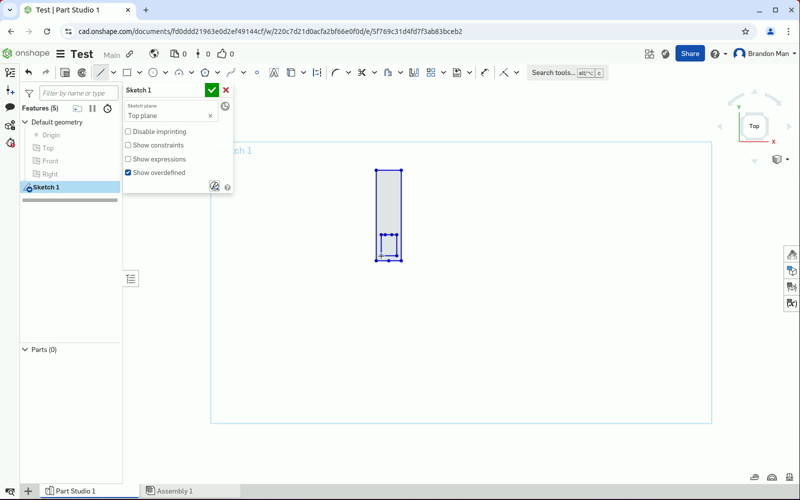
mouse_move(381, 195)
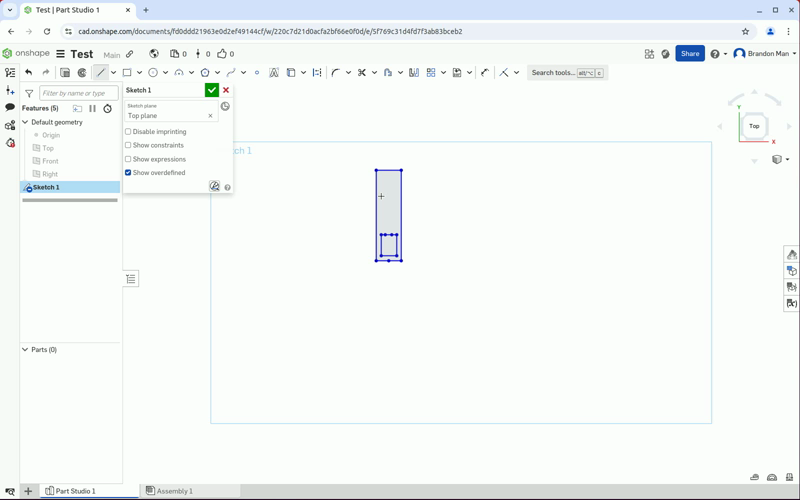
click(381, 195)
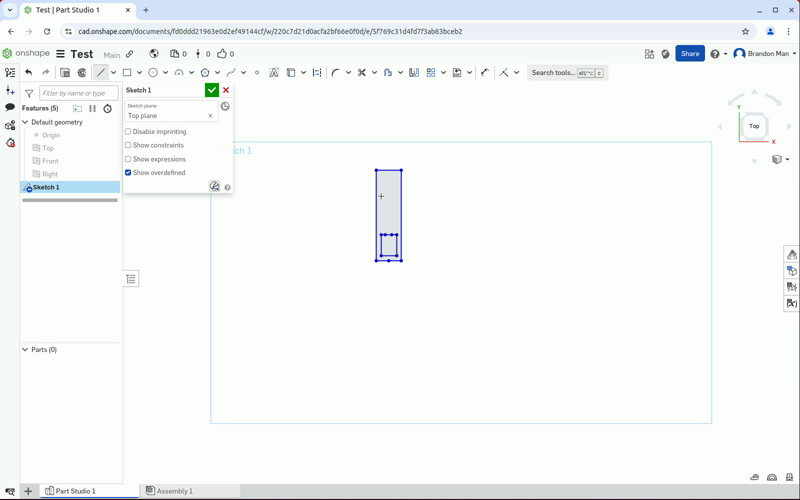
key_up(shift)
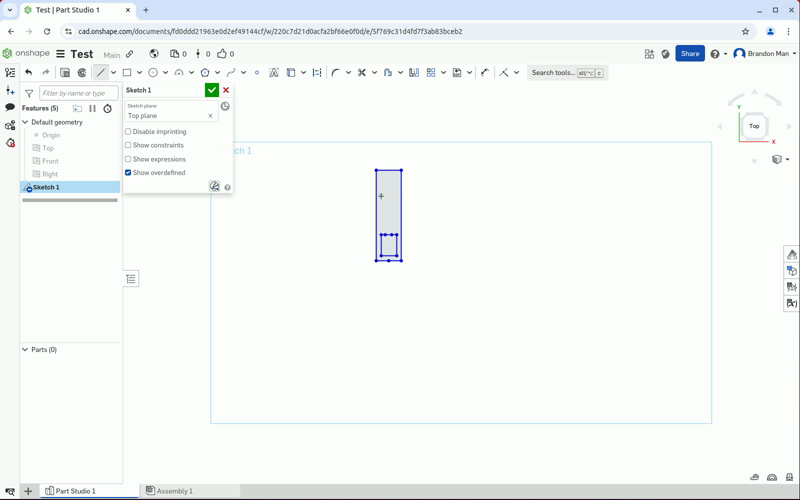
key_down(shift)
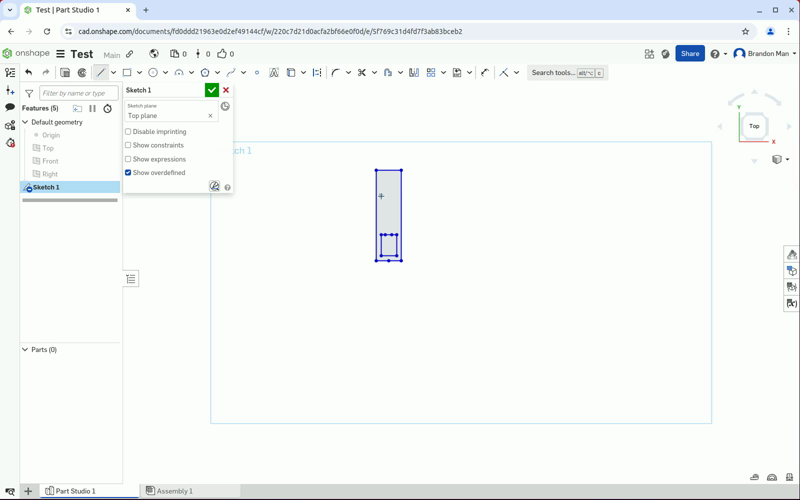
mouse_move(411, 195)
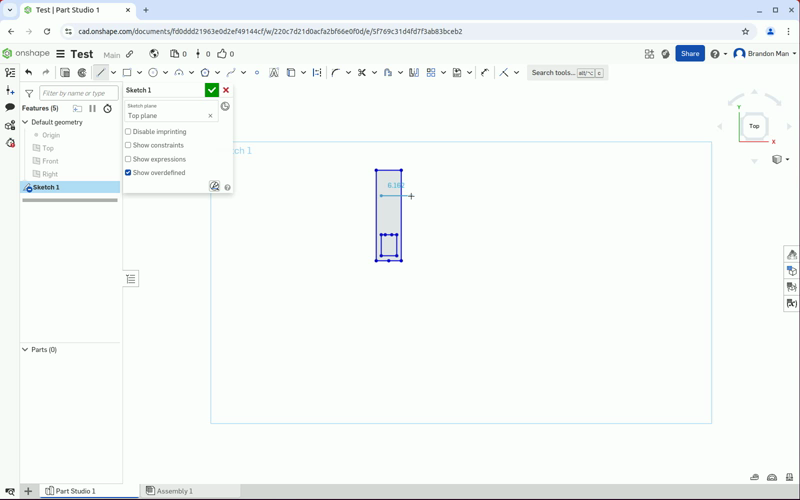
mouse_move(385, 195)
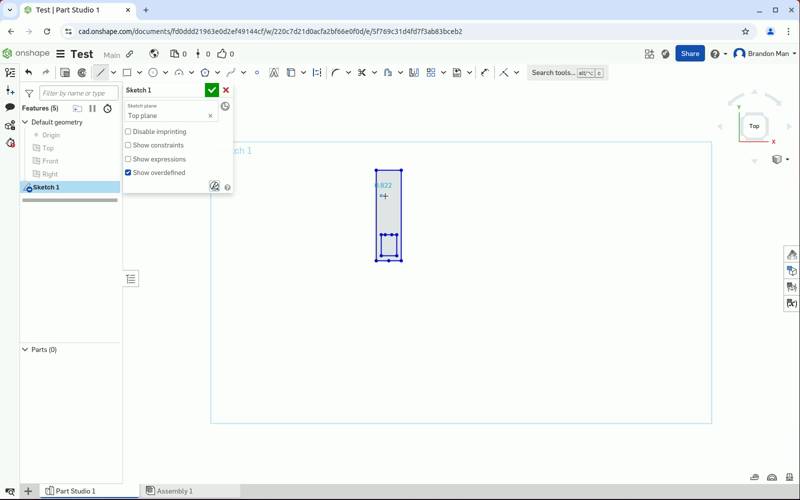
scroll(6)
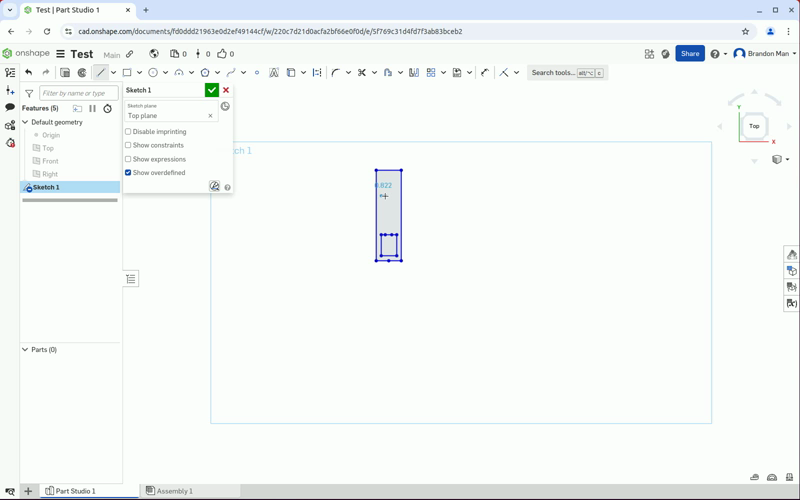
scroll(6)
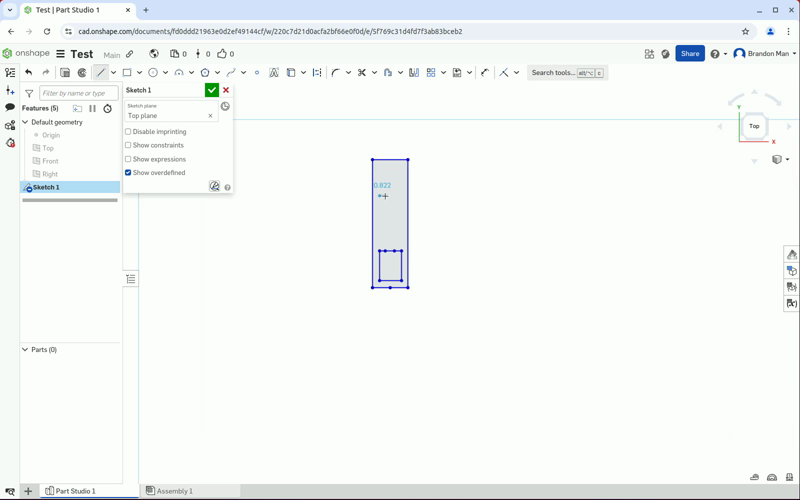
scroll(6)
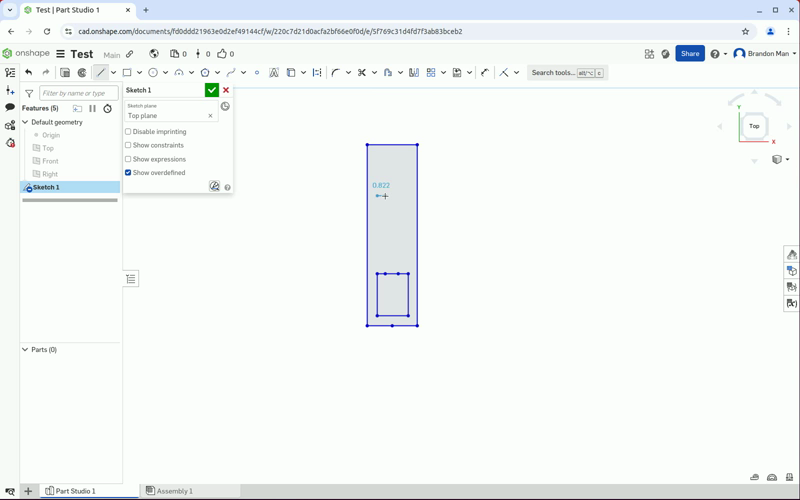
scroll(6)
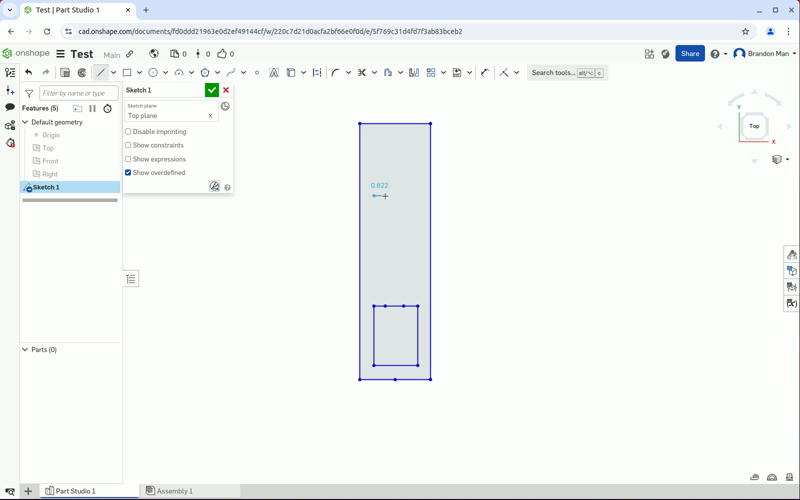
scroll(6)
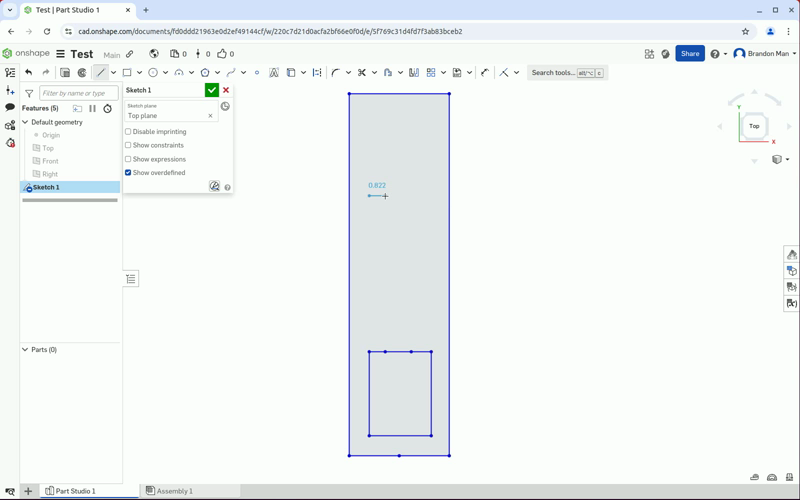
scroll(6)
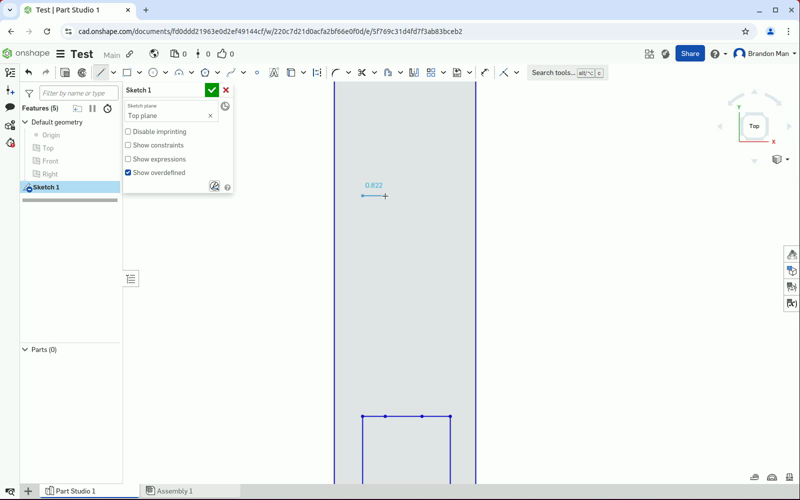
scroll(6)
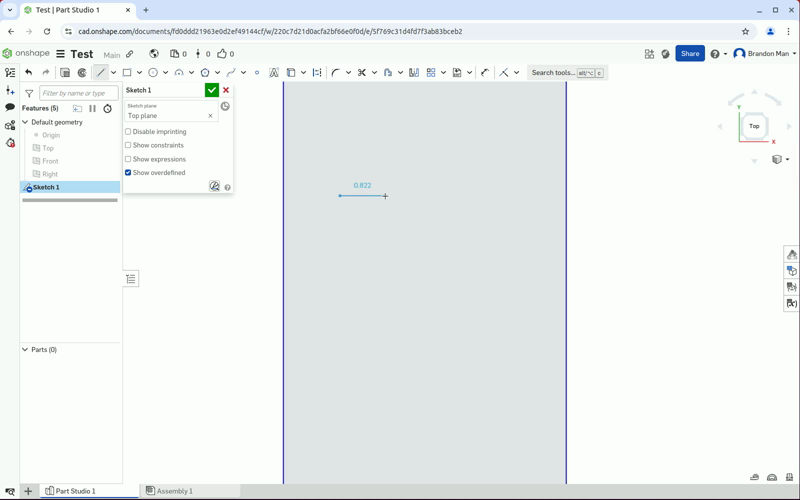
click(385, 195)
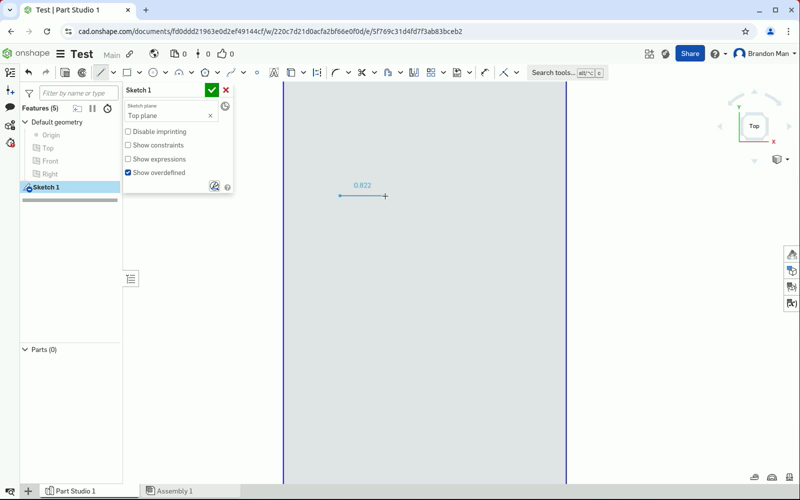
scroll(-6)
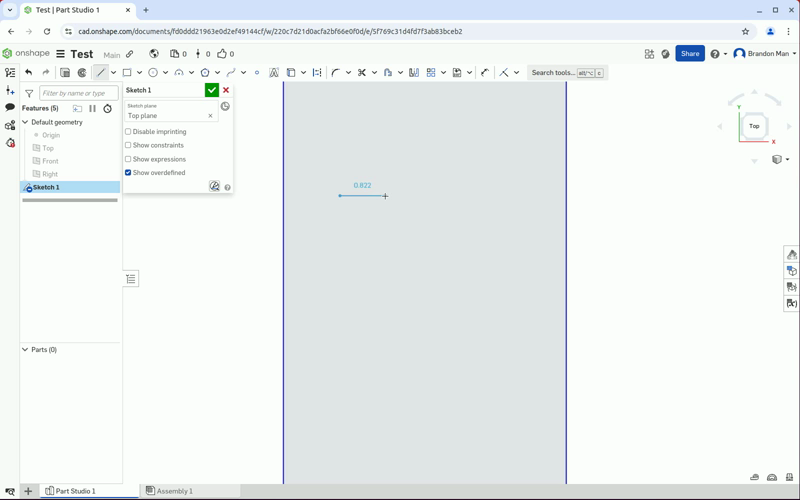
scroll(-6)
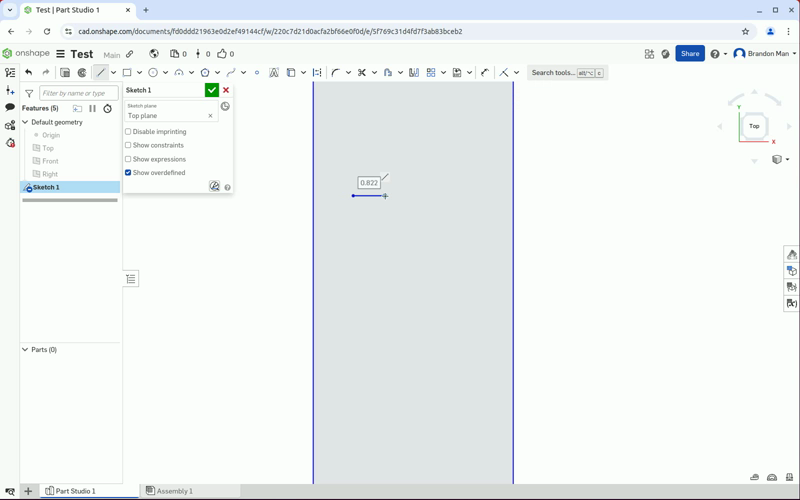
scroll(-6)
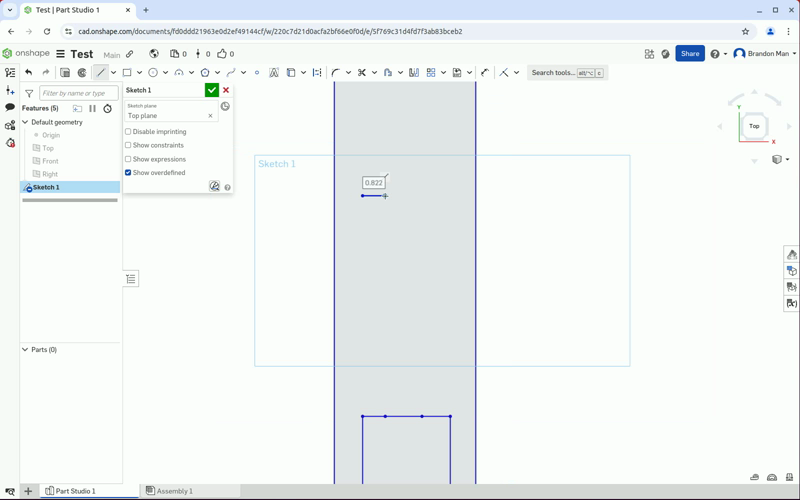
scroll(-6)
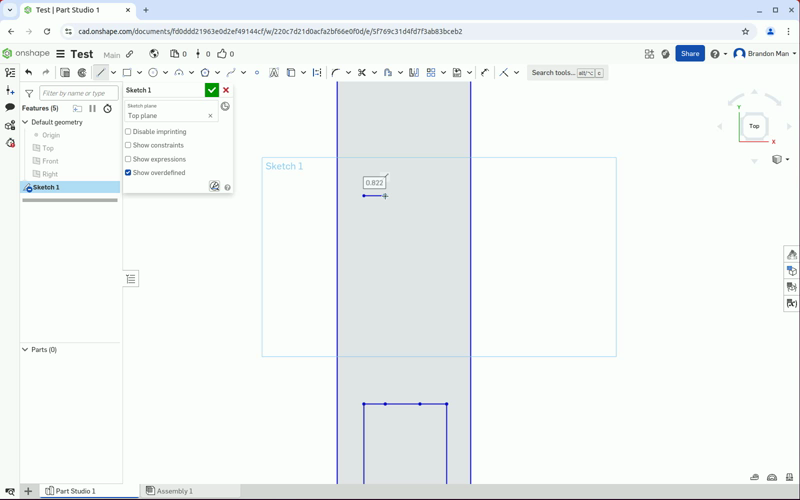
scroll(-6)
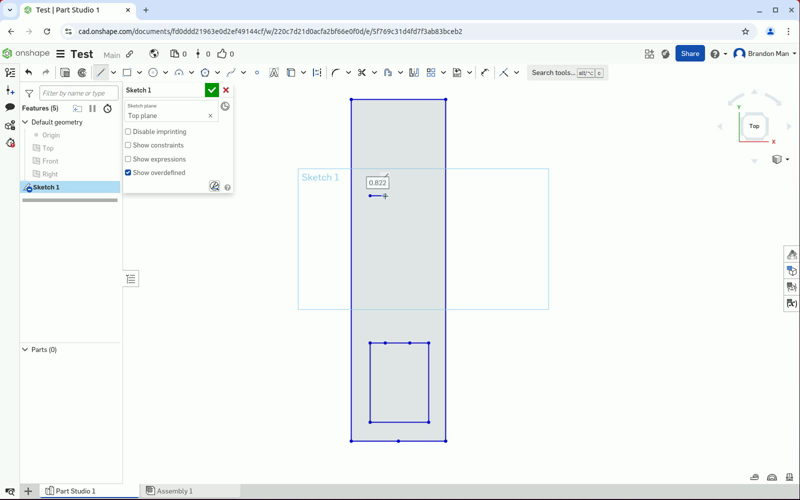
scroll(-6)
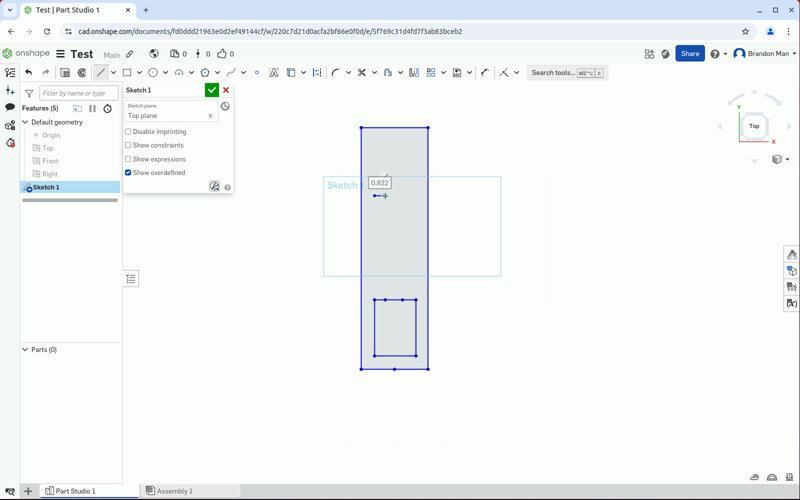
scroll(-6)
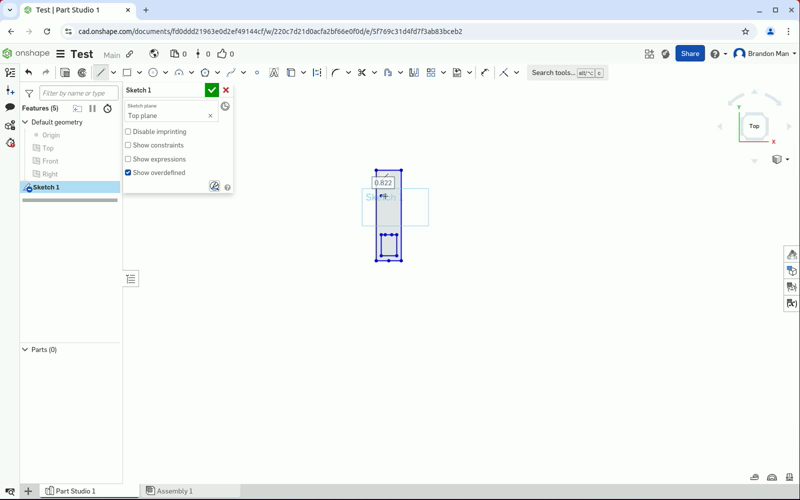
key_up(shift)
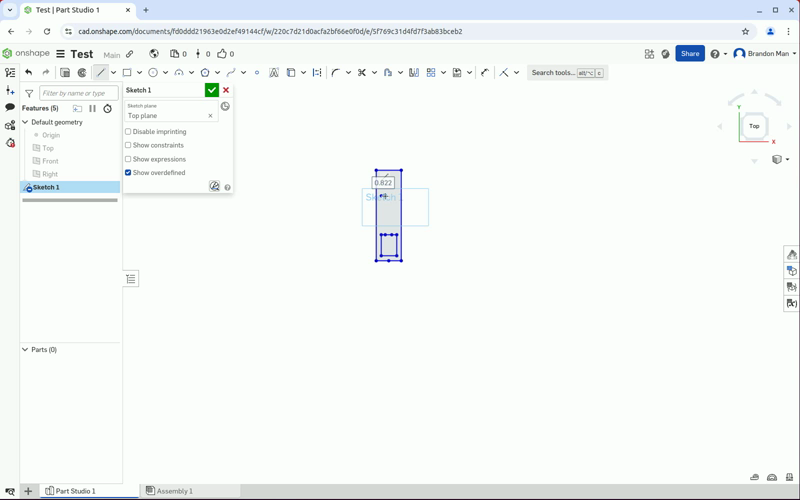
key_down(shift)
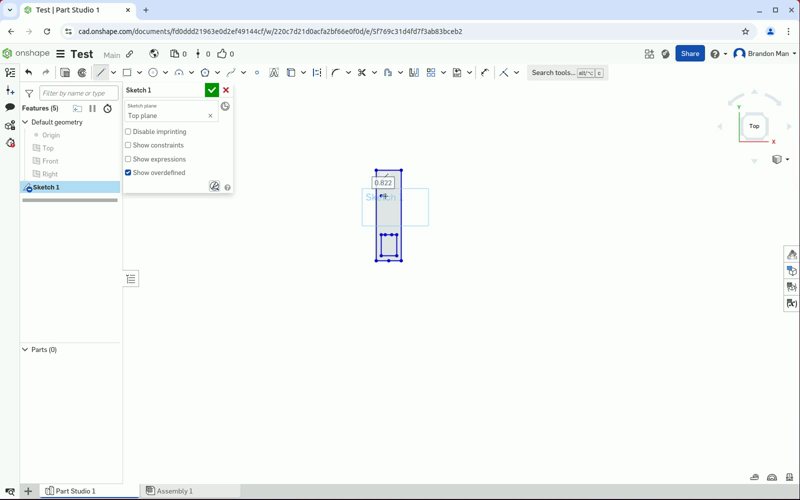
mouse_move(415, 195)
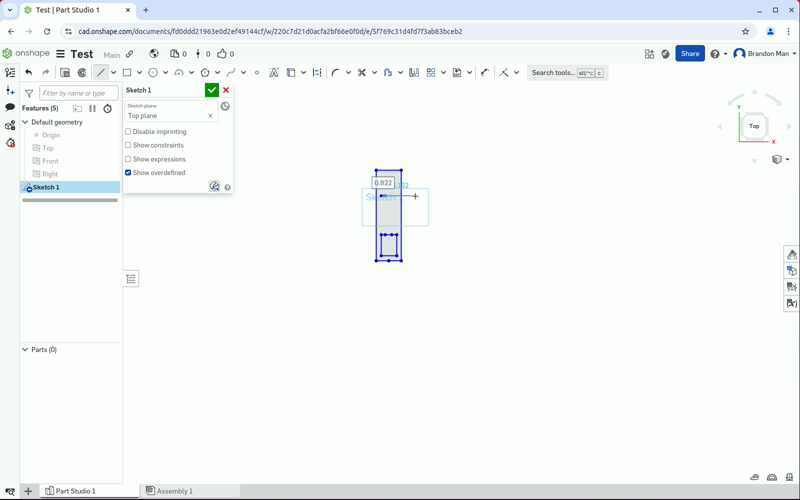
mouse_move(391, 195)
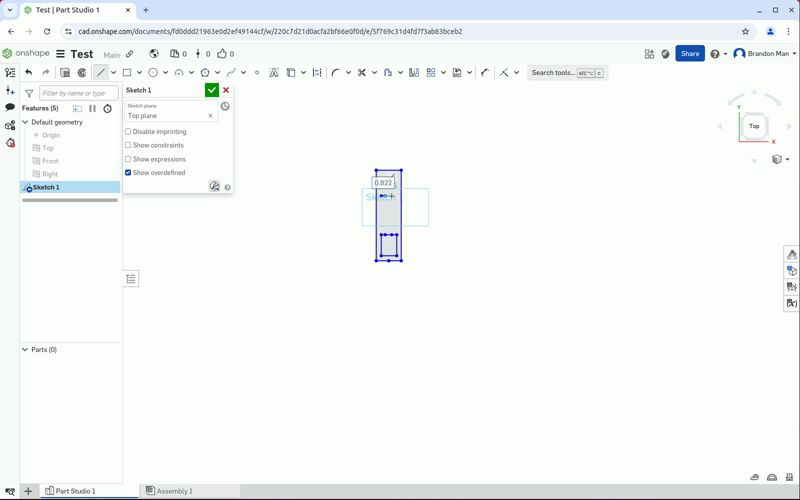
scroll(6)
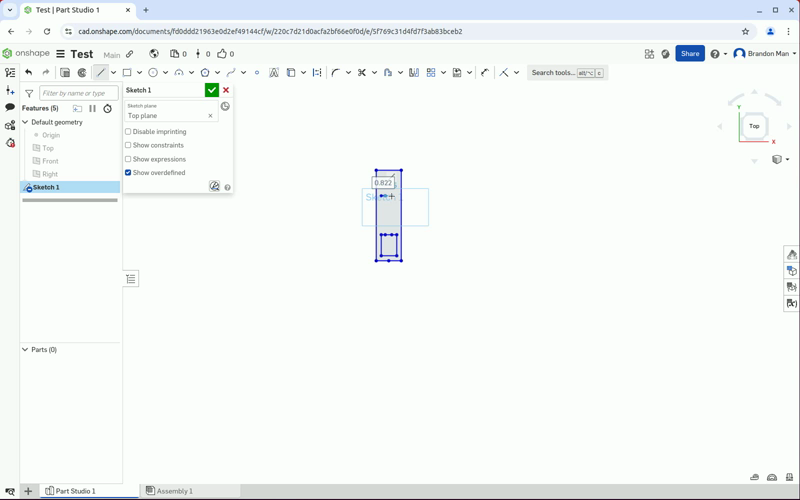
scroll(6)
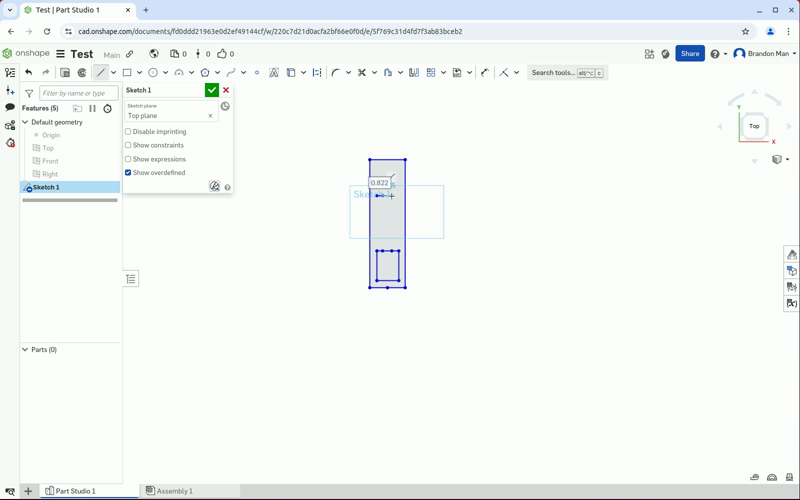
scroll(6)
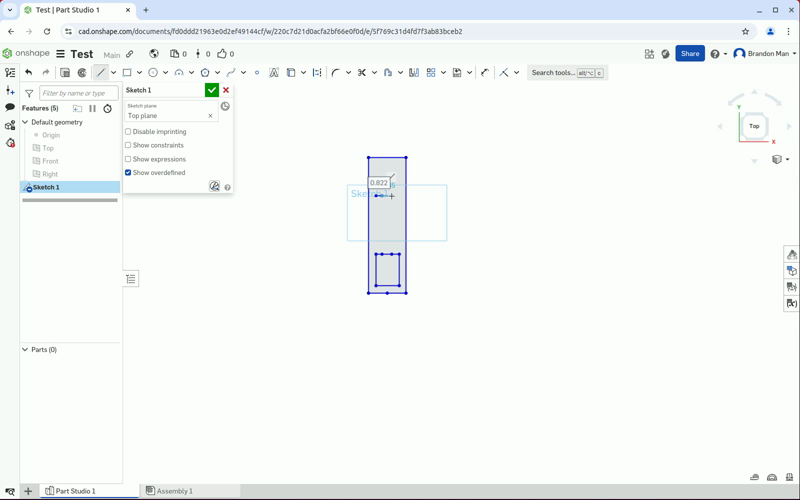
scroll(6)
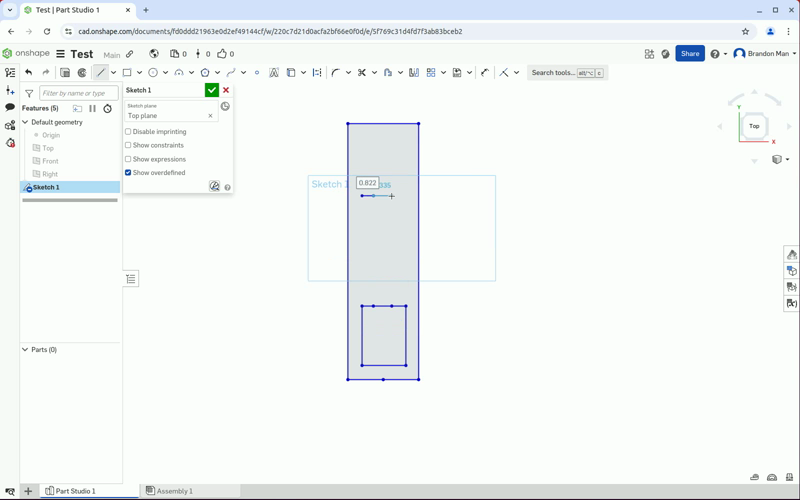
scroll(6)
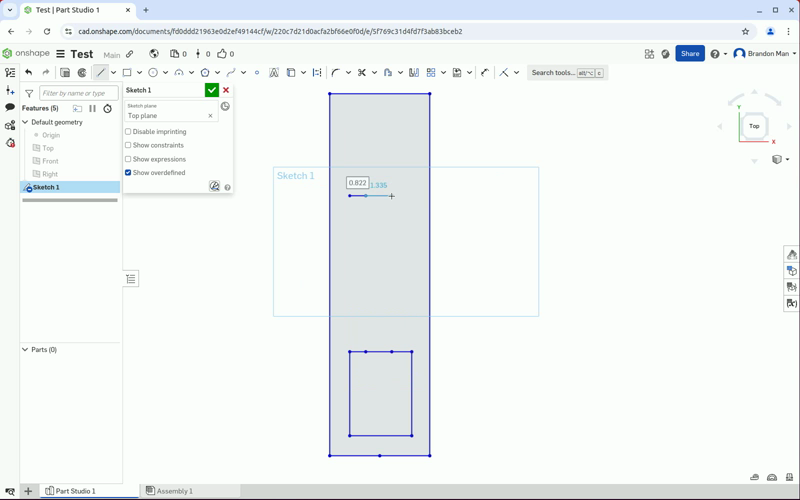
scroll(6)
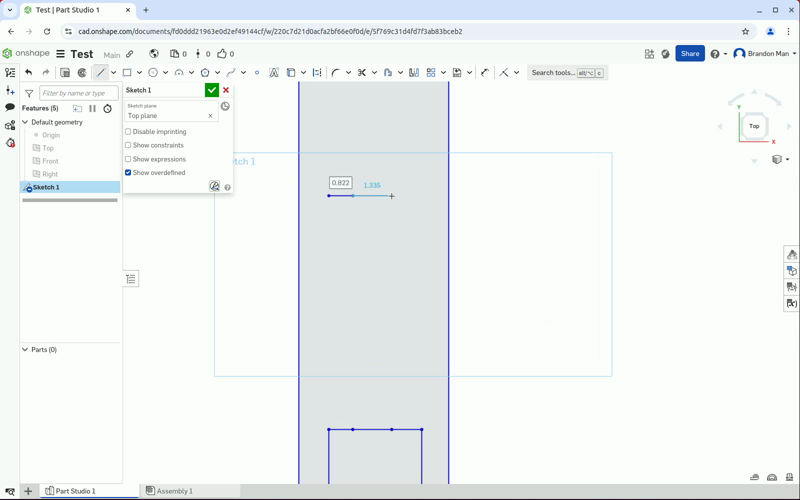
scroll(6)
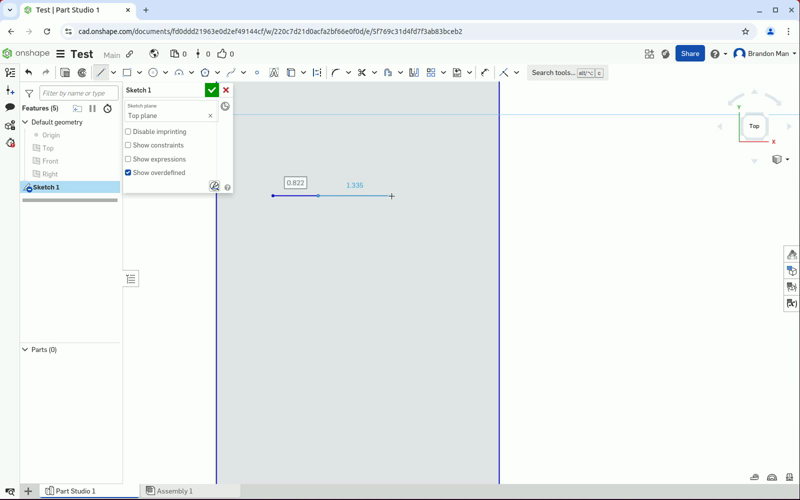
click(391, 195)
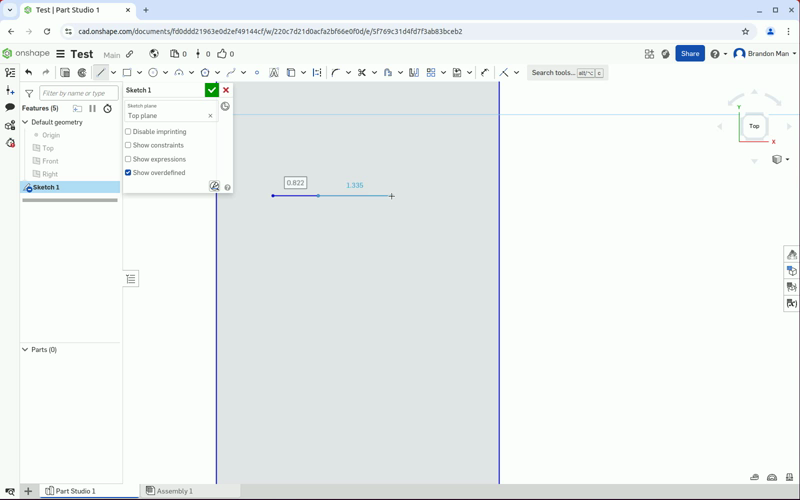
scroll(-6)
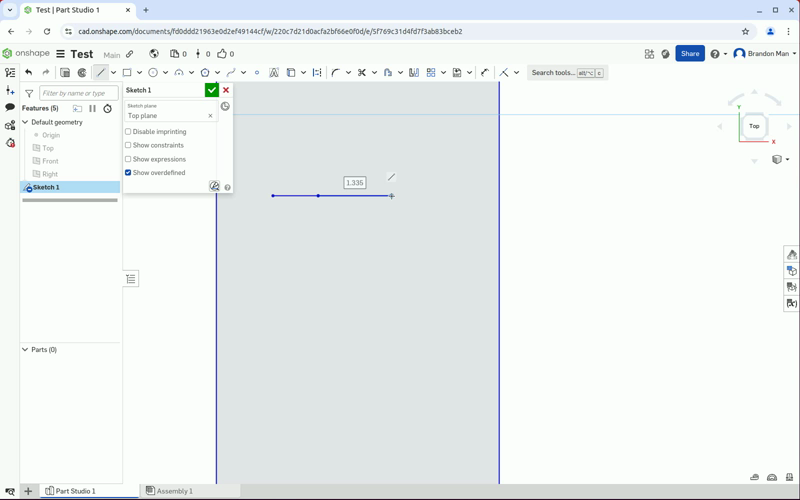
scroll(-6)
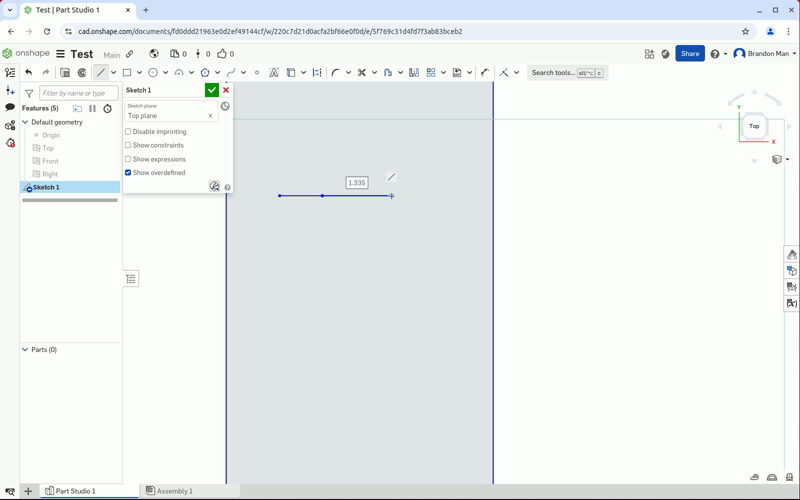
scroll(-6)
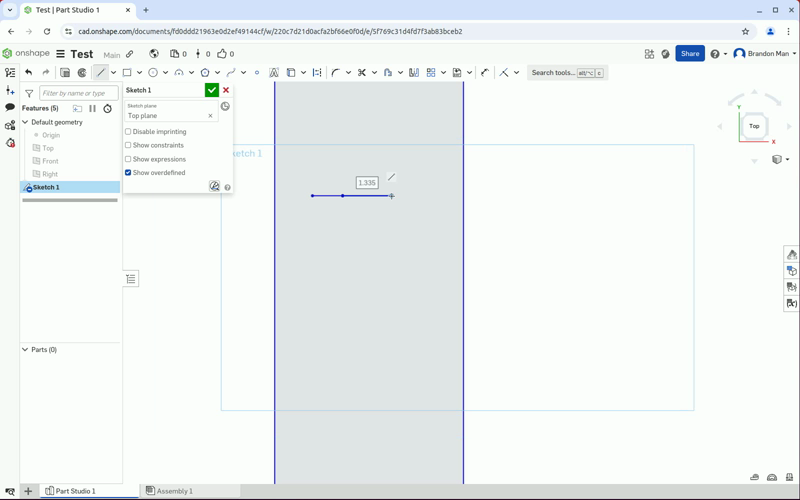
scroll(-6)
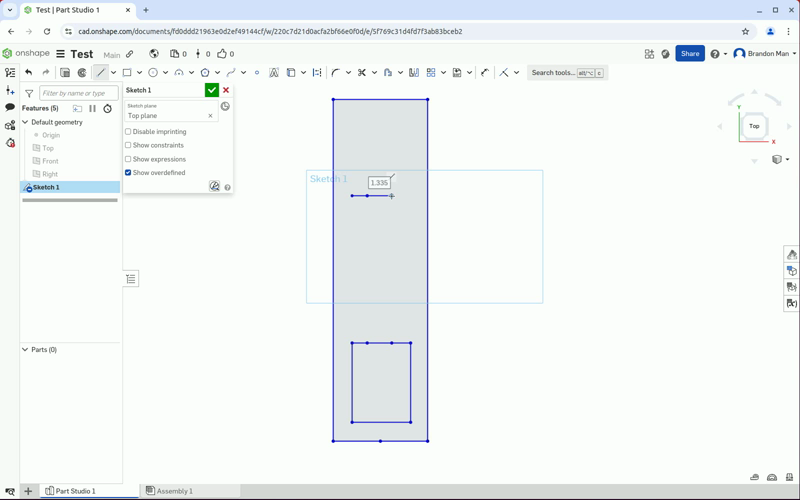
scroll(-6)
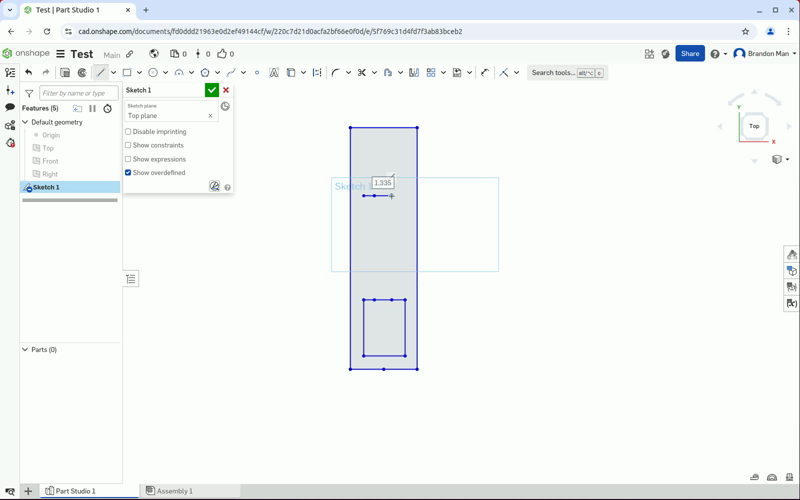
scroll(-6)
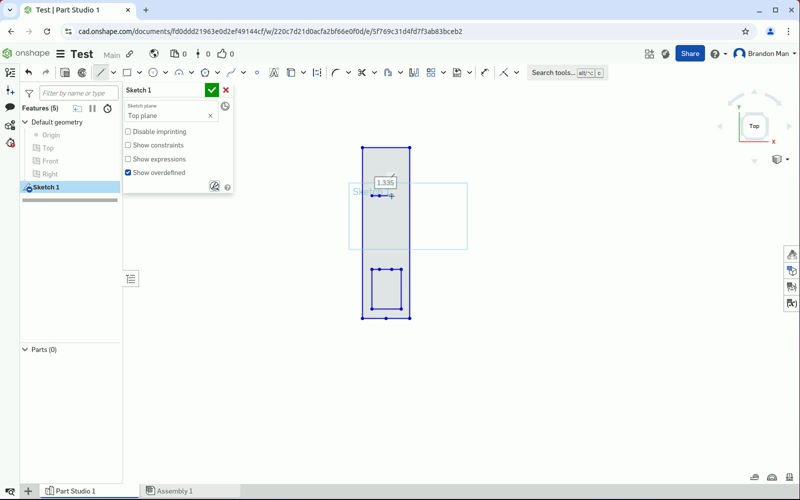
scroll(-6)
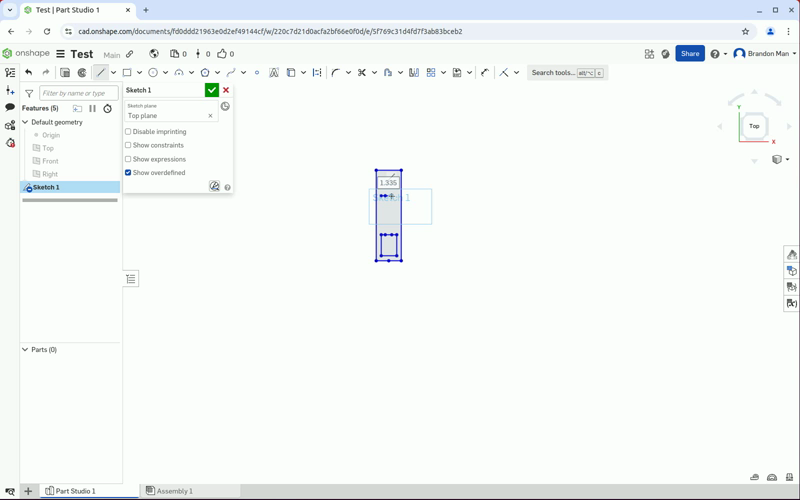
key_up(shift)
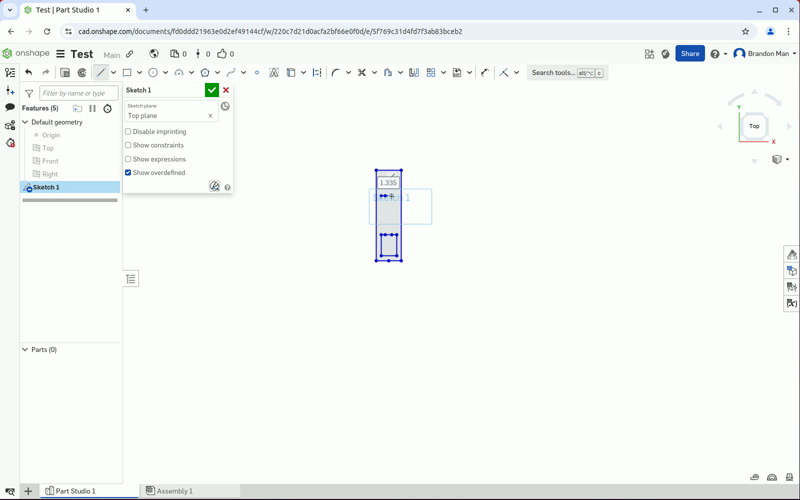
key_down(shift)
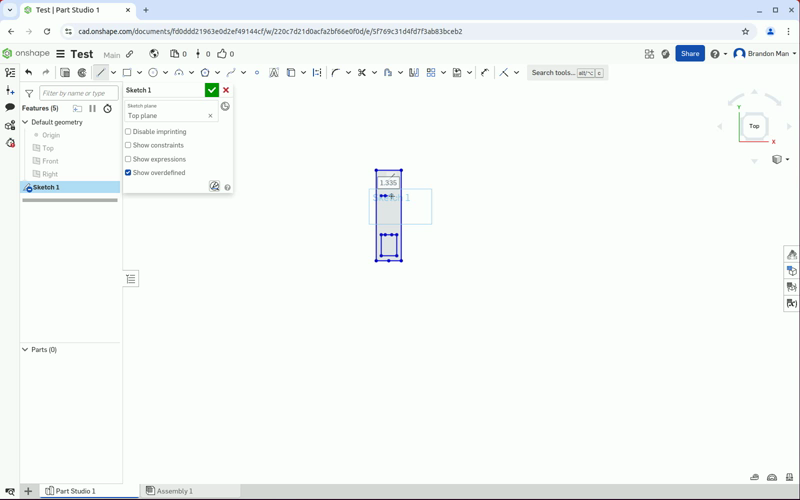
mouse_move(421, 195)
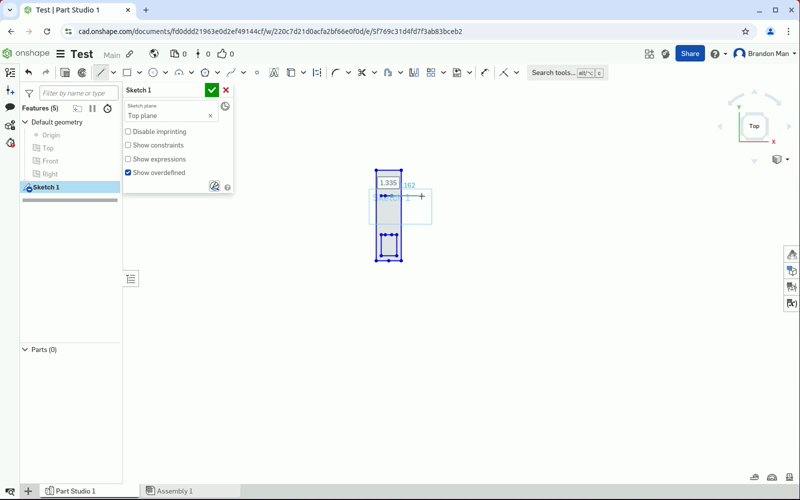
mouse_move(396, 195)
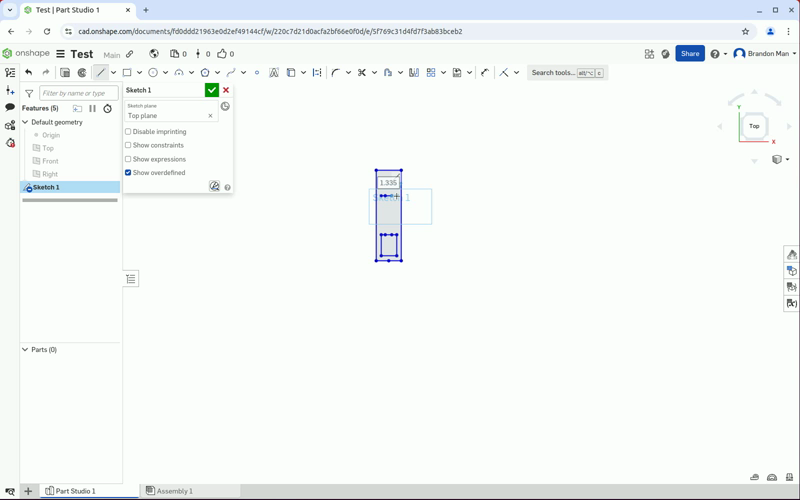
scroll(6)
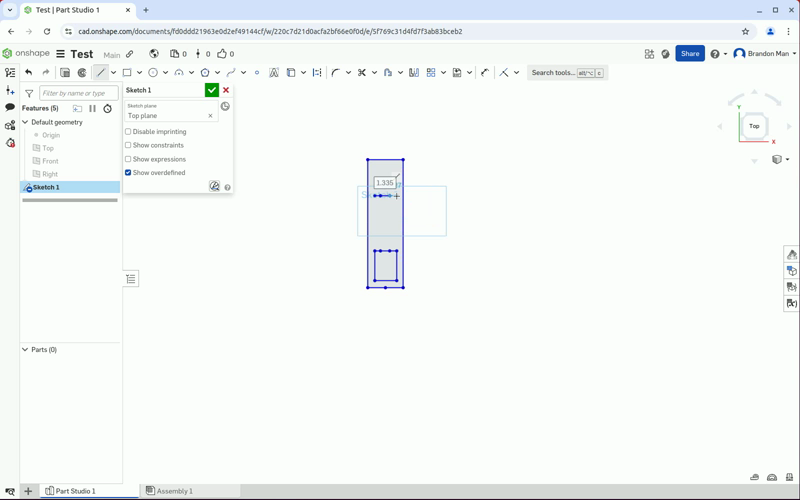
scroll(6)
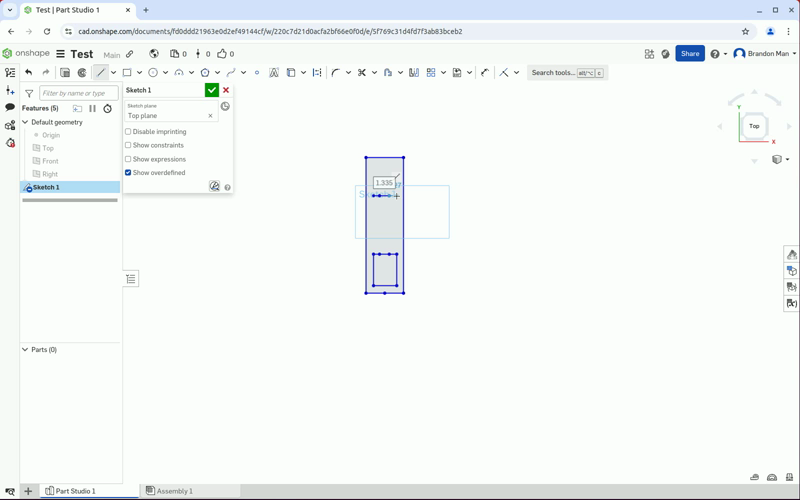
scroll(6)
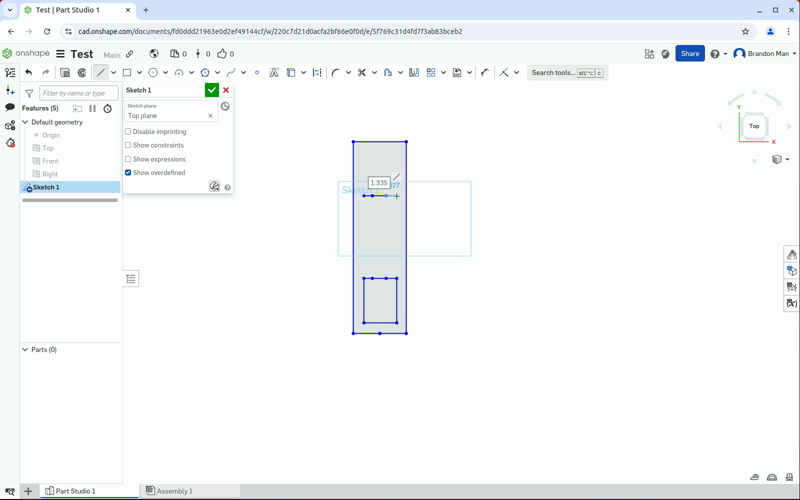
scroll(6)
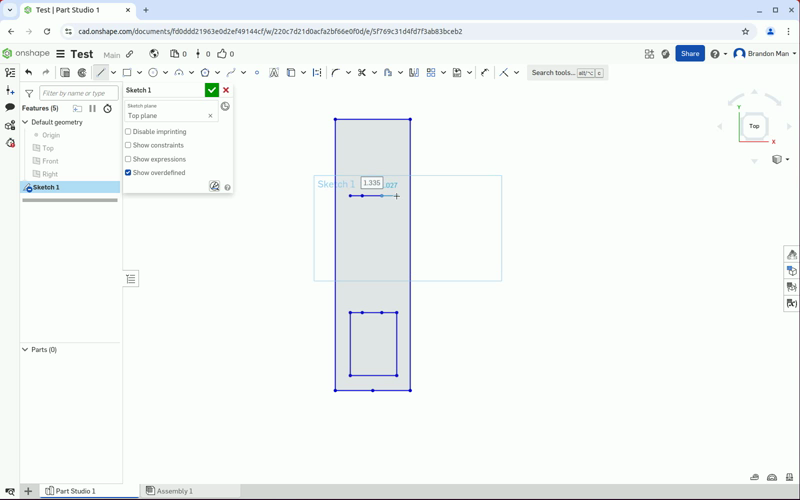
scroll(6)
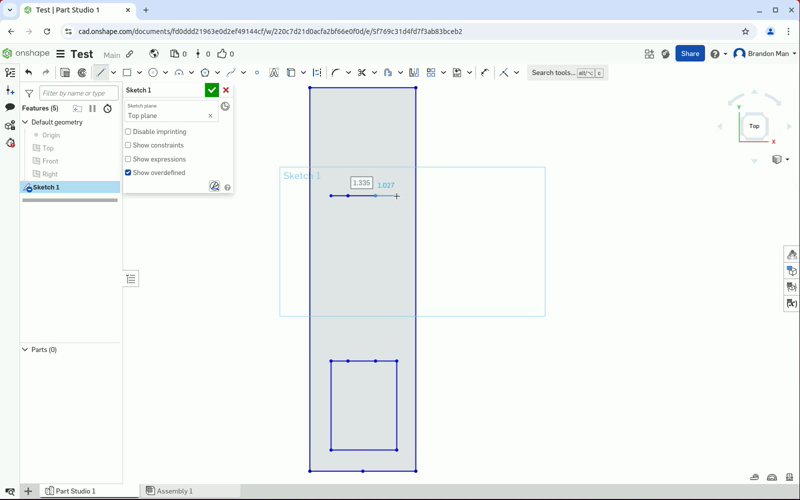
scroll(6)
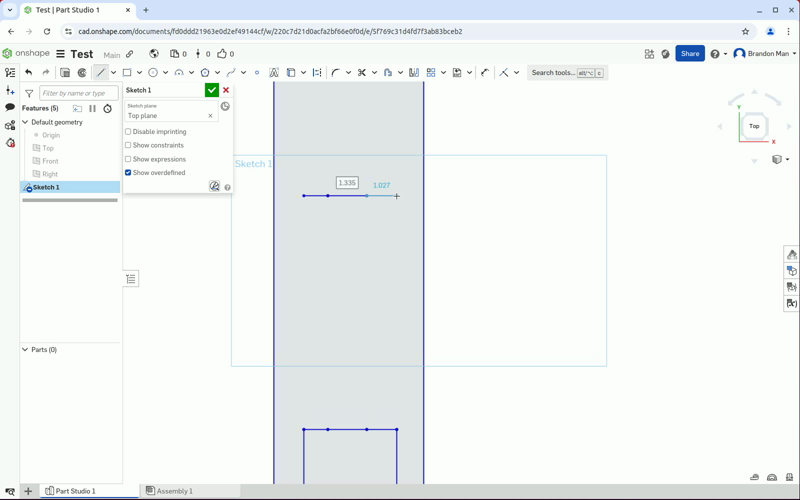
scroll(6)
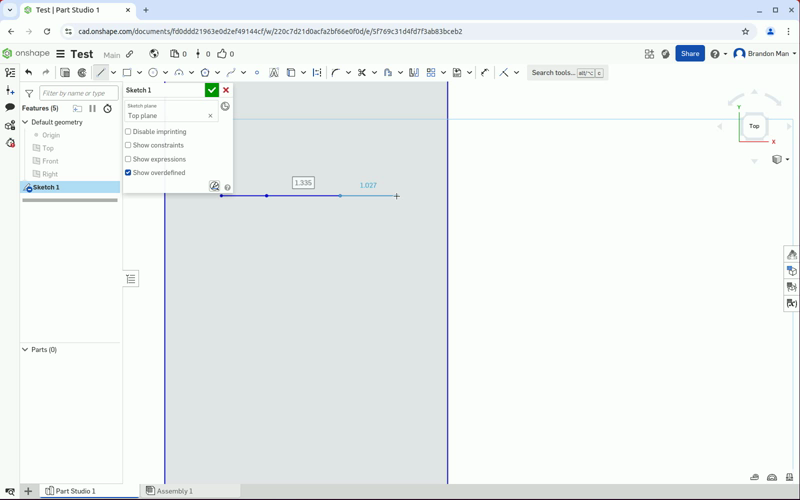
click(396, 195)
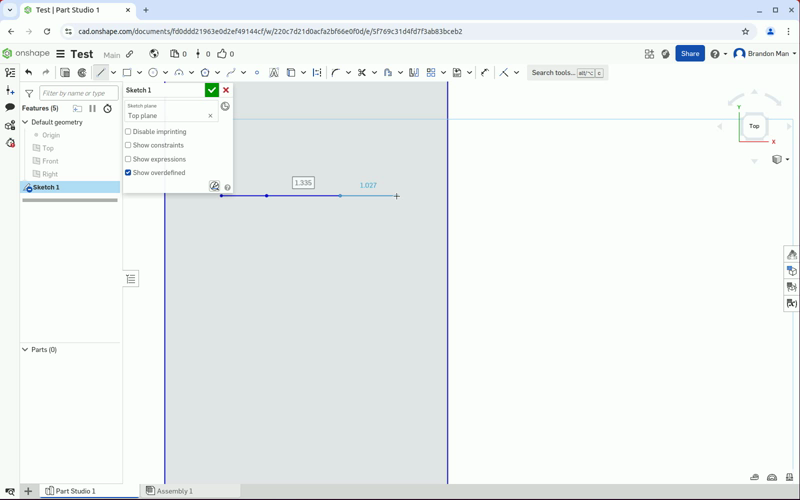
scroll(-6)
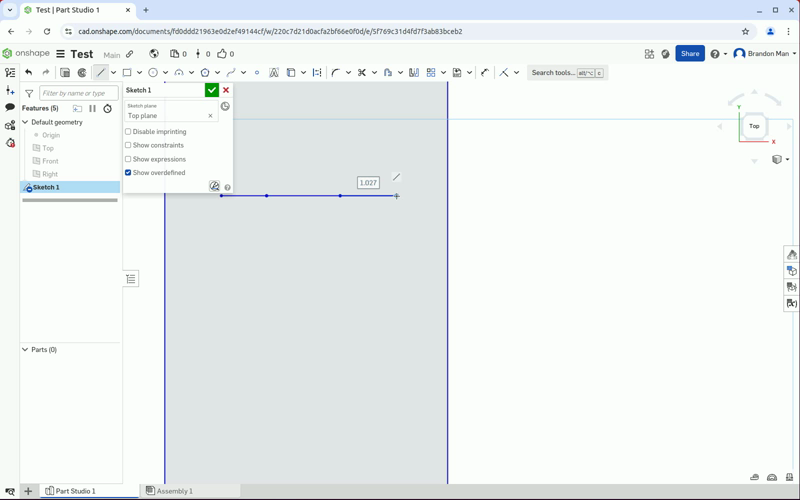
scroll(-6)
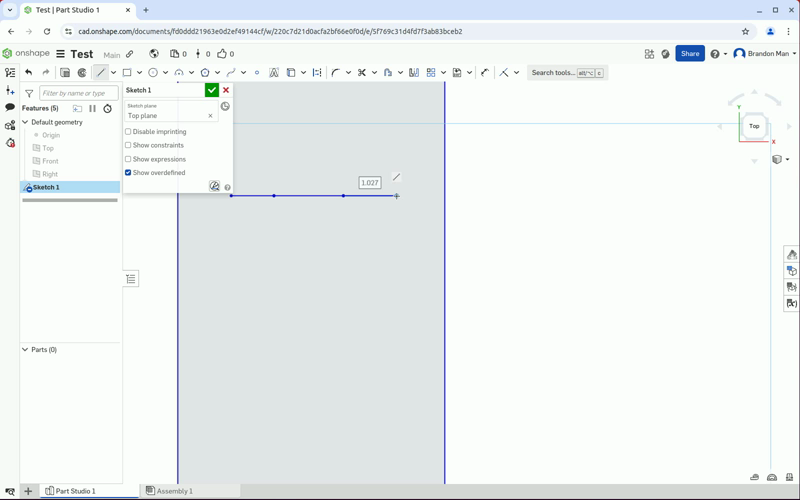
scroll(-6)
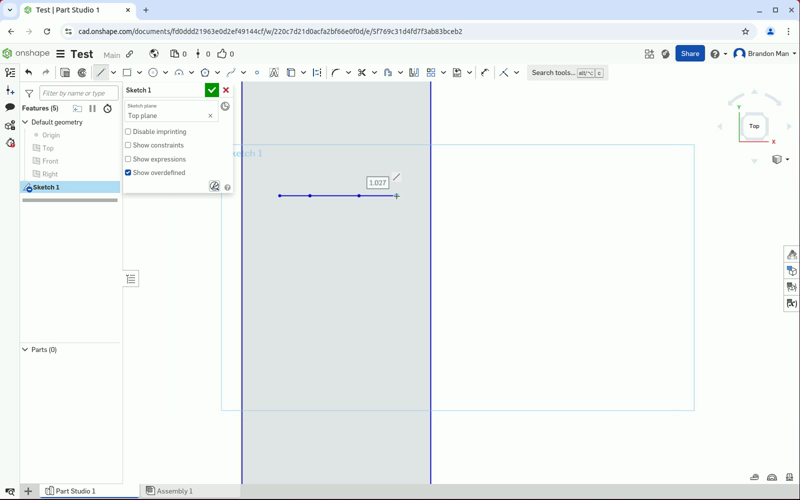
scroll(-6)
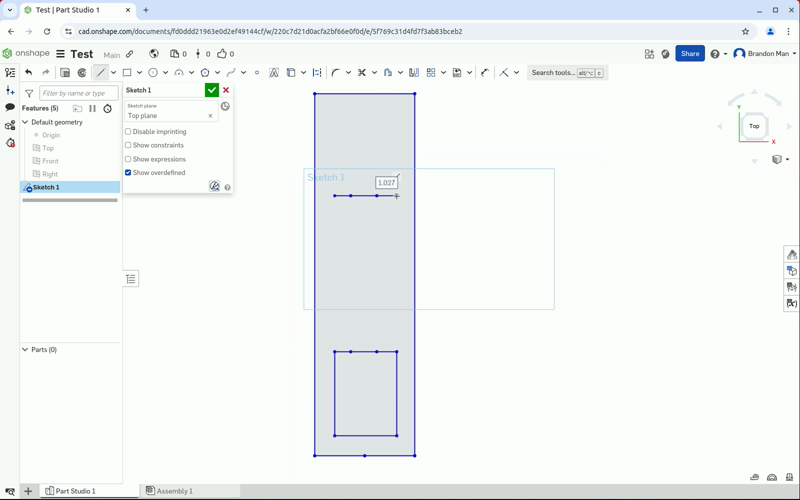
scroll(-6)
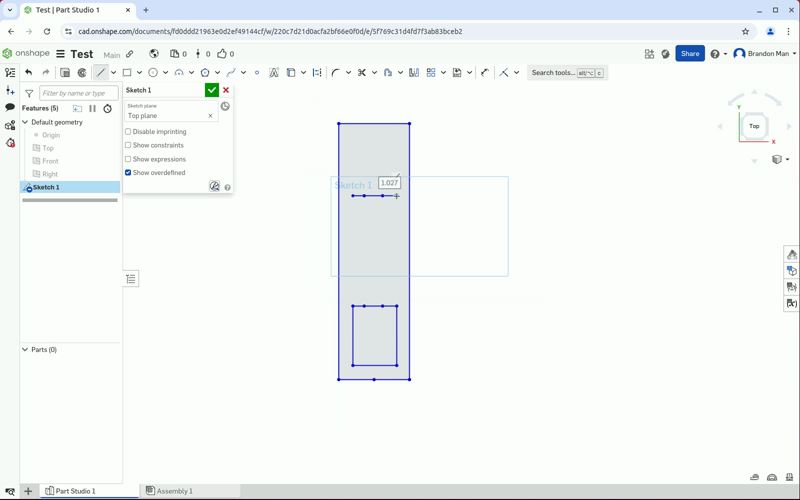
scroll(-6)
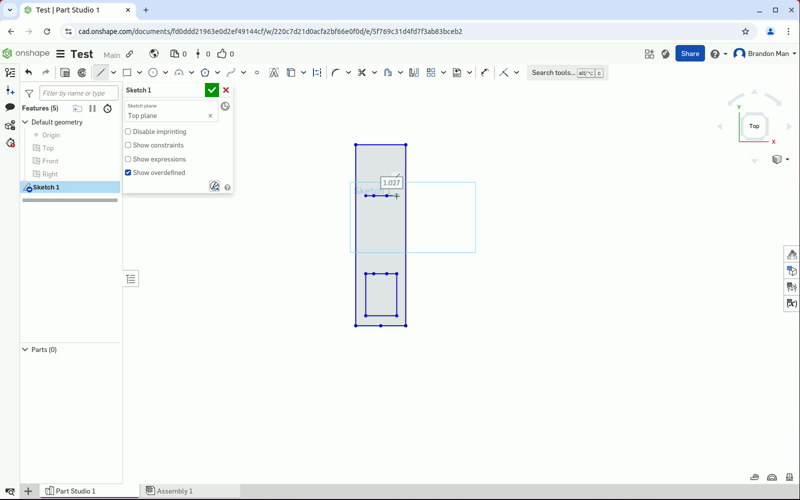
scroll(-6)
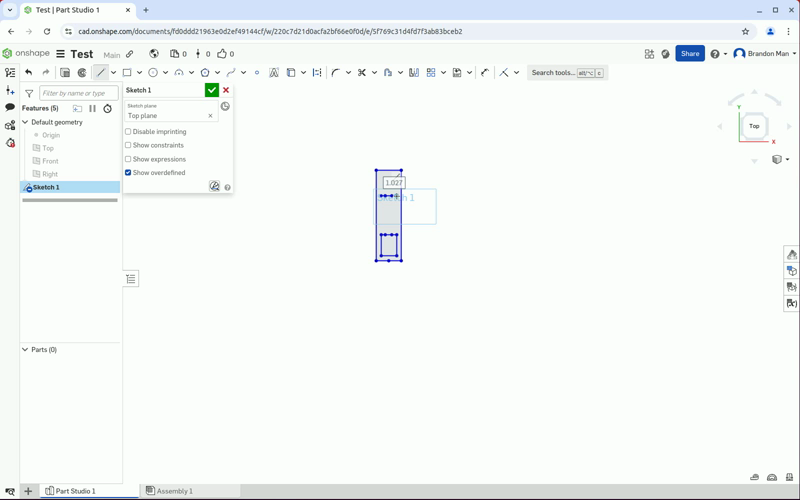
key_up(shift)
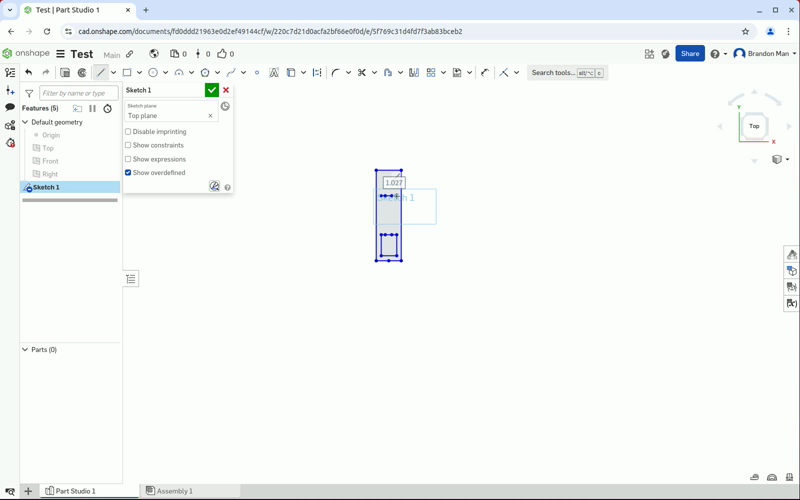
key_down(shift)
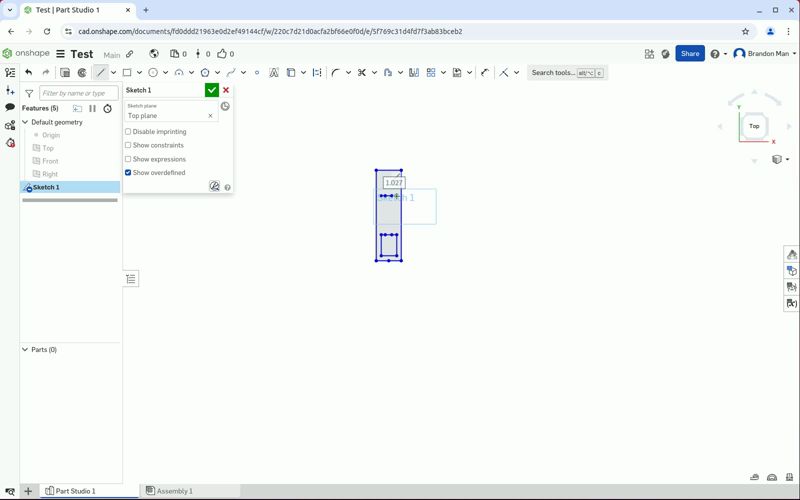
mouse_move(426, 195)
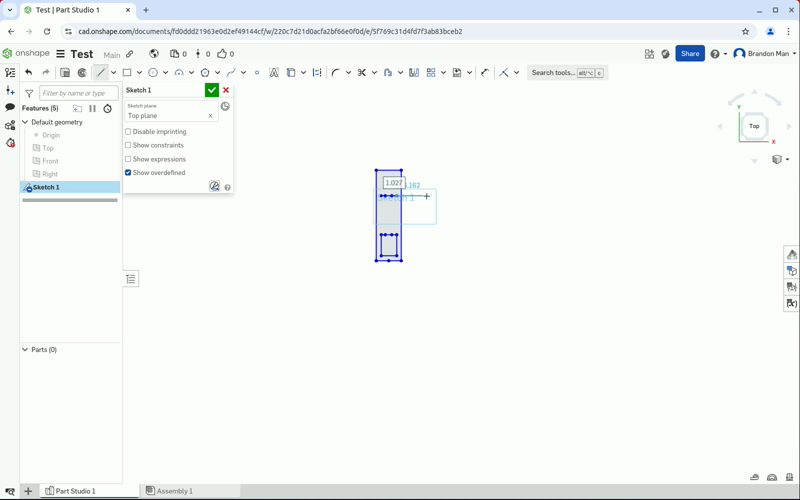
mouse_move(396, 174)
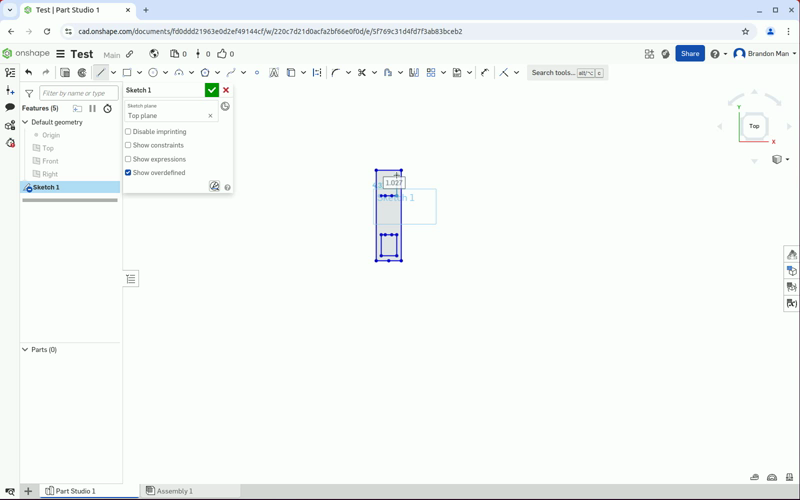
click(396, 174)
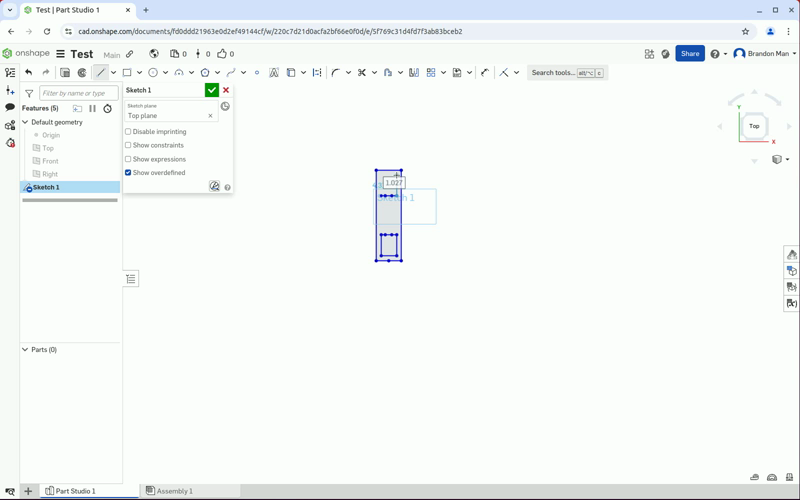
key_up(shift)
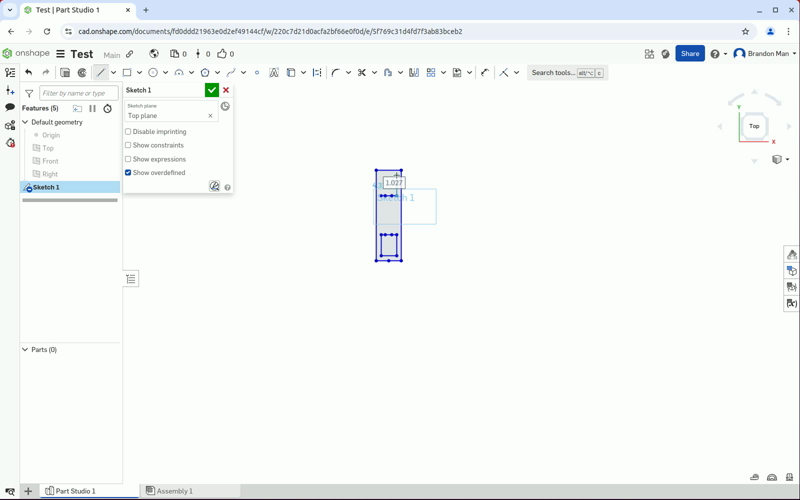
key_down(shift)
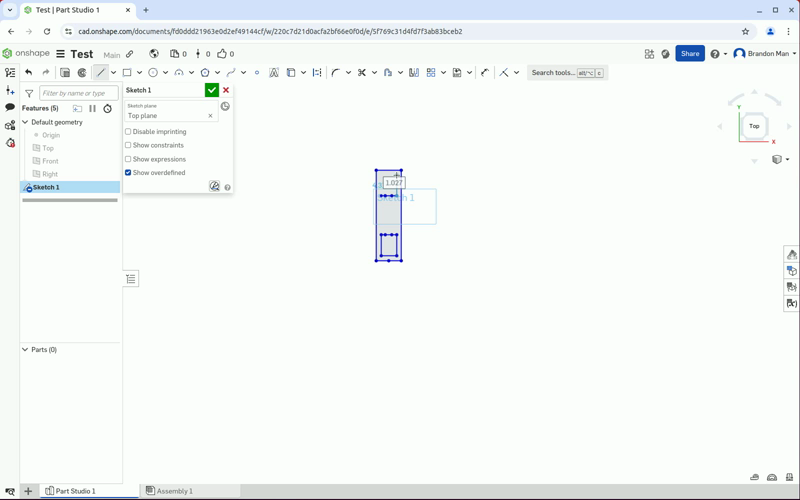
mouse_move(426, 174)
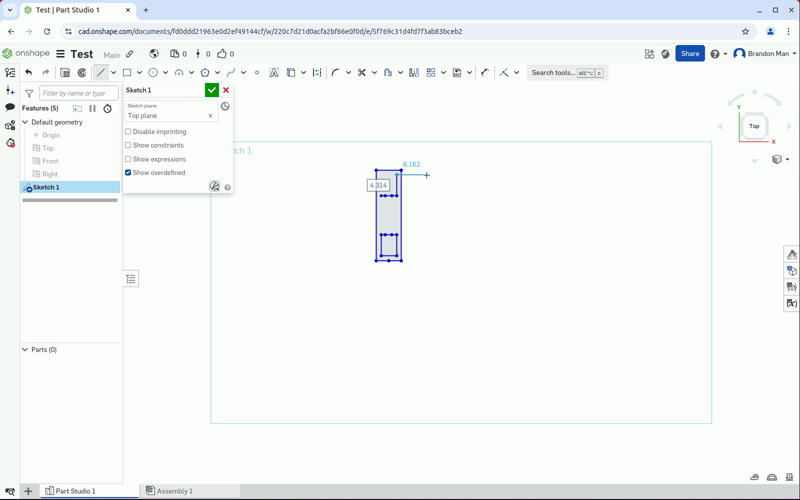
mouse_move(381, 174)
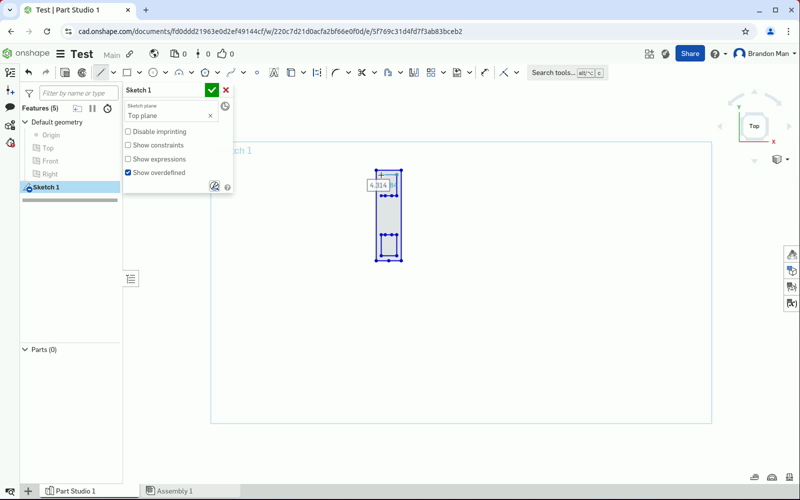
click(381, 174)
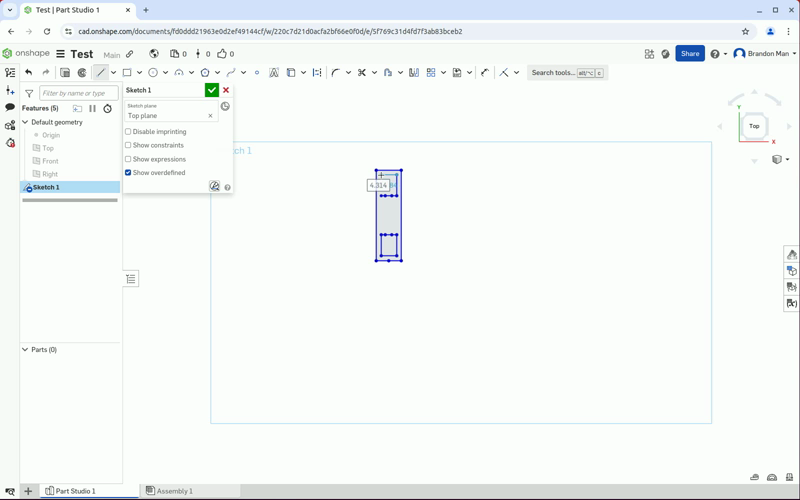
key_up(shift)
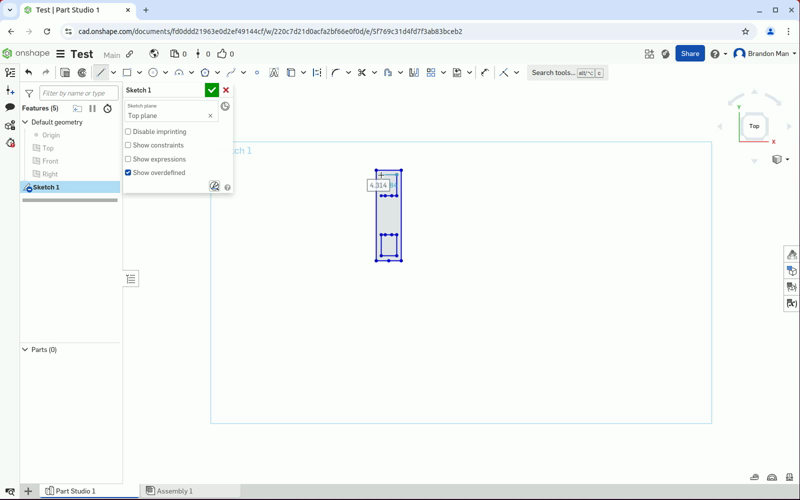
mouse_move(411, 174)
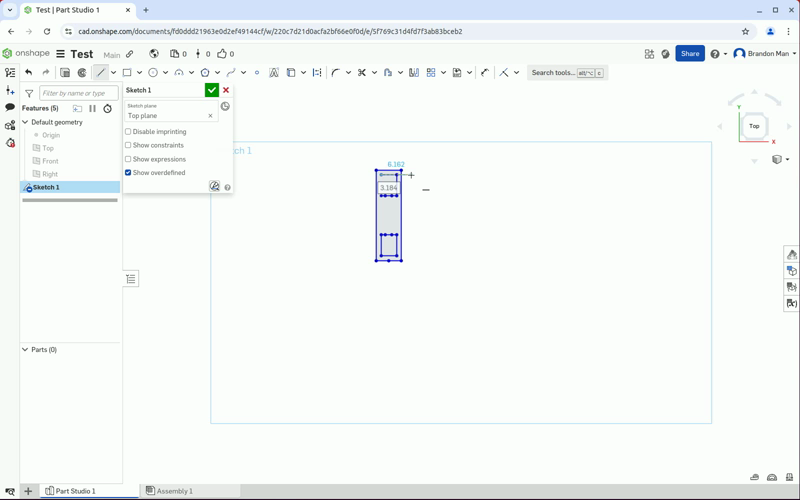
key_down(shift)
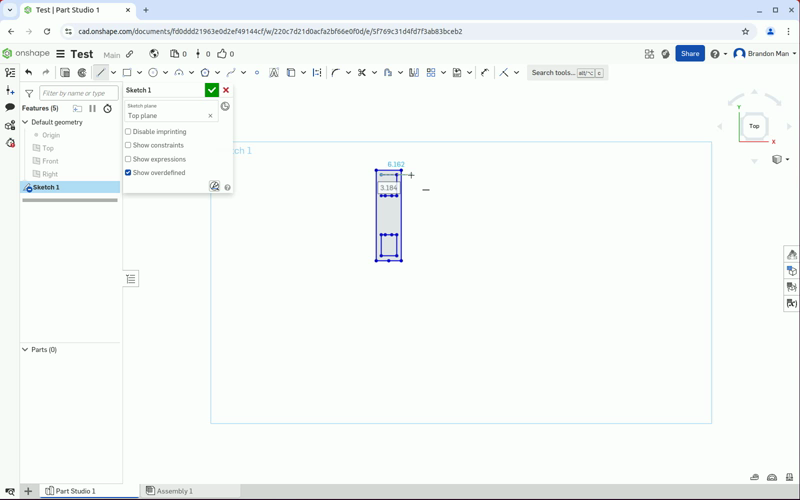
mouse_move(381, 195)
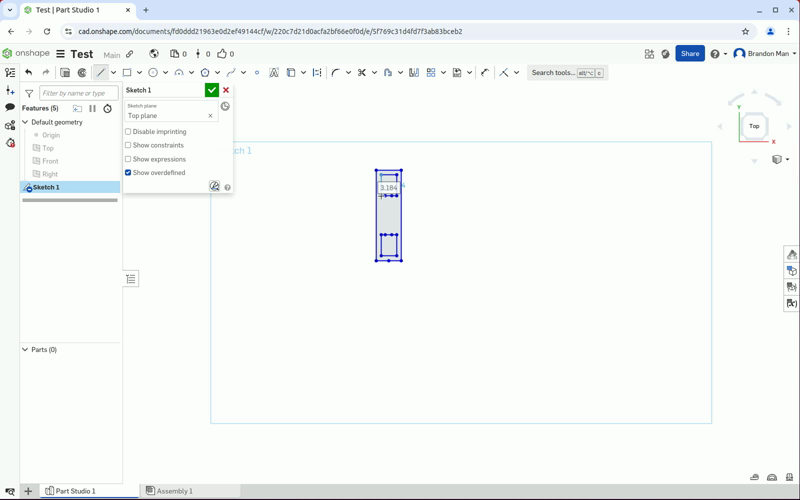
scroll(6)
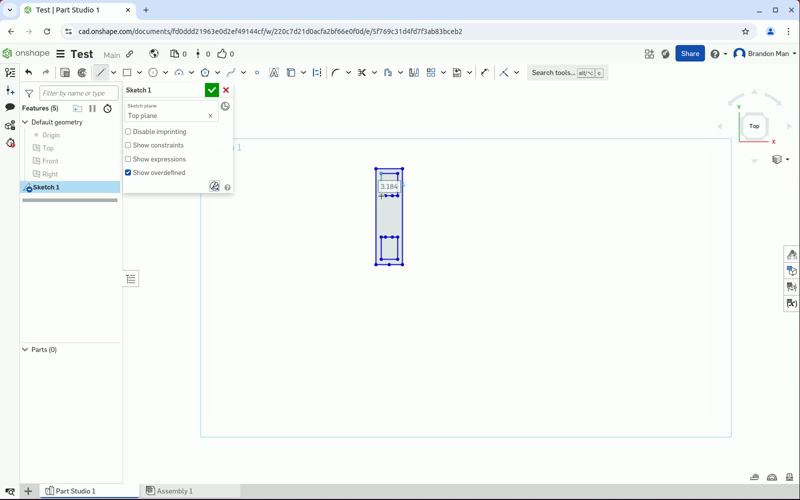
scroll(6)
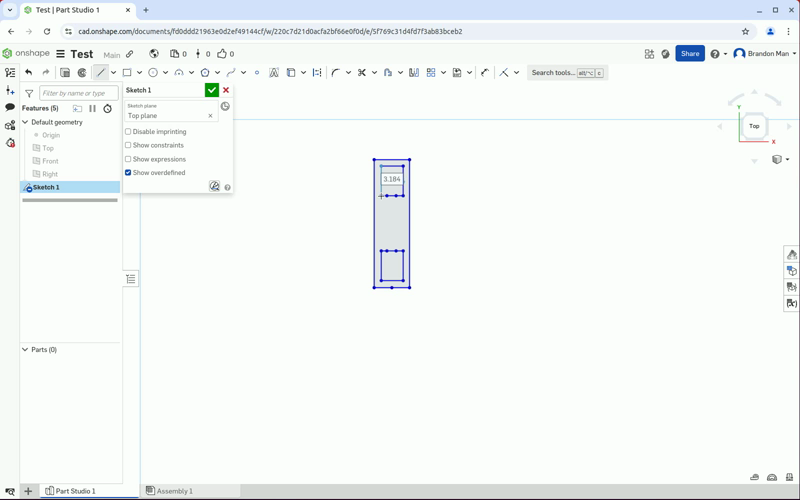
scroll(6)
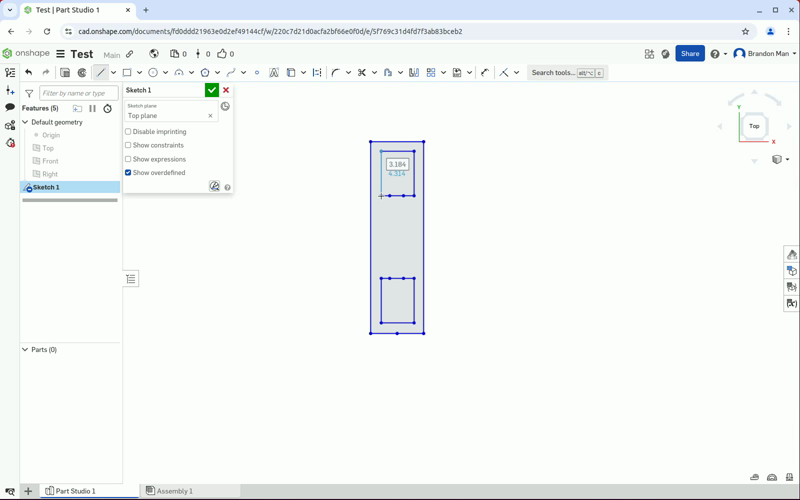
scroll(6)
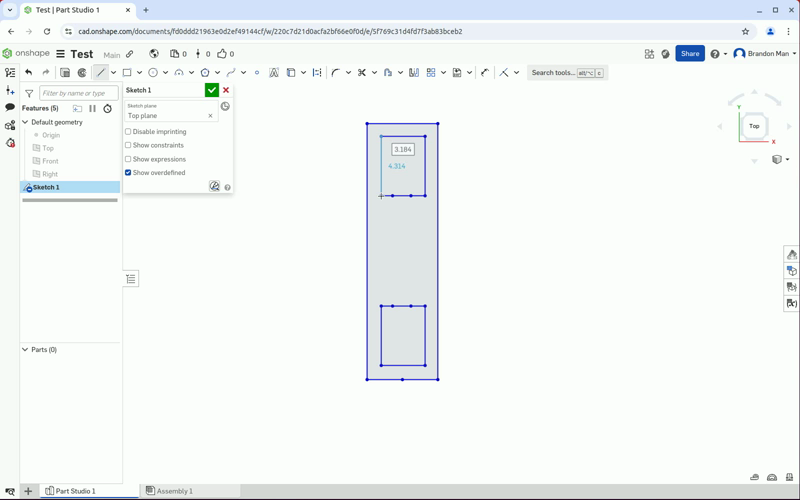
scroll(6)
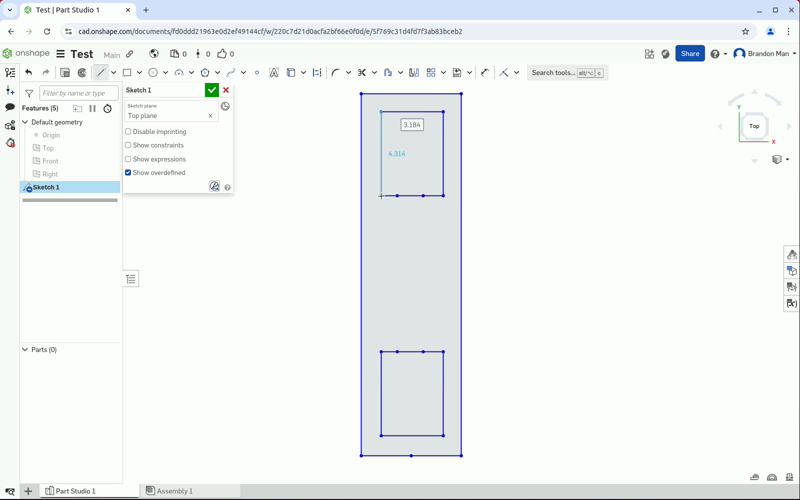
scroll(6)
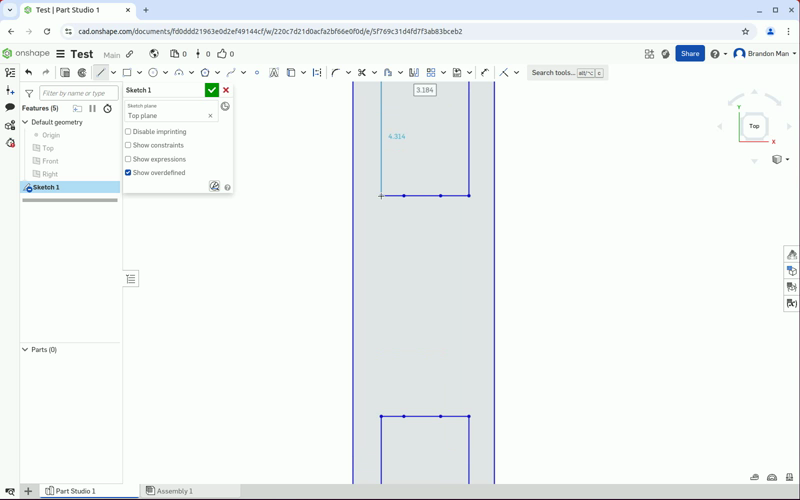
scroll(6)
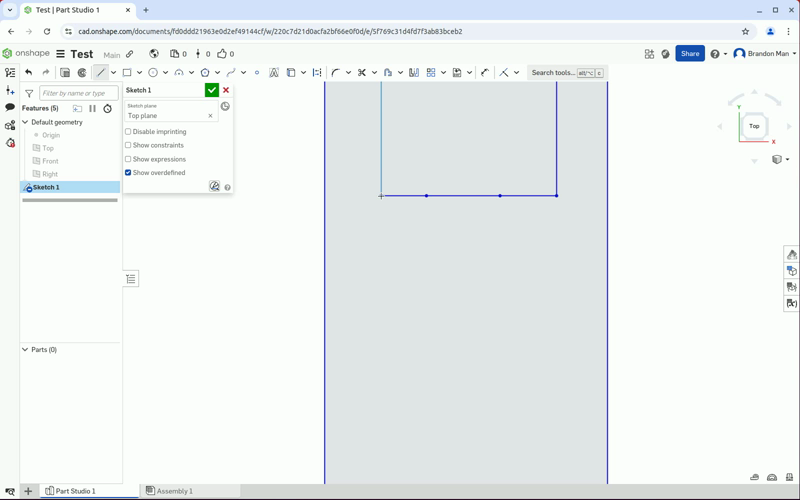
key_up(shift)
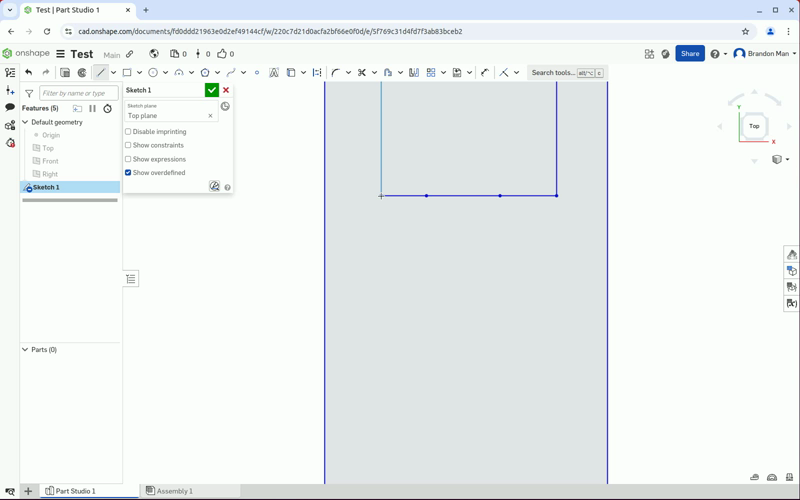
click(381, 195)
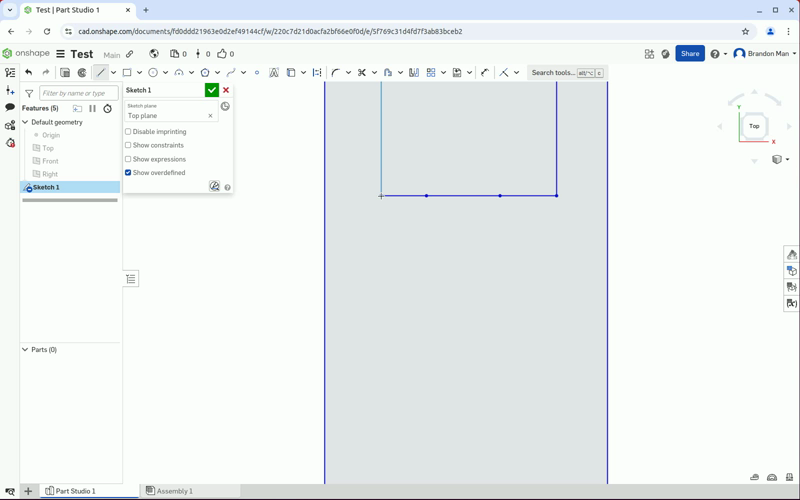
scroll(-6)
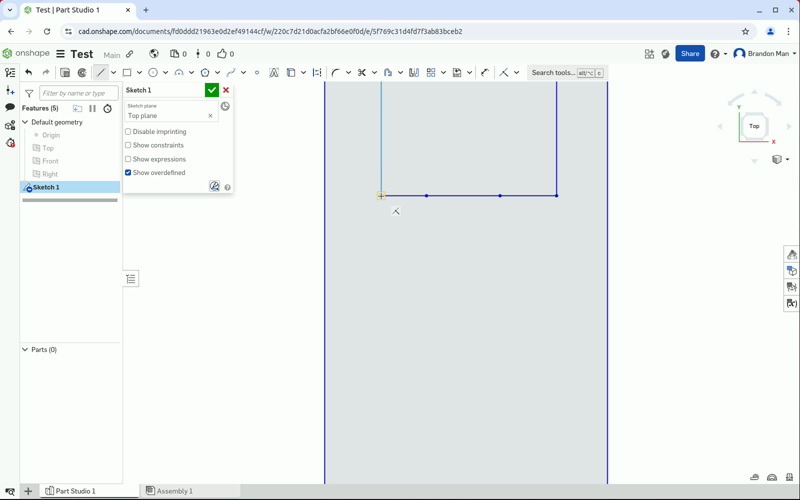
scroll(-6)
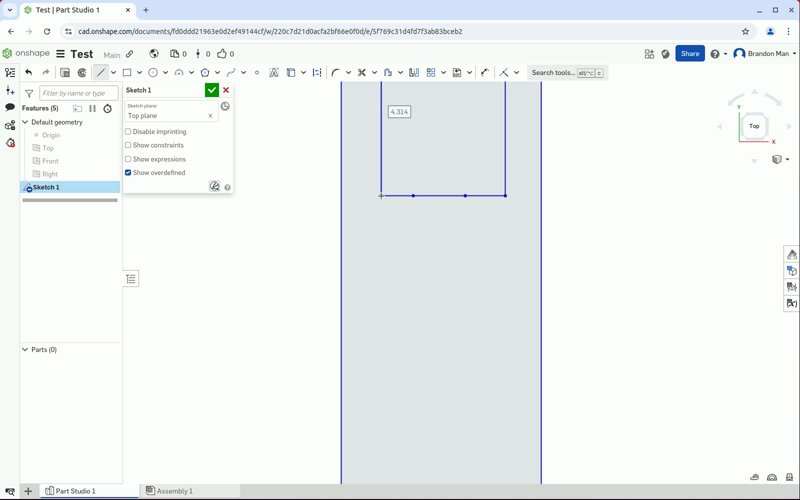
scroll(-6)
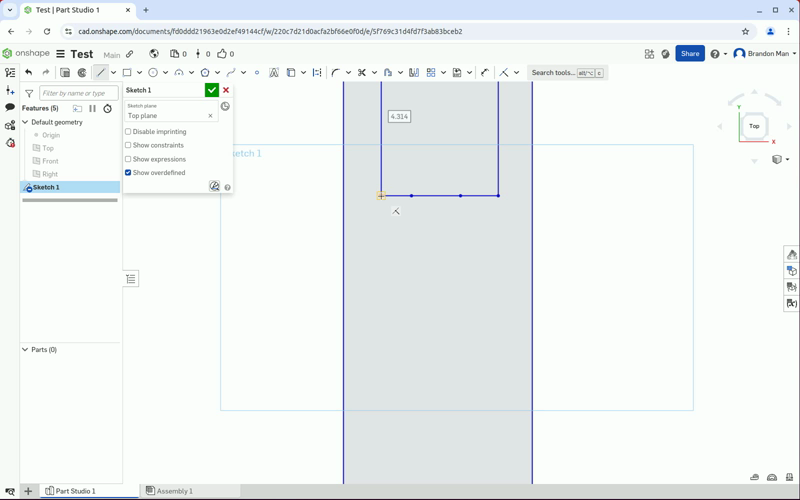
scroll(-6)
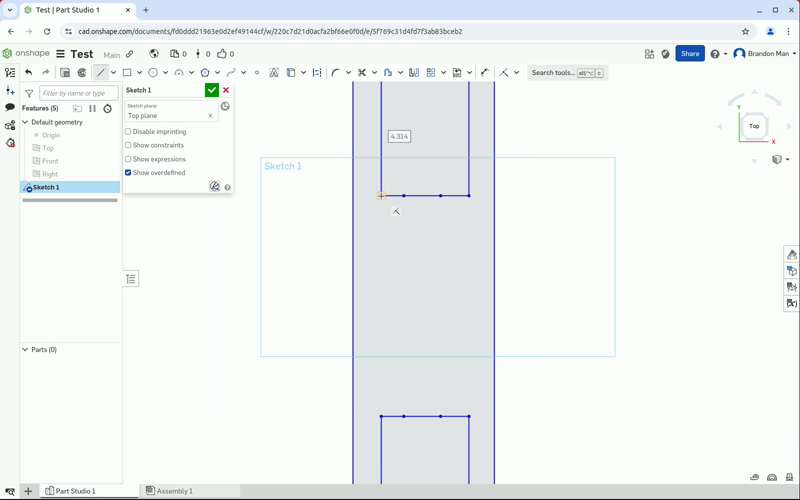
scroll(-6)
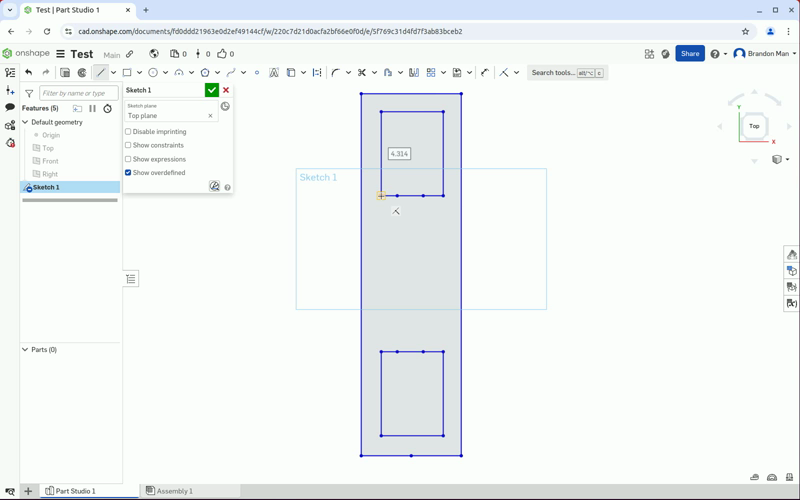
scroll(-6)
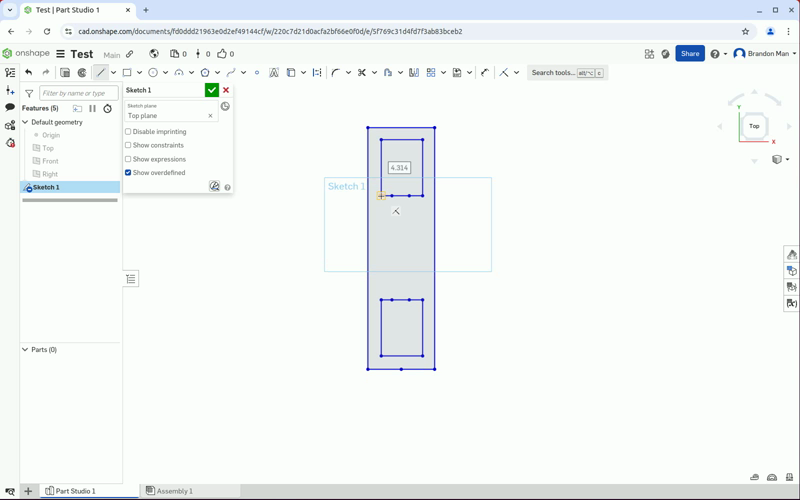
scroll(-6)
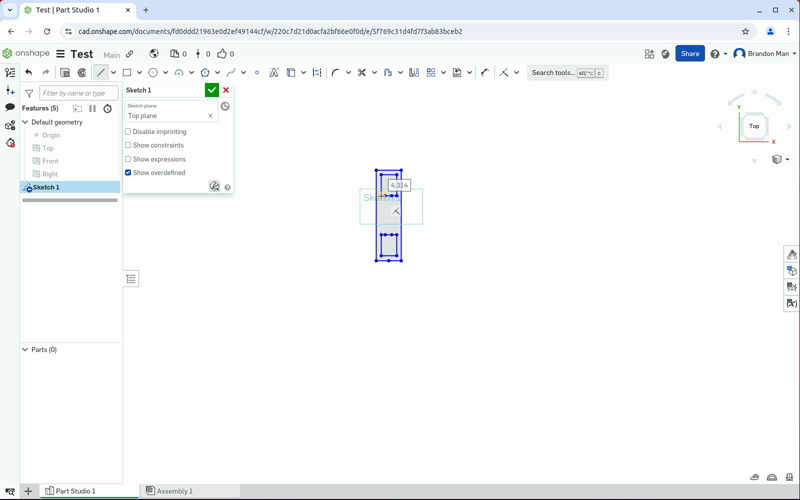
key(esc)
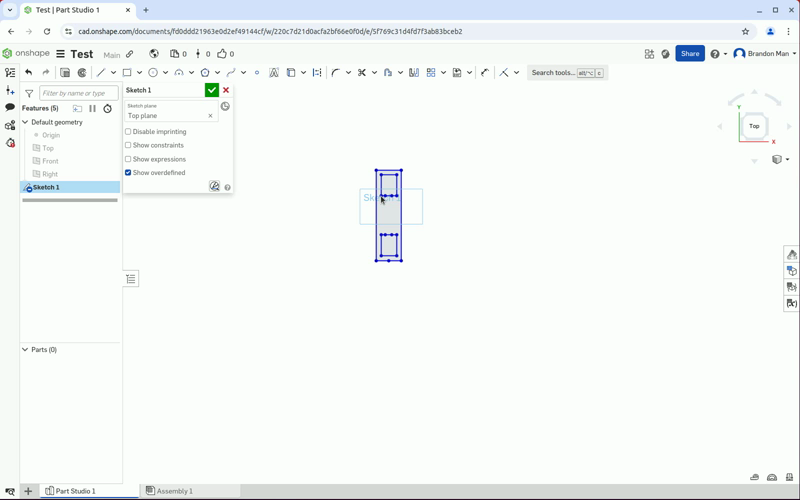
mouse_move(390, 221)
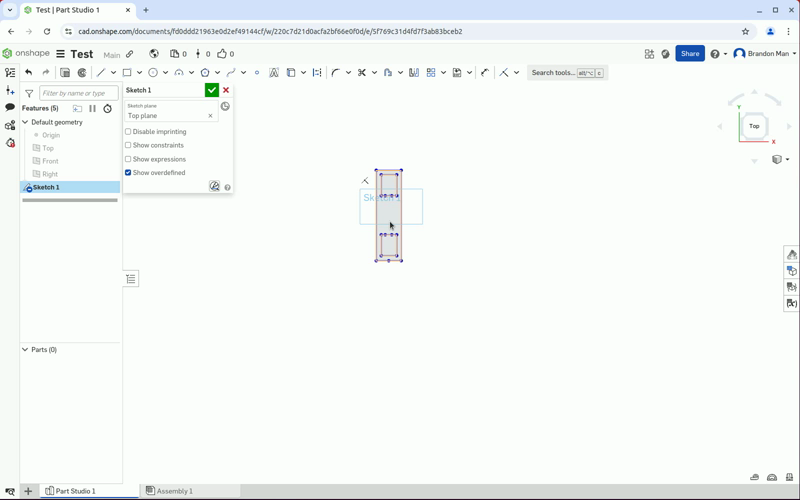
scroll(6)
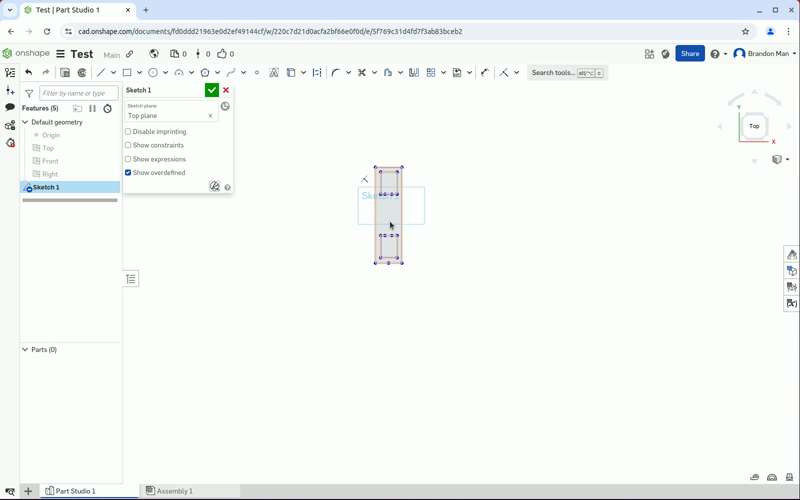
scroll(6)
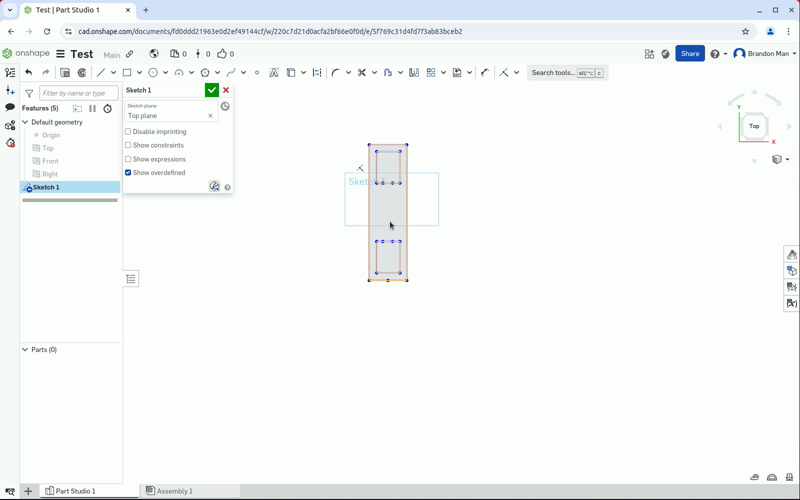
scroll(6)
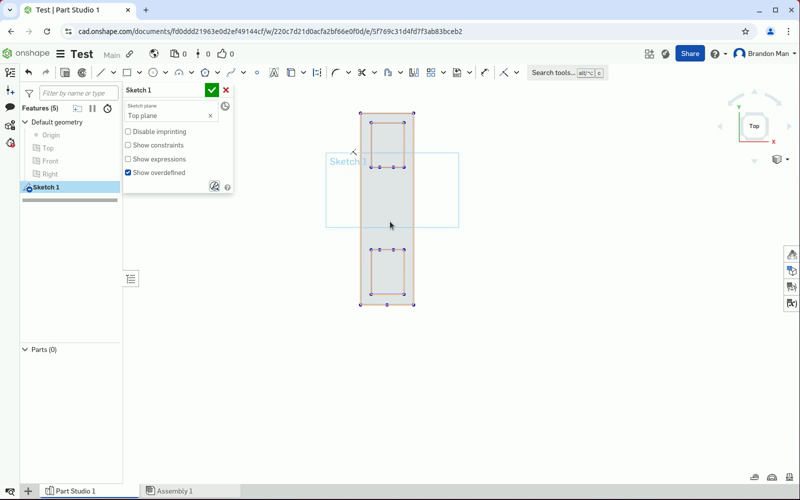
scroll(6)
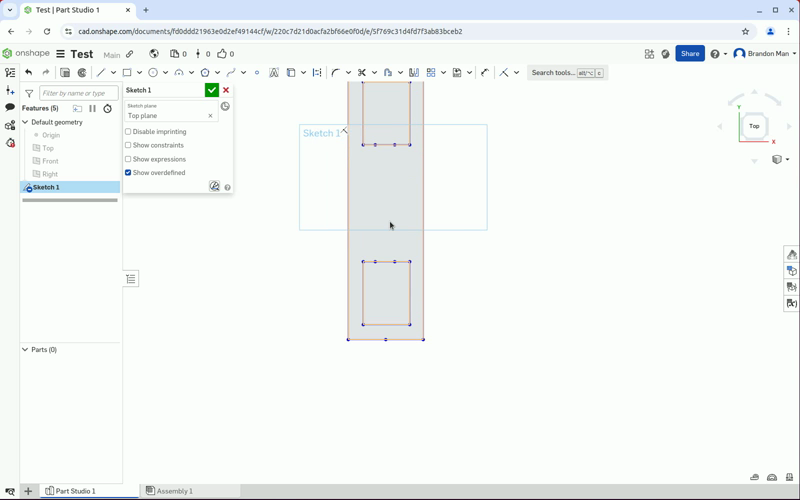
scroll(6)
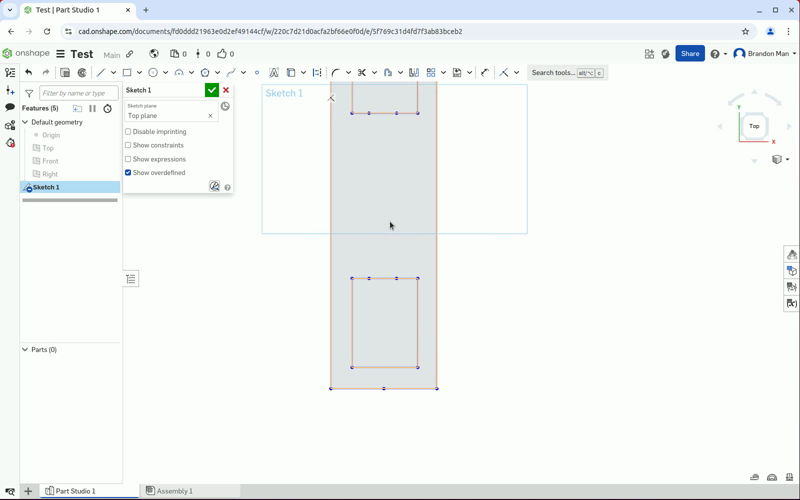
scroll(6)
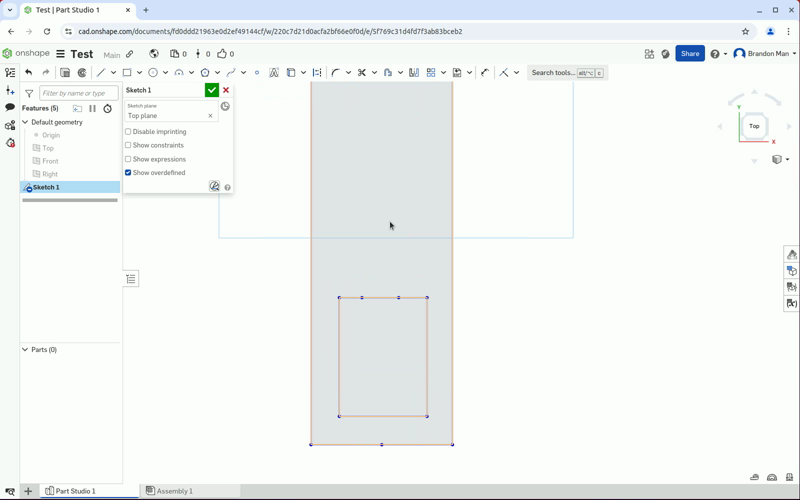
scroll(6)
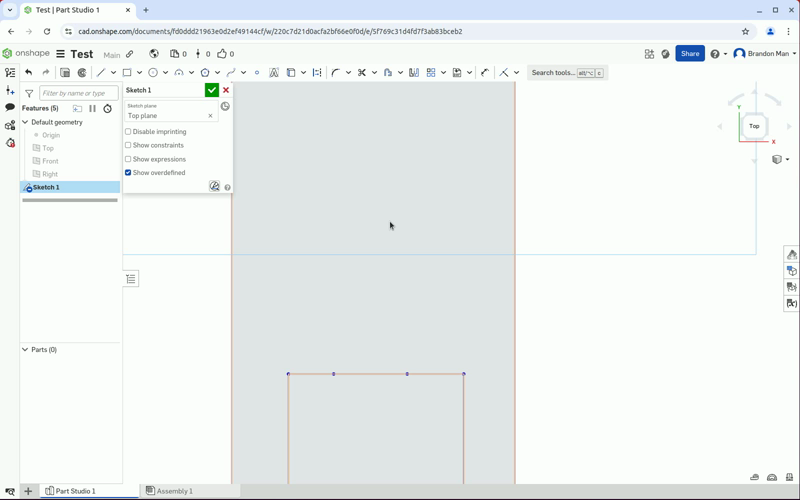
click(390, 221)
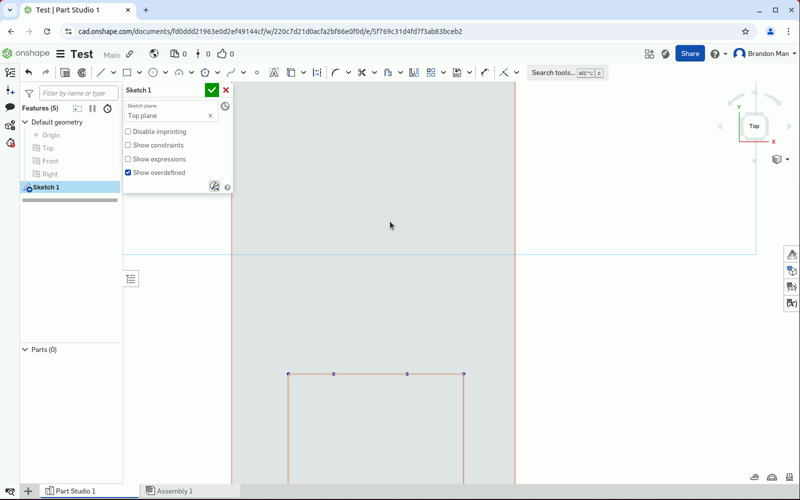
scroll(-6)
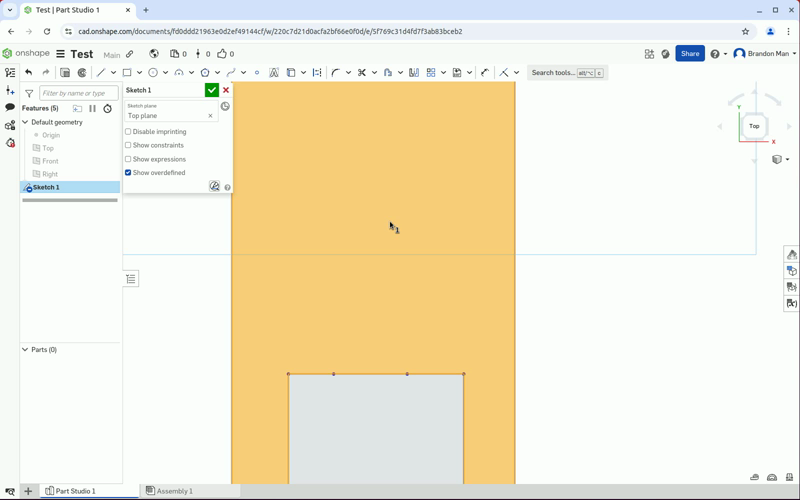
scroll(-6)
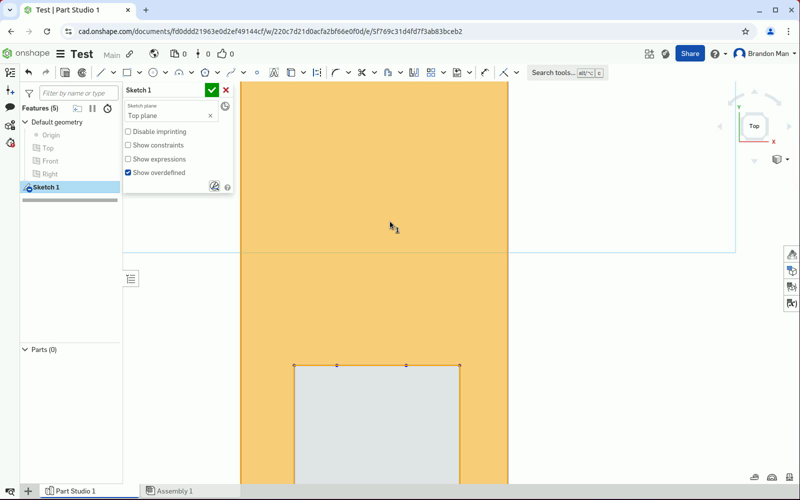
scroll(-6)
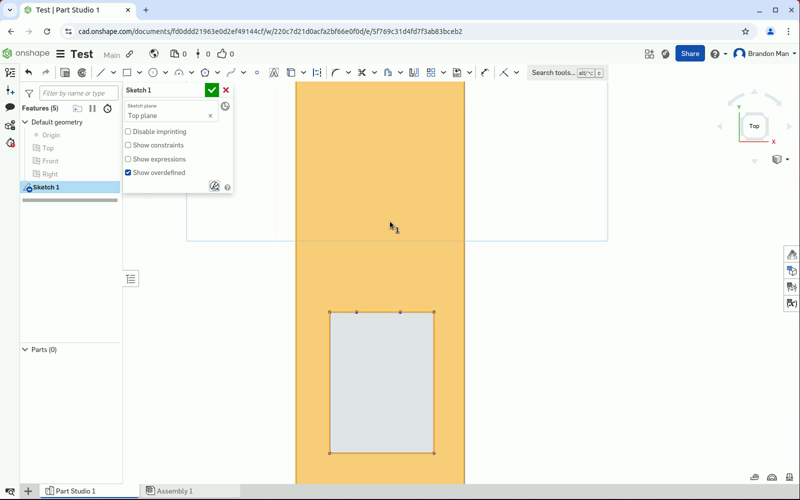
scroll(-6)
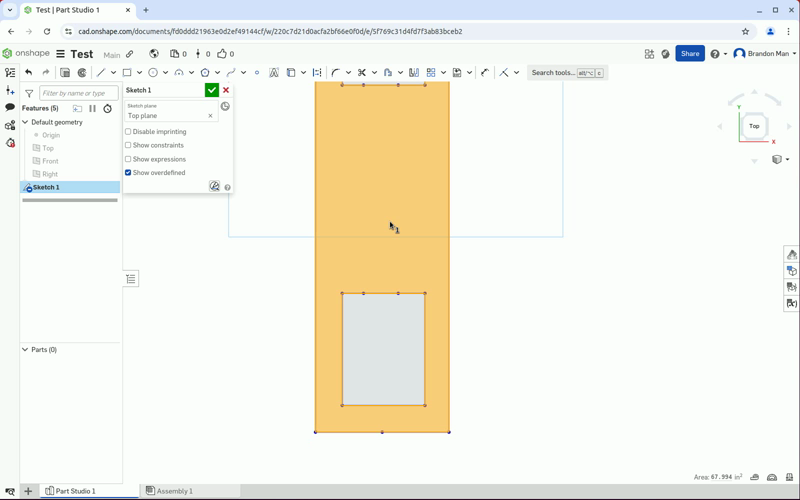
scroll(-6)
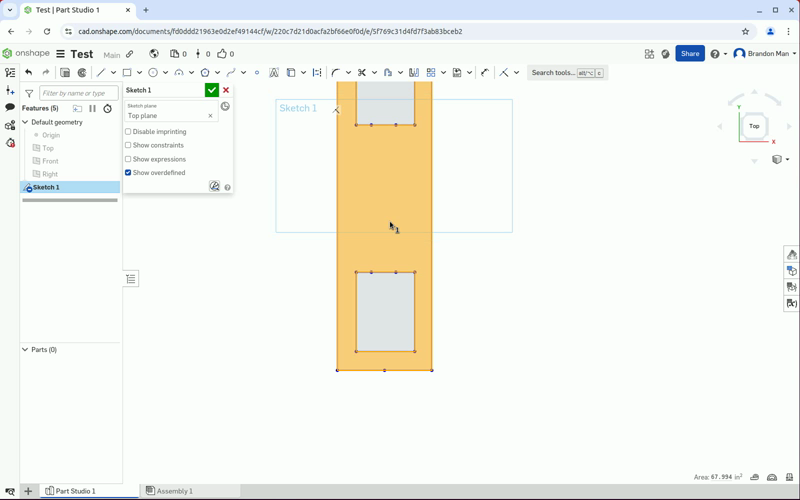
scroll(-6)
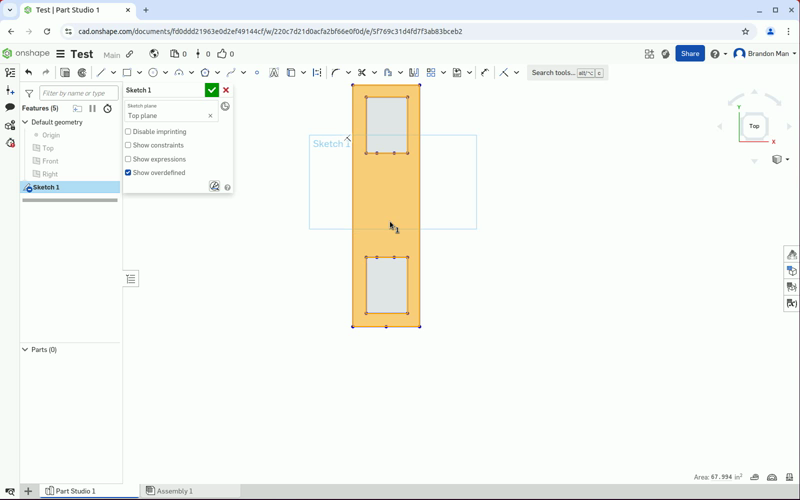
scroll(-6)
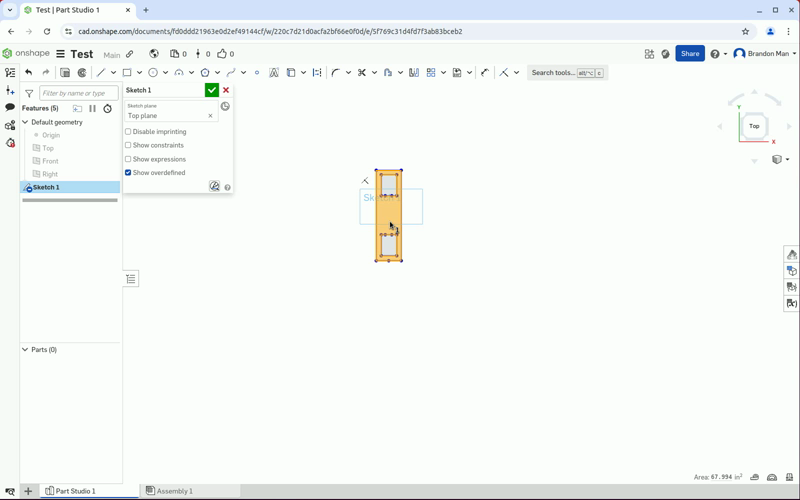
mouse_move(73, 352)
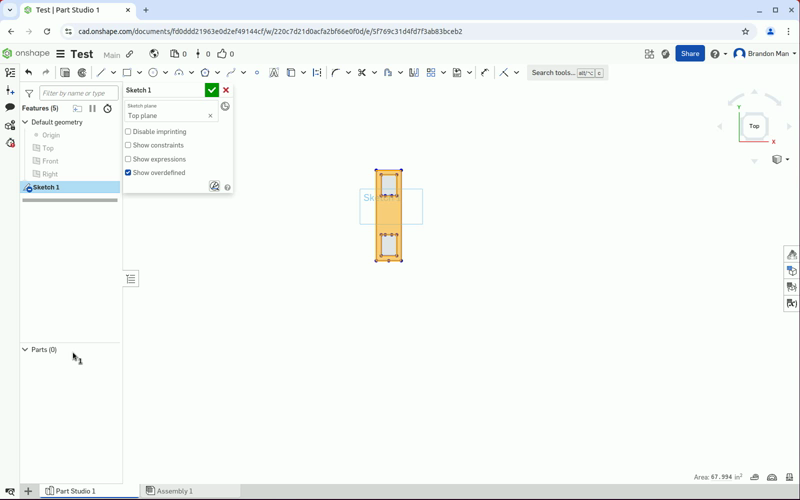
key(shift+y)
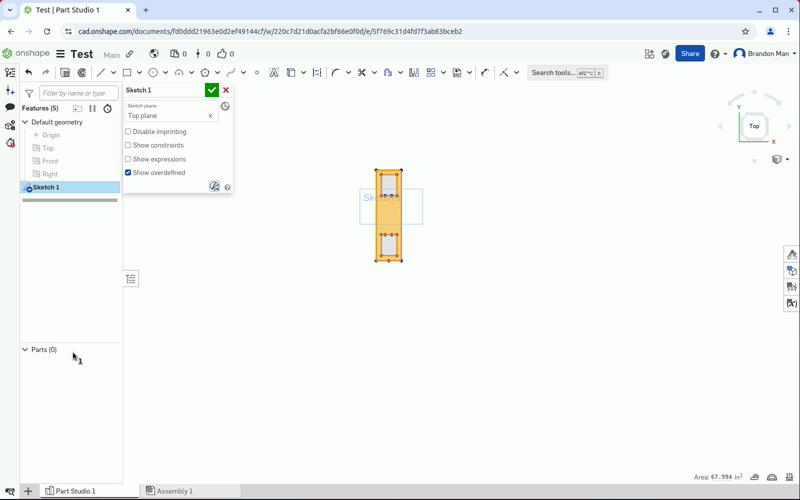
key(shift+e)
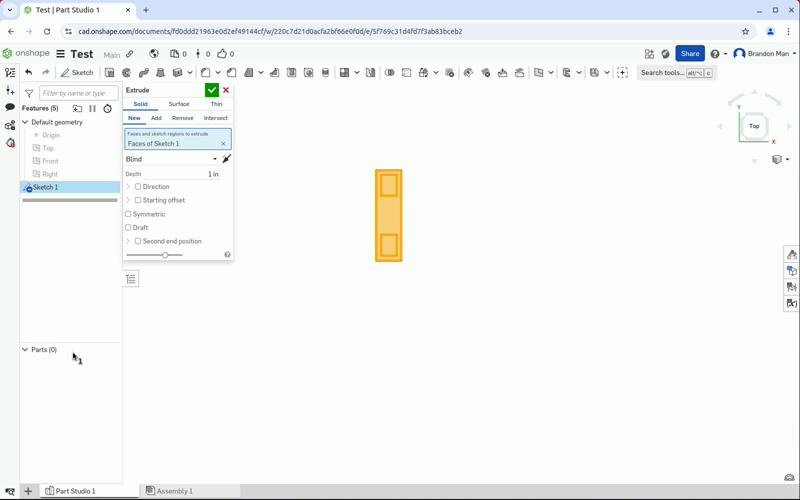
mouse_move(143, 106)
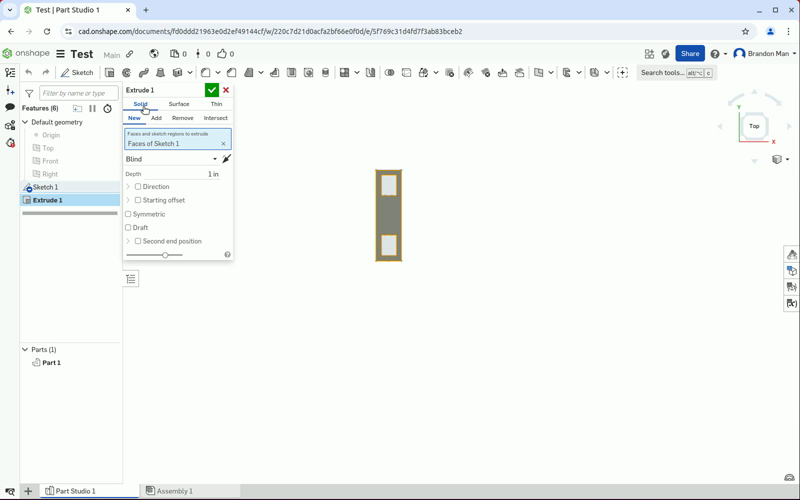
click(143, 106)
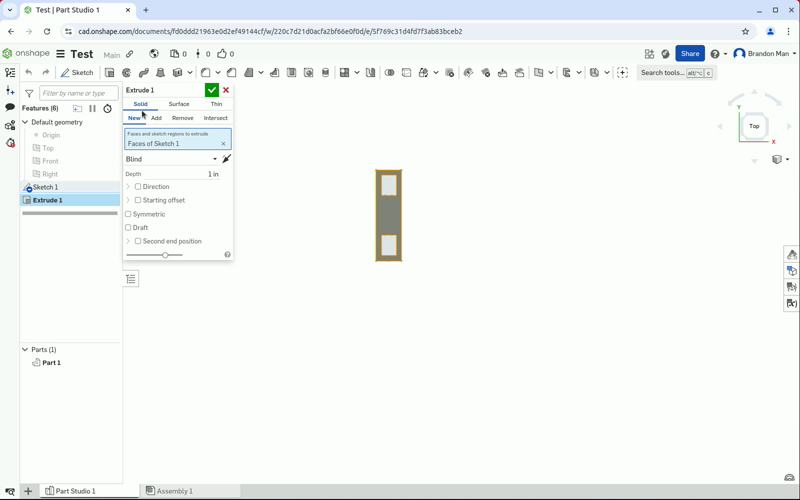
mouse_move(137, 120)
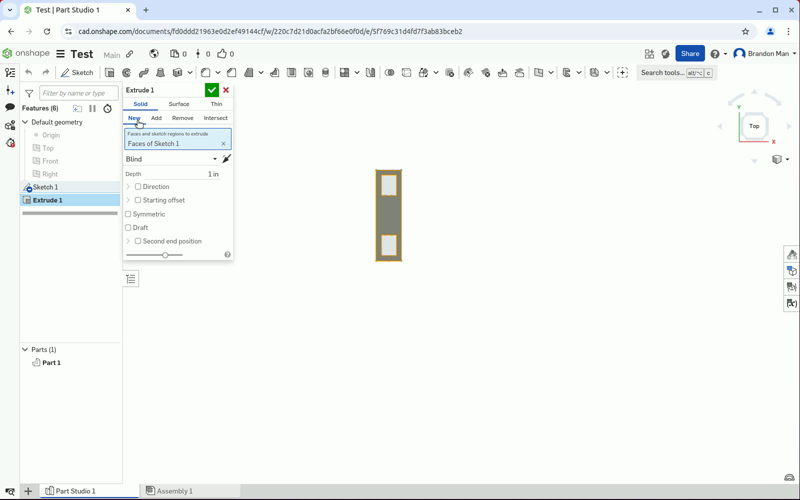
click(137, 120)
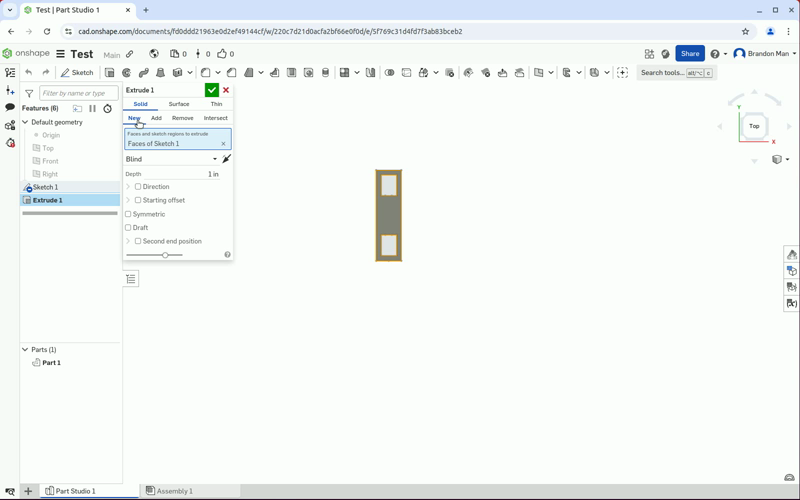
key(tab, 4)
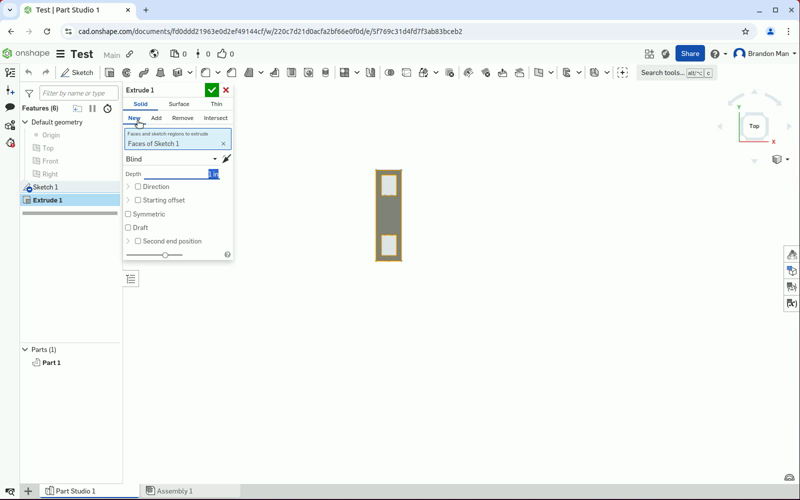
text(0.963)
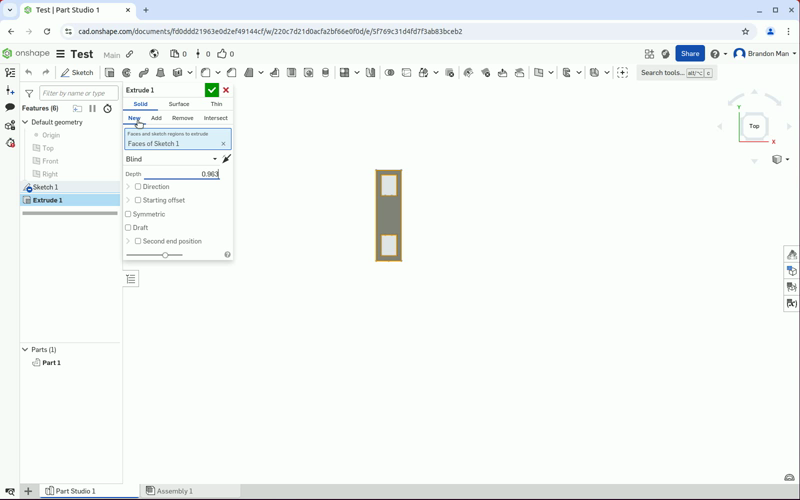
key(enter)
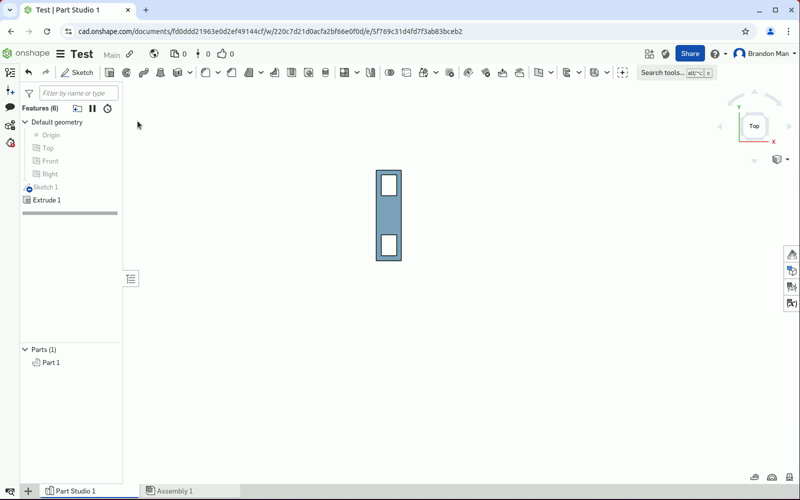
key(shift+h)
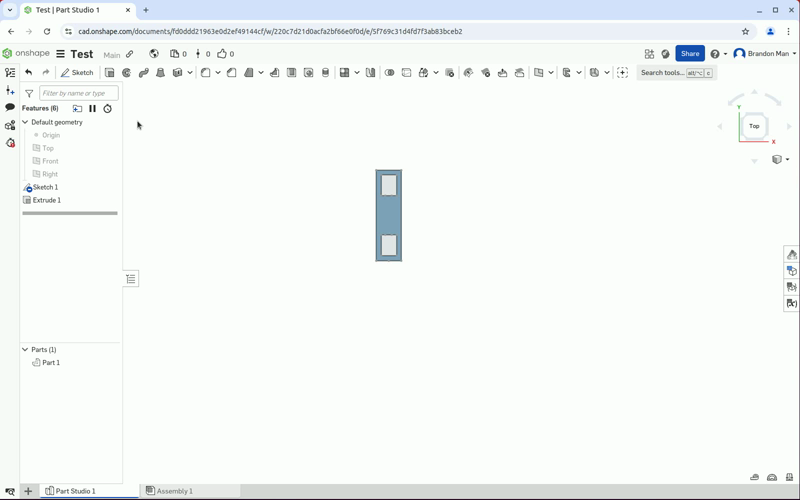
key(shift+h)
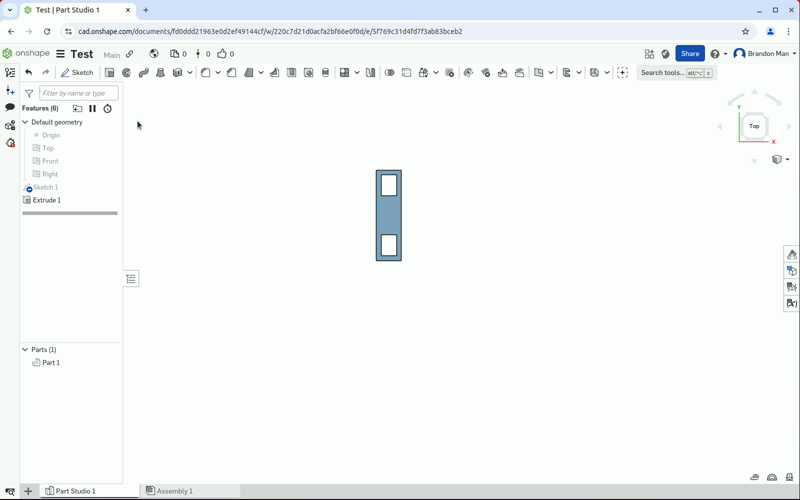
mouse_move(73, 189)
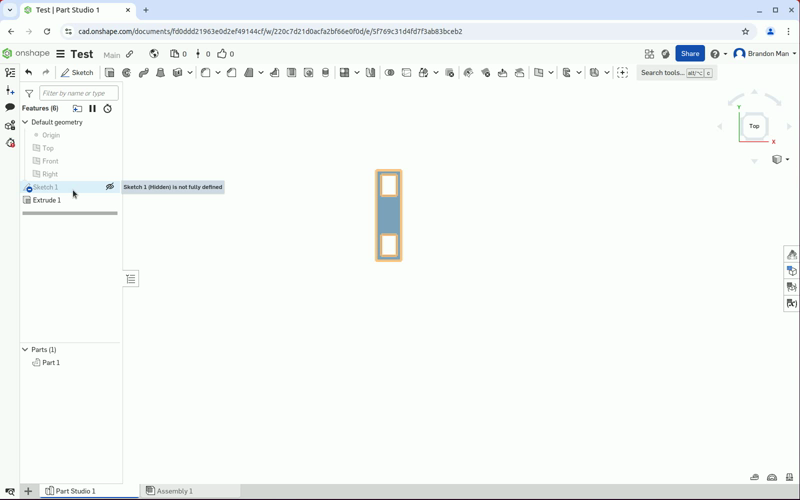
click(73, 189)
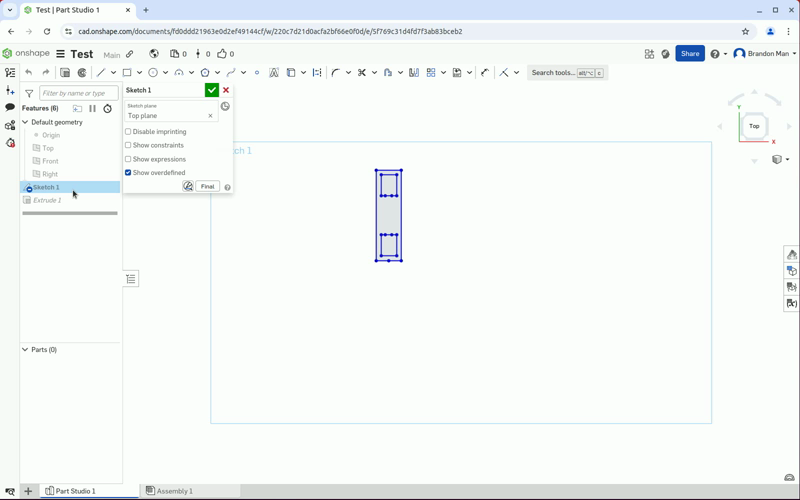
mouse_move(229, 92)
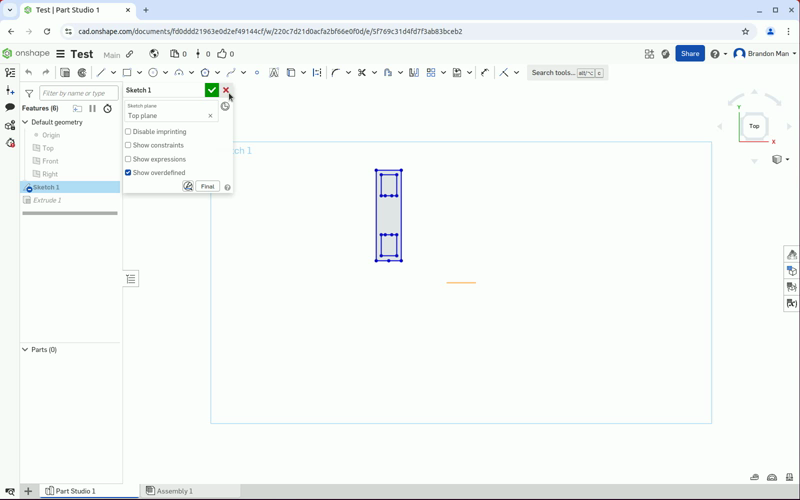
click(229, 92)
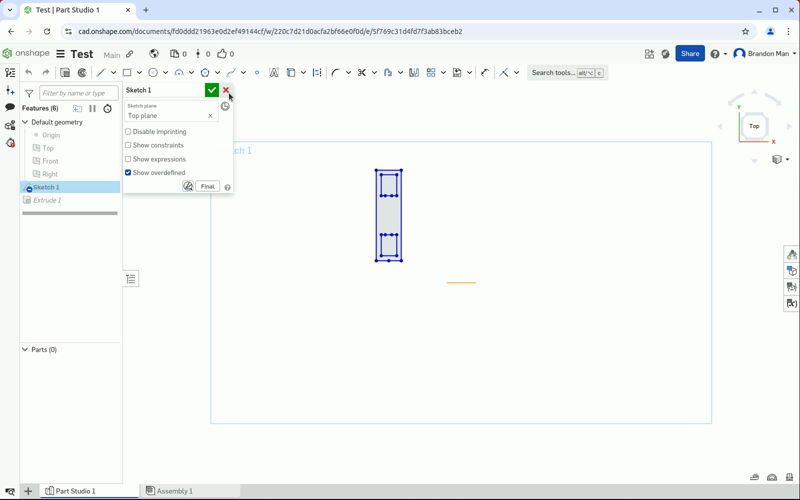
key(shift+s)
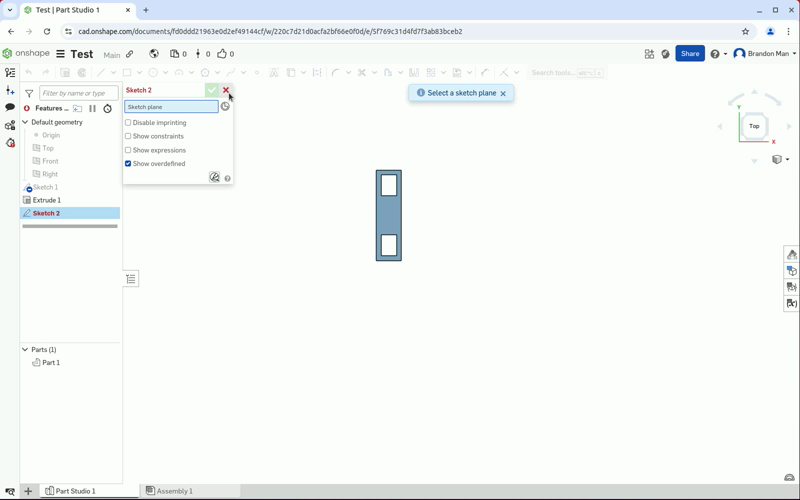
mouse_move(73, 150)
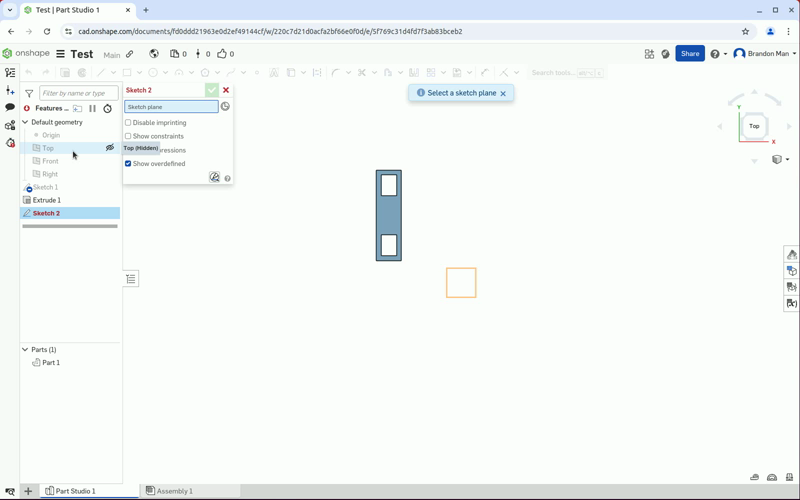
click(73, 150)
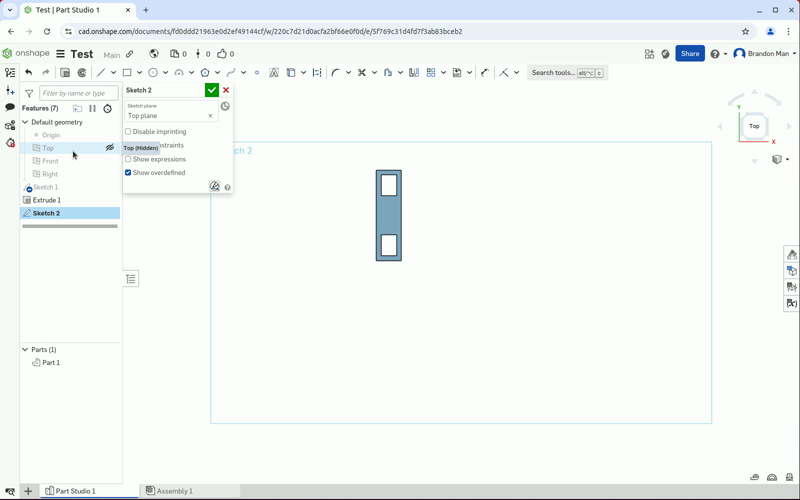
mouse_move(73, 352)
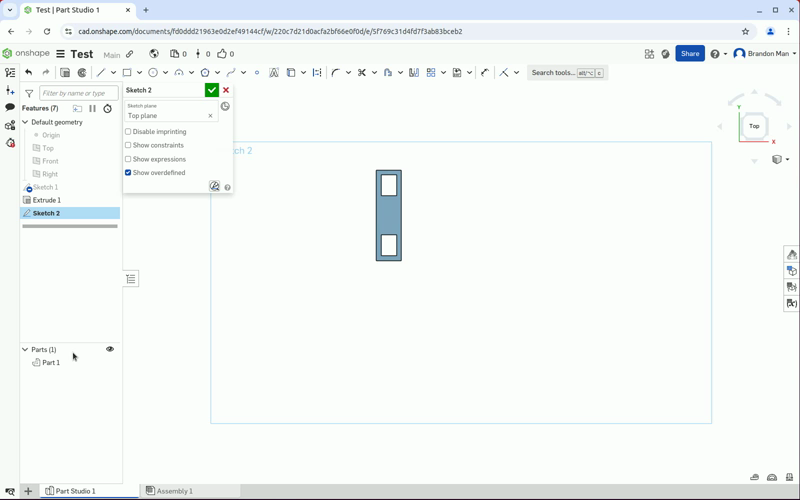
key(y)
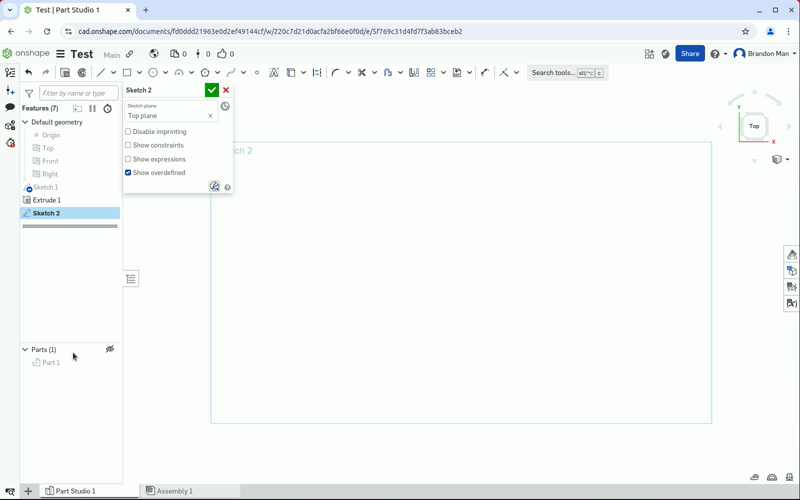
key(l)
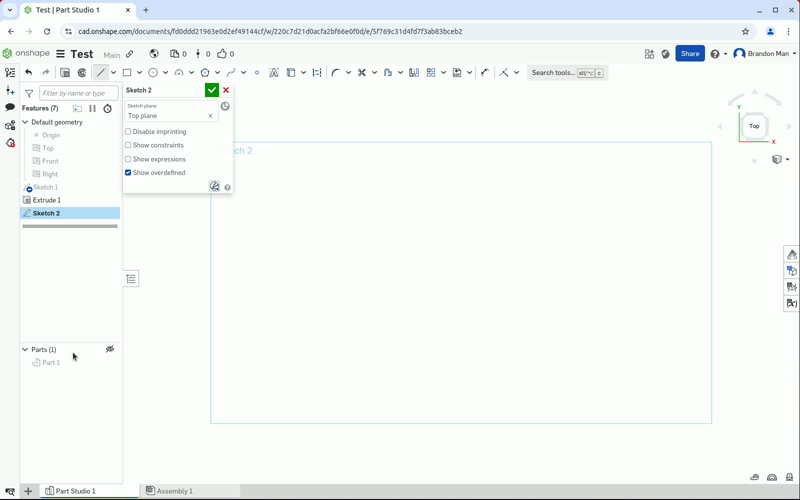
key_down(shift)
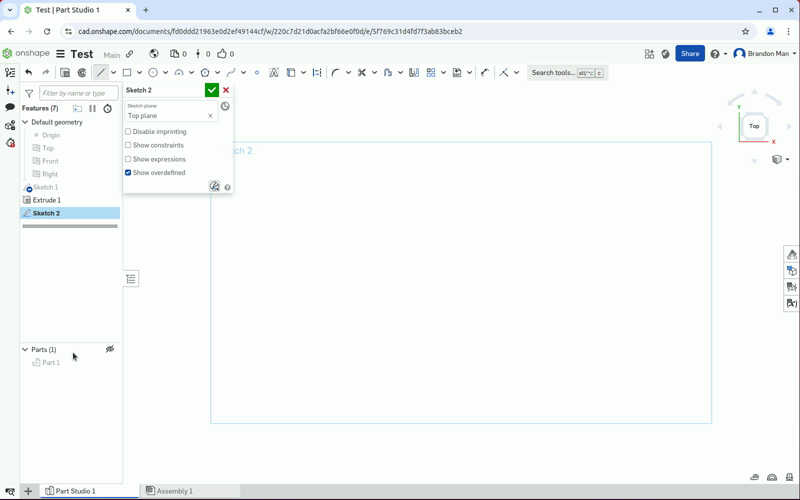
mouse_move(384, 251)
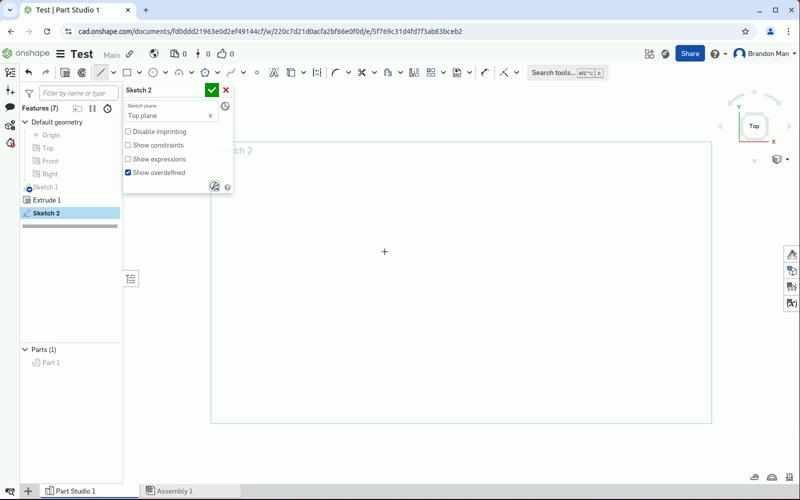
click(384, 251)
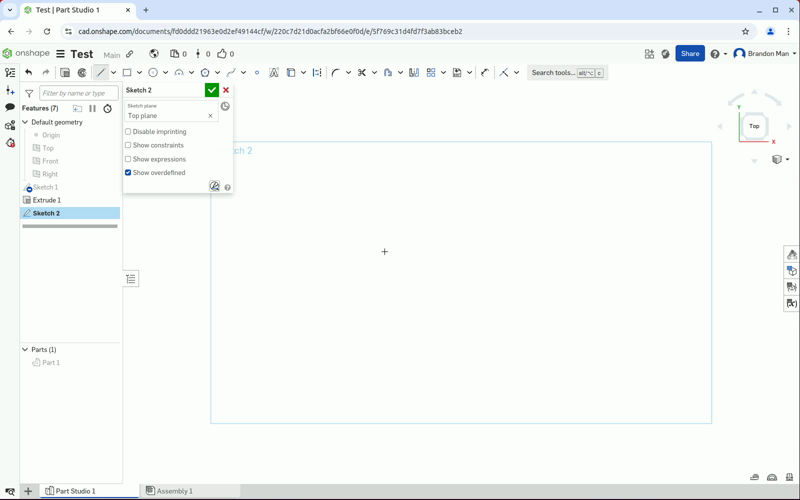
key_up(shift)
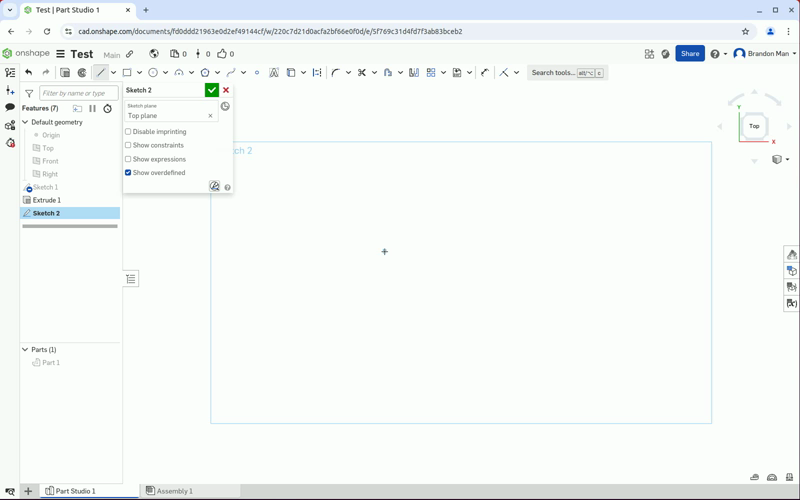
key_down(shift)
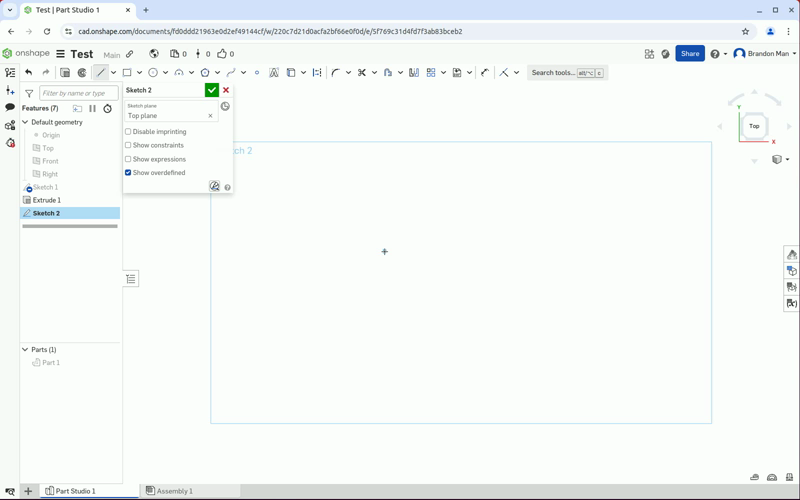
mouse_move(414, 251)
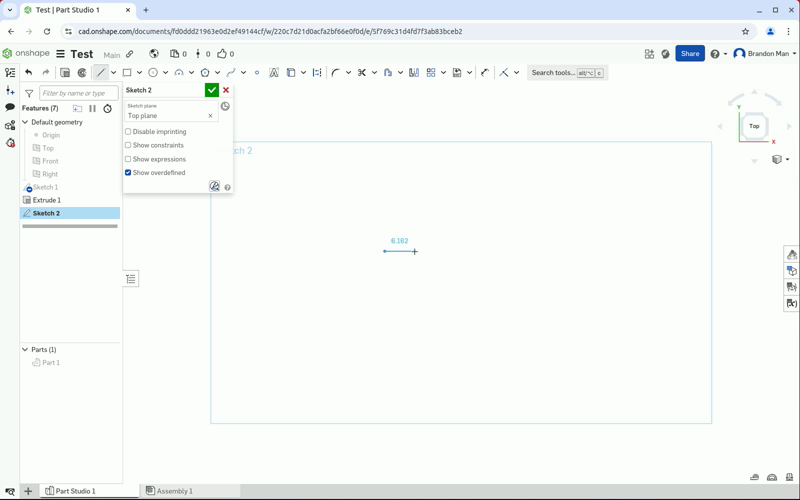
mouse_move(391, 251)
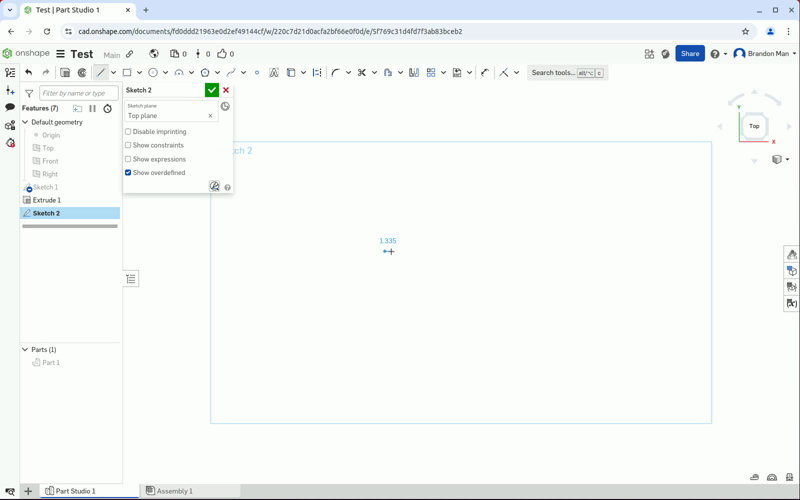
scroll(6)
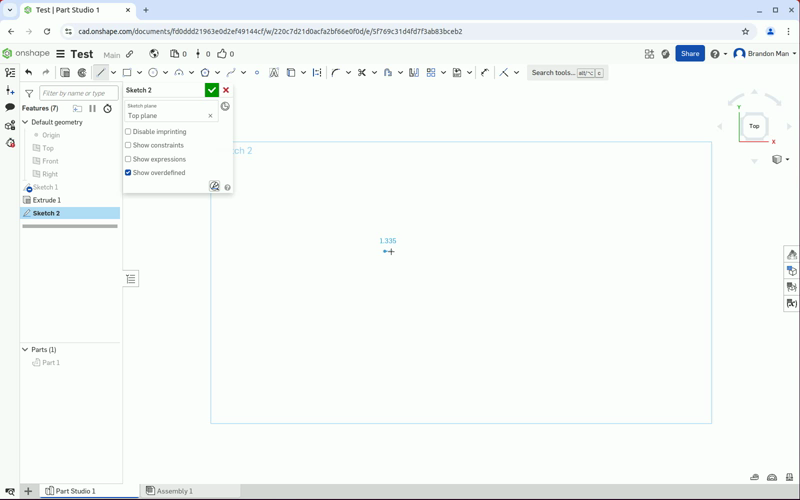
scroll(6)
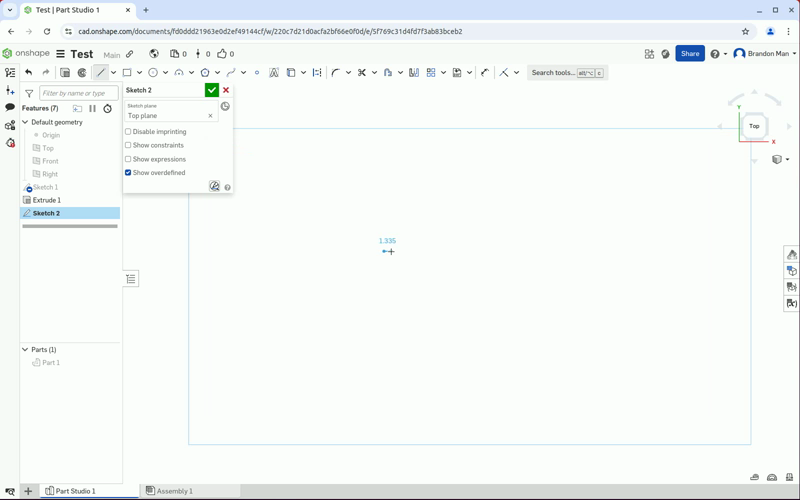
scroll(6)
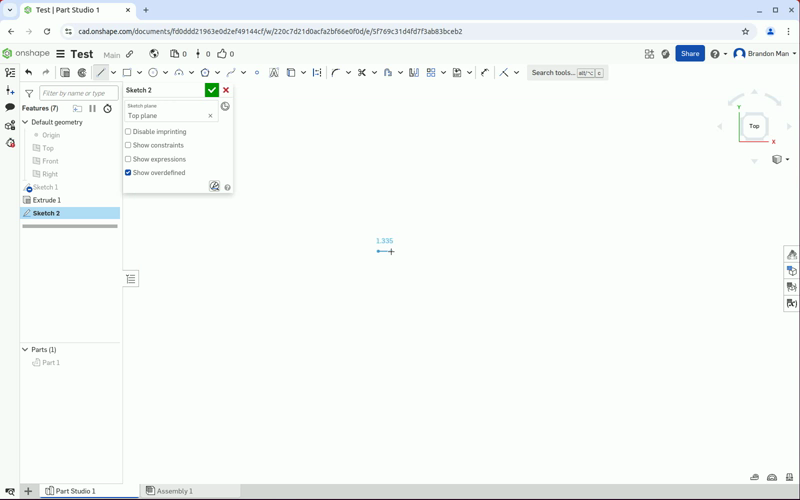
scroll(6)
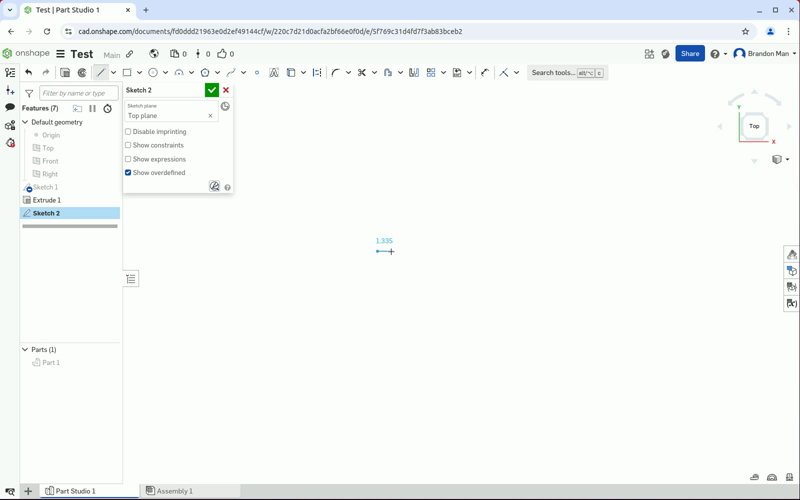
scroll(6)
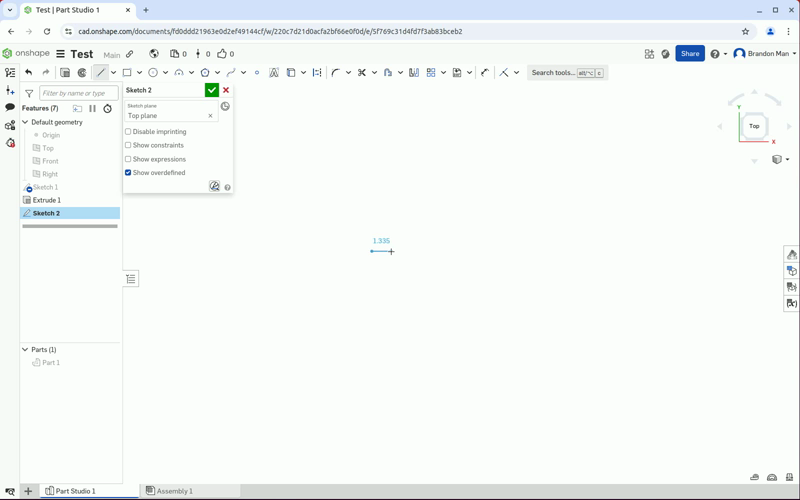
scroll(6)
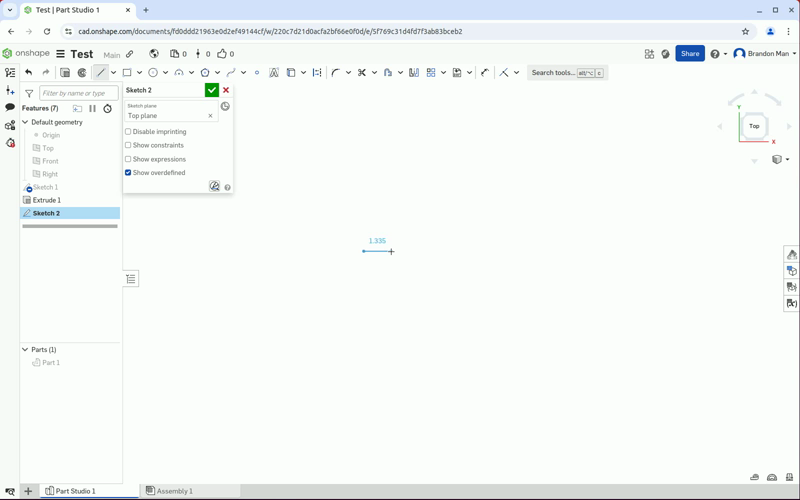
scroll(6)
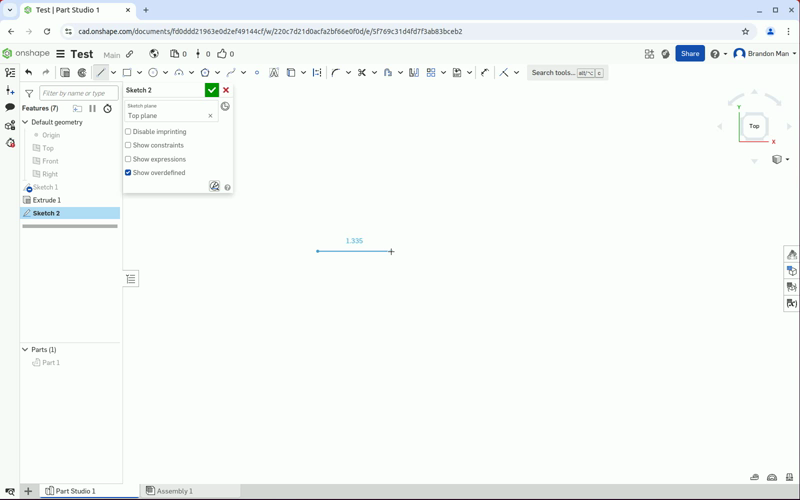
click(391, 251)
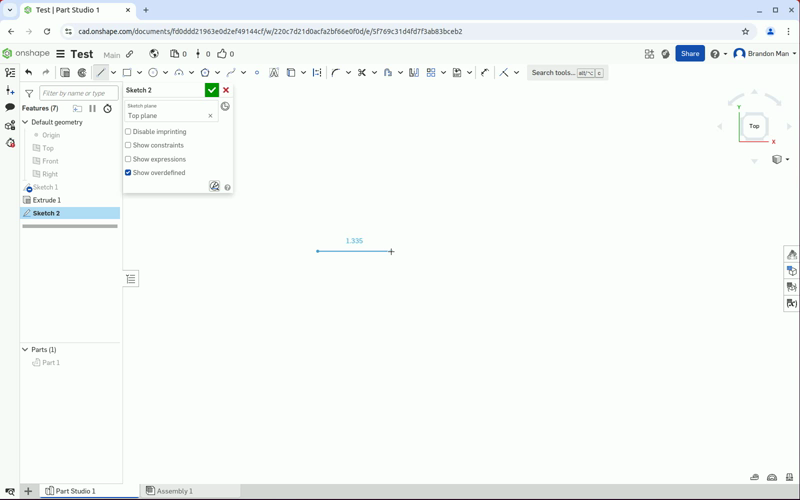
scroll(-6)
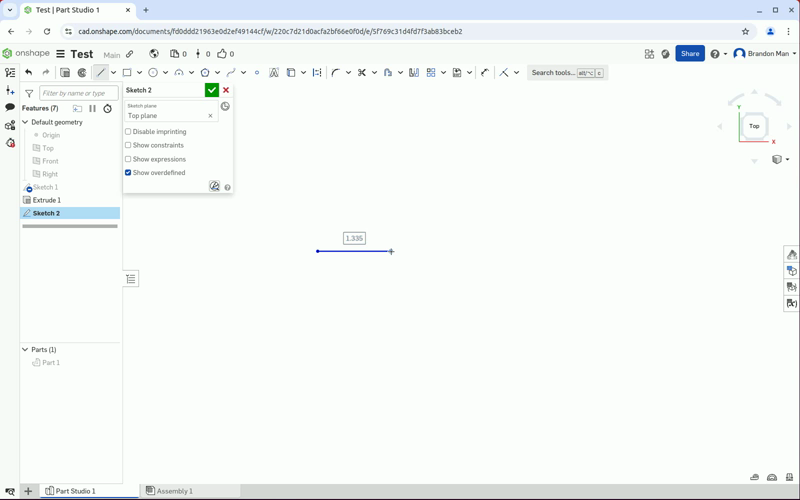
scroll(-6)
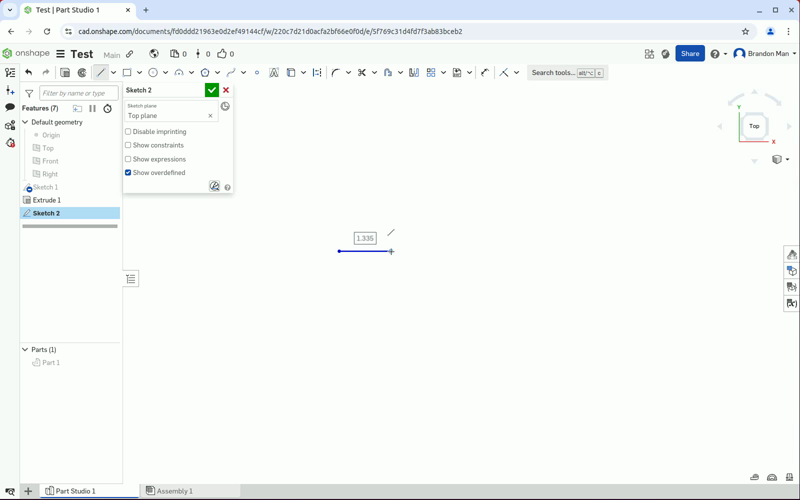
scroll(-6)
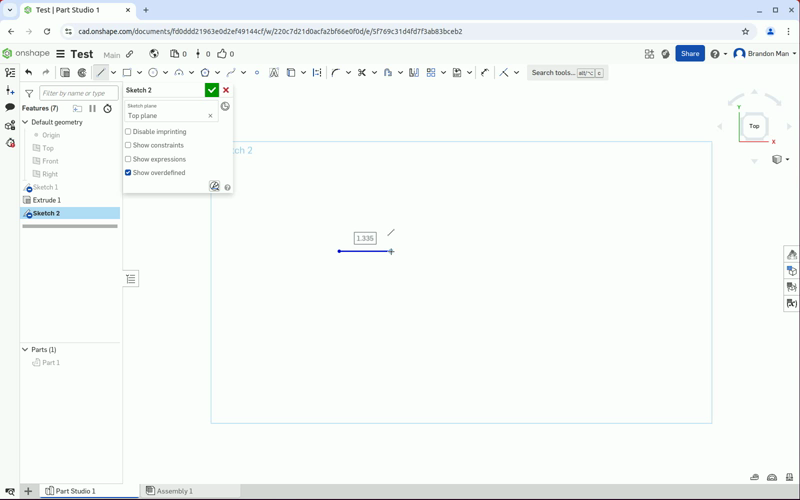
scroll(-6)
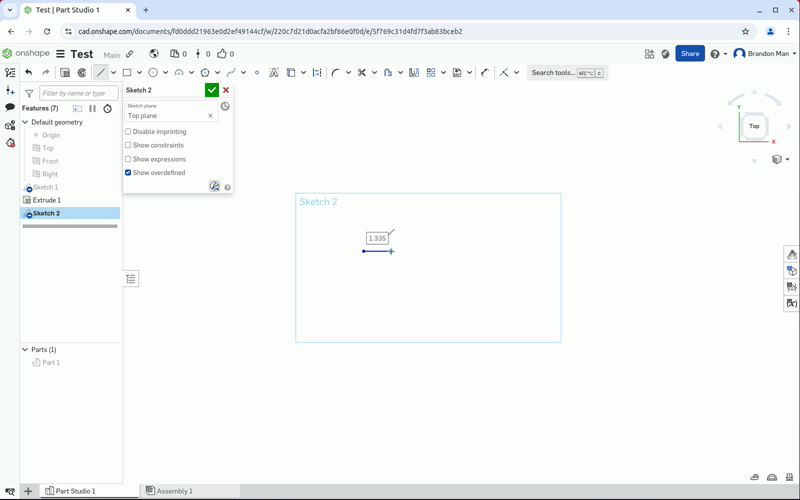
scroll(-6)
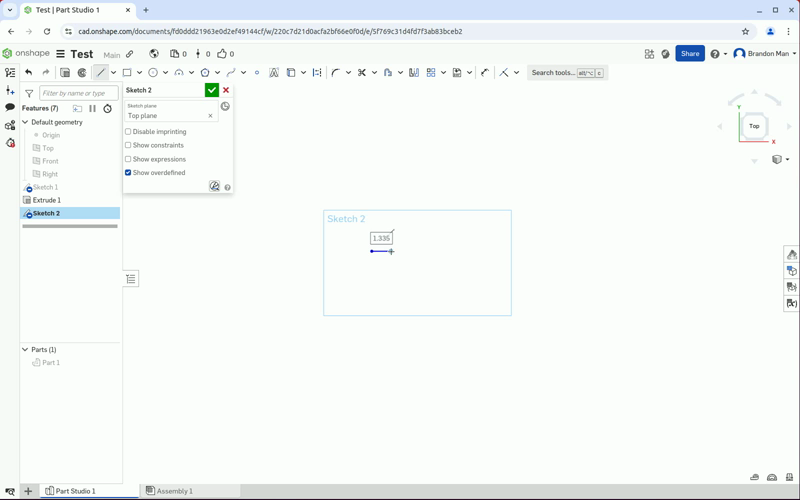
scroll(-6)
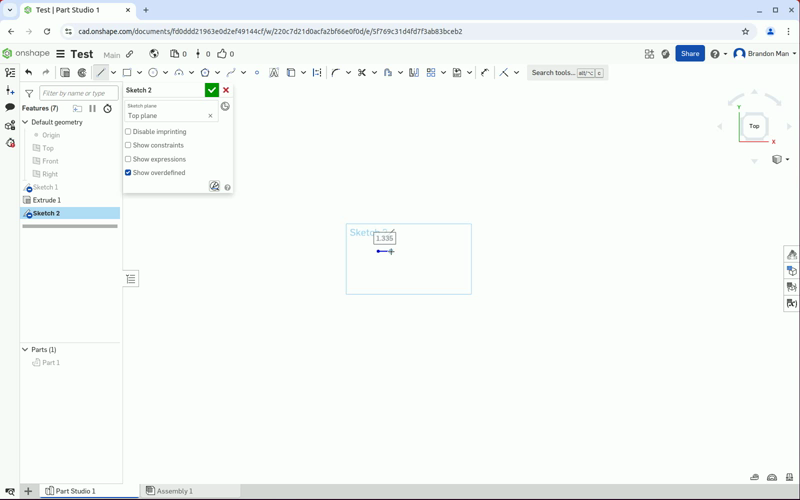
scroll(-6)
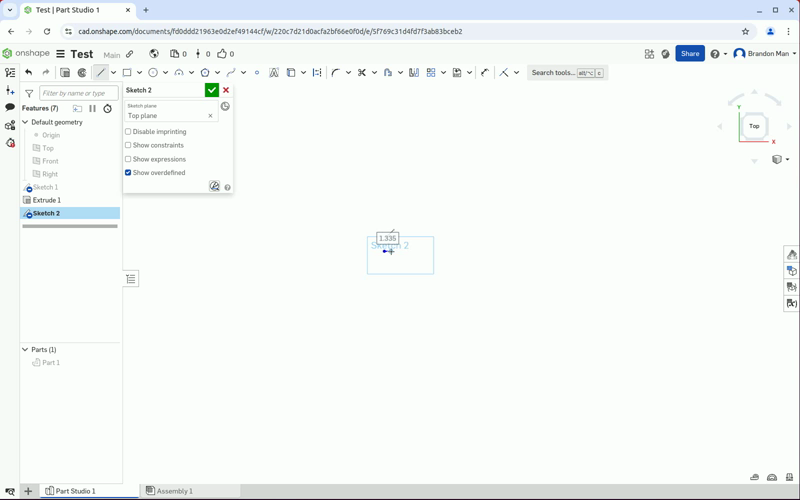
key_up(shift)
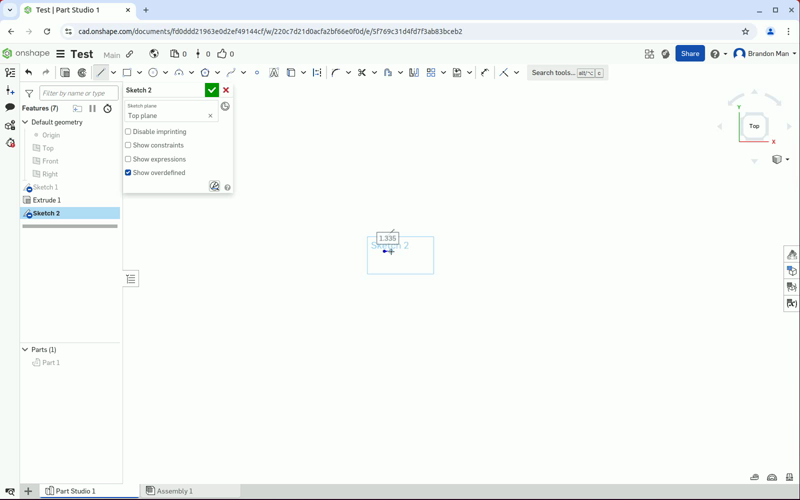
key_down(shift)
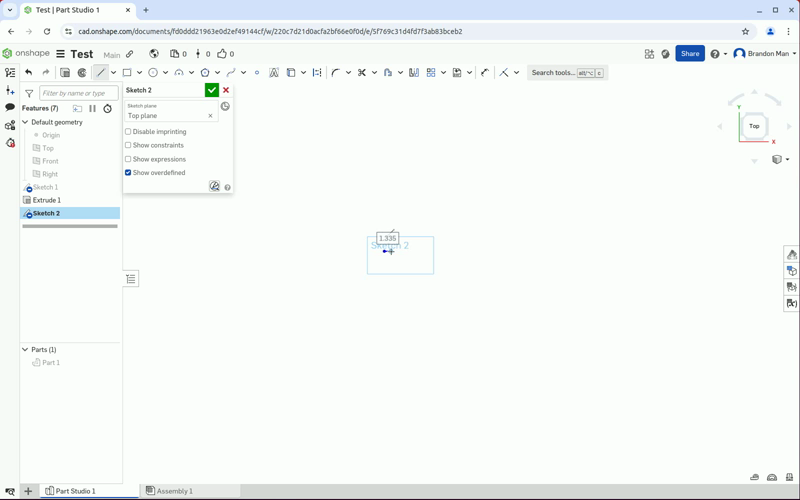
mouse_move(421, 251)
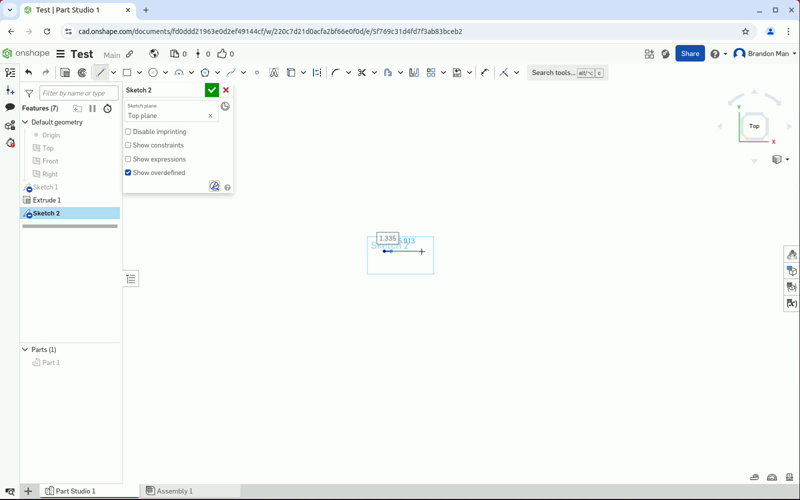
mouse_move(391, 234)
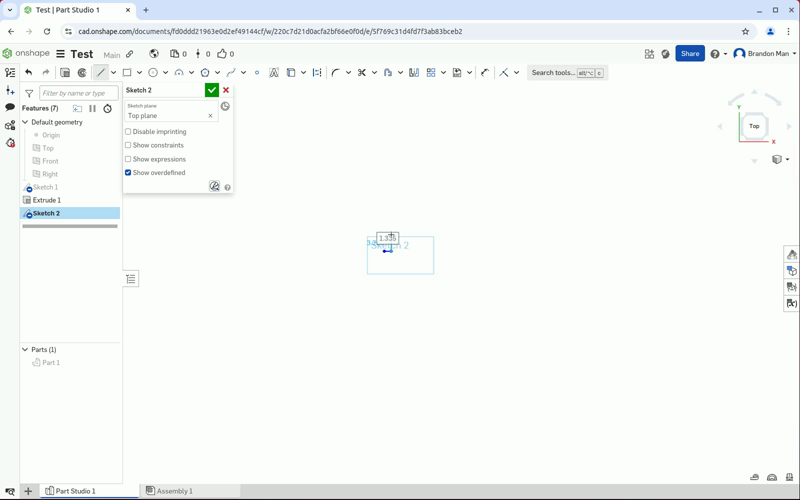
click(391, 234)
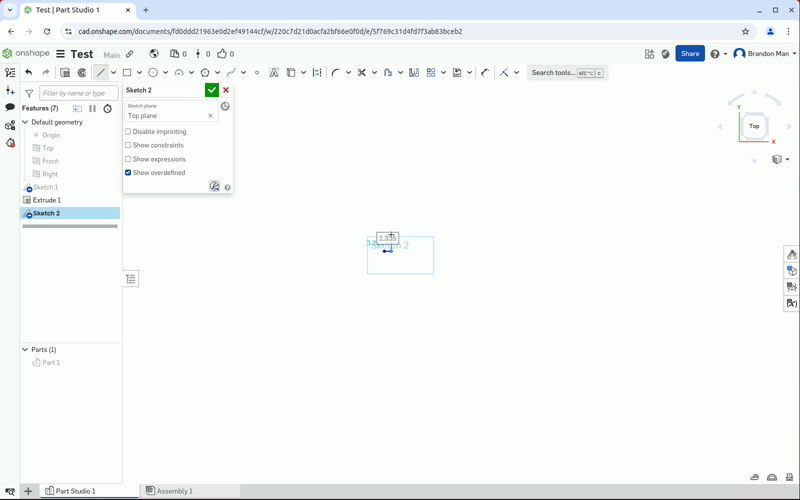
key_up(shift)
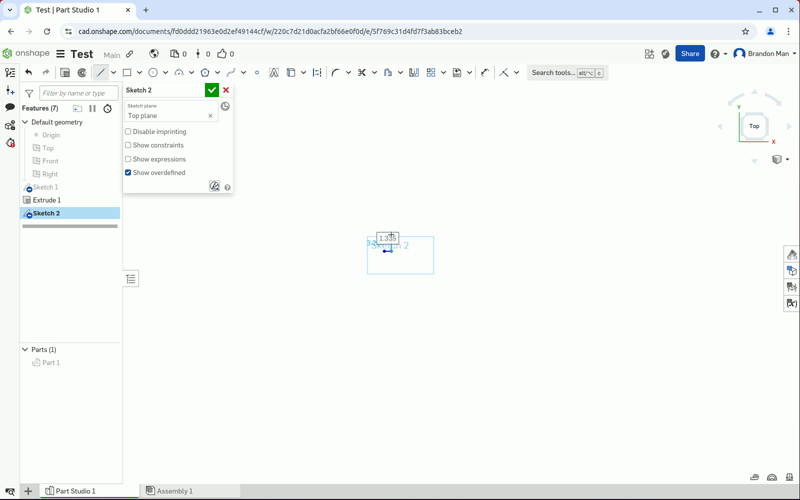
key_down(shift)
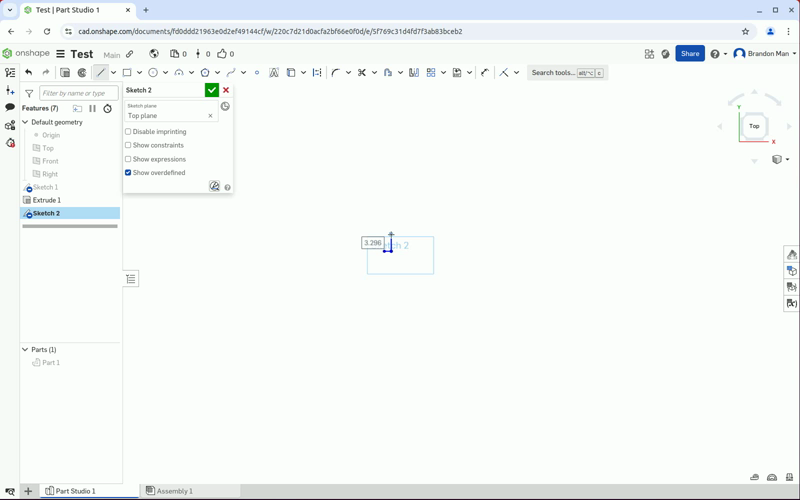
mouse_move(421, 234)
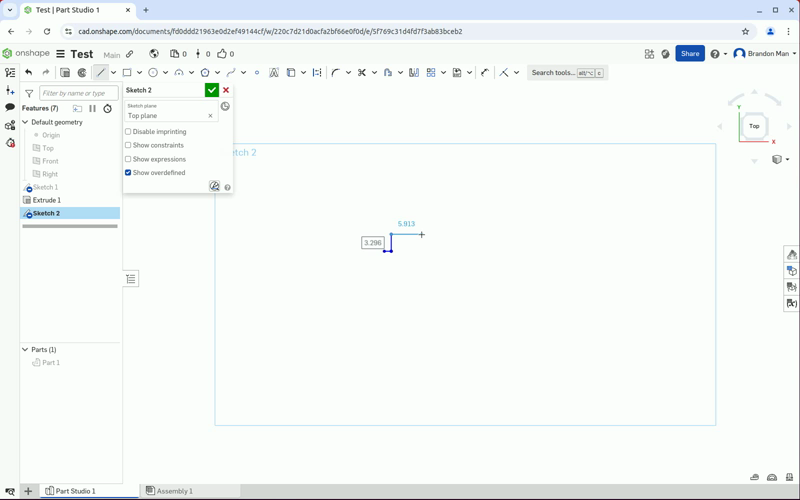
mouse_move(384, 234)
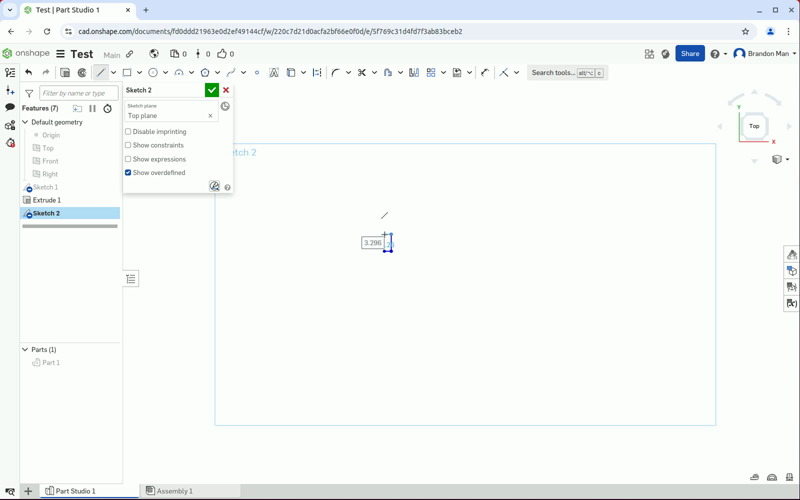
scroll(6)
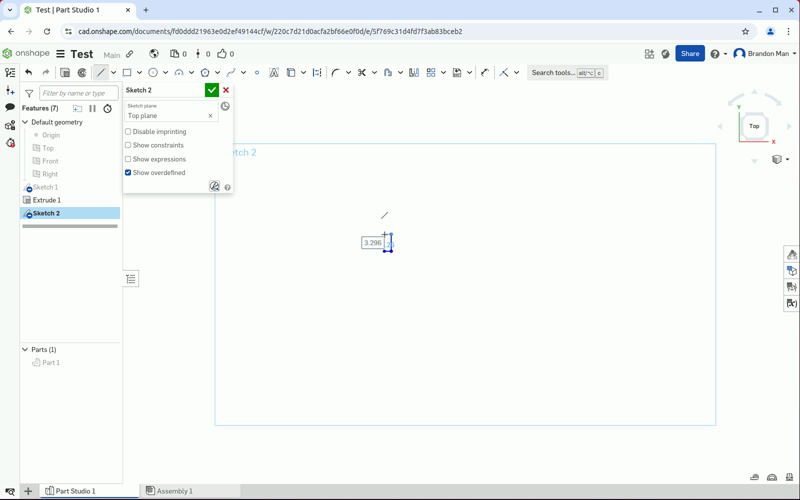
scroll(6)
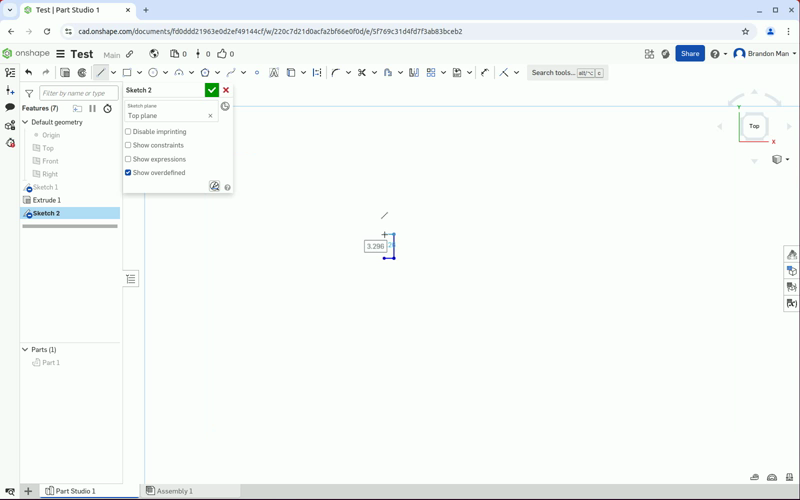
scroll(6)
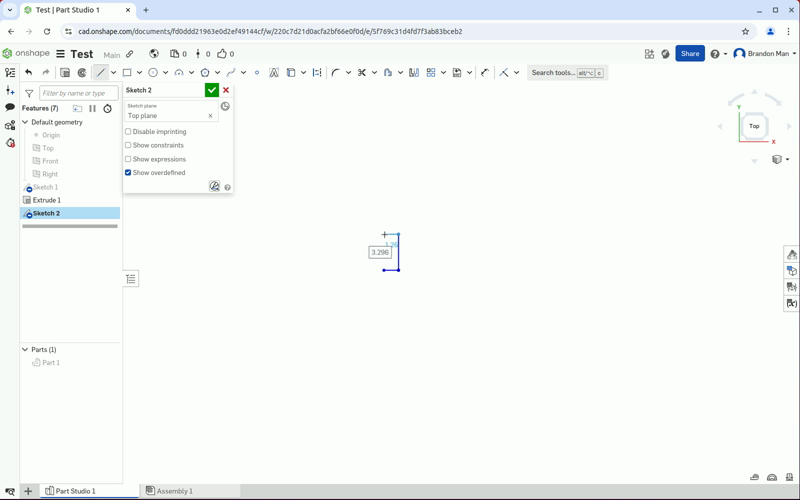
scroll(6)
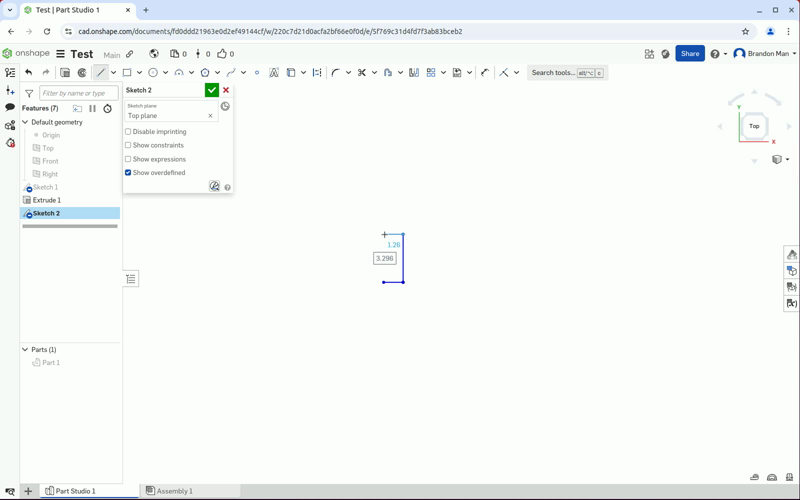
scroll(6)
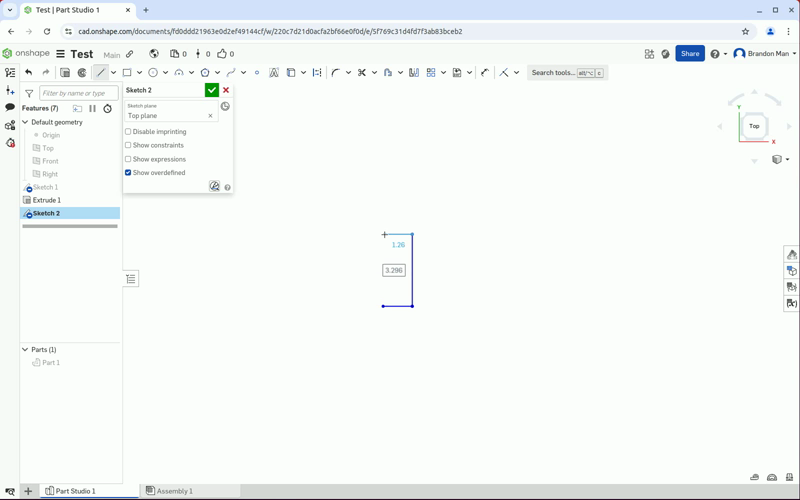
scroll(6)
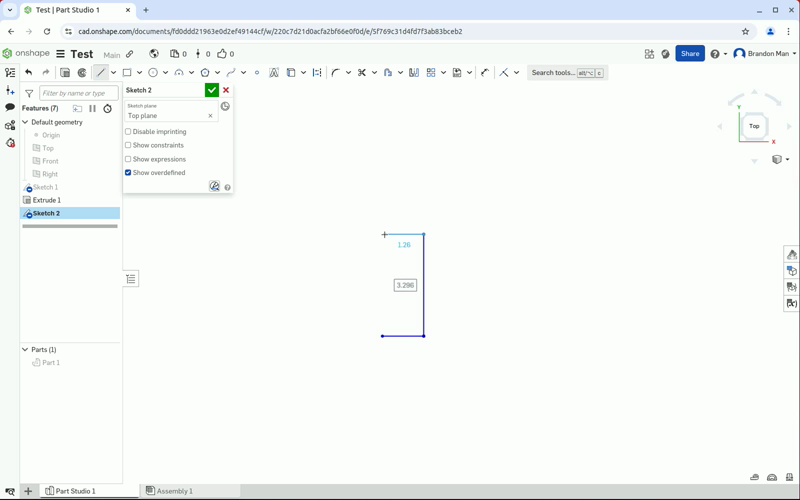
scroll(6)
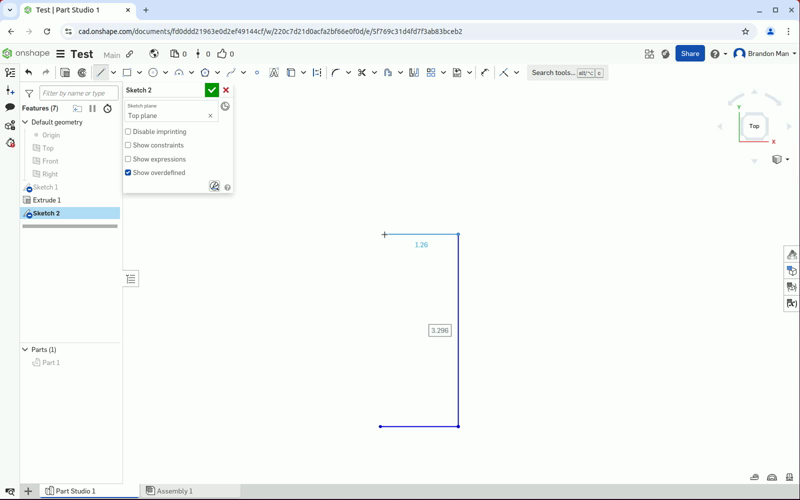
click(384, 234)
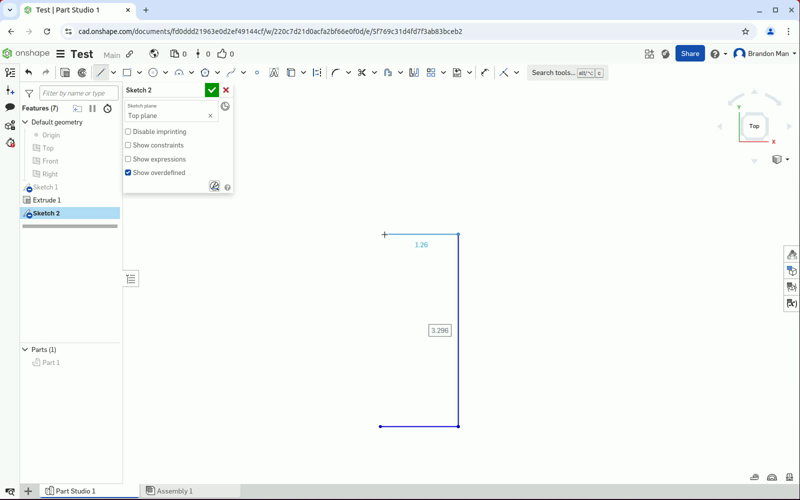
scroll(-6)
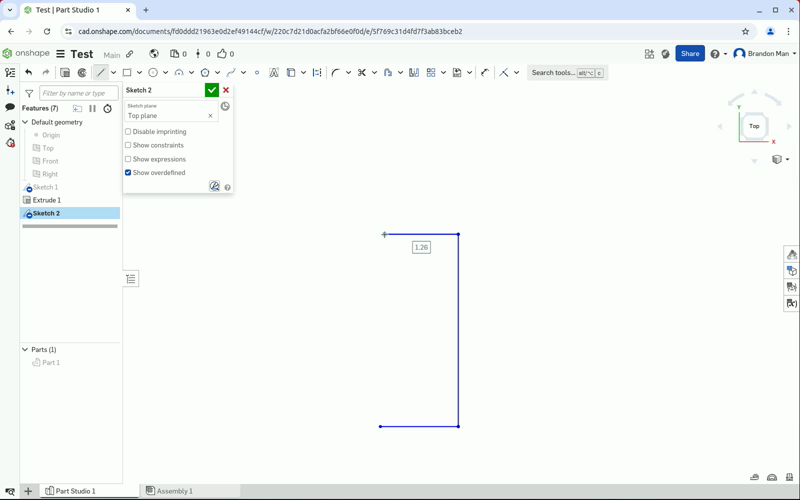
scroll(-6)
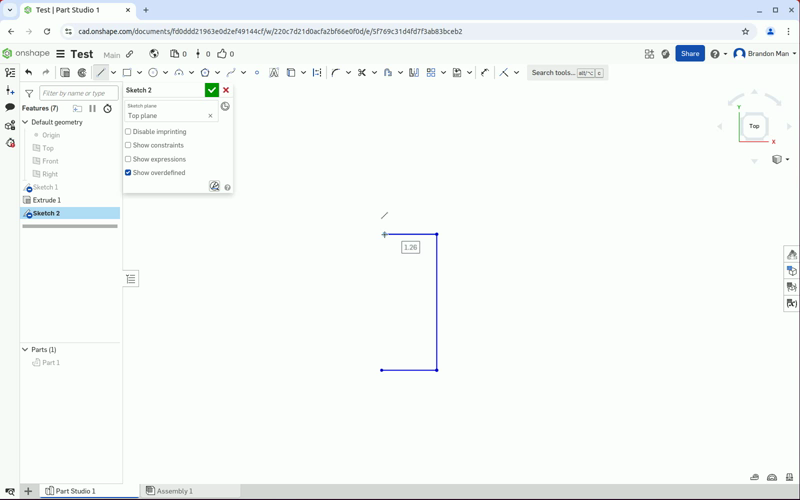
scroll(-6)
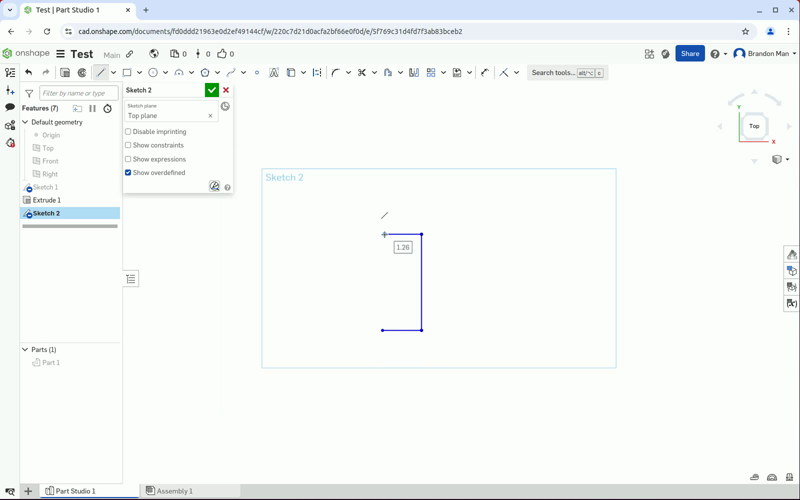
scroll(-6)
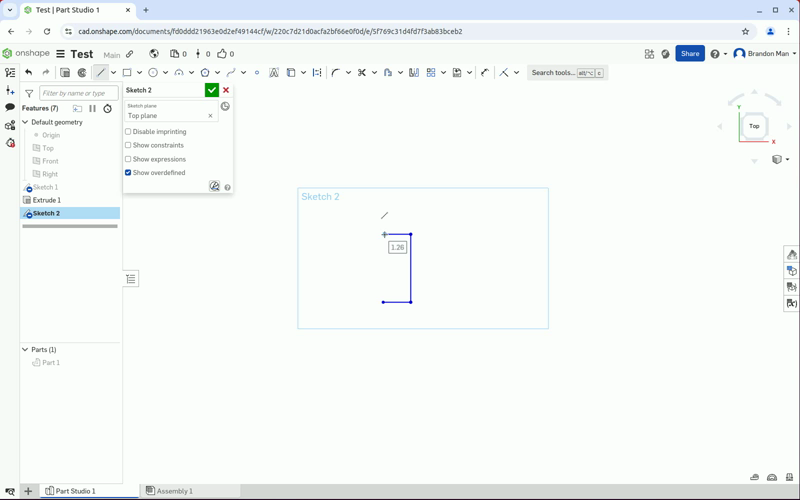
scroll(-6)
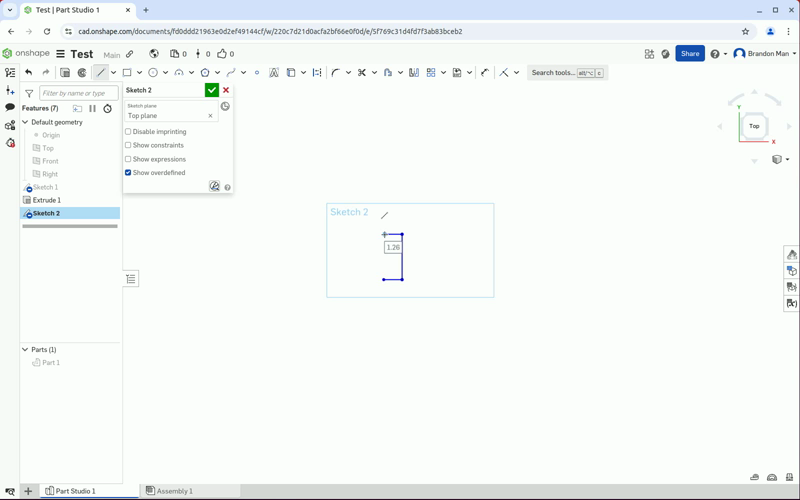
scroll(-6)
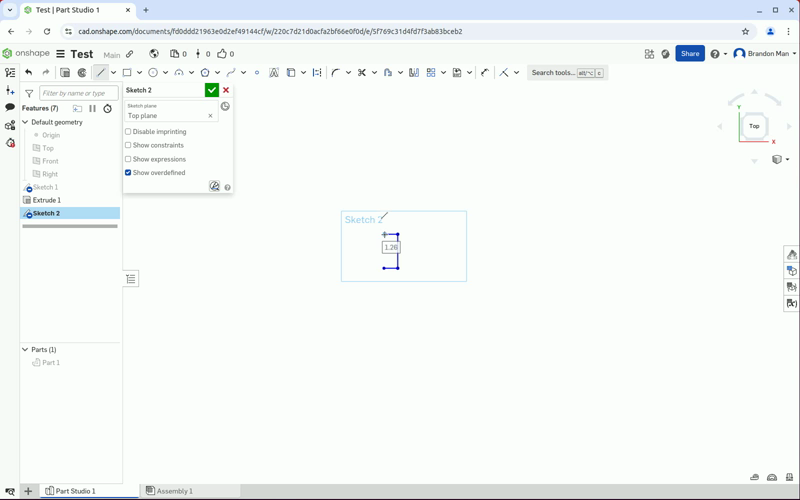
scroll(-6)
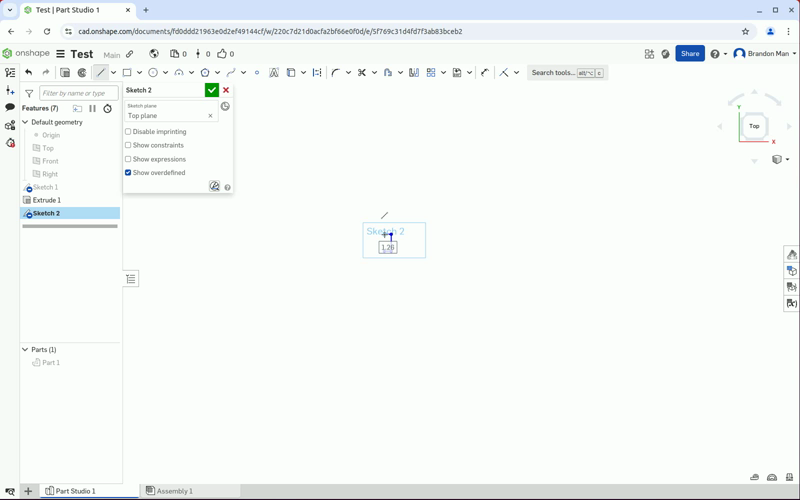
key_up(shift)
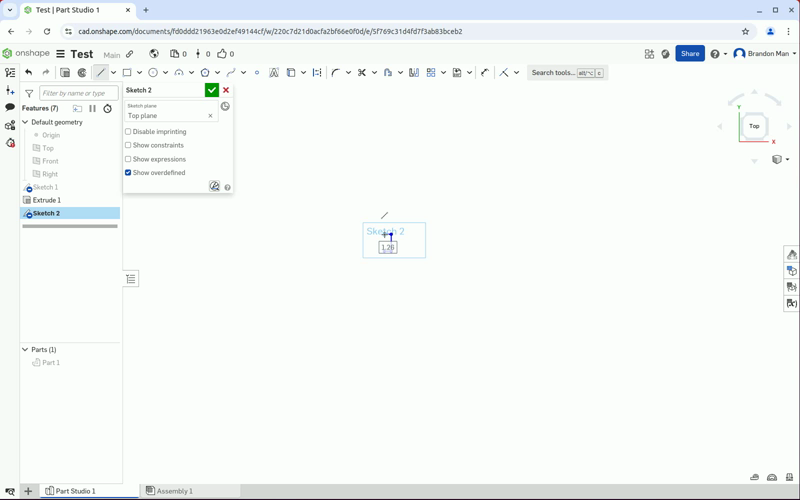
mouse_move(414, 234)
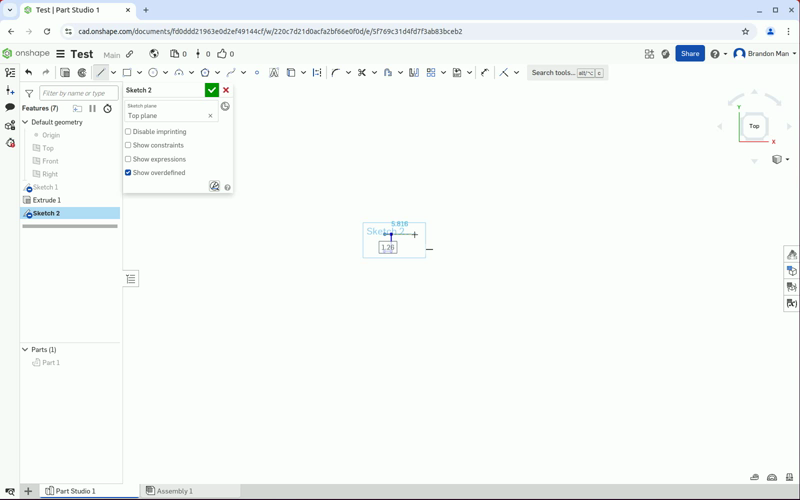
key_down(shift)
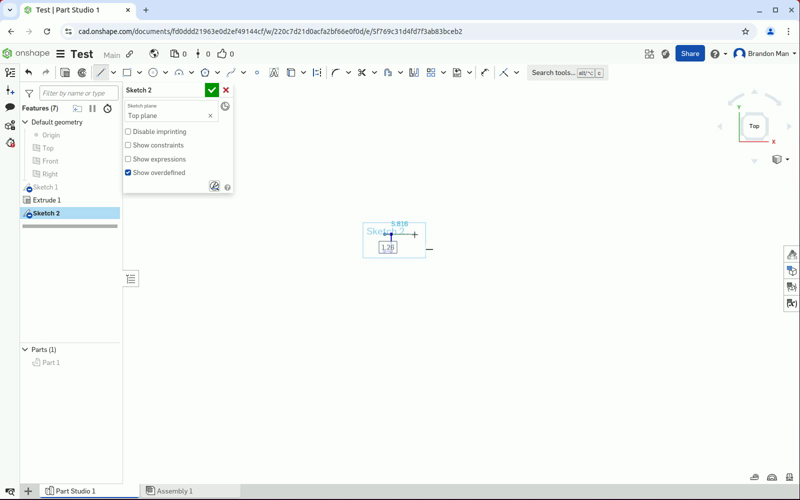
mouse_move(384, 251)
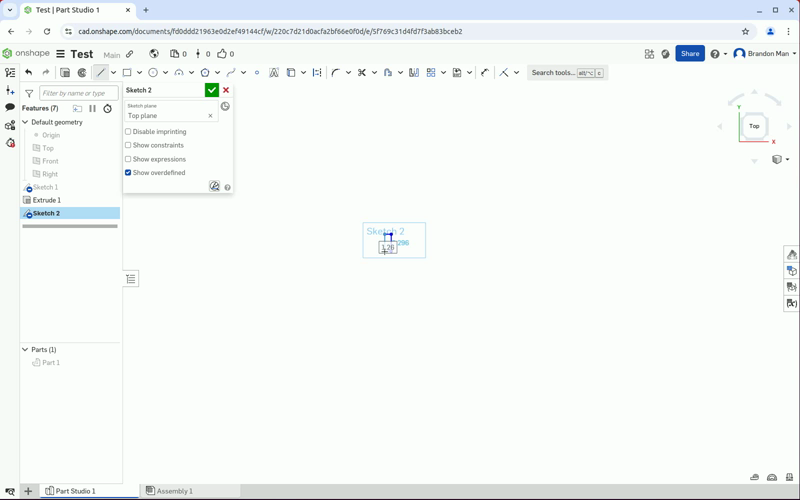
key_up(shift)
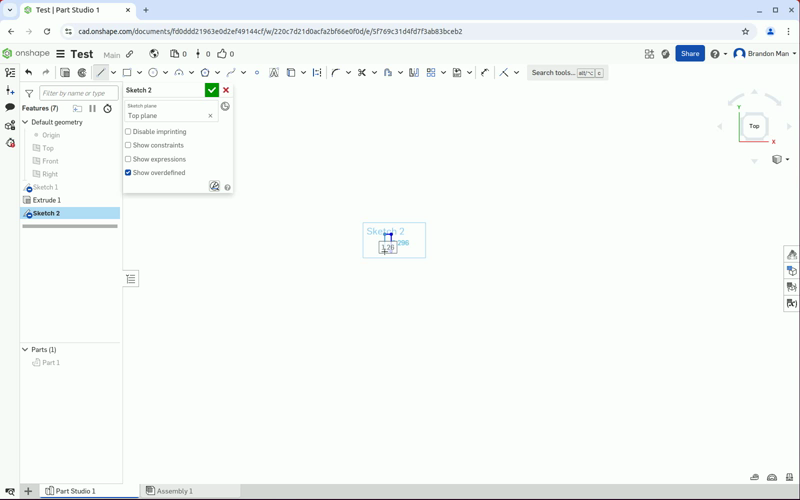
click(384, 251)
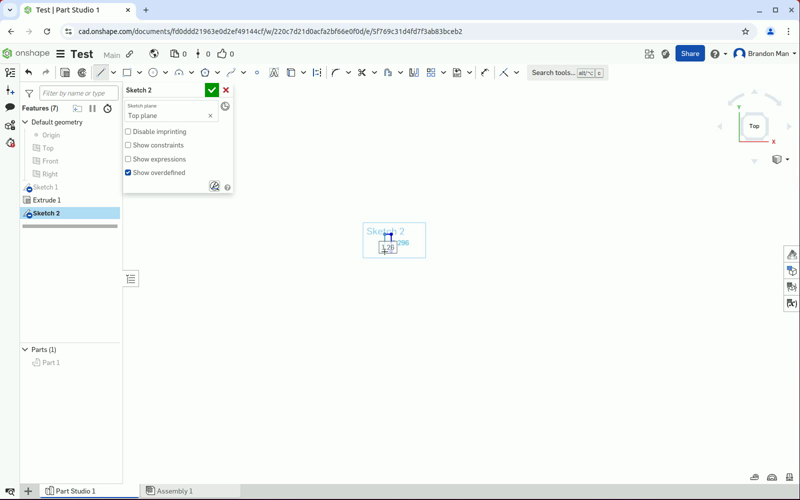
key(esc)
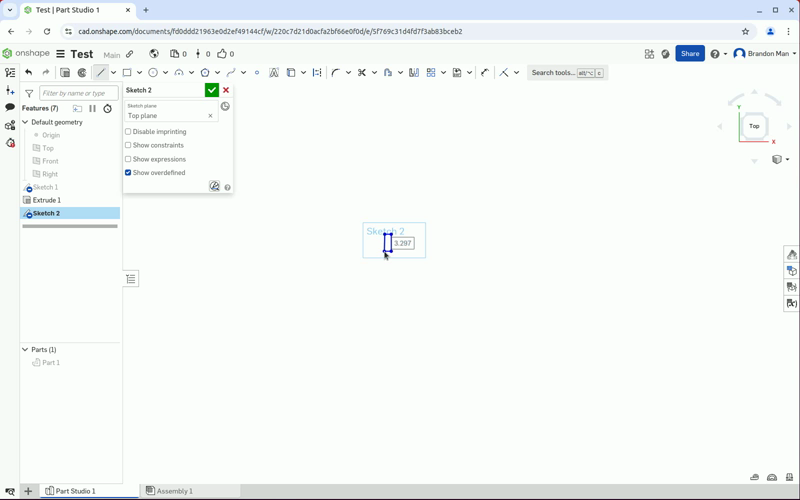
mouse_move(391, 234)
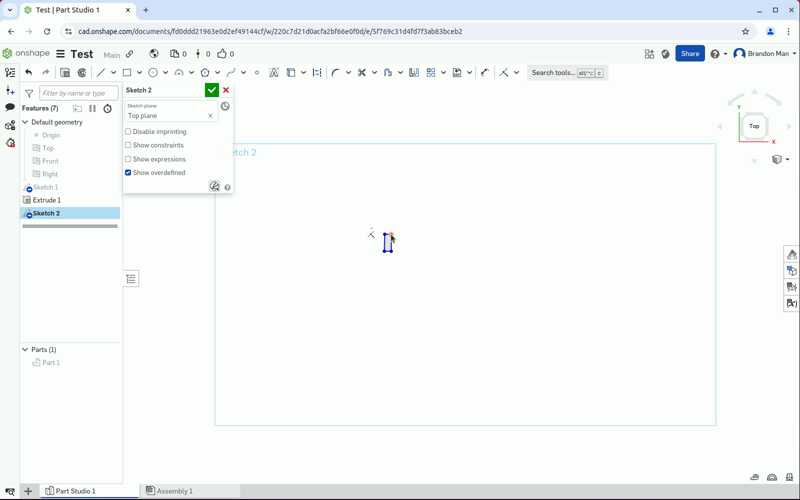
scroll(6)
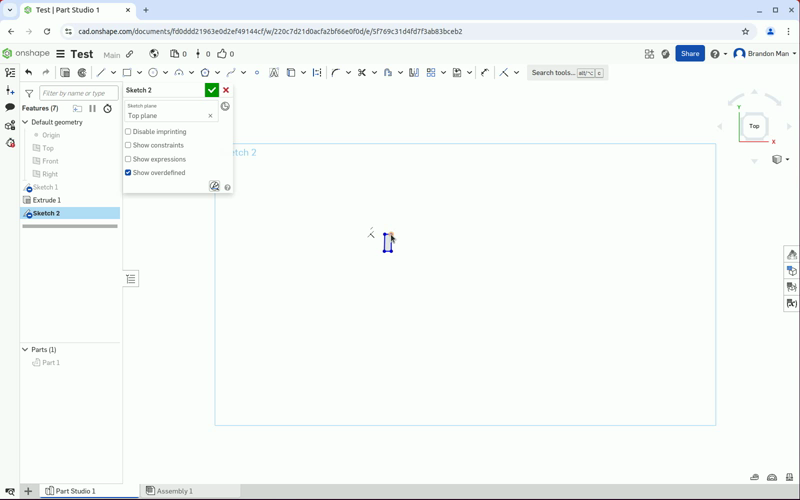
scroll(6)
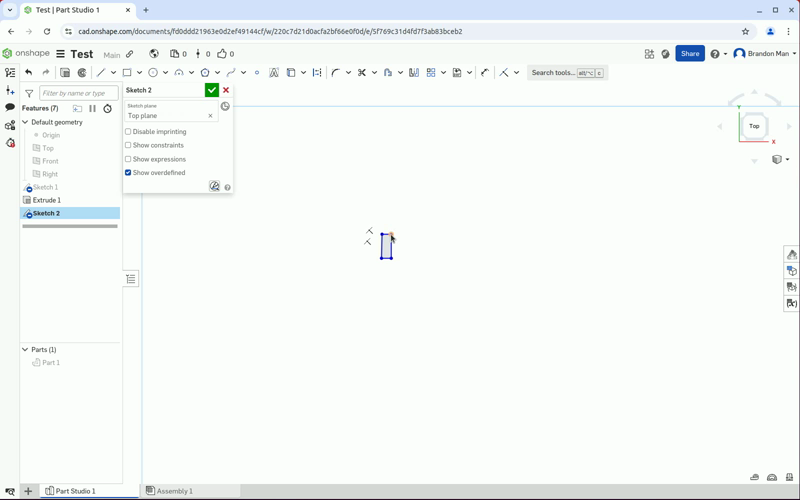
scroll(6)
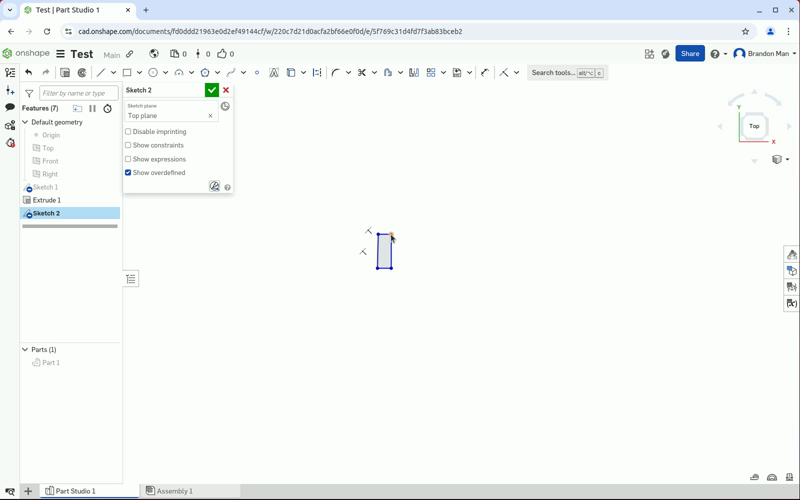
scroll(6)
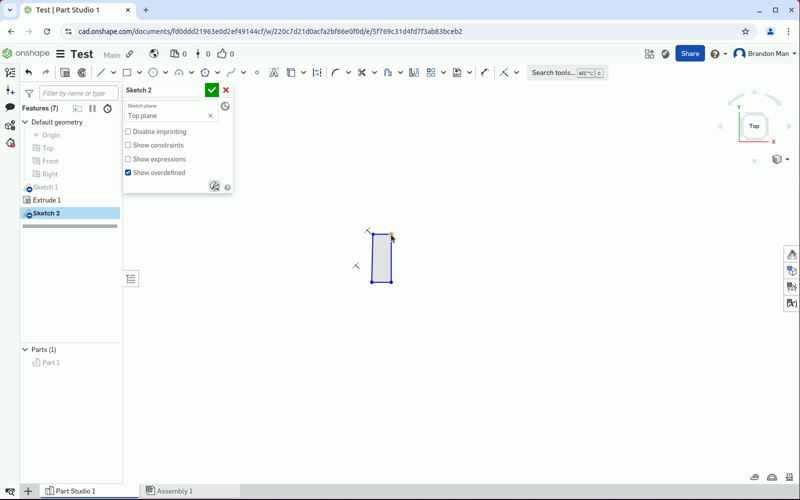
scroll(6)
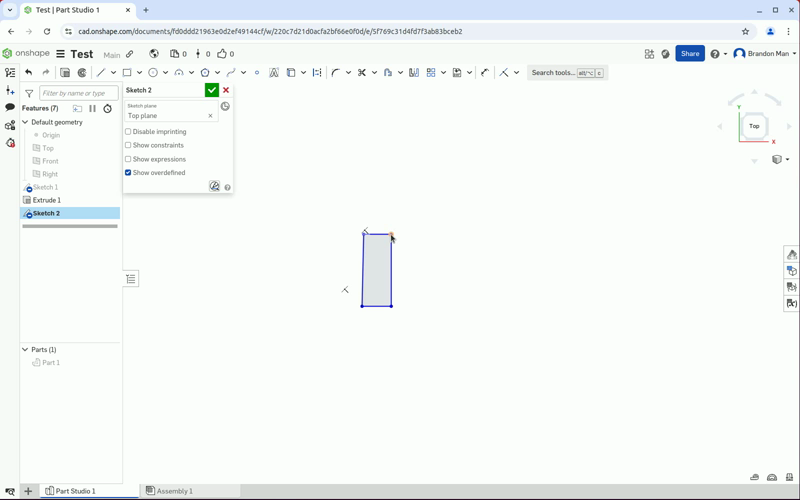
scroll(6)
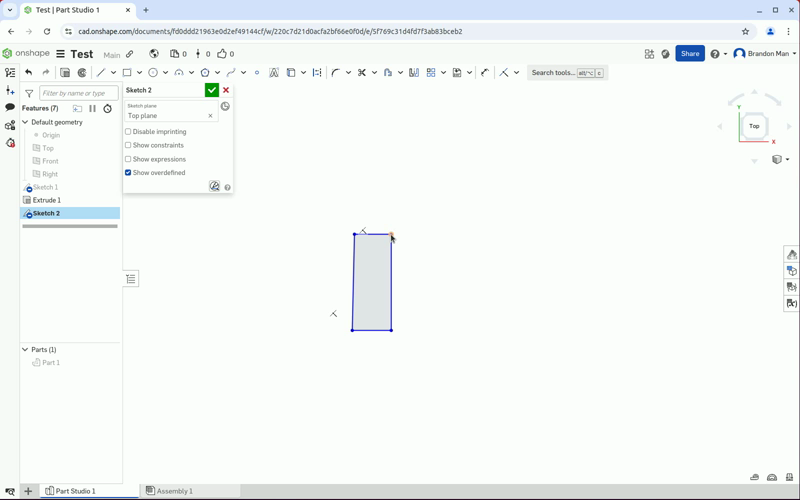
scroll(6)
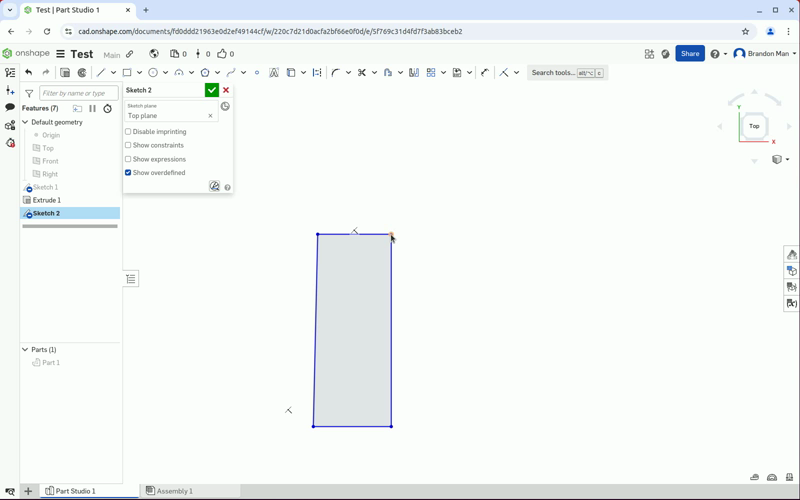
click(391, 234)
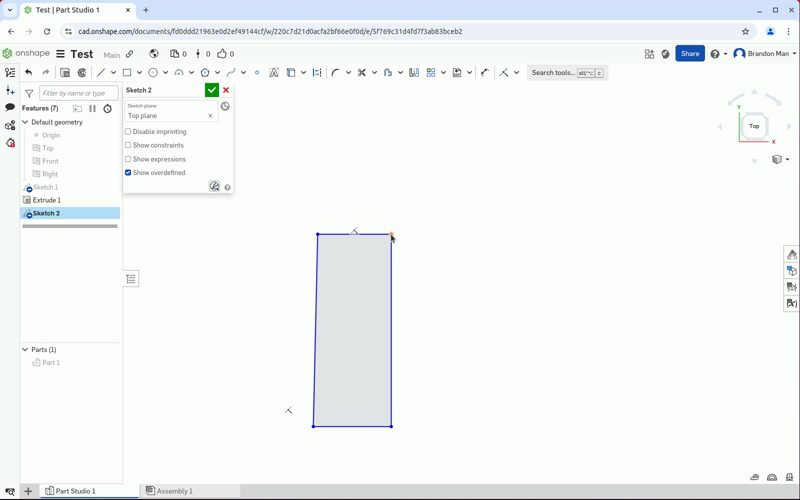
scroll(-6)
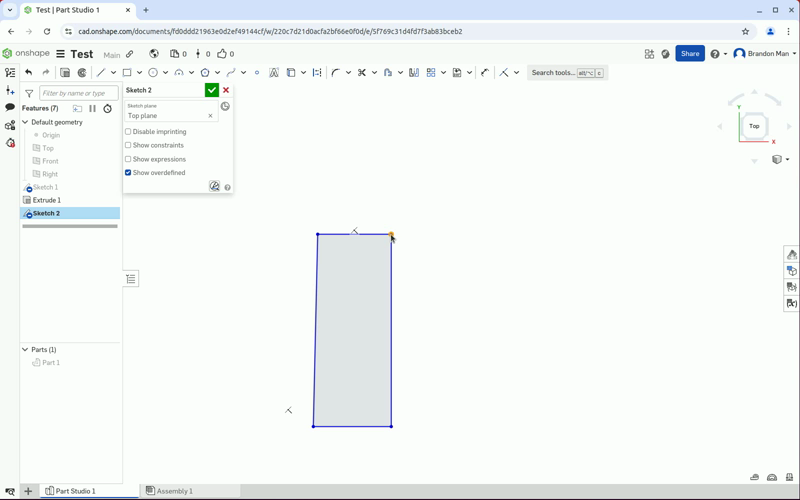
scroll(-6)
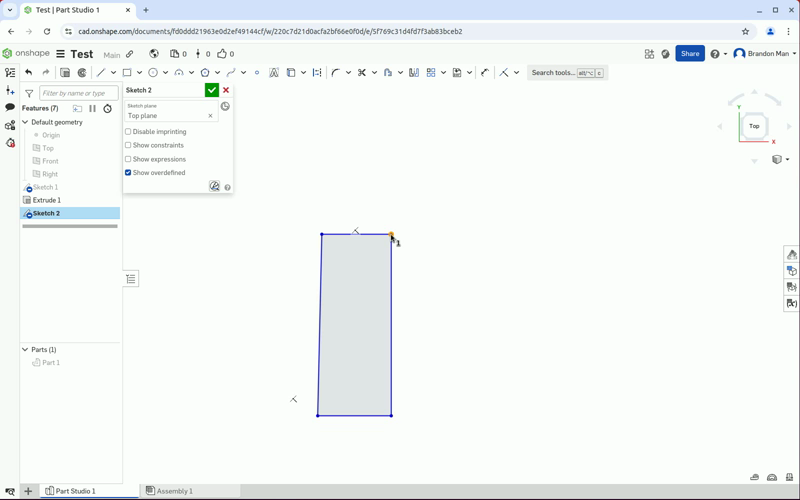
scroll(-6)
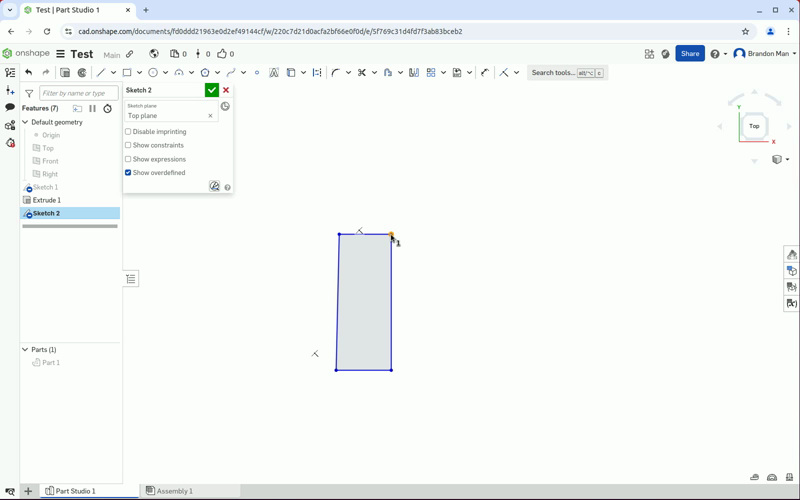
scroll(-6)
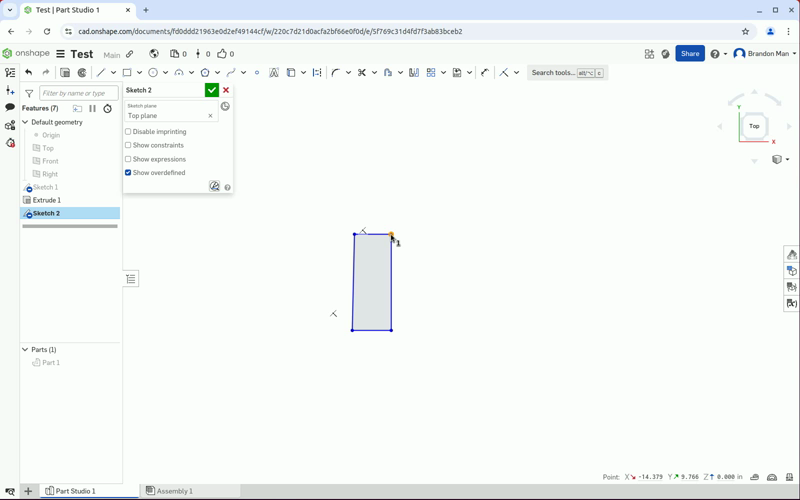
scroll(-6)
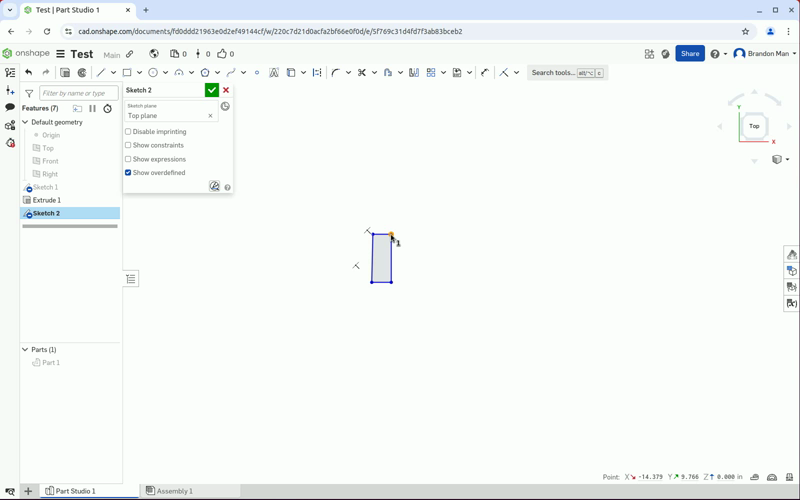
scroll(-6)
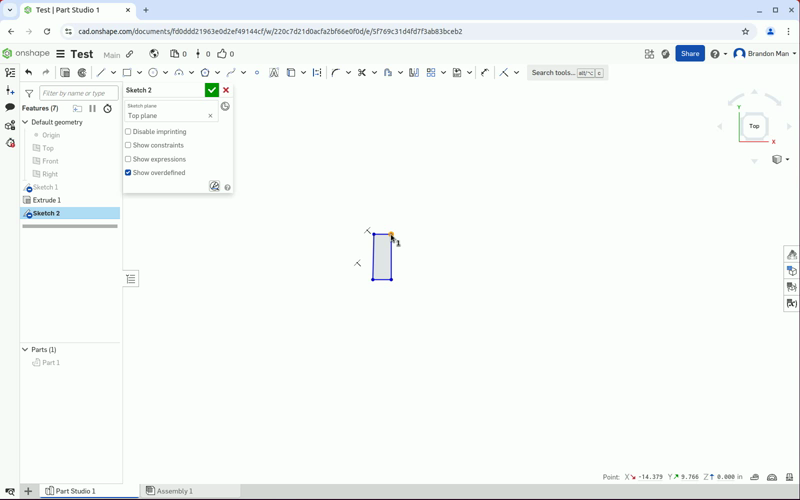
scroll(-6)
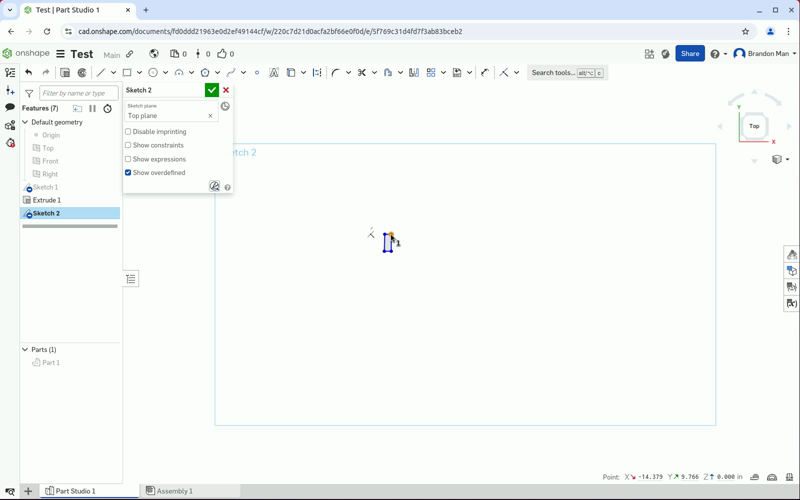
mouse_move(73, 352)
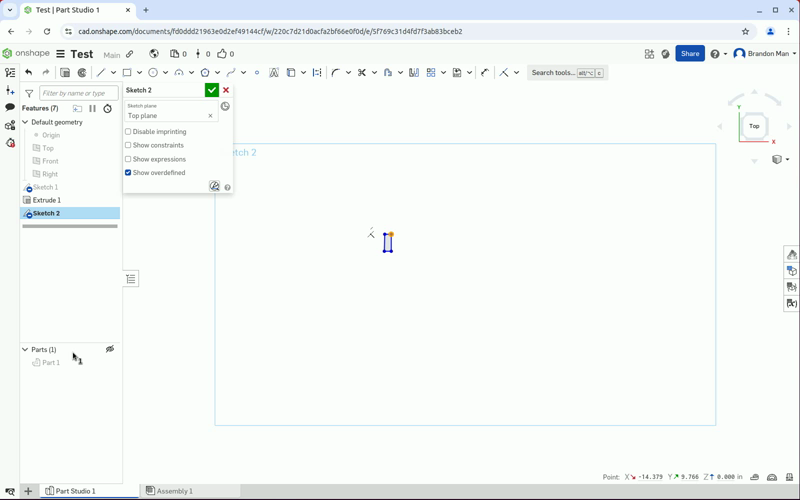
key(shift+y)
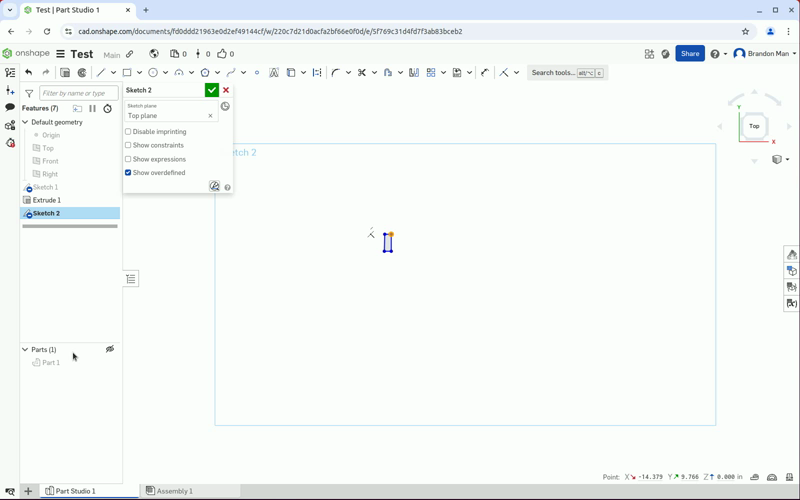
key(shift+e)
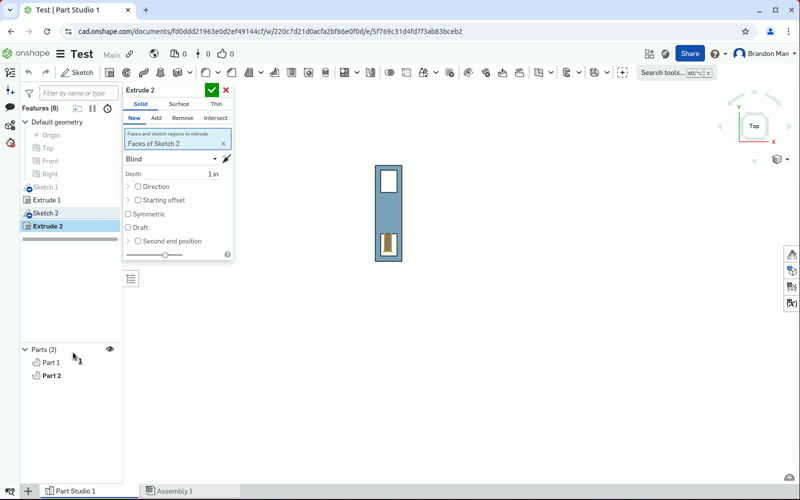
mouse_move(143, 106)
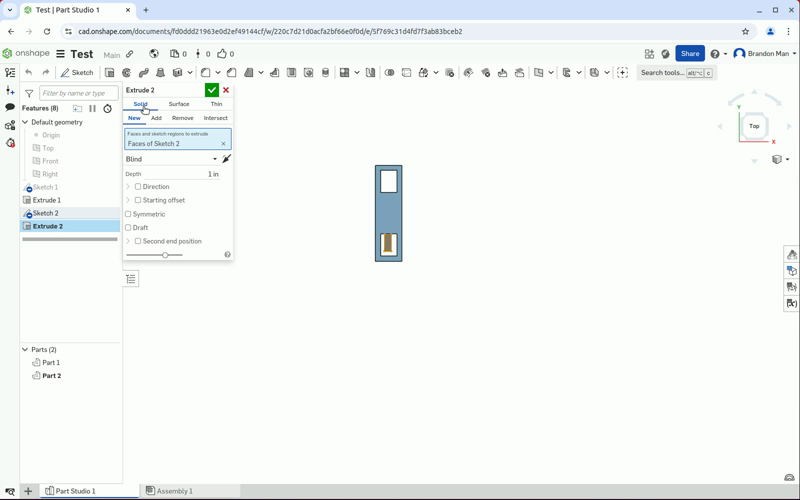
click(143, 106)
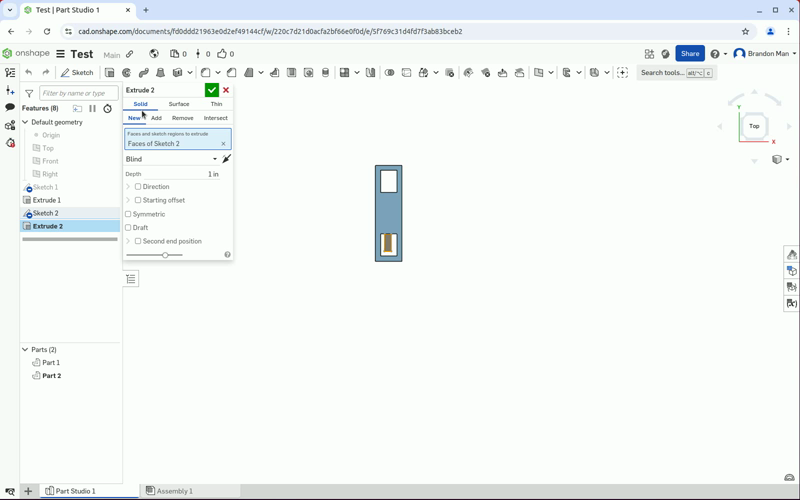
mouse_move(137, 120)
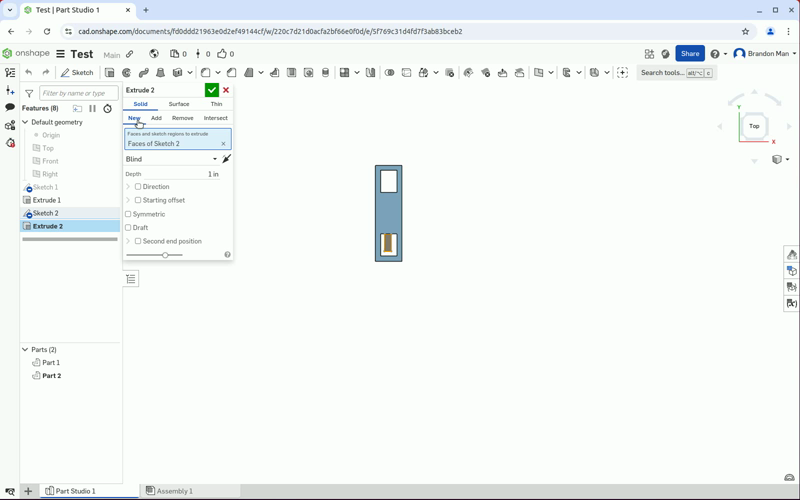
click(137, 120)
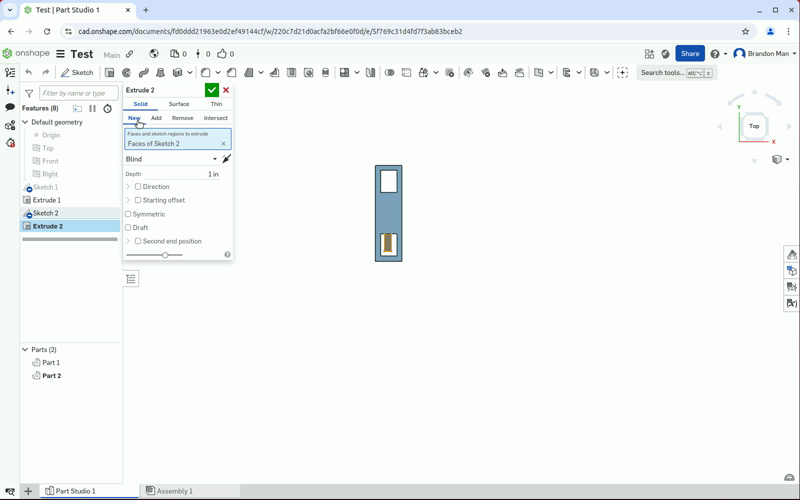
key(tab, 4)
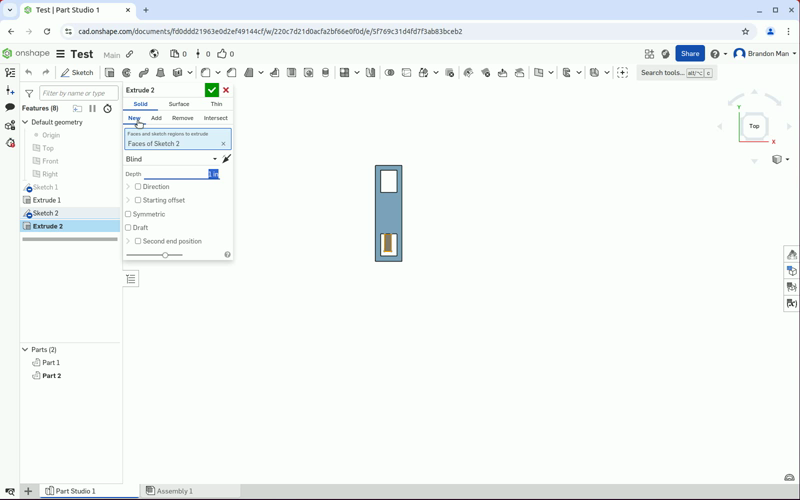
text(0.963)
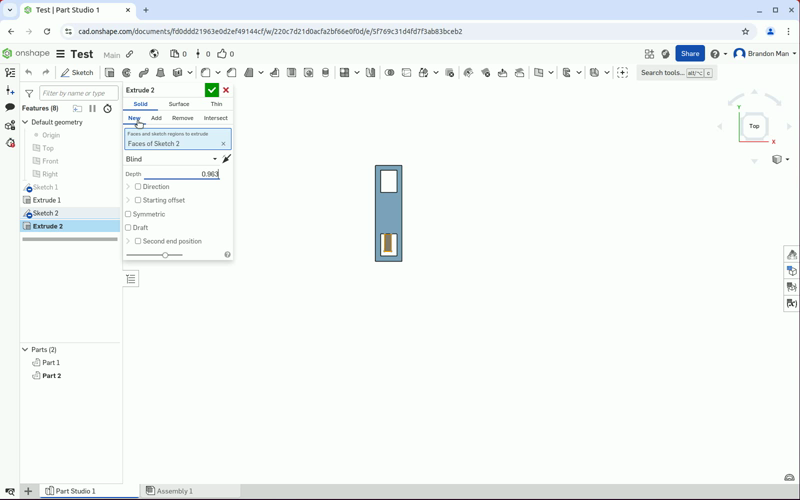
key(enter)
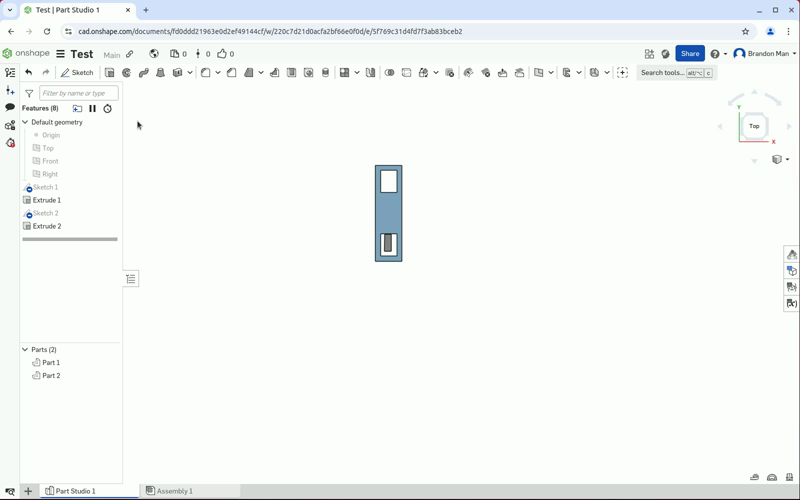
key(shift+h)
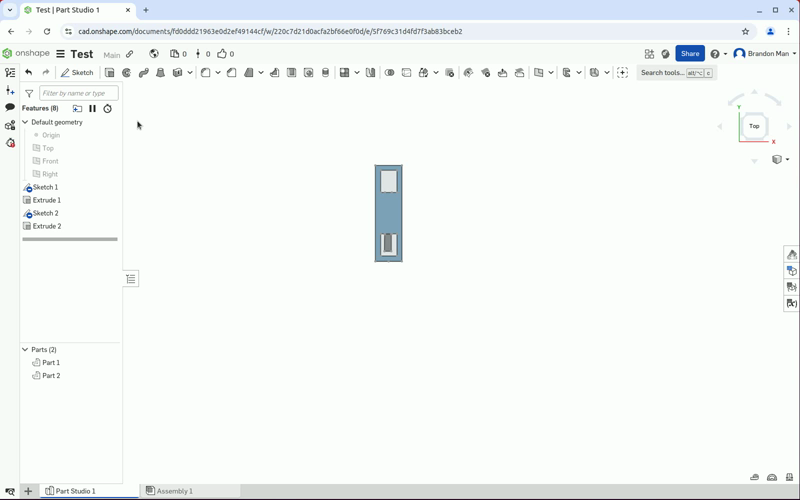
key(shift+h)
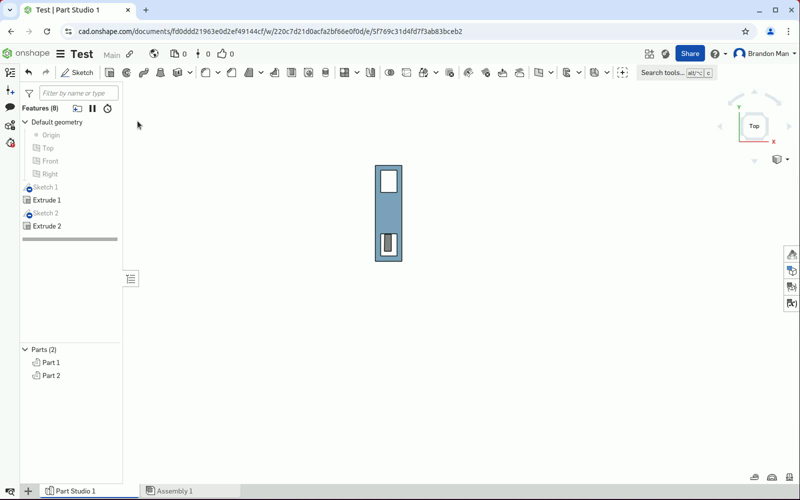
mouse_move(73, 189)
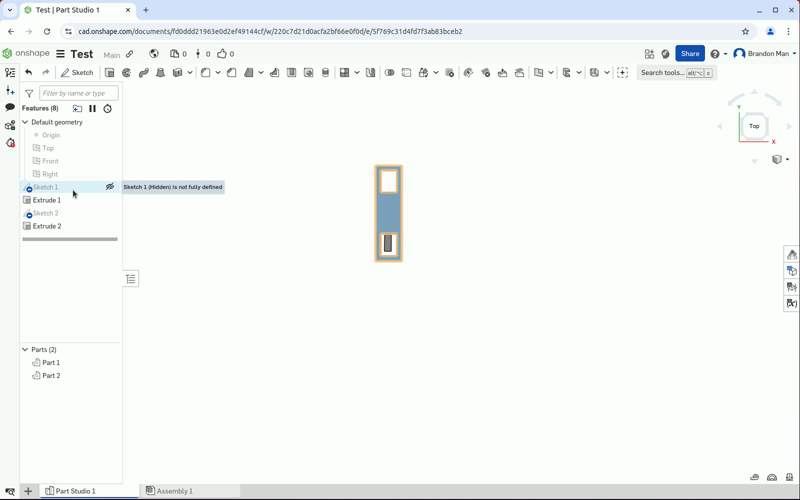
click(73, 189)
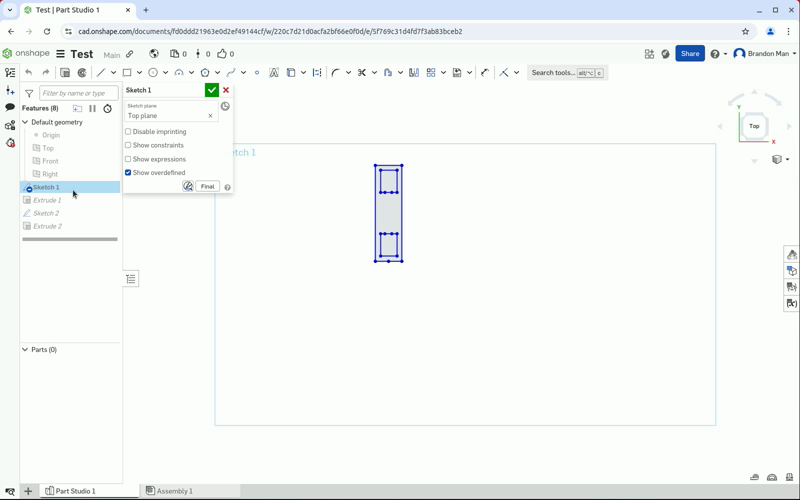
mouse_move(229, 92)
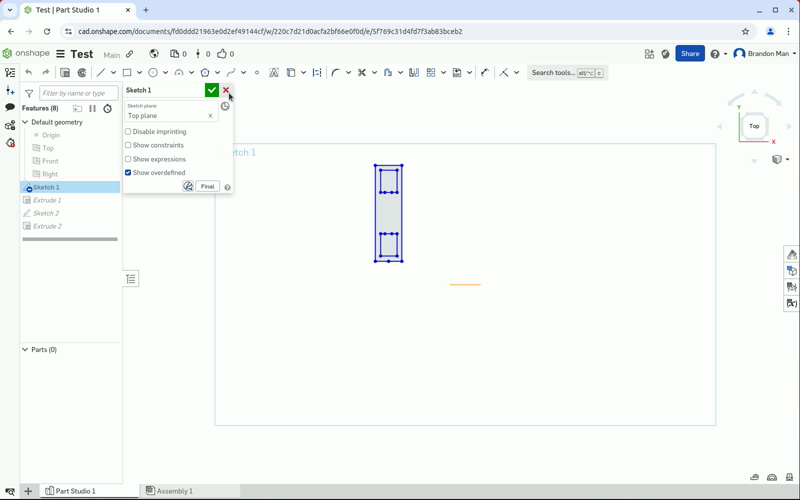
click(229, 92)
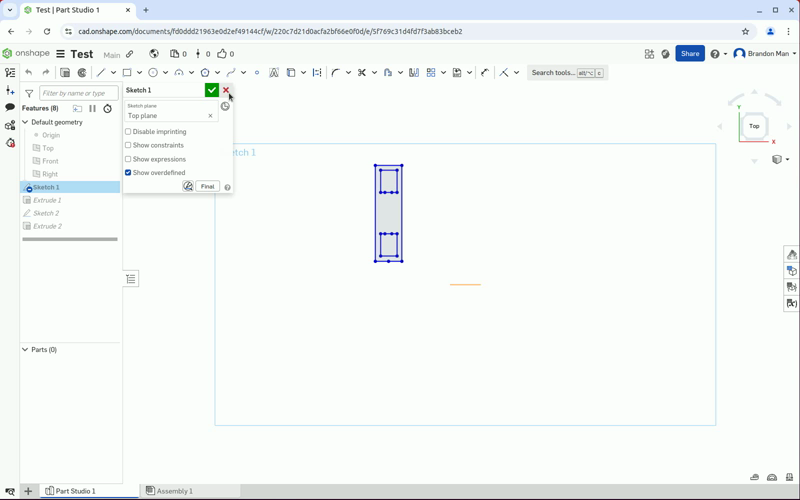
key(shift+s)
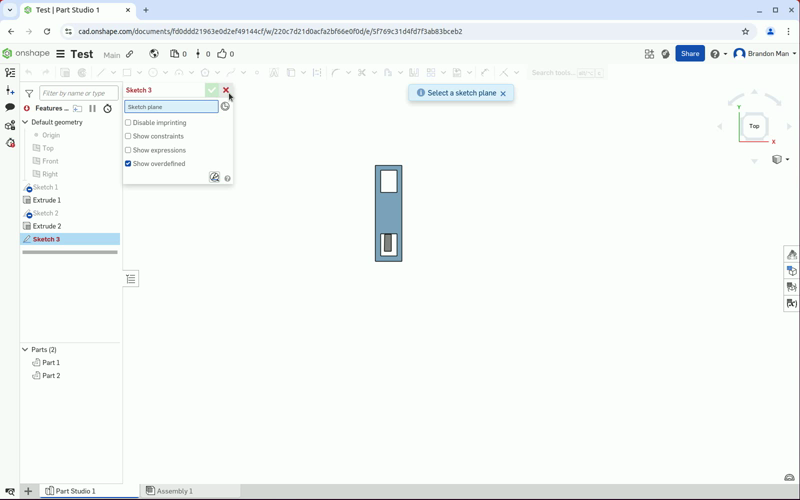
mouse_move(73, 150)
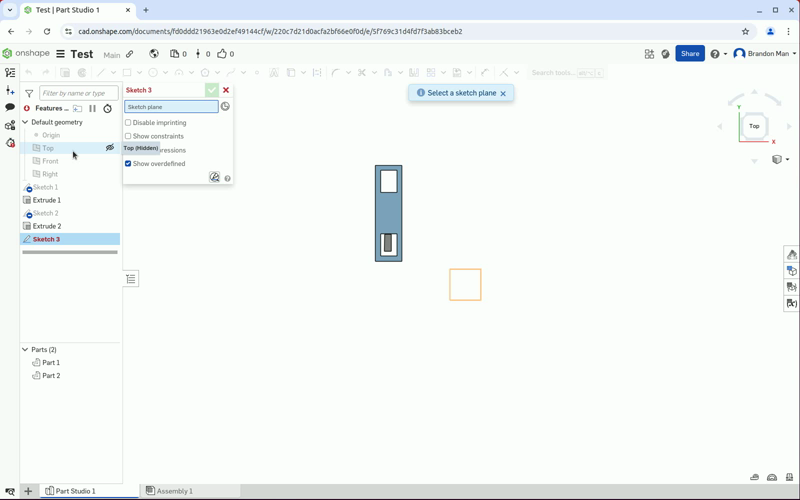
click(73, 150)
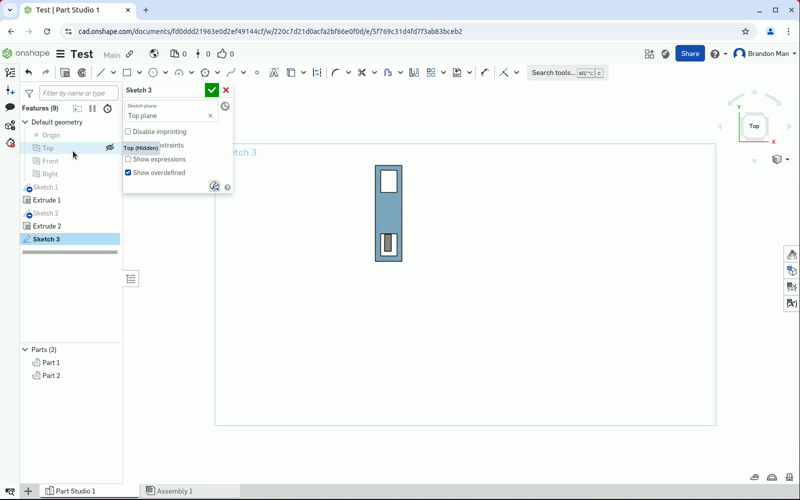
mouse_move(73, 352)
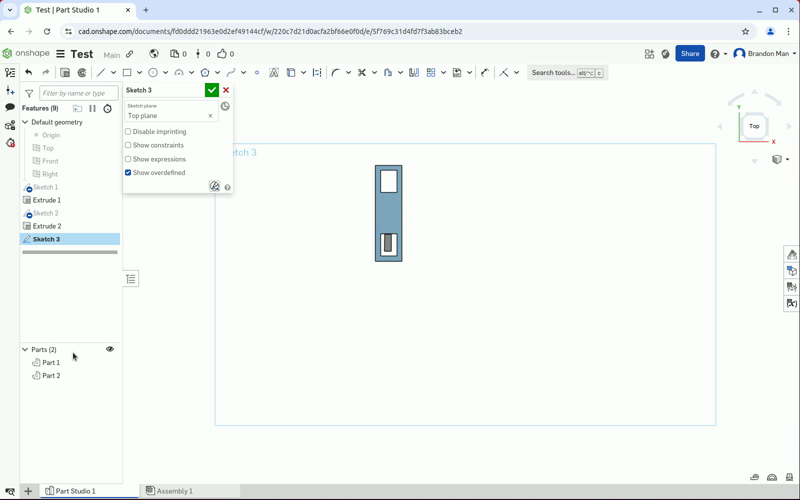
key(y)
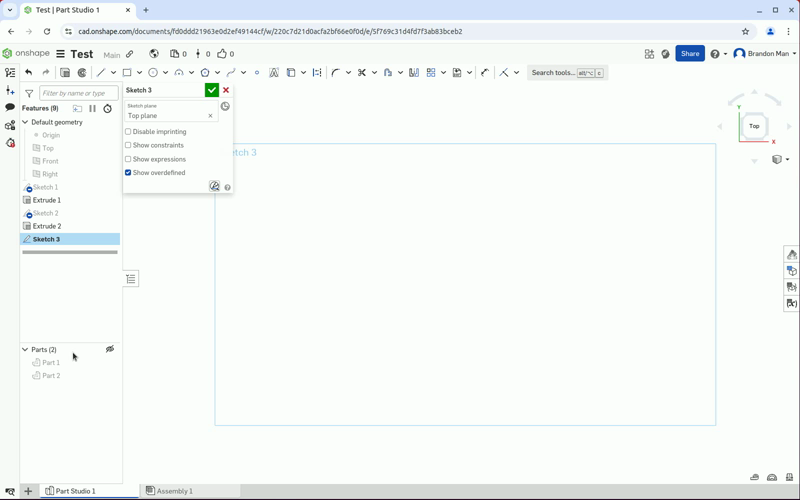
key(l)
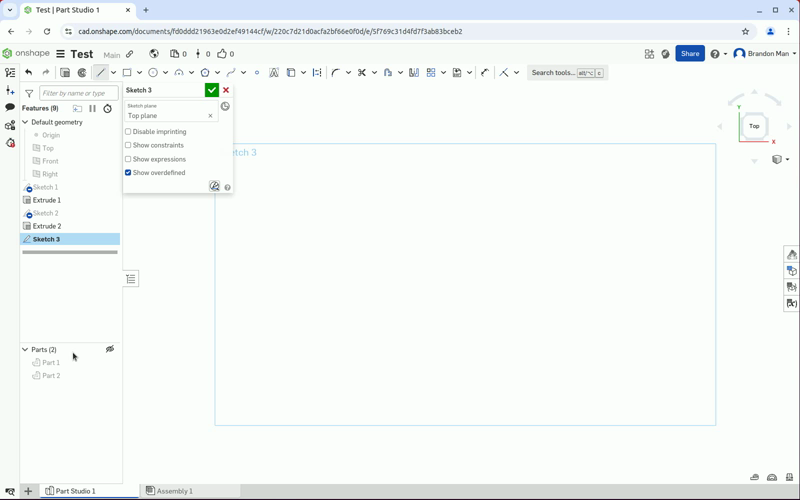
key_down(shift)
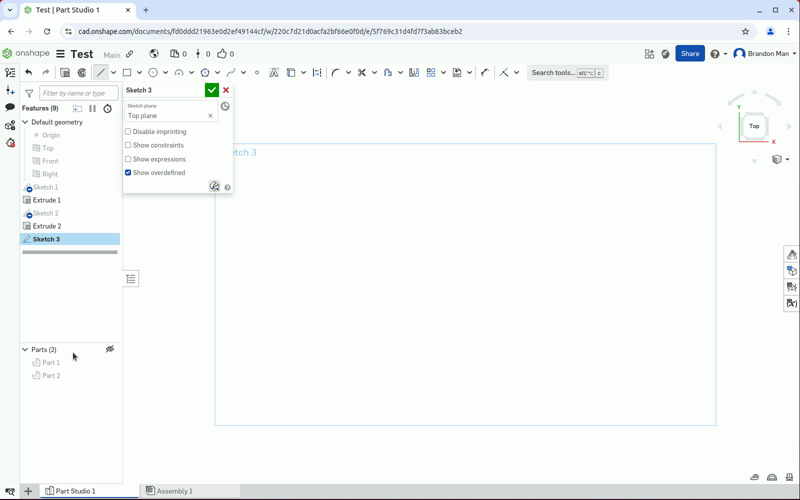
mouse_move(384, 196)
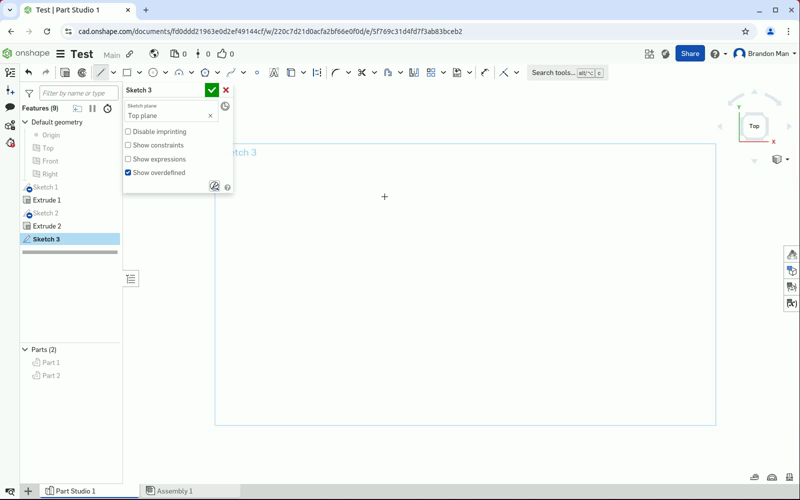
click(384, 196)
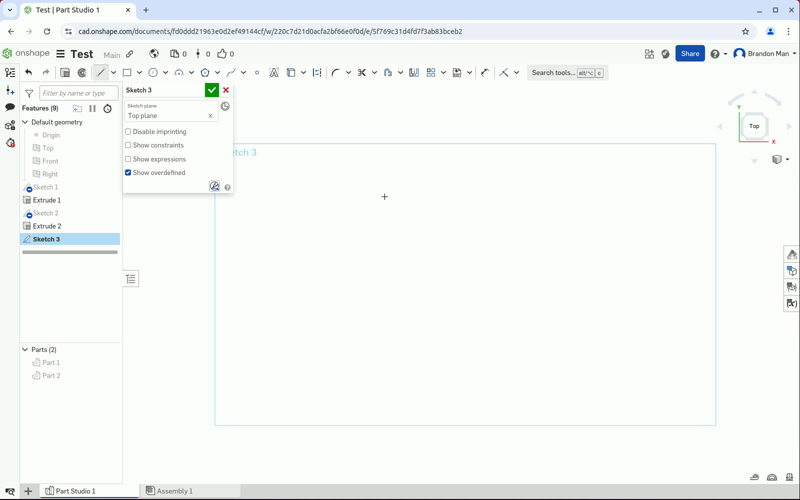
key_up(shift)
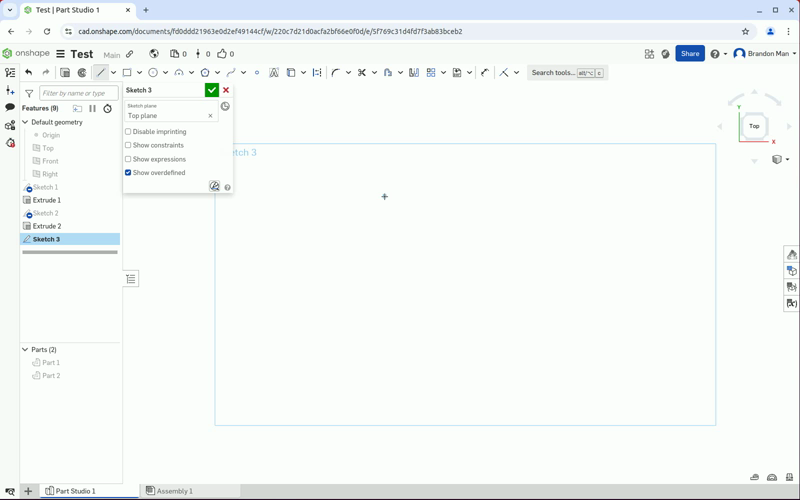
key_down(shift)
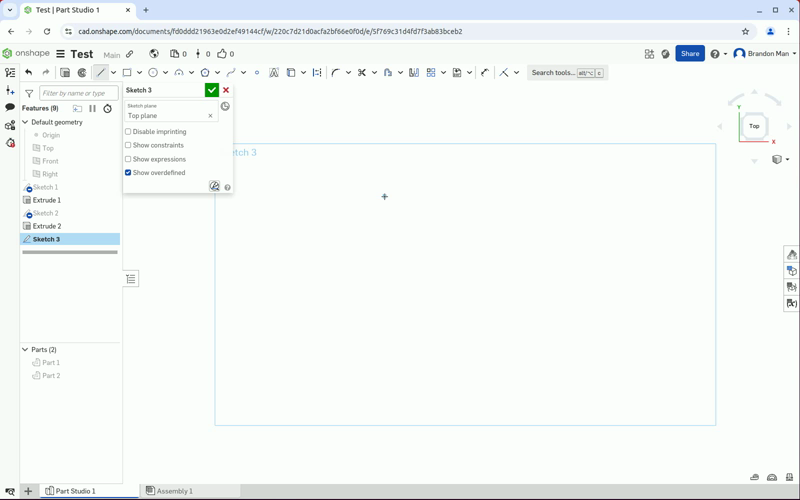
mouse_move(414, 196)
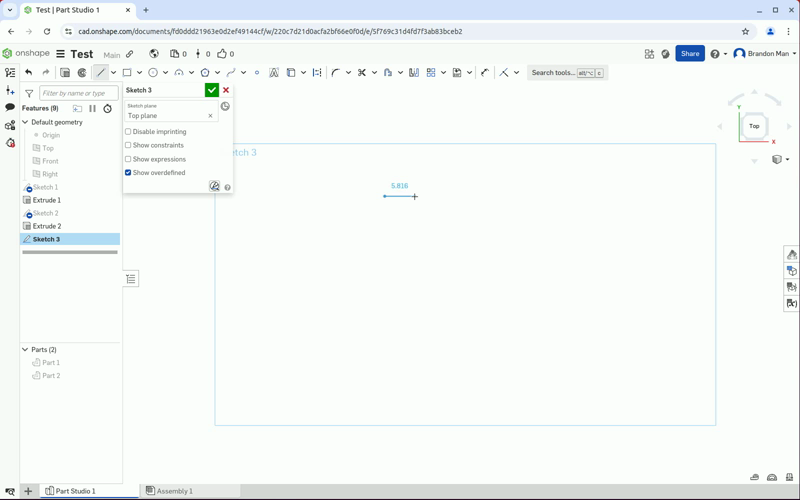
mouse_move(391, 196)
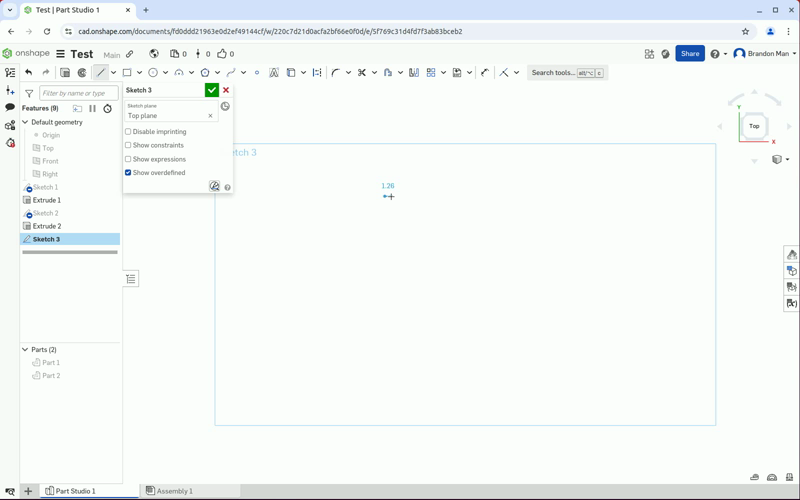
scroll(6)
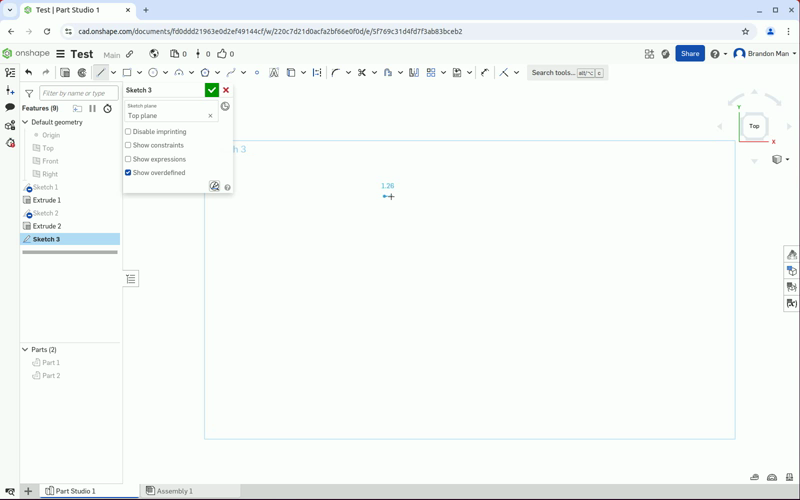
scroll(6)
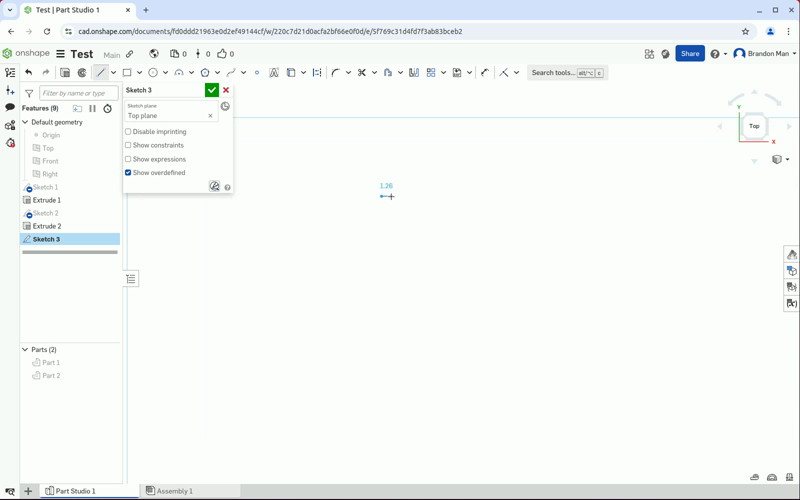
scroll(6)
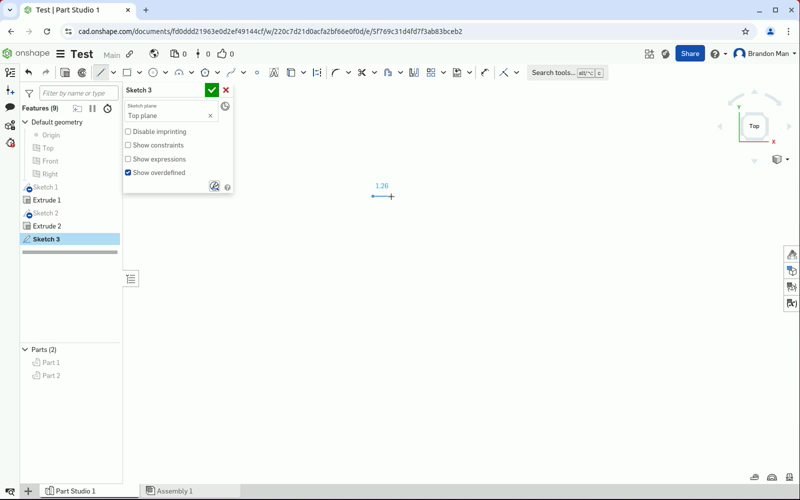
scroll(6)
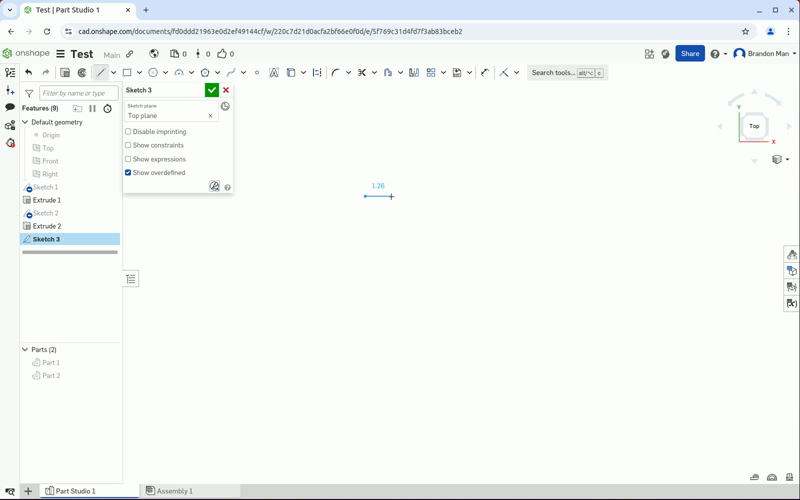
scroll(6)
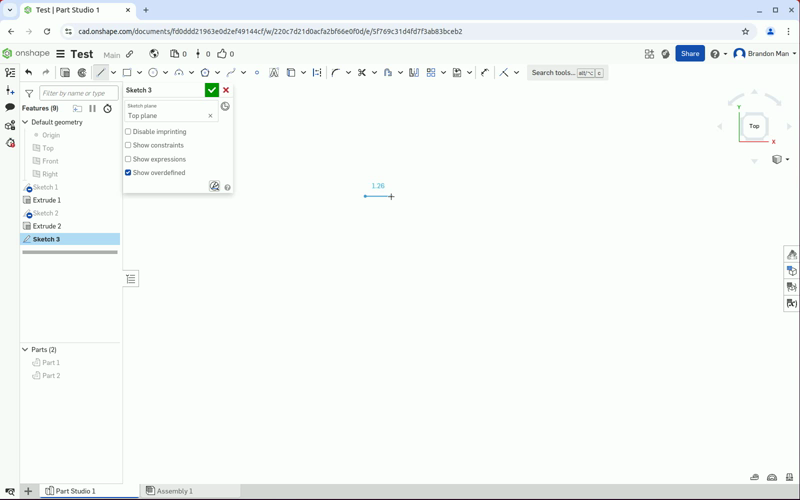
scroll(6)
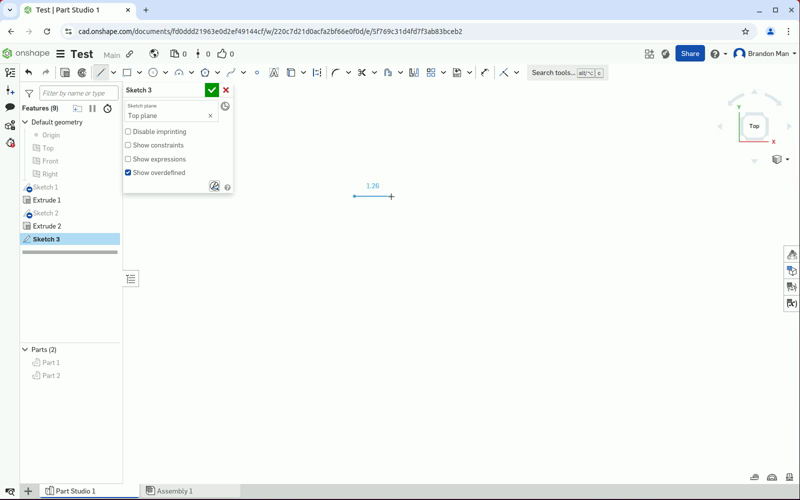
scroll(6)
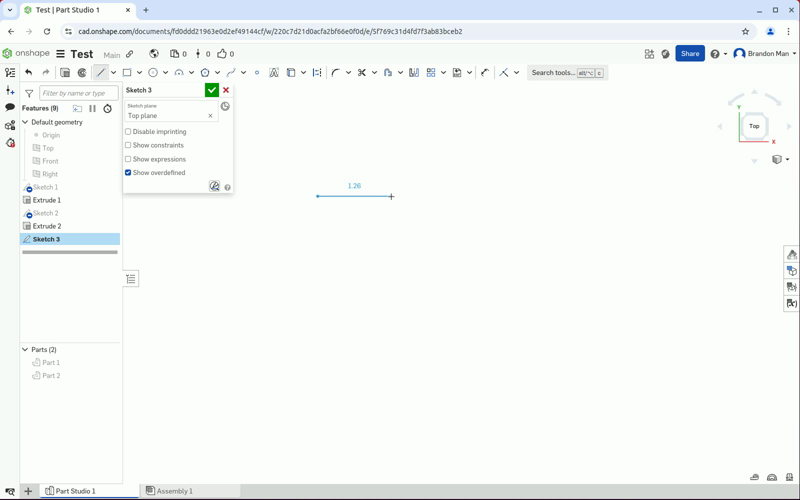
click(391, 196)
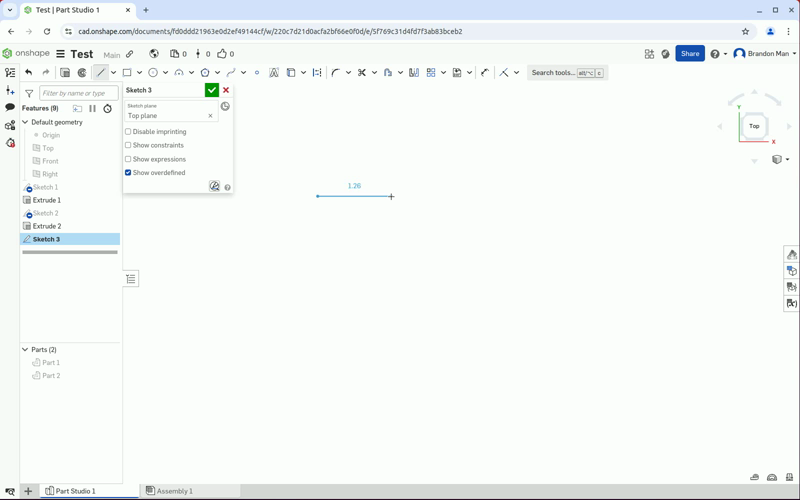
scroll(-6)
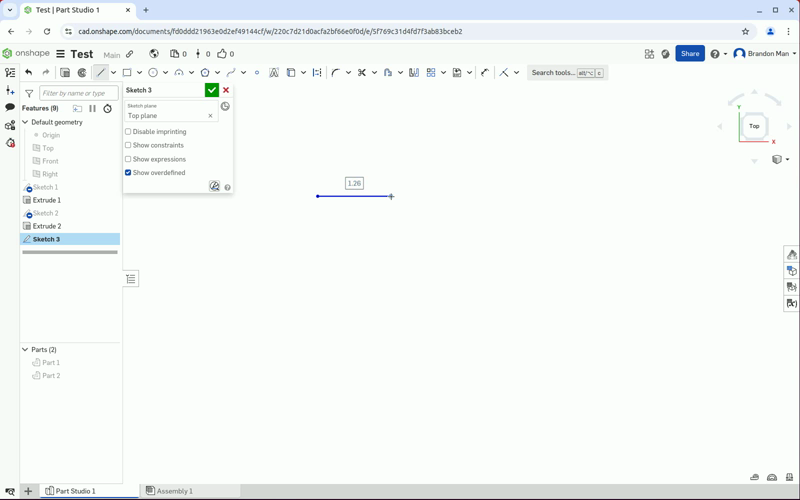
scroll(-6)
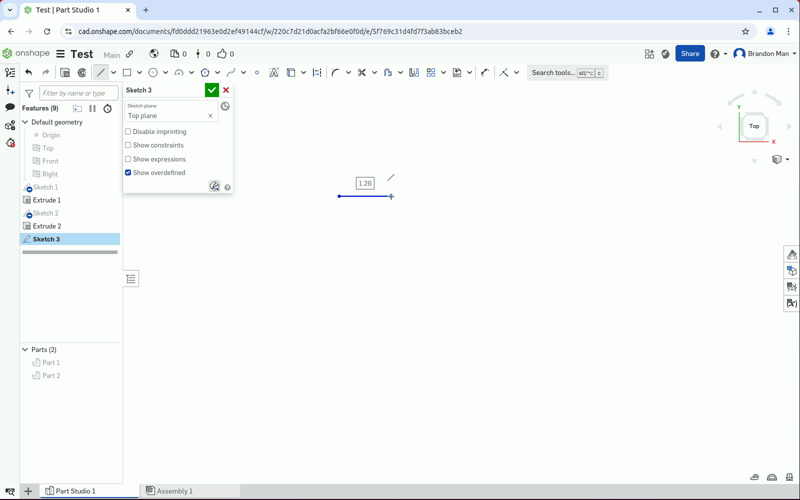
scroll(-6)
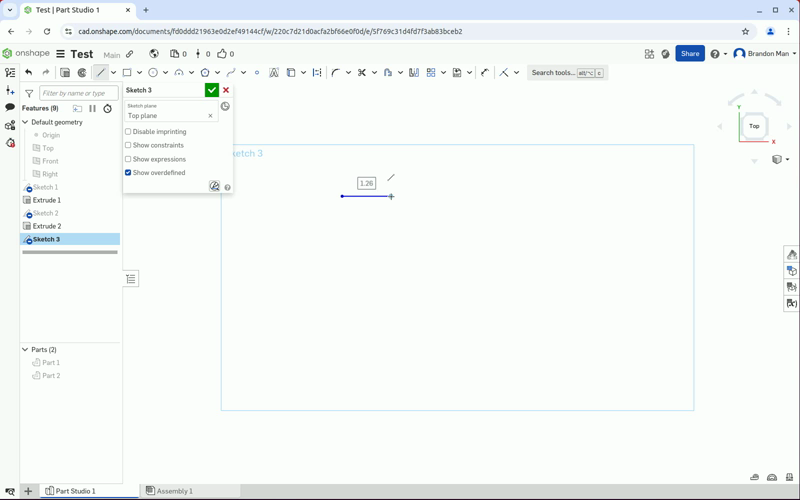
scroll(-6)
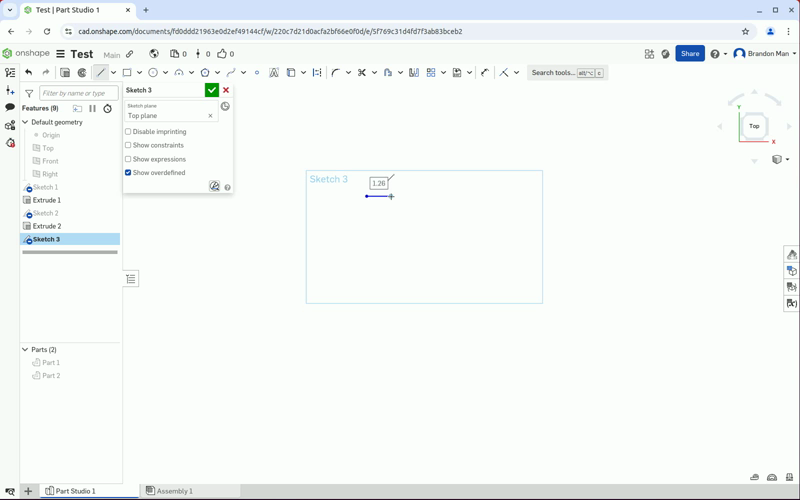
scroll(-6)
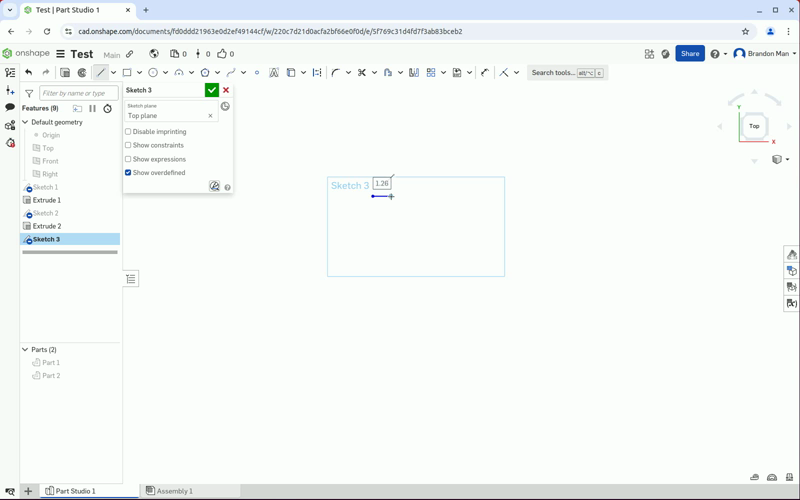
scroll(-6)
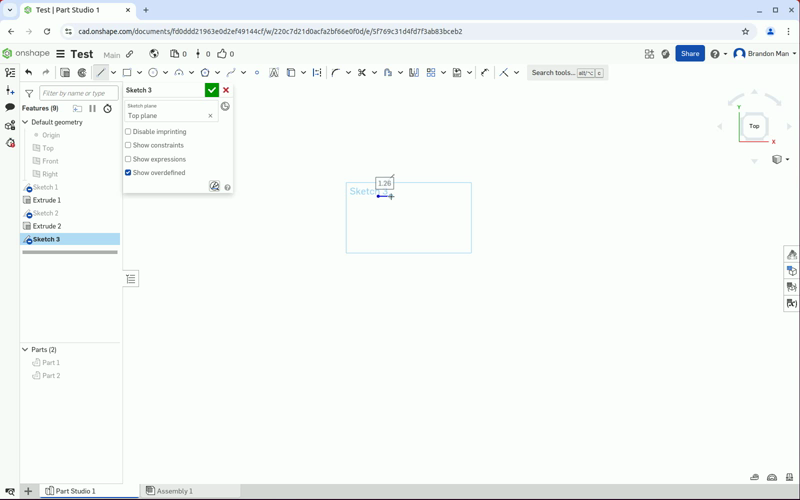
scroll(-6)
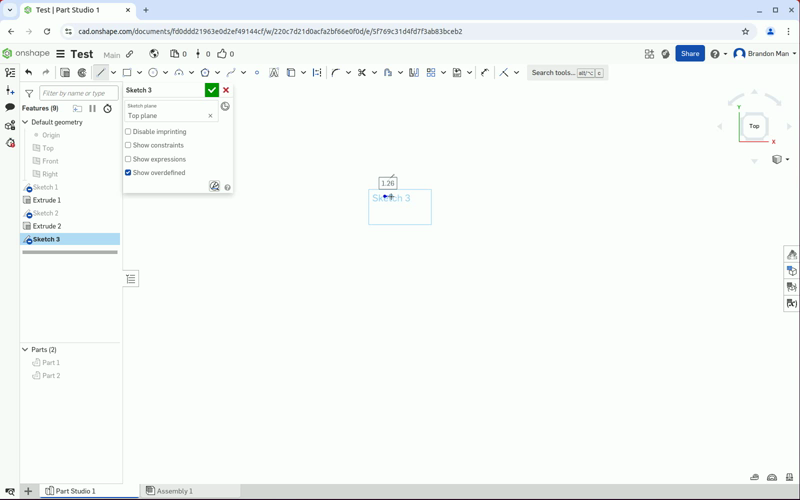
key_up(shift)
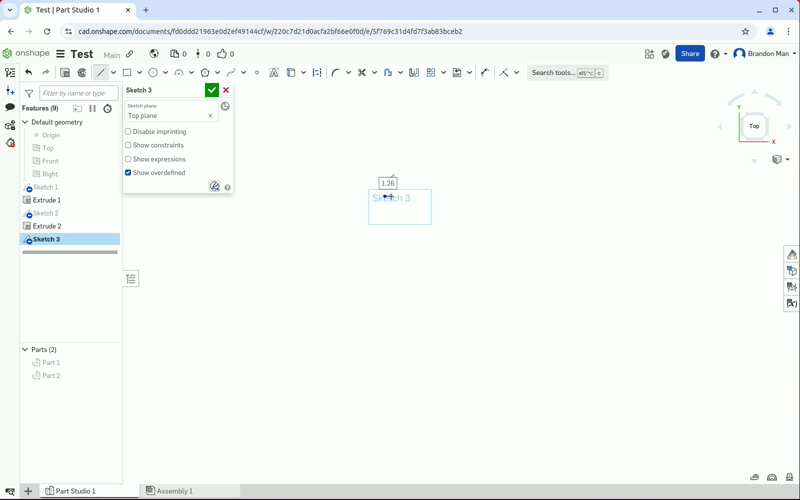
key_down(shift)
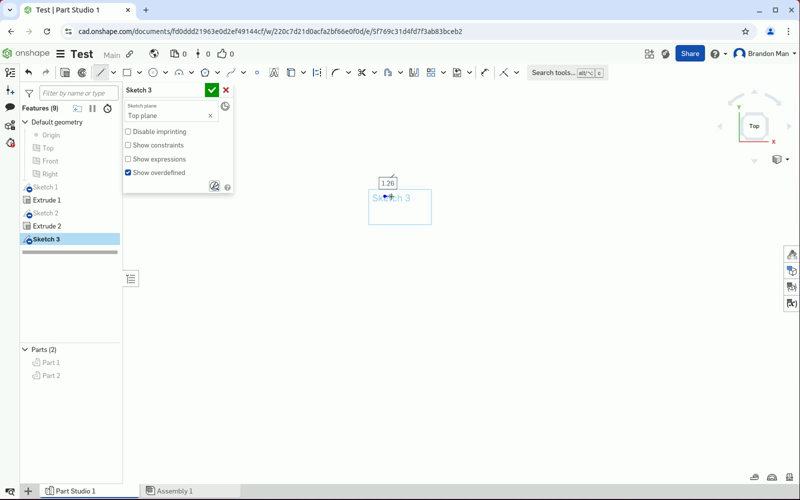
mouse_move(421, 196)
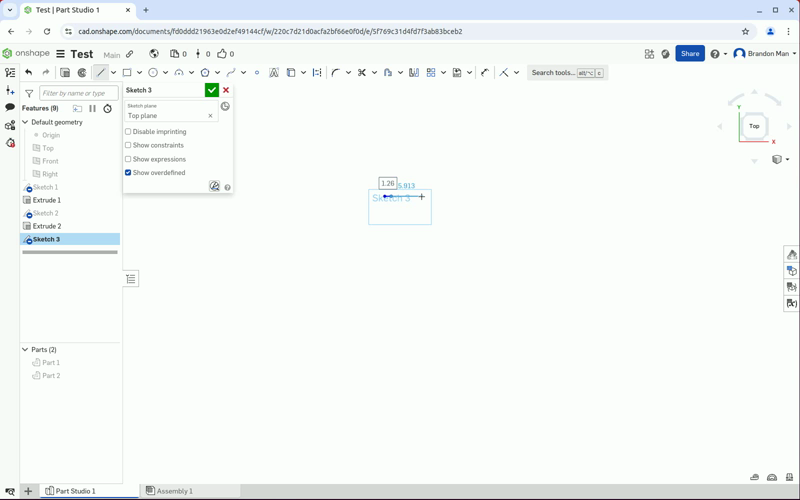
mouse_move(391, 178)
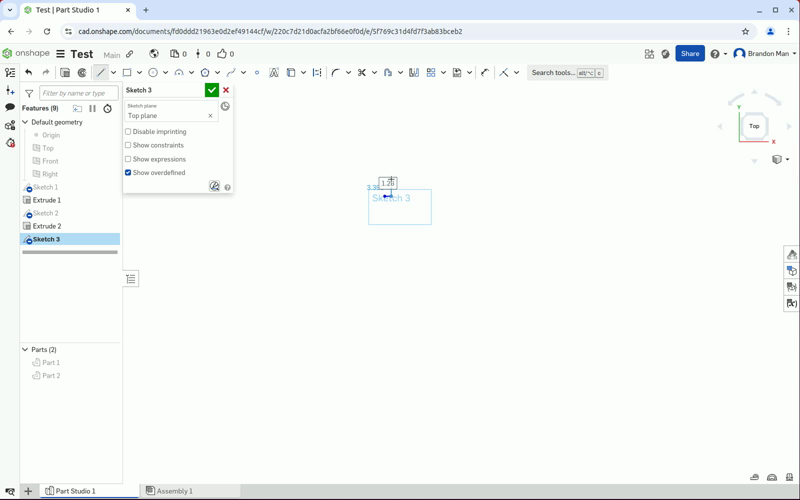
click(391, 178)
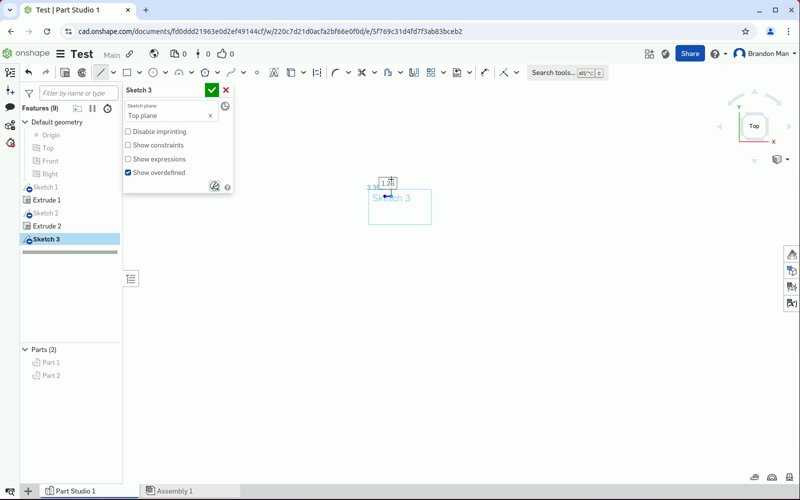
key_up(shift)
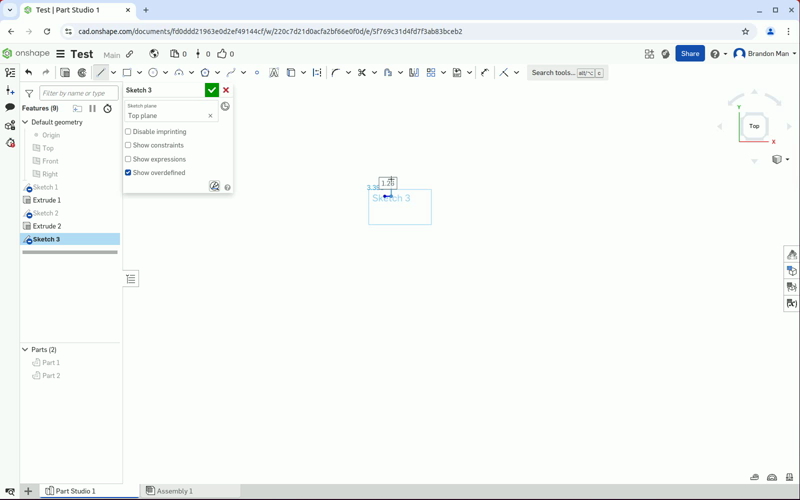
key_down(shift)
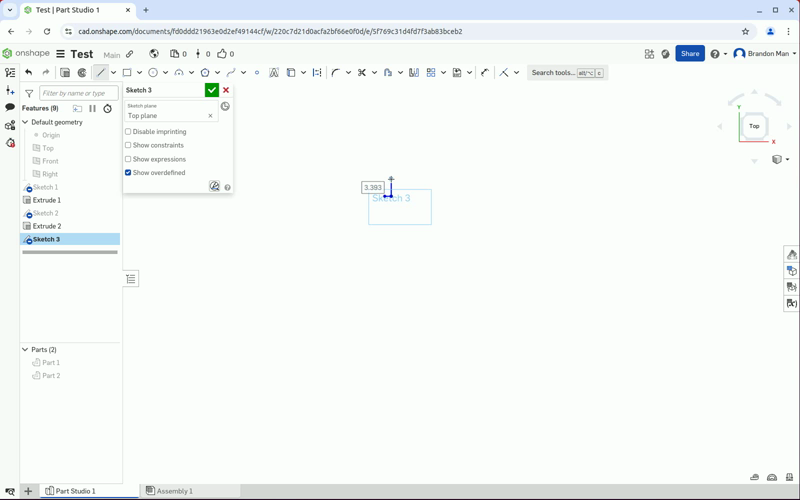
mouse_move(421, 178)
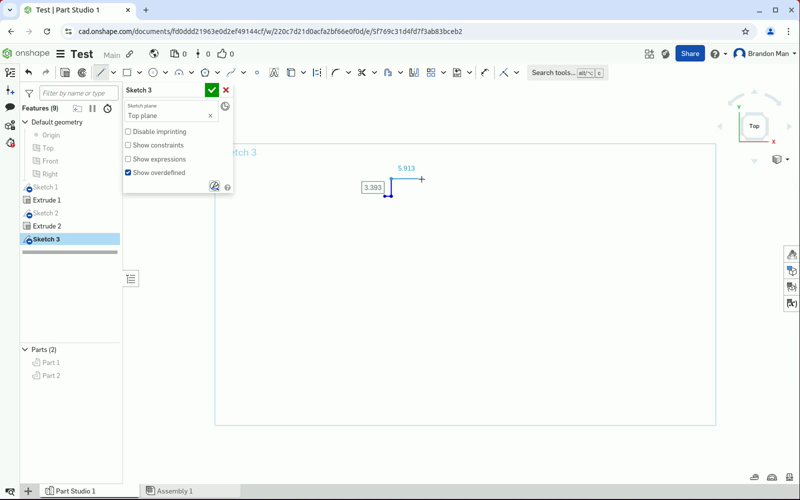
mouse_move(384, 178)
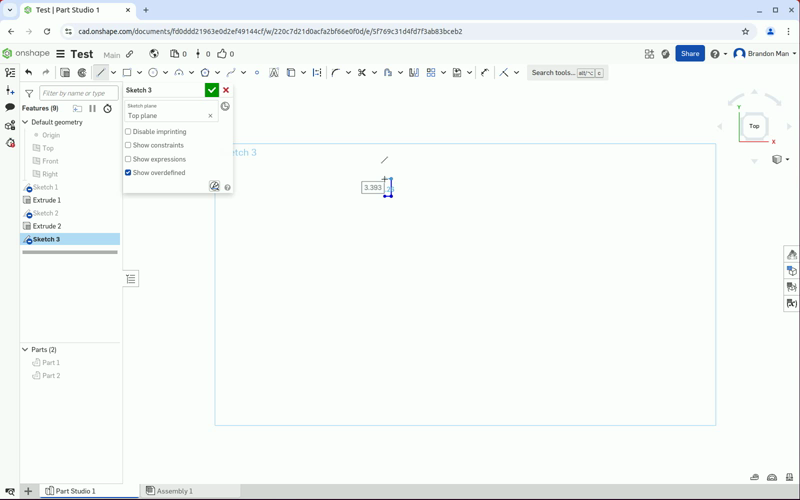
scroll(6)
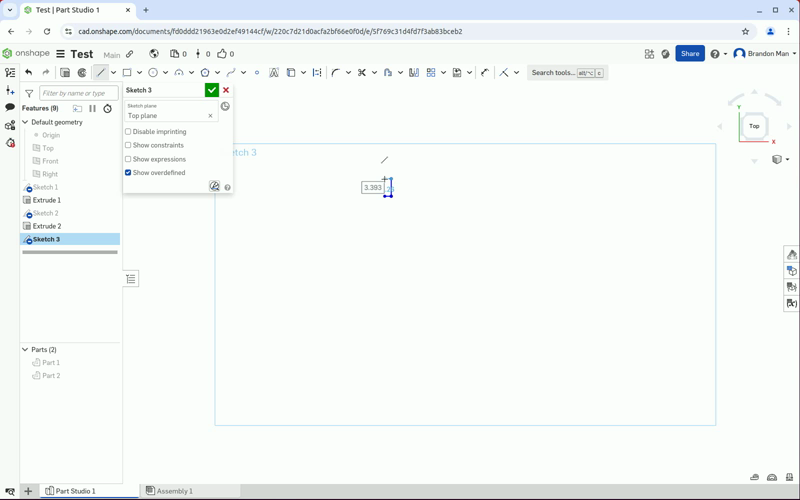
scroll(6)
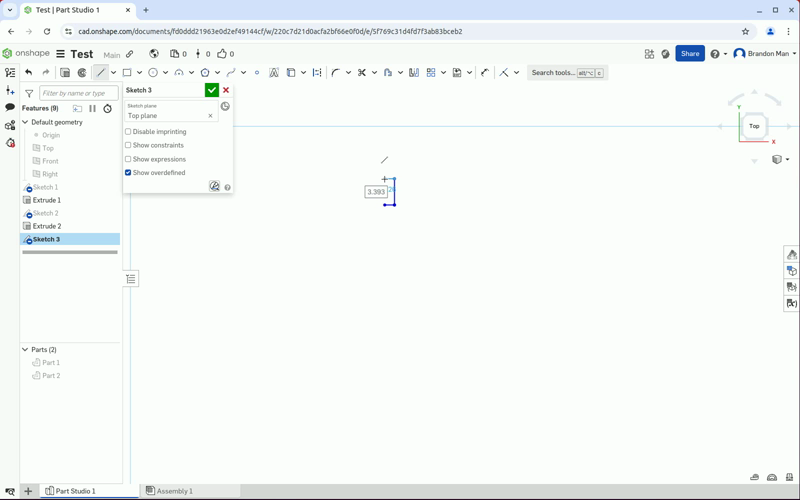
scroll(6)
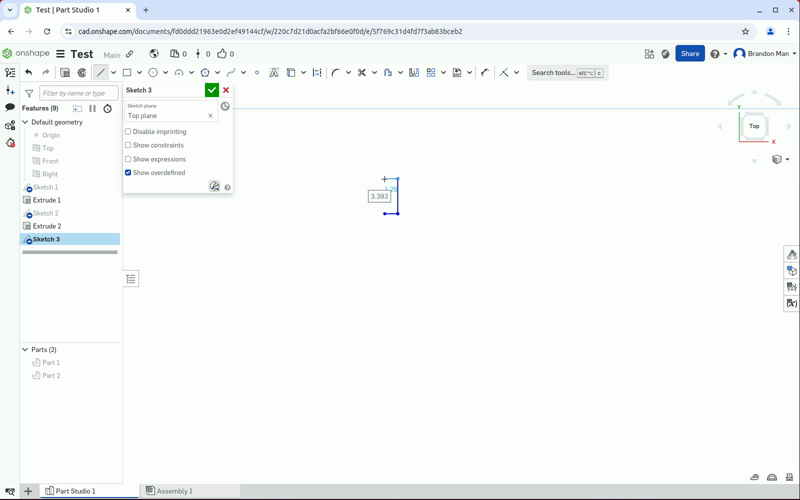
scroll(6)
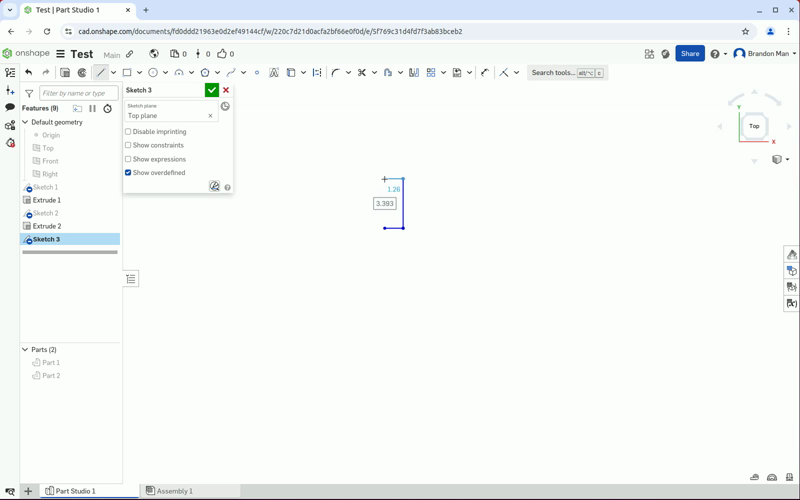
scroll(6)
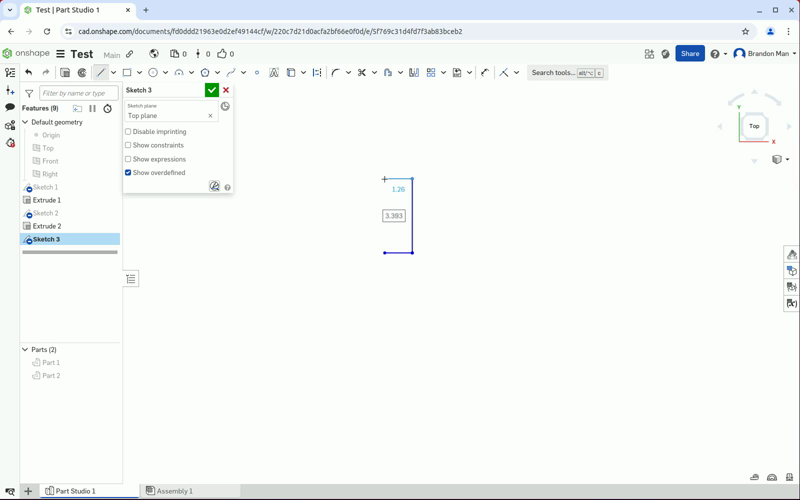
scroll(6)
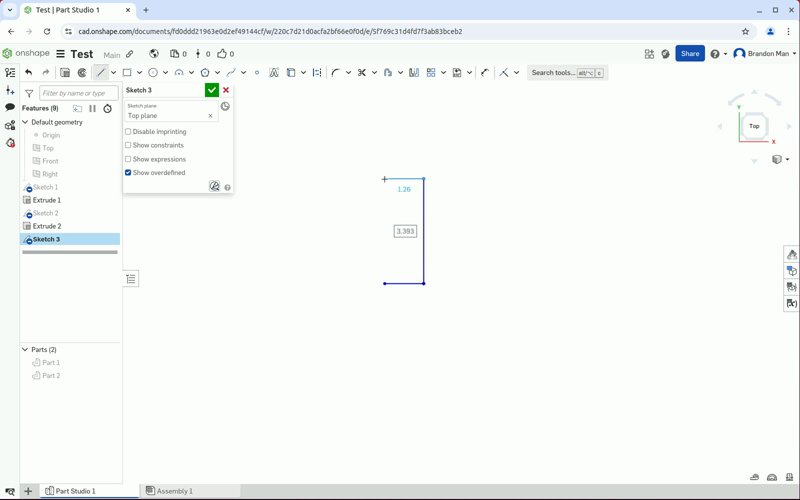
scroll(6)
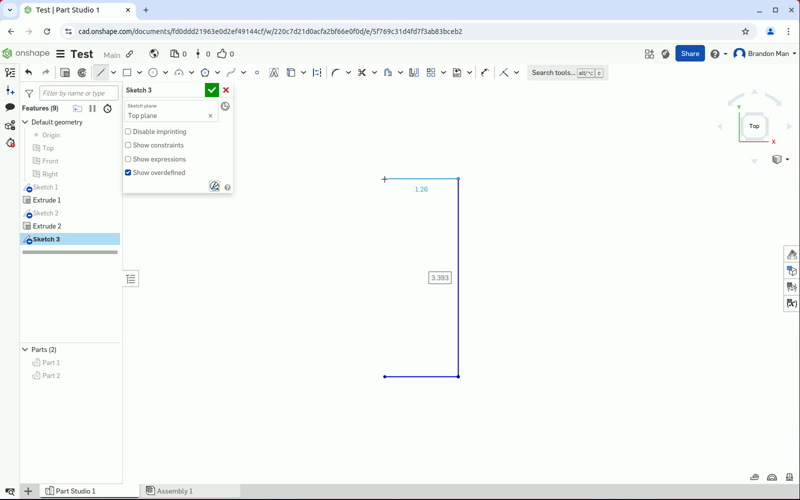
click(384, 178)
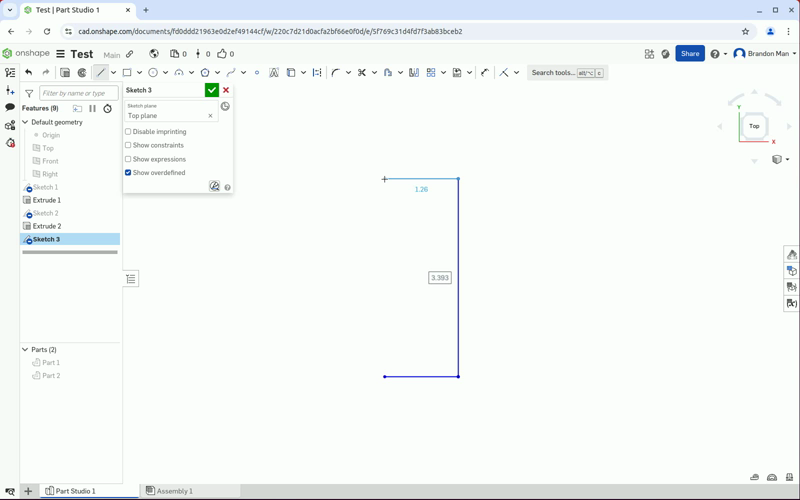
scroll(-6)
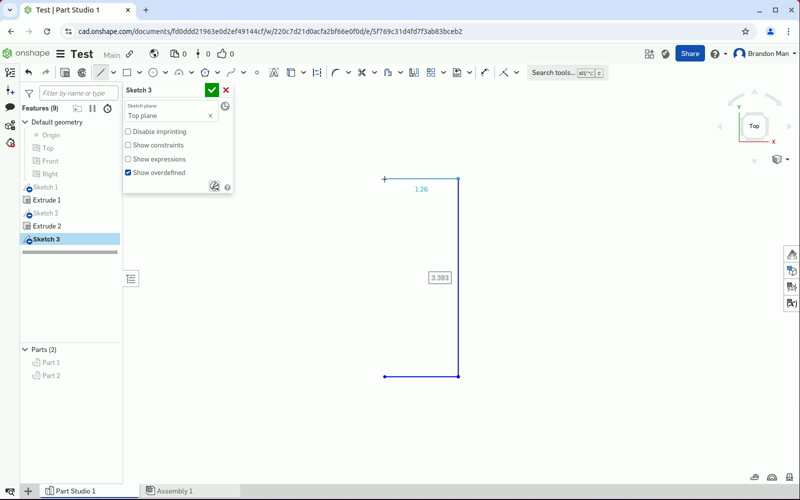
scroll(-6)
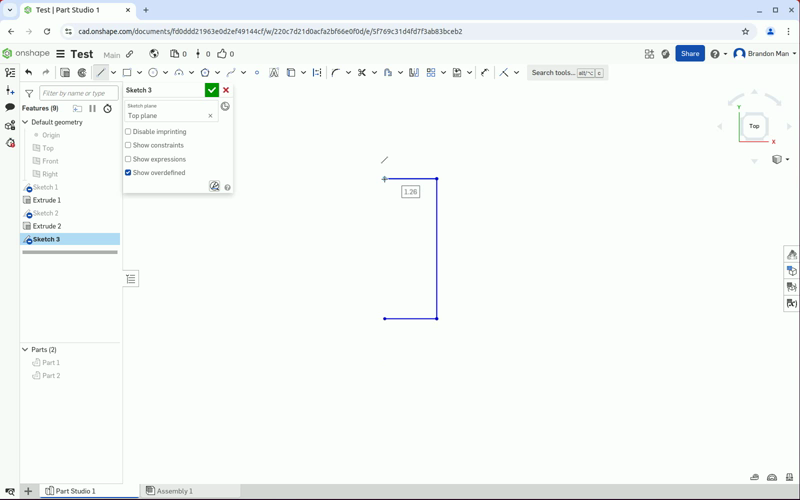
scroll(-6)
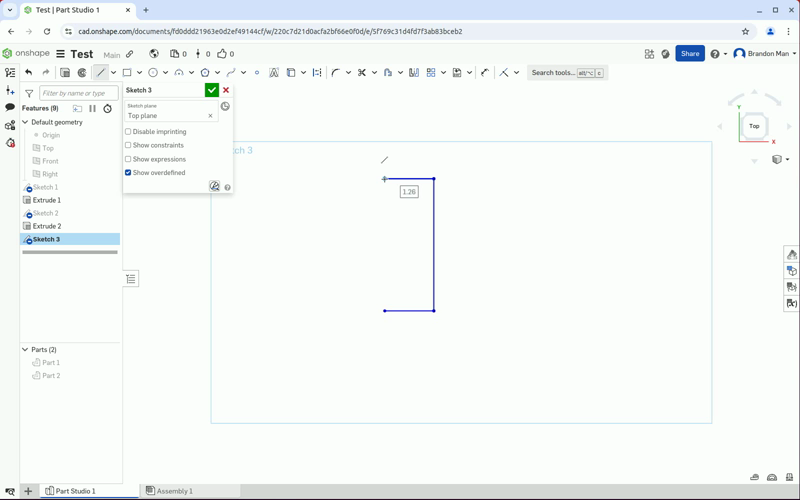
scroll(-6)
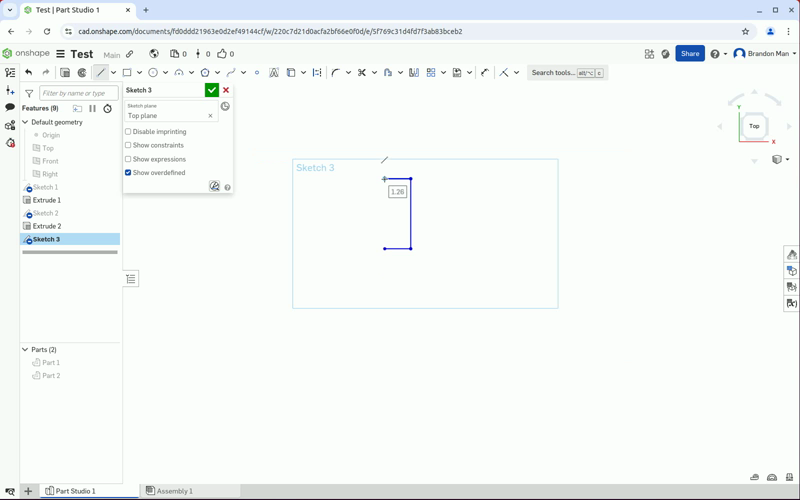
scroll(-6)
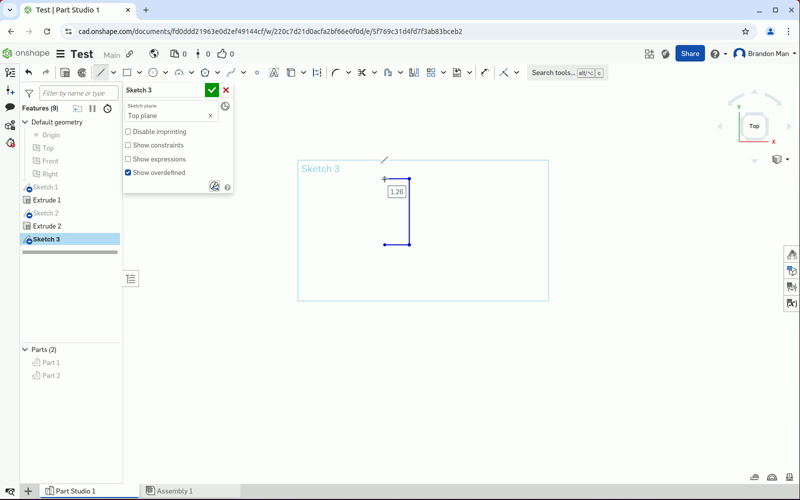
scroll(-6)
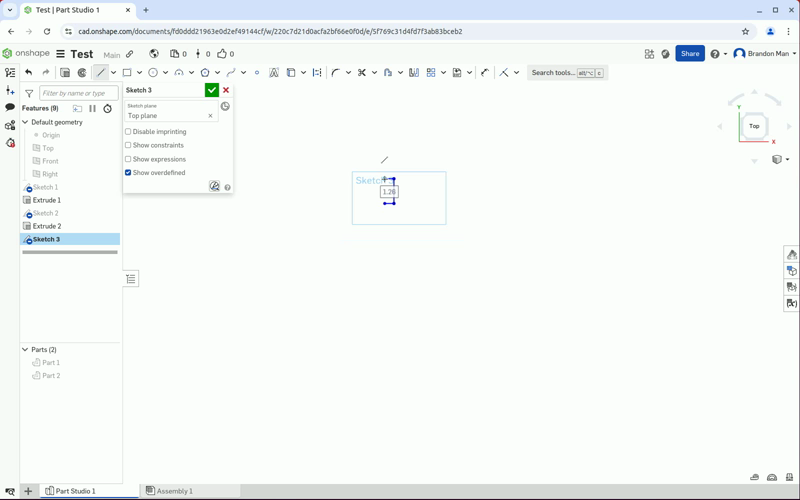
scroll(-6)
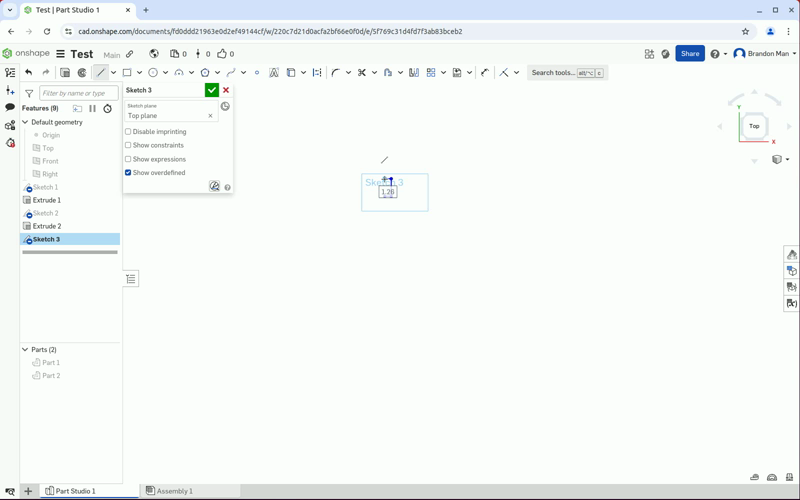
key_up(shift)
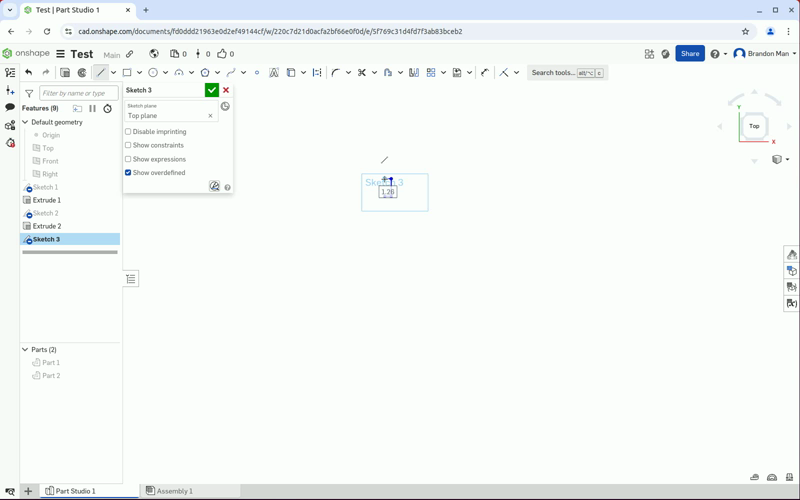
mouse_move(414, 178)
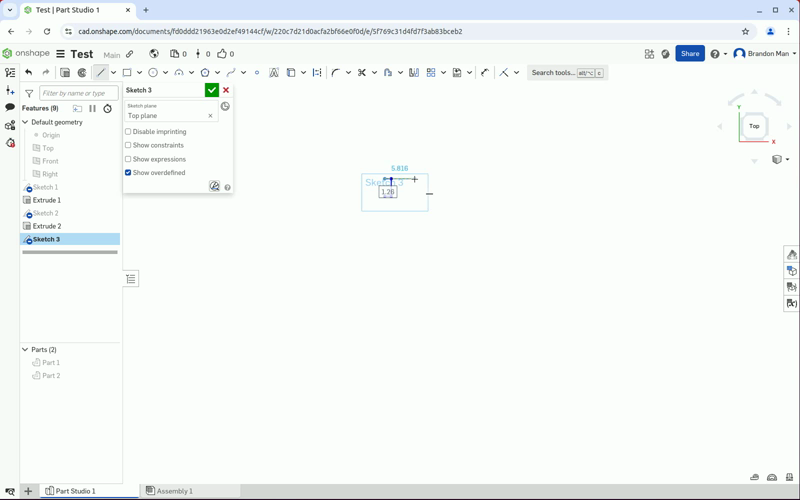
key_down(shift)
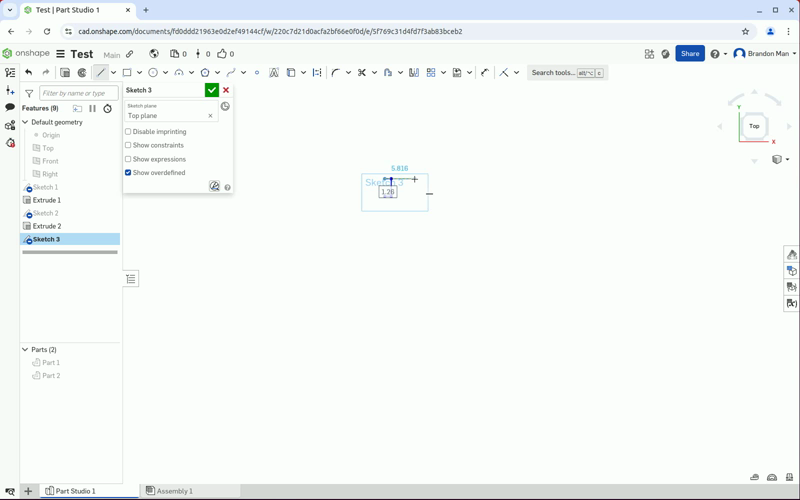
mouse_move(384, 196)
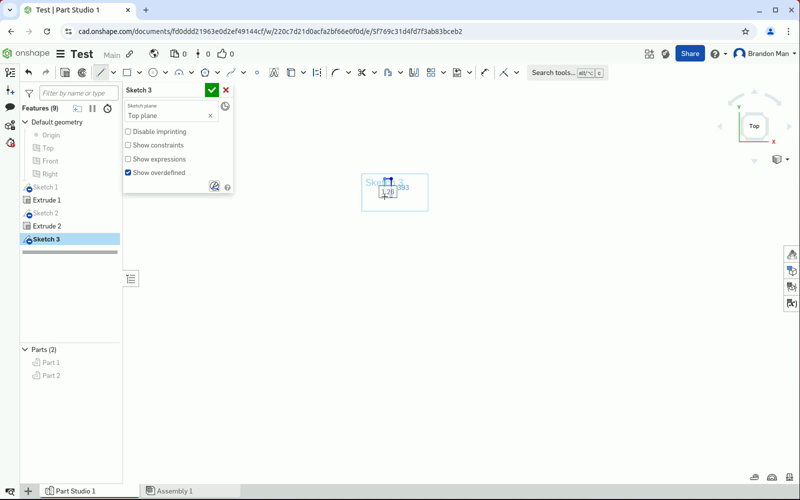
key_up(shift)
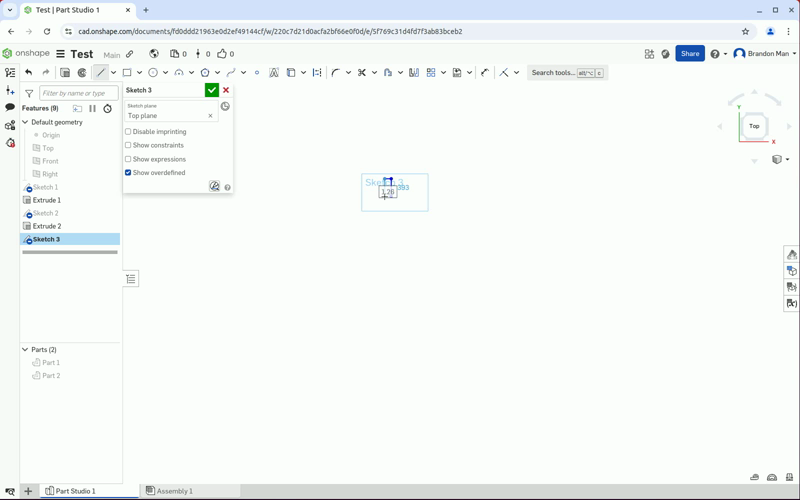
click(384, 196)
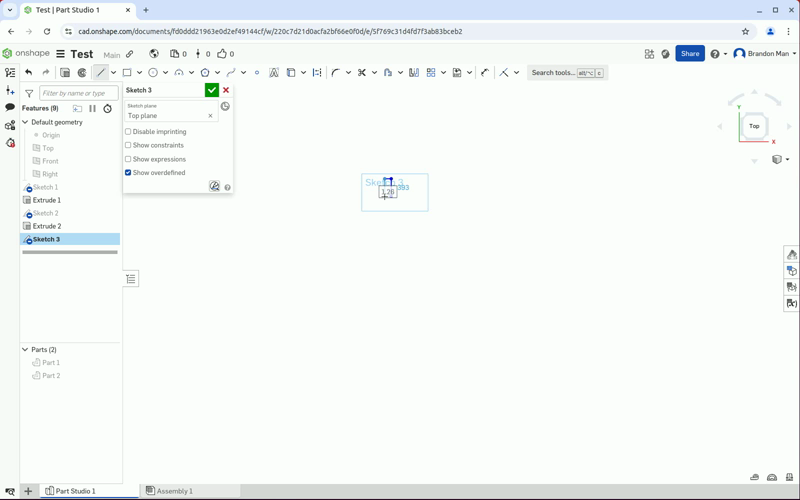
key(esc)
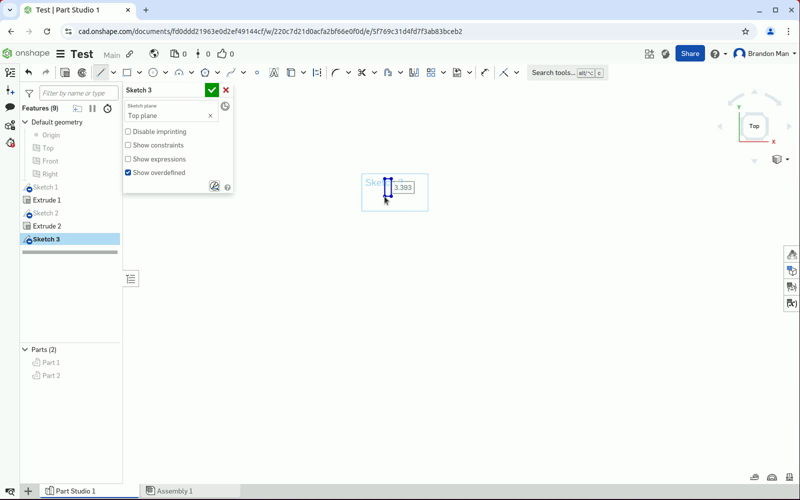
mouse_move(385, 181)
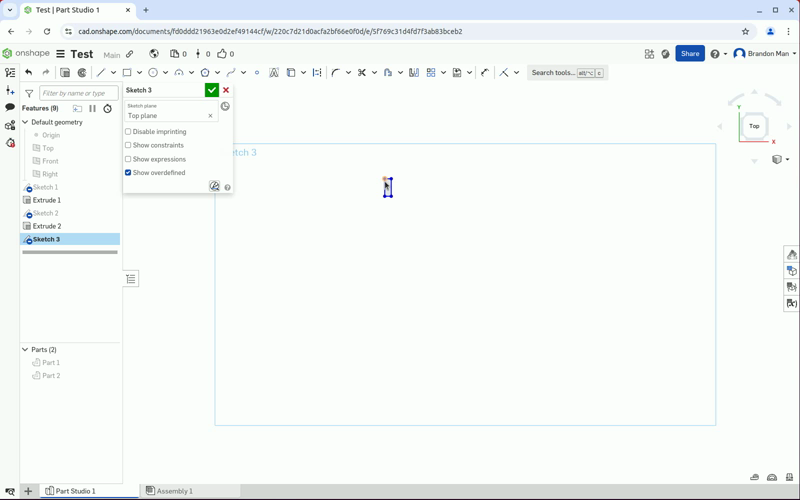
scroll(6)
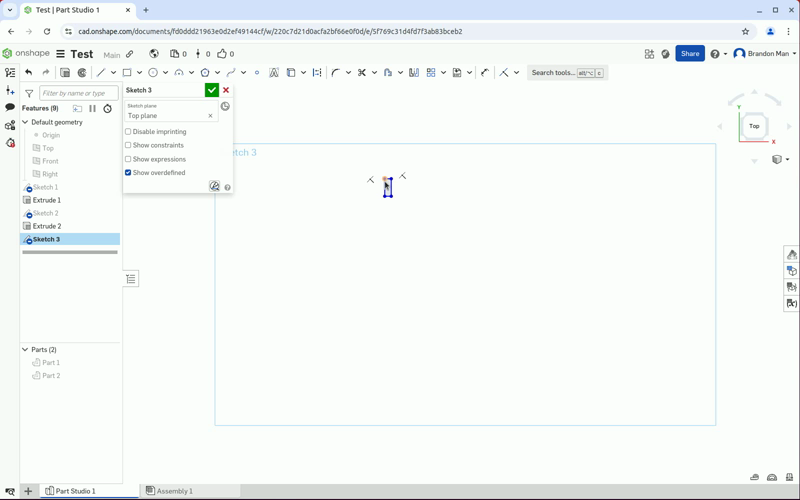
scroll(6)
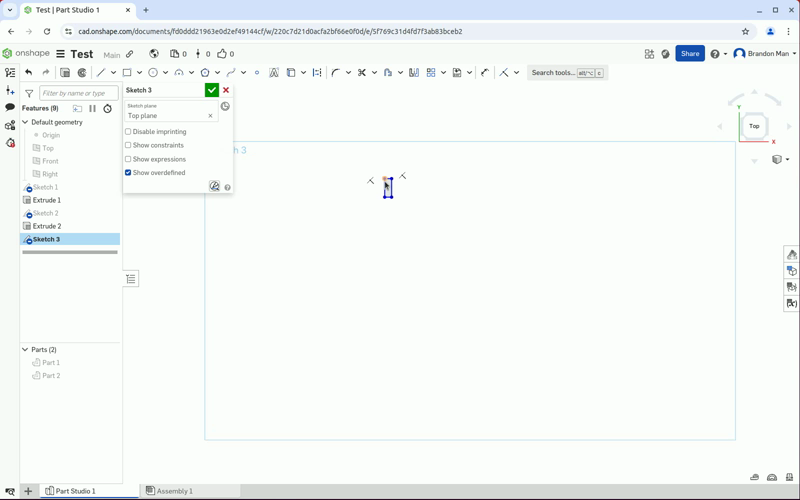
scroll(6)
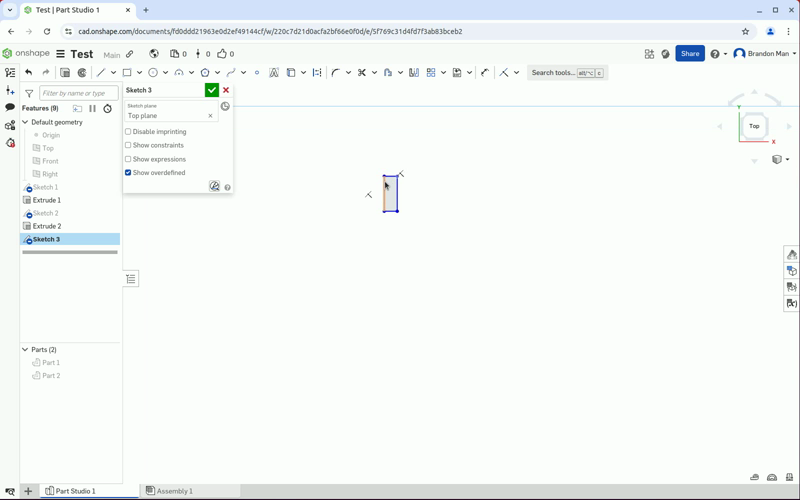
scroll(6)
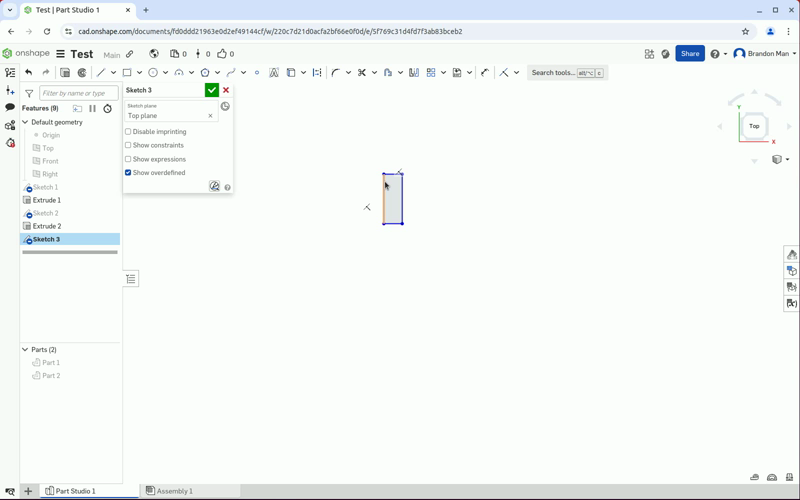
scroll(6)
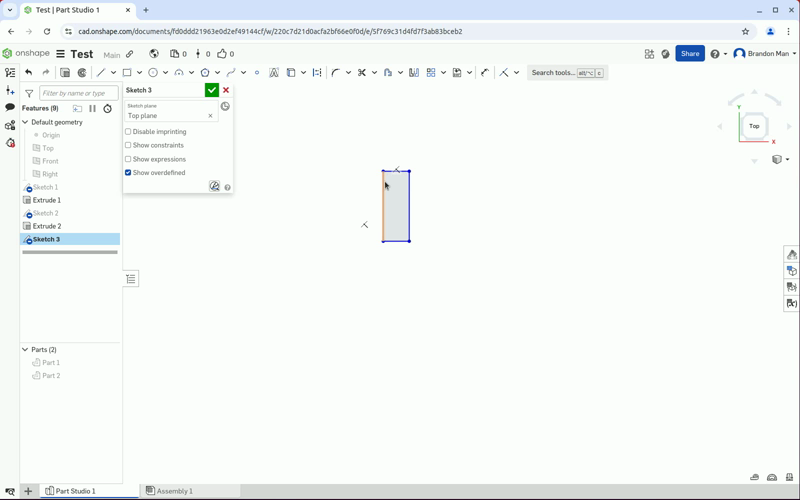
scroll(6)
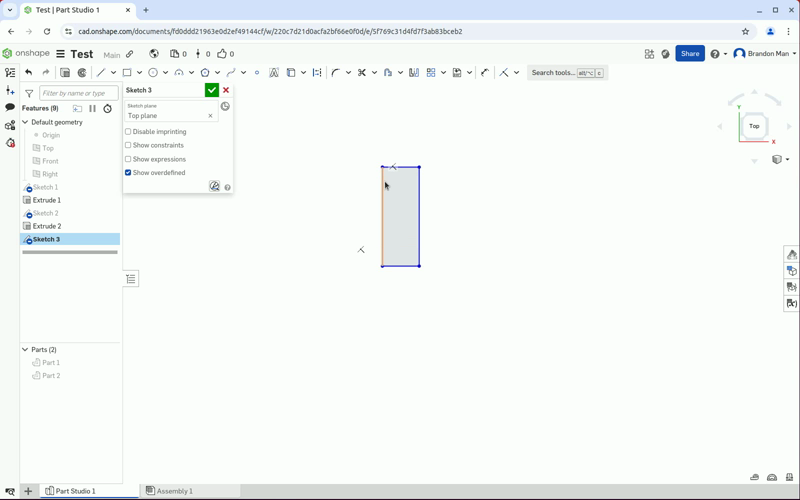
scroll(6)
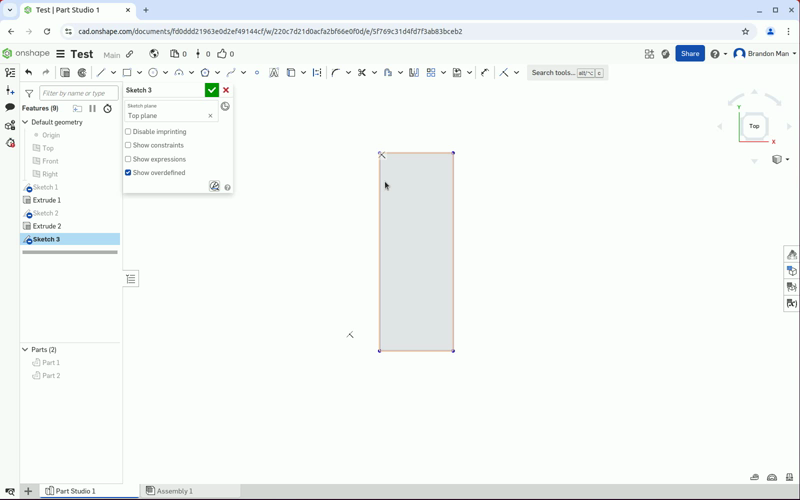
click(385, 181)
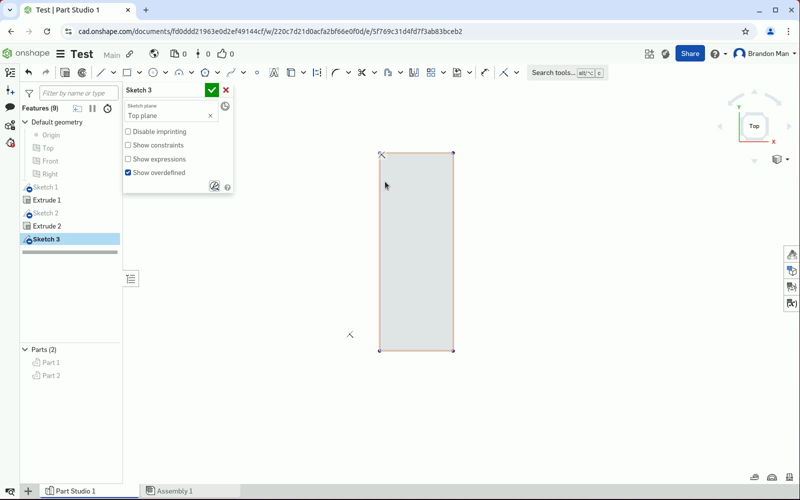
scroll(-6)
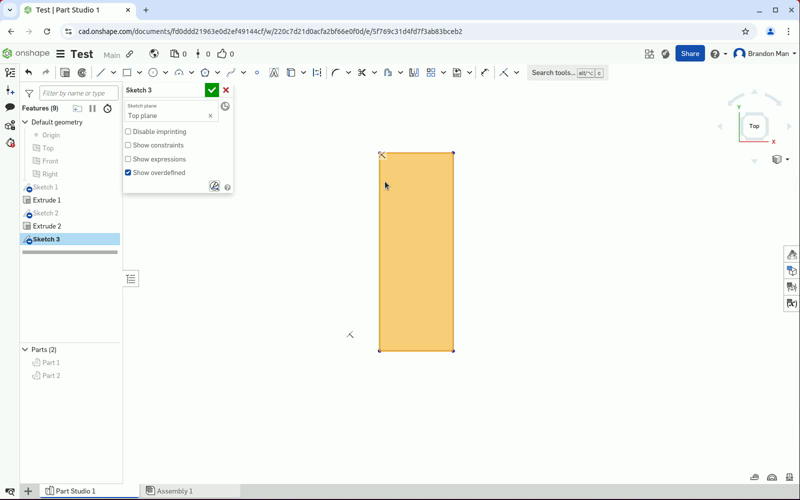
scroll(-6)
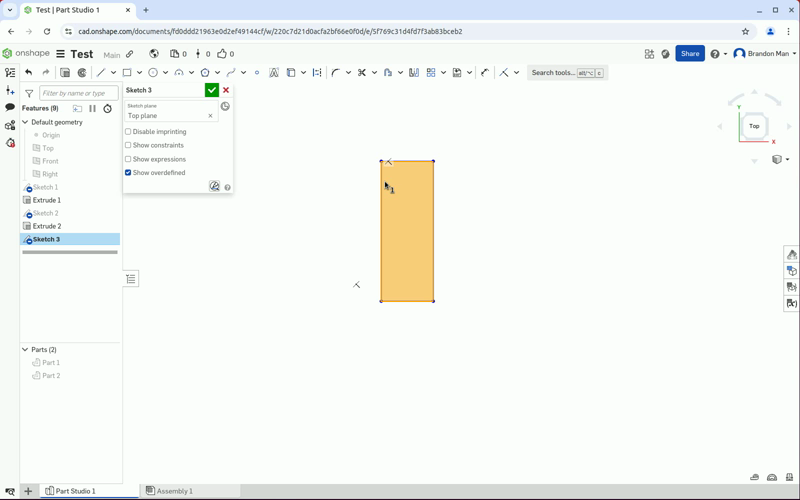
scroll(-6)
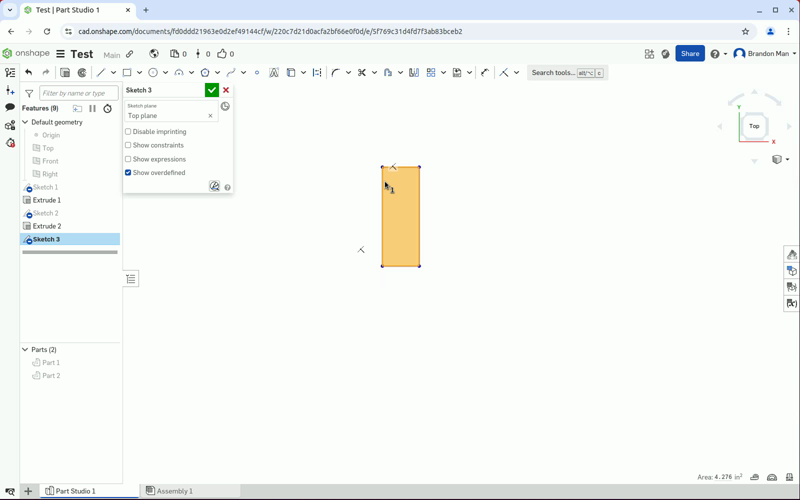
scroll(-6)
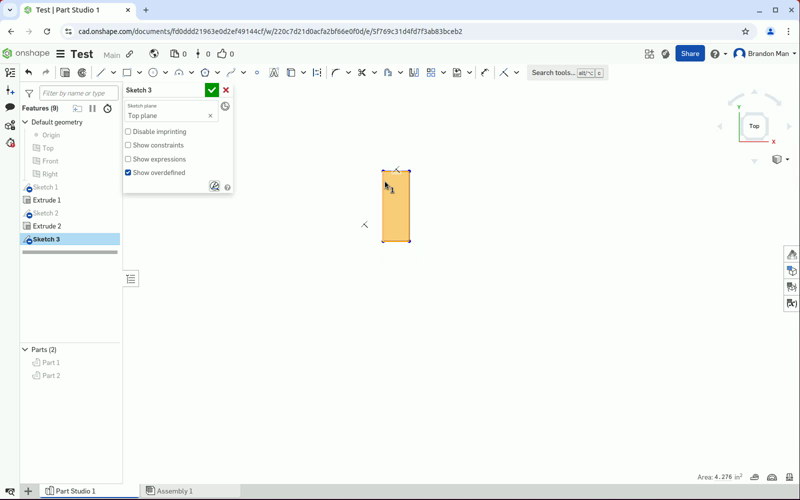
scroll(-6)
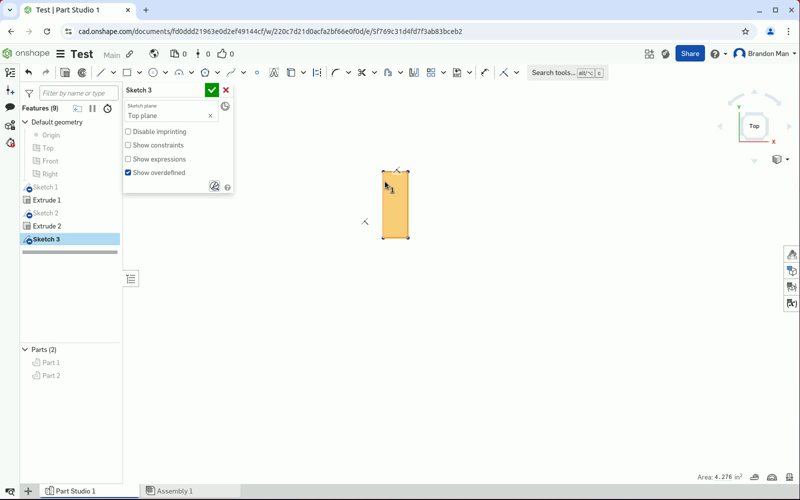
scroll(-6)
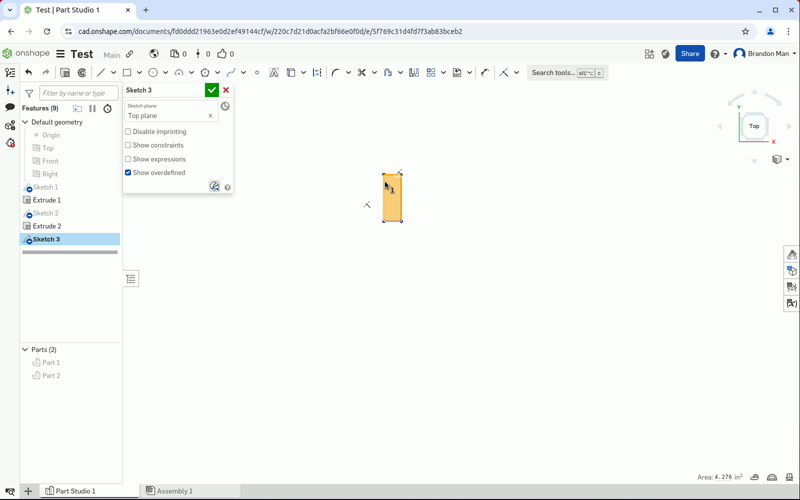
scroll(-6)
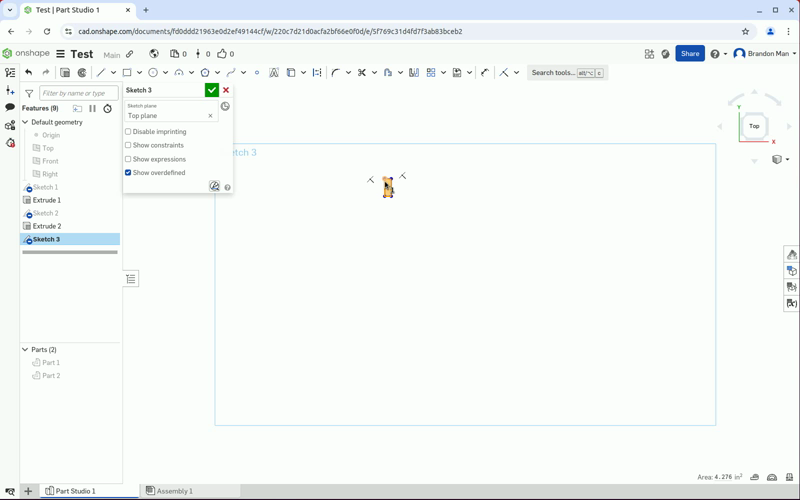
mouse_move(73, 352)
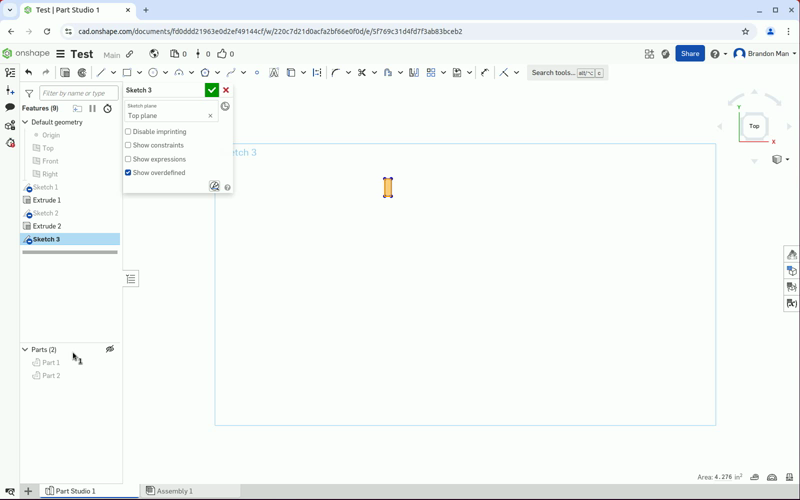
key(shift+y)
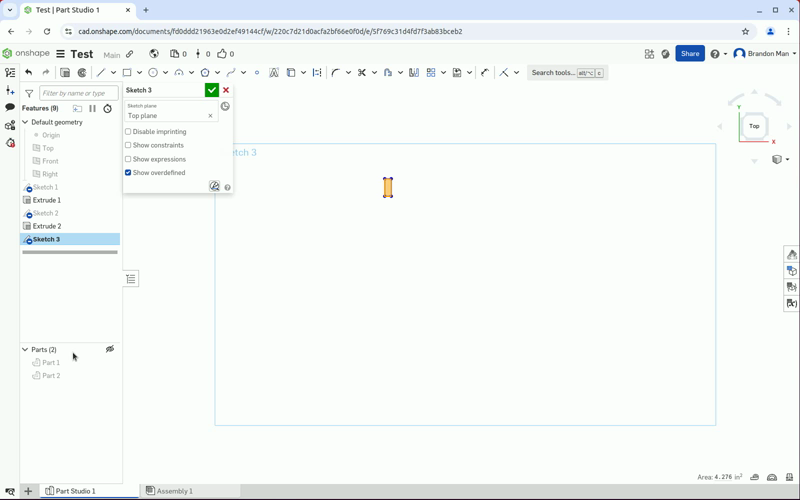
key(shift+e)
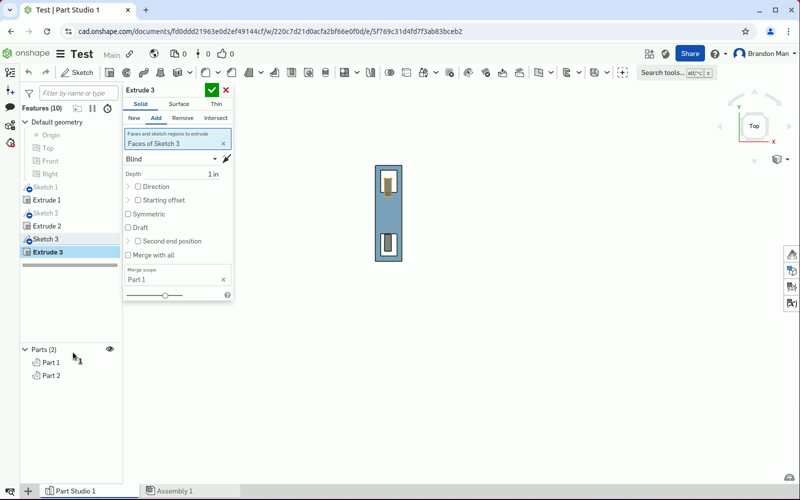
mouse_move(143, 106)
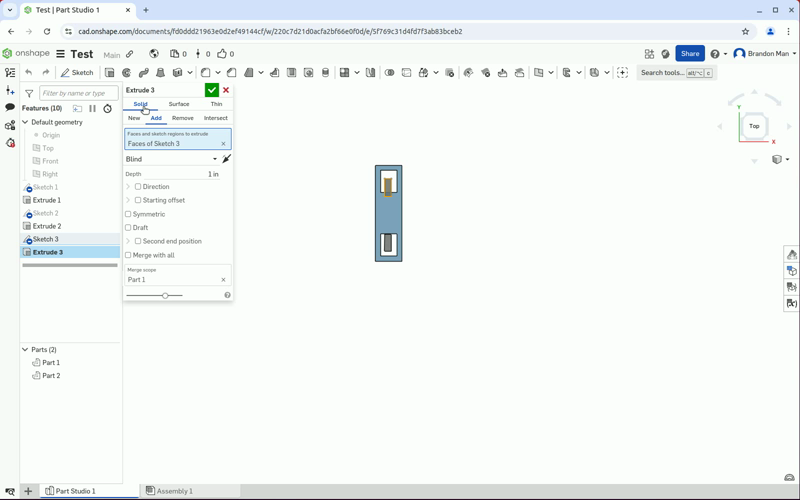
click(143, 106)
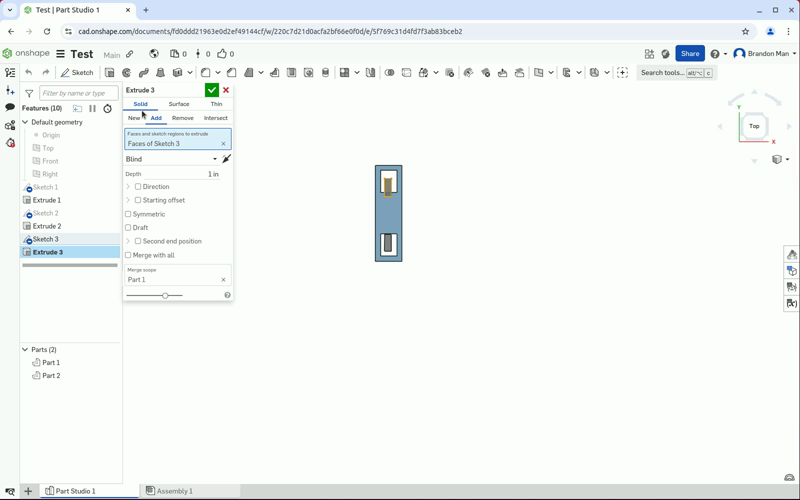
mouse_move(137, 120)
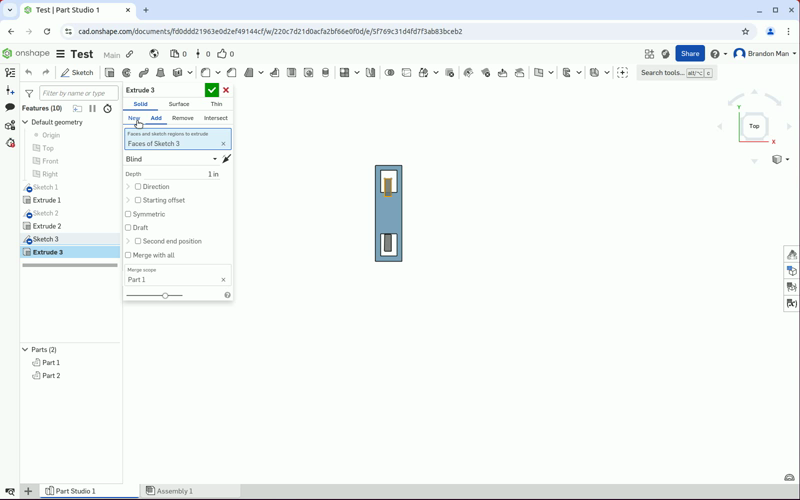
click(137, 120)
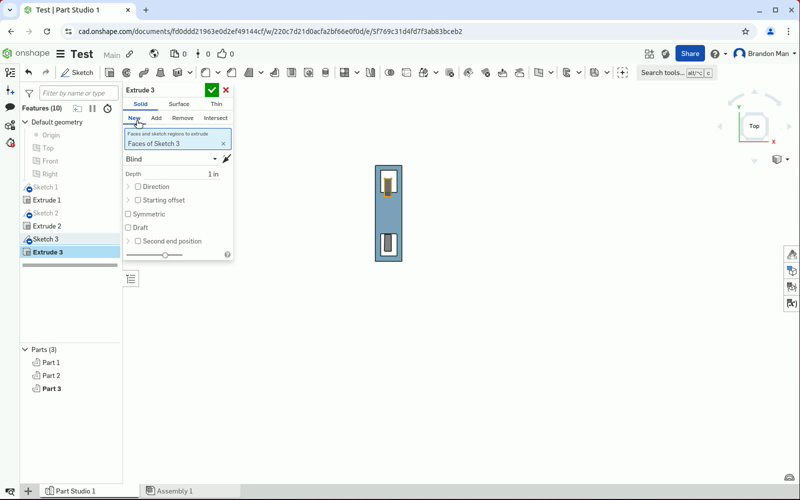
key(tab, 4)
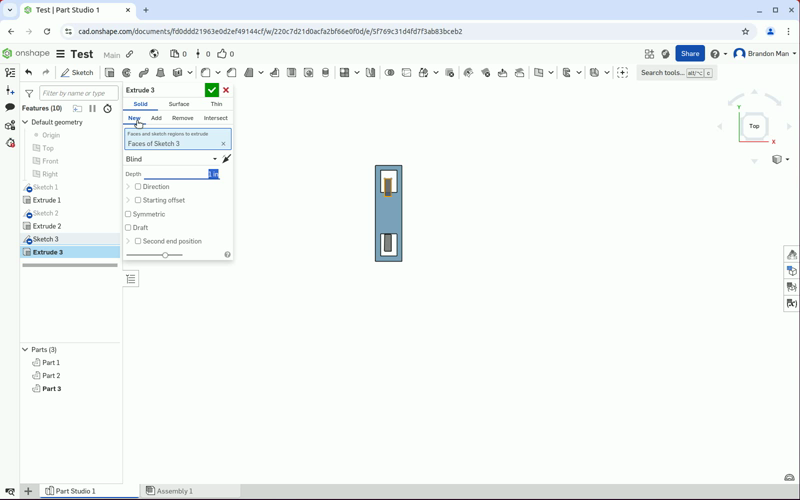
text(0.963)
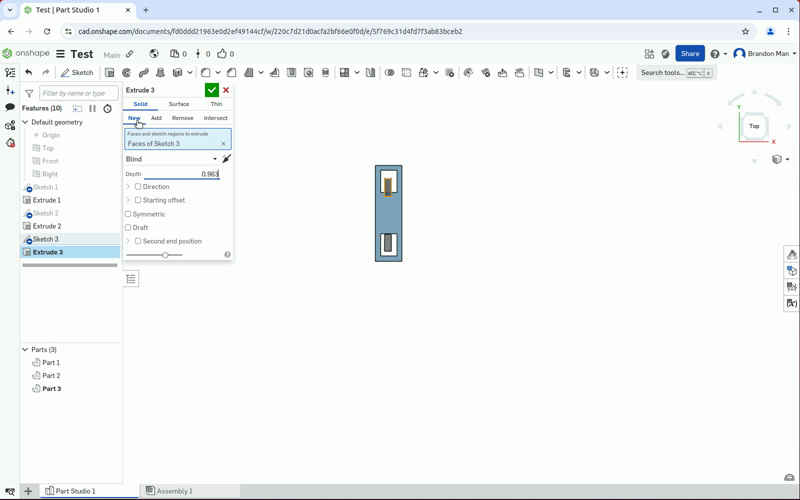
key(enter)
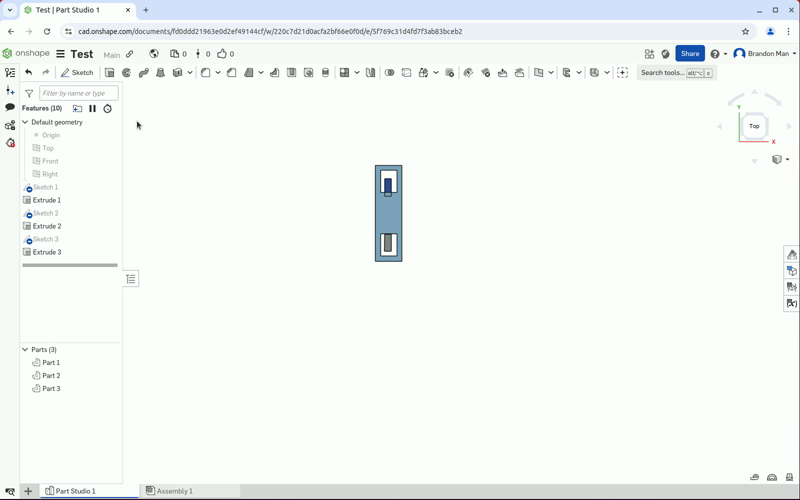
key(shift+h)
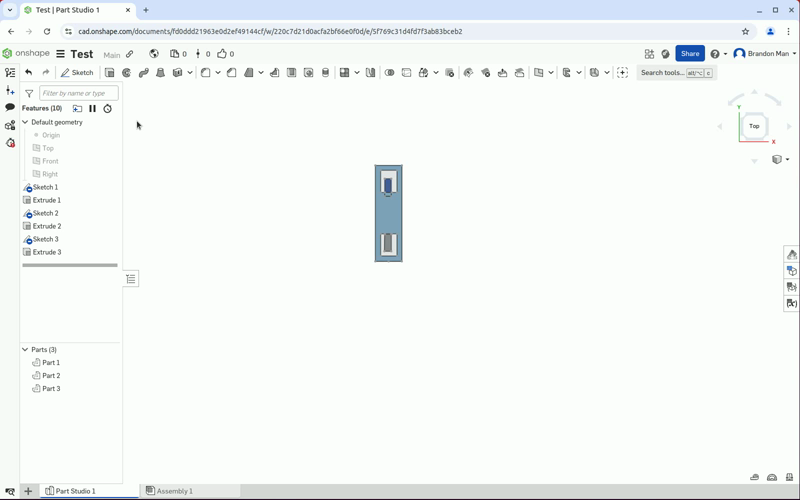
key(shift+h)
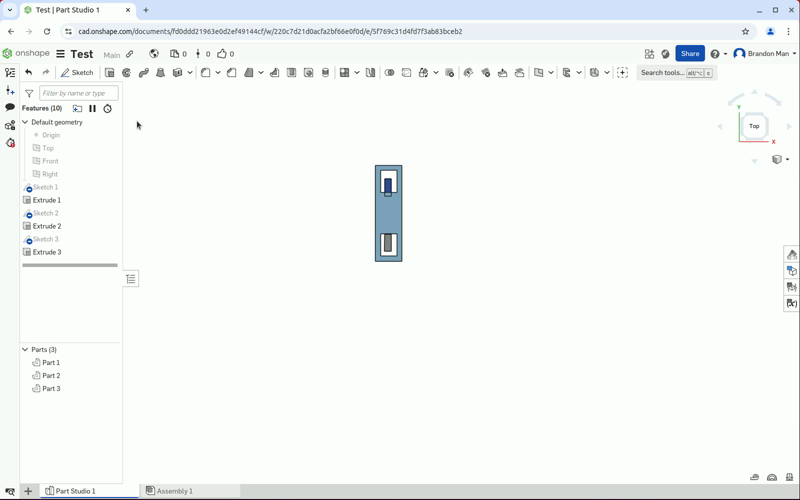
mouse_move(73, 189)
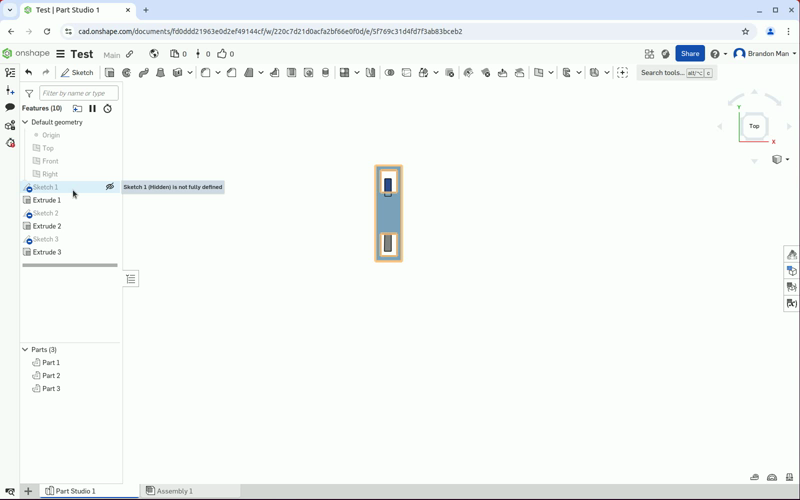
click(73, 189)
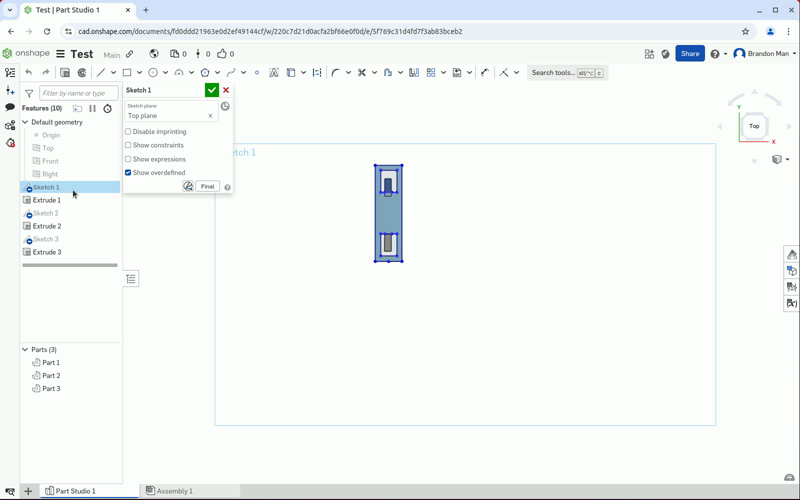
mouse_move(229, 92)
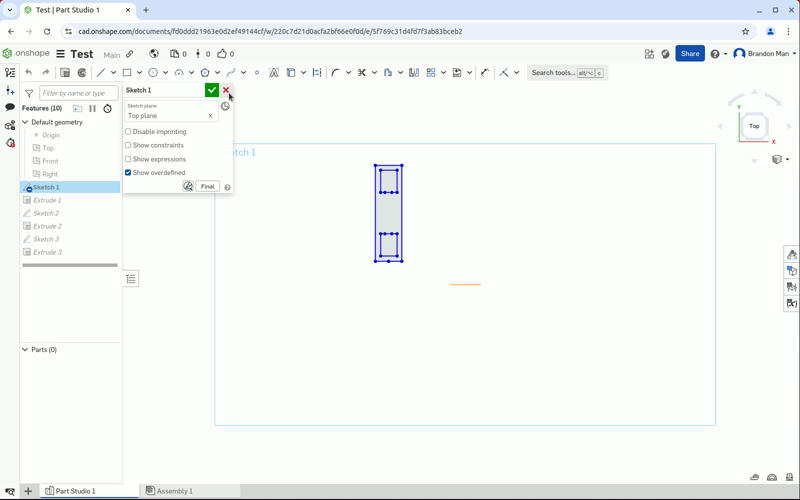
click(229, 92)
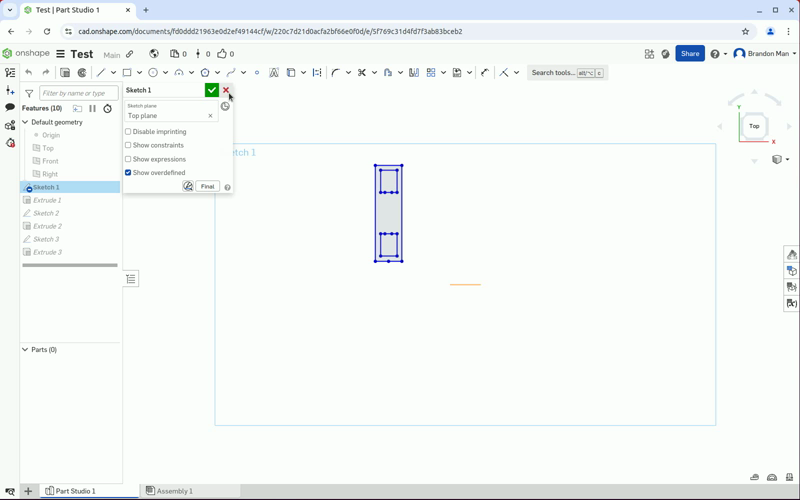
key(shift+s)
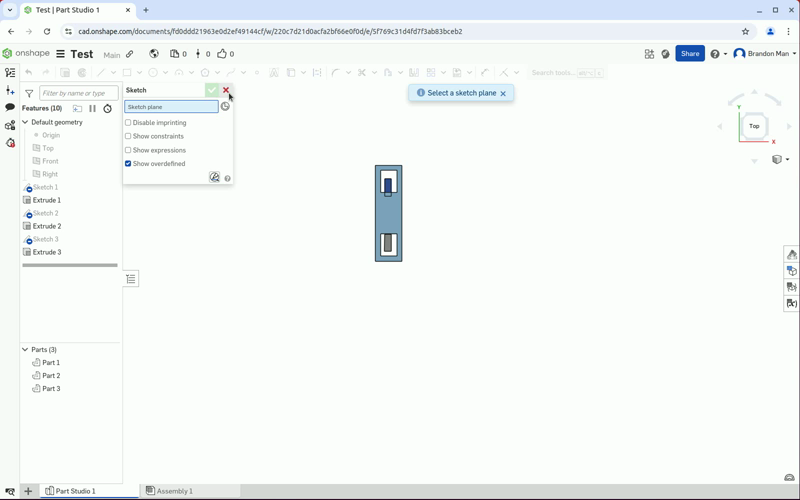
mouse_move(73, 150)
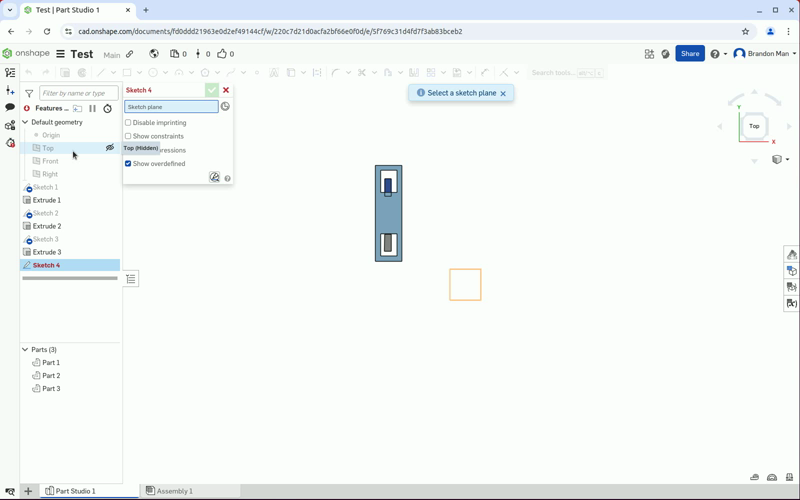
click(73, 150)
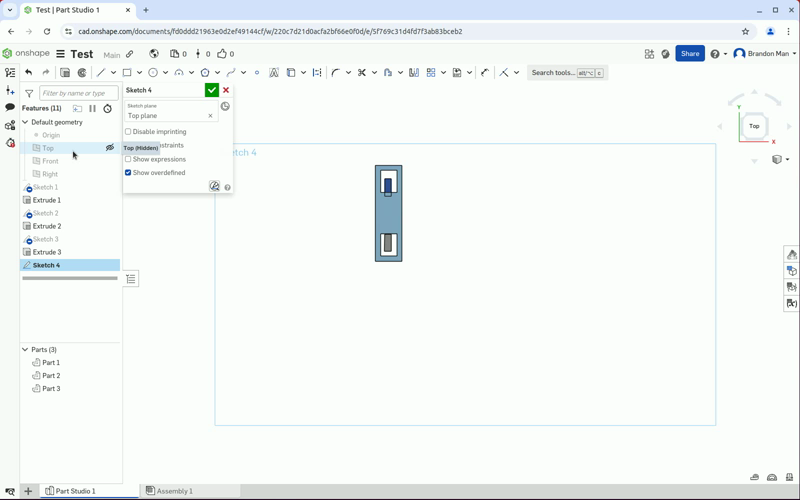
mouse_move(73, 352)
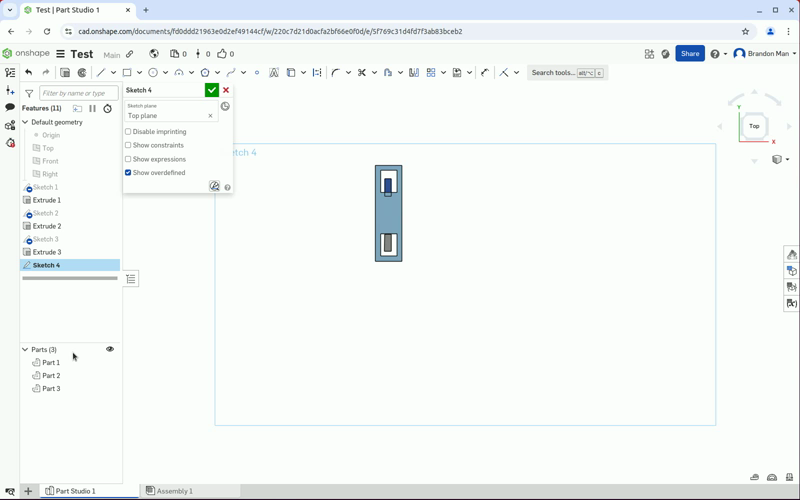
key(y)
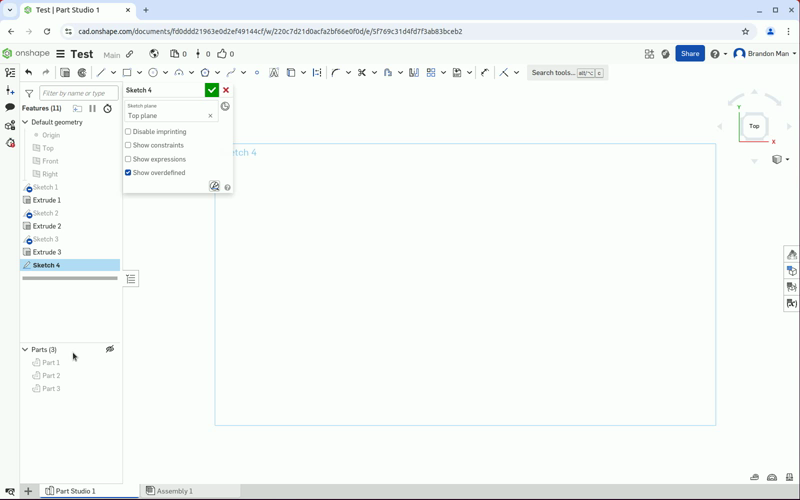
key(l)
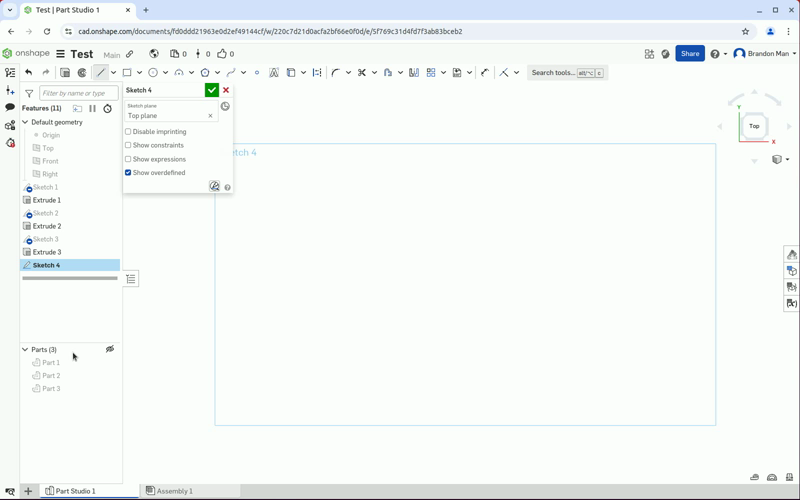
key_down(shift)
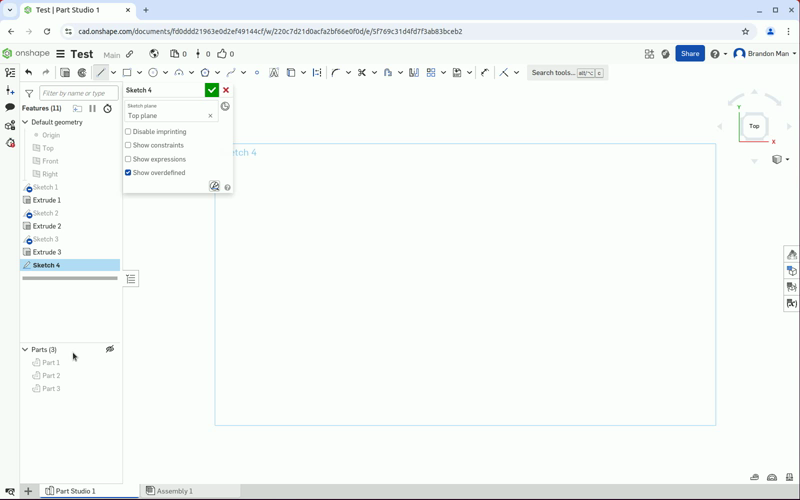
mouse_move(384, 196)
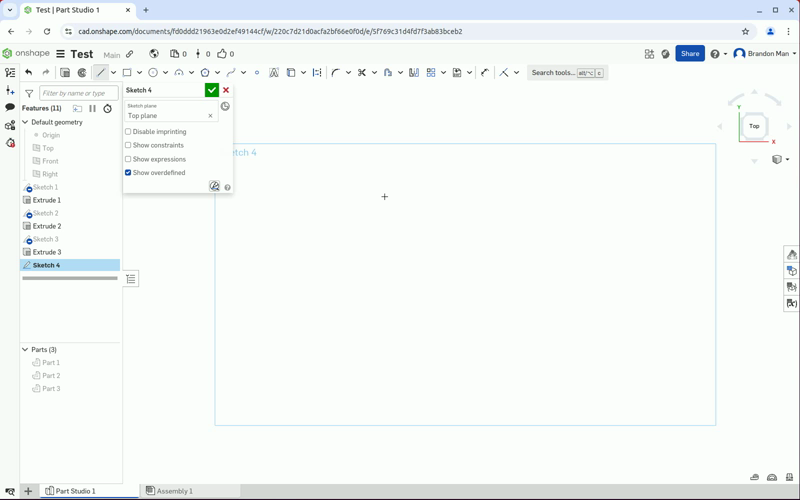
click(384, 196)
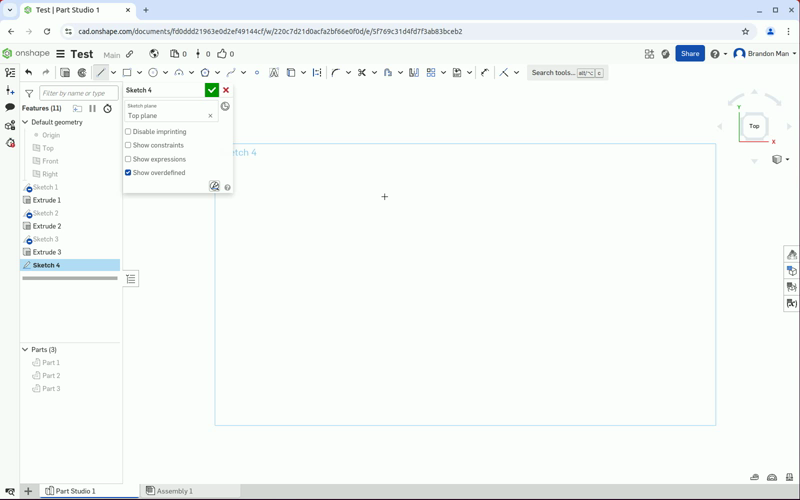
key_up(shift)
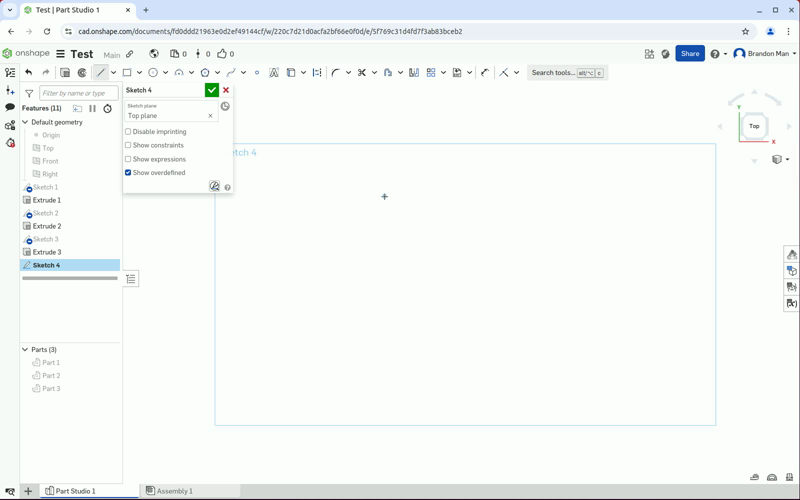
key_down(shift)
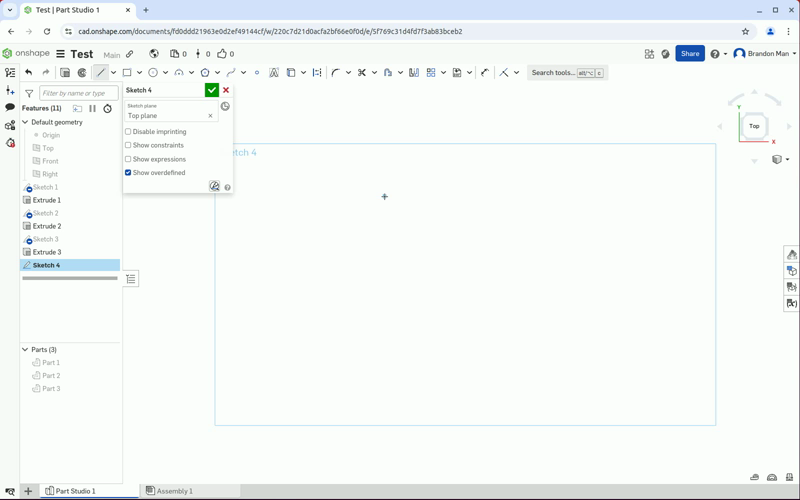
mouse_move(414, 196)
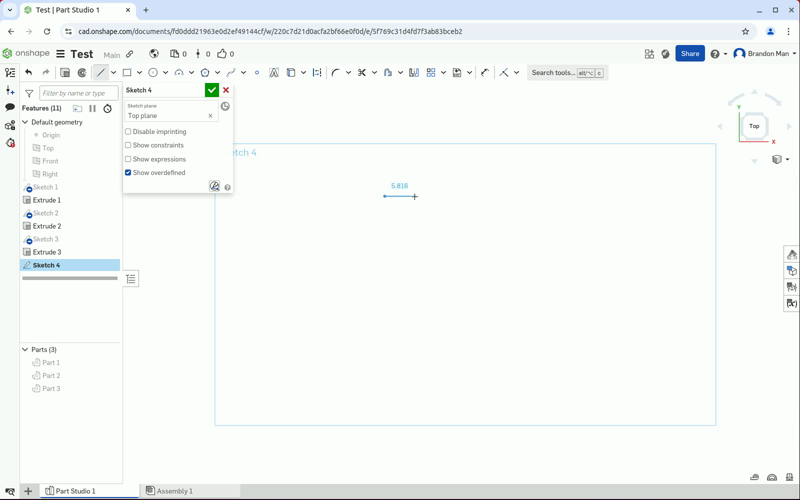
mouse_move(391, 196)
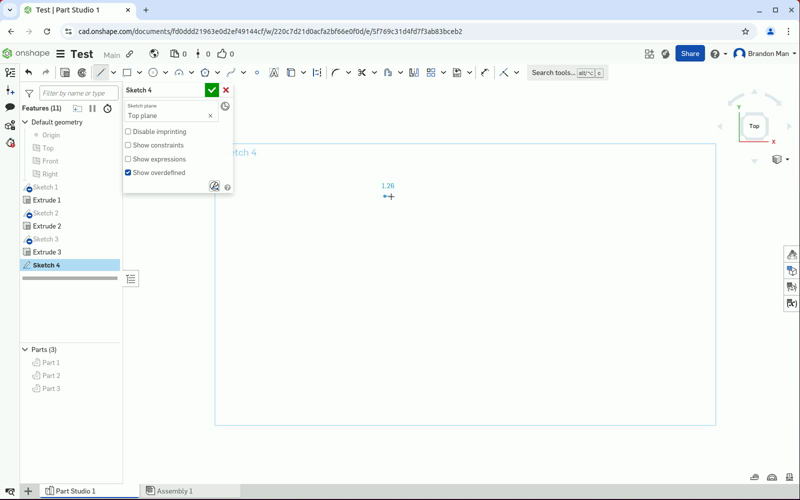
scroll(6)
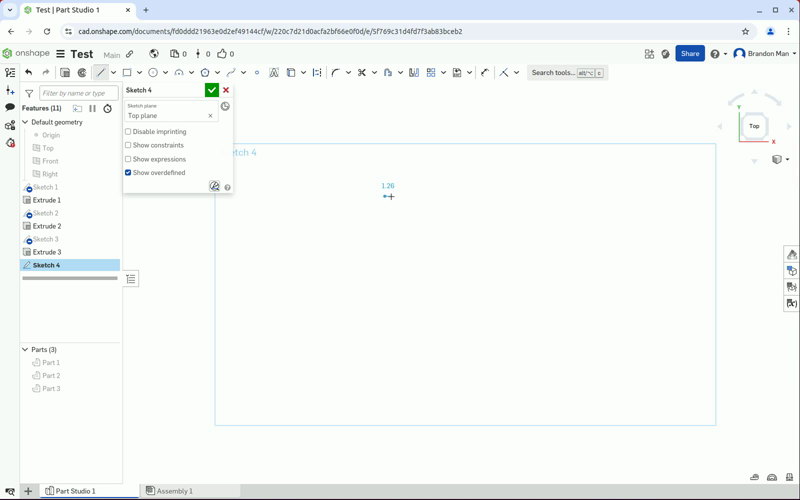
scroll(6)
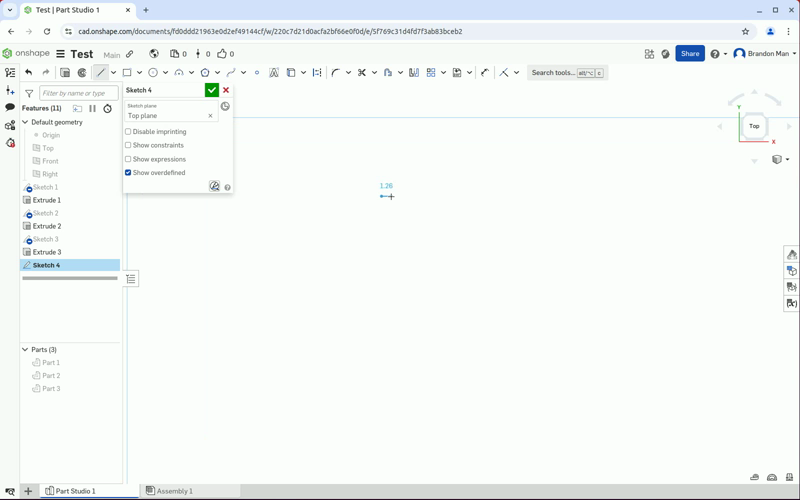
scroll(6)
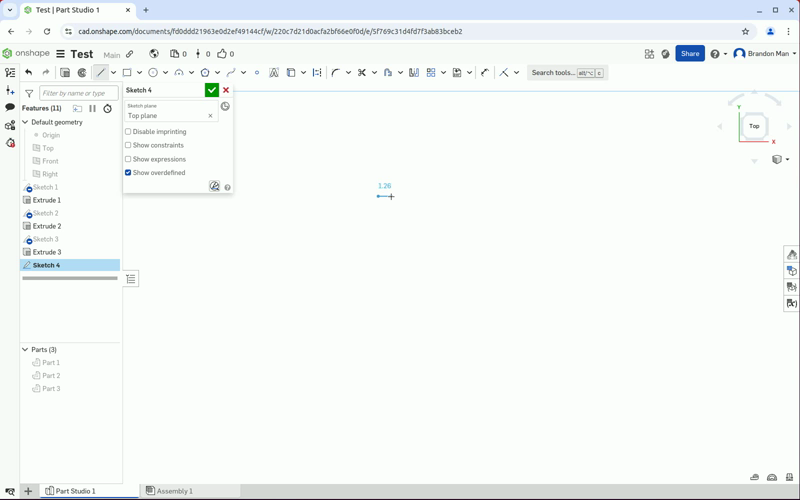
scroll(6)
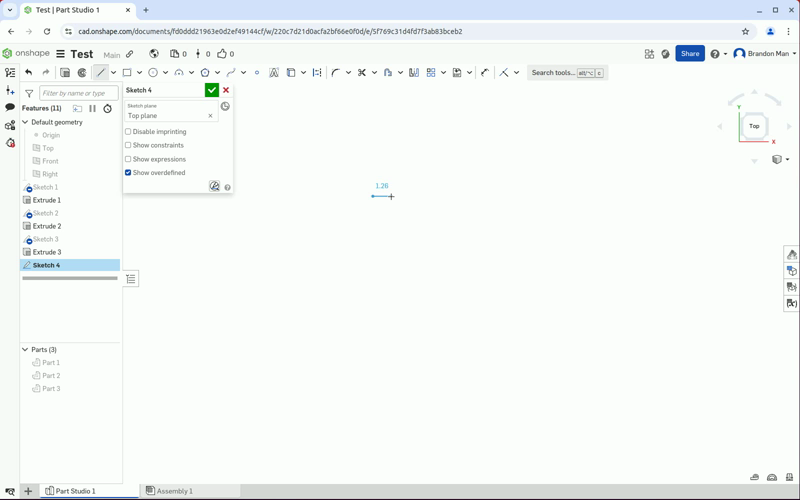
scroll(6)
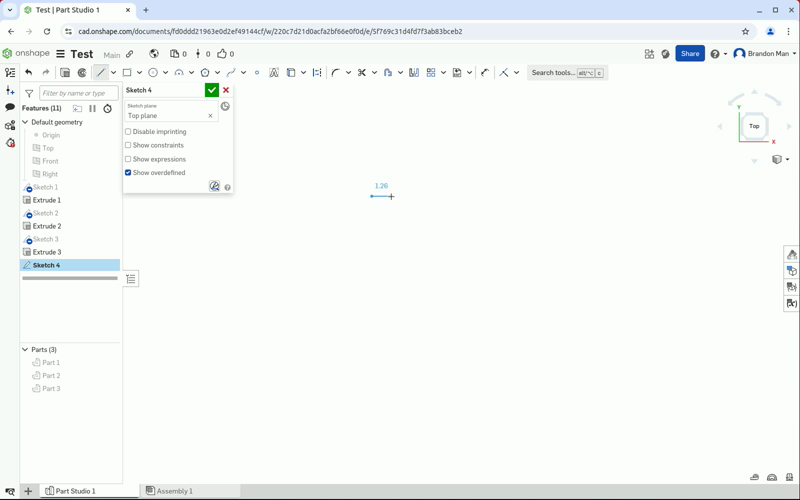
scroll(6)
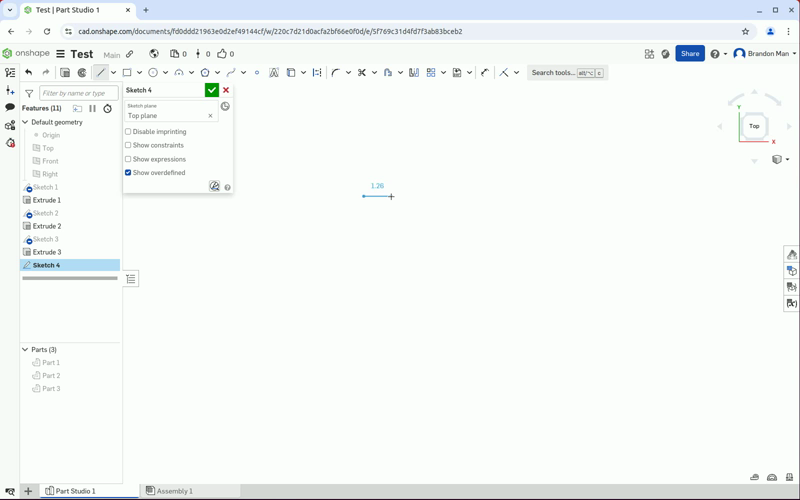
scroll(6)
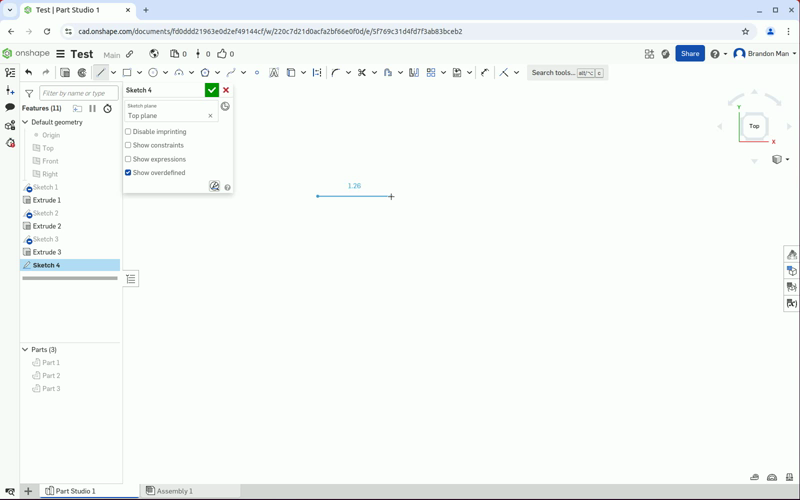
click(391, 196)
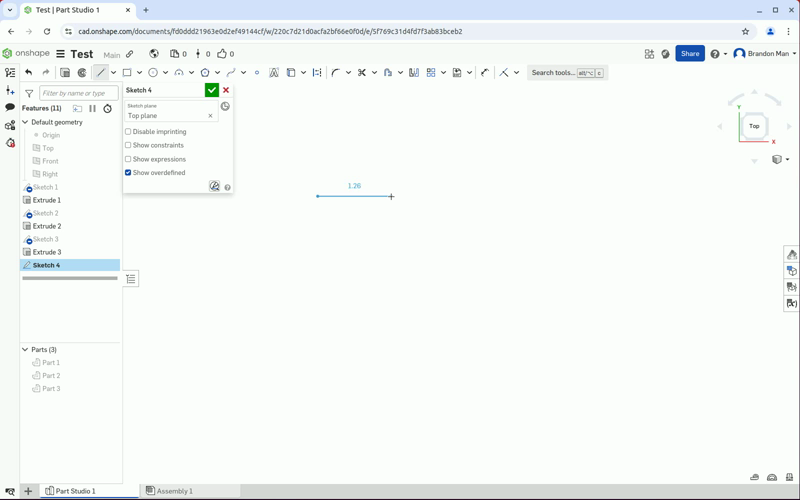
scroll(-6)
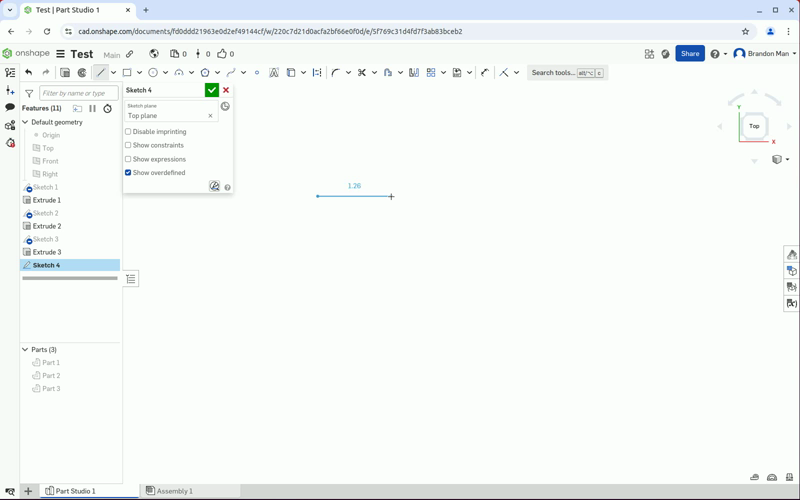
scroll(-6)
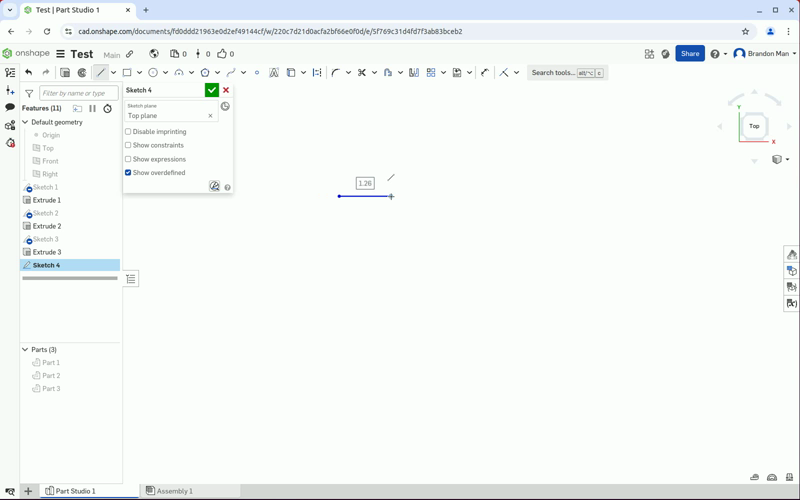
scroll(-6)
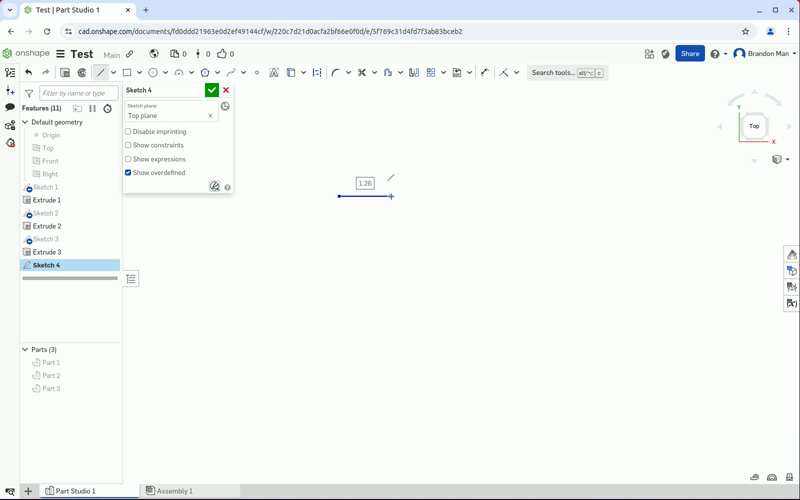
scroll(-6)
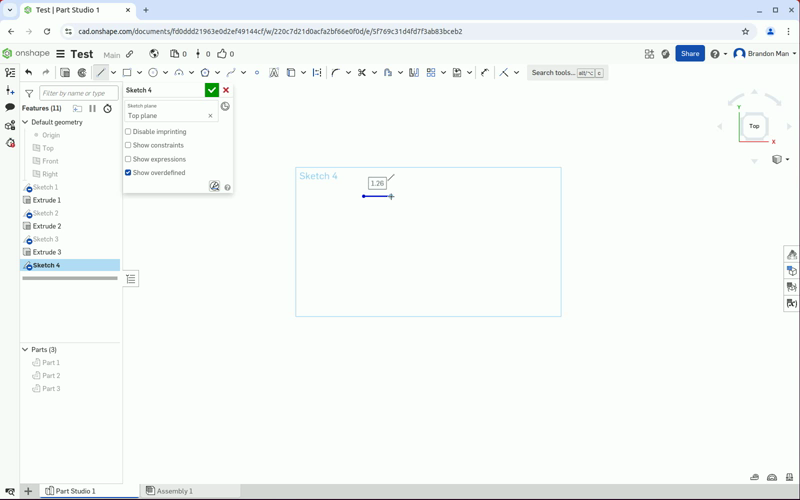
scroll(-6)
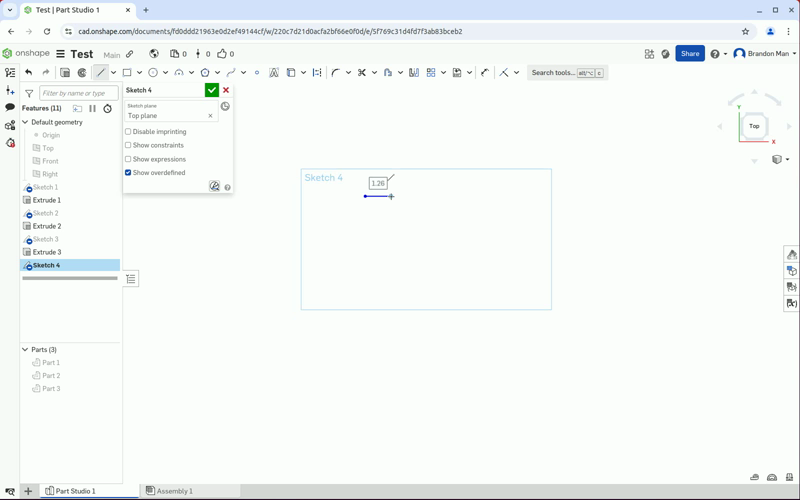
scroll(-6)
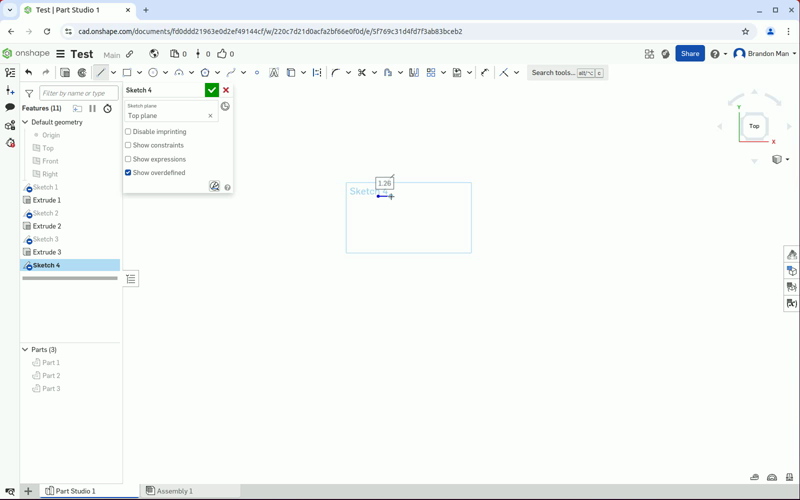
scroll(-6)
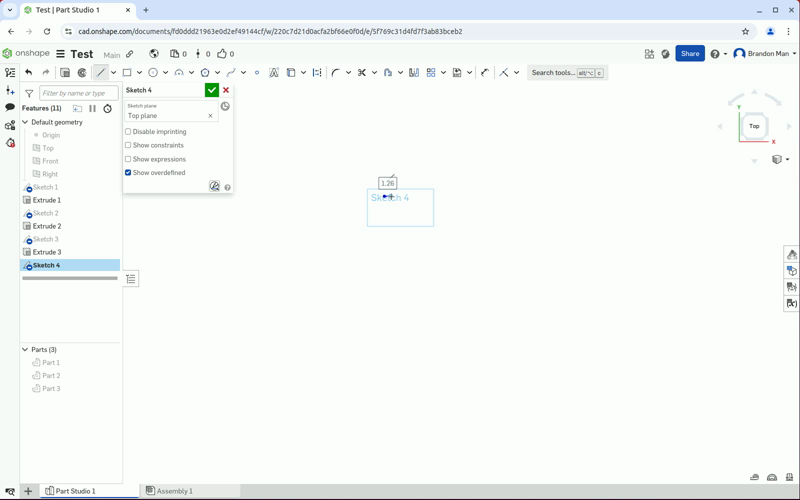
key_up(shift)
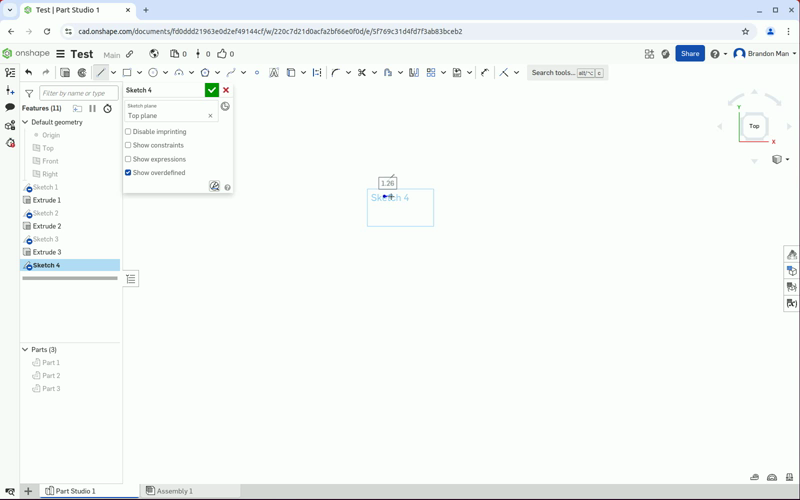
key_down(shift)
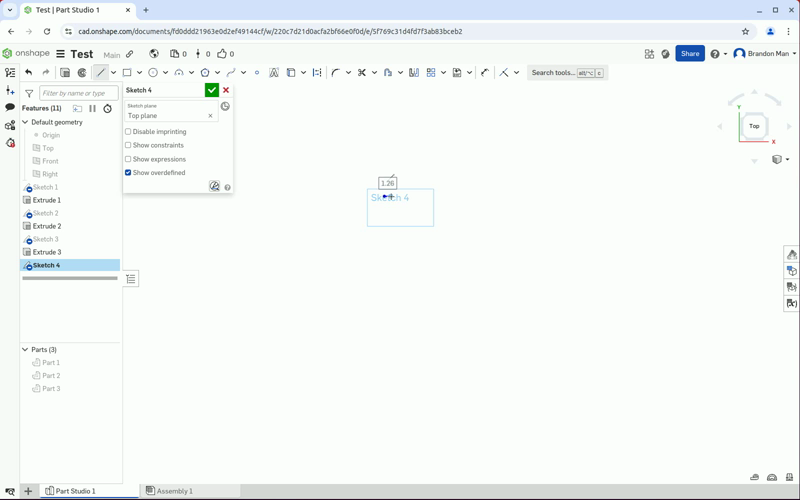
mouse_move(421, 196)
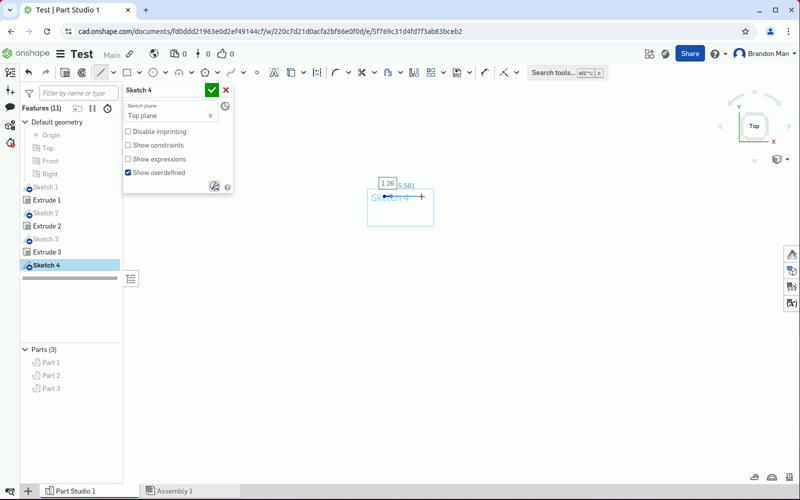
mouse_move(391, 178)
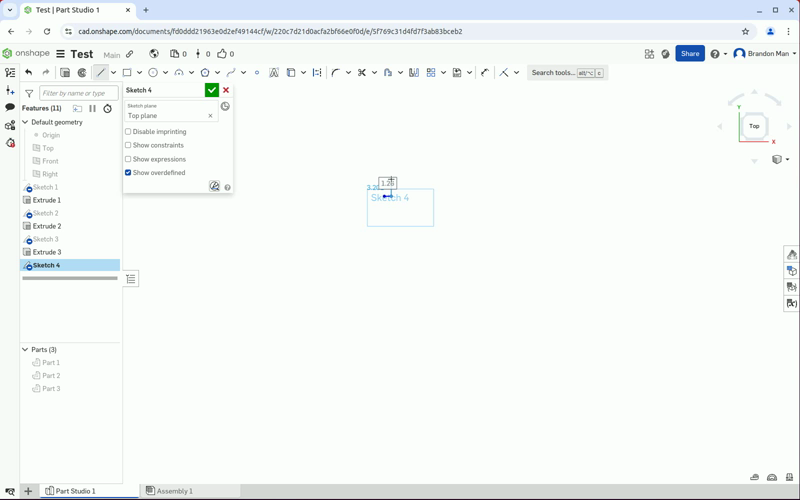
click(391, 178)
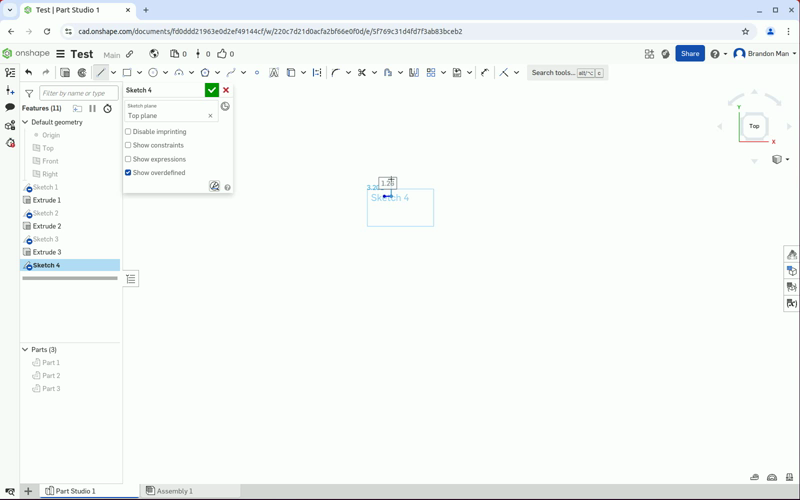
key_up(shift)
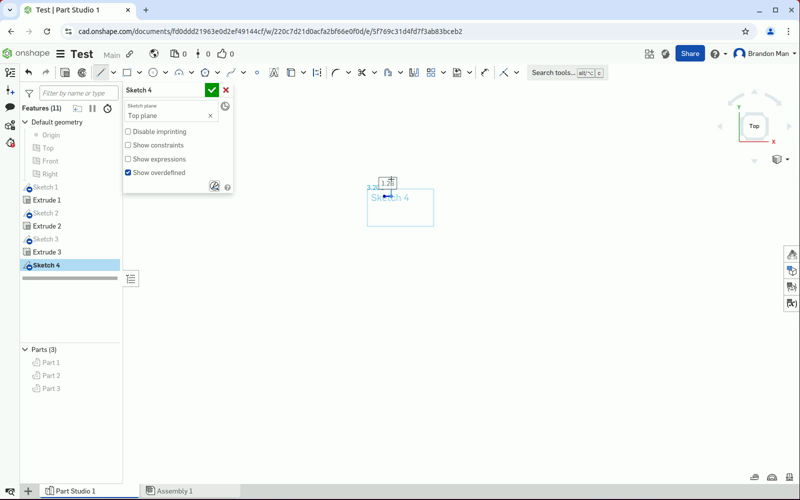
key_down(shift)
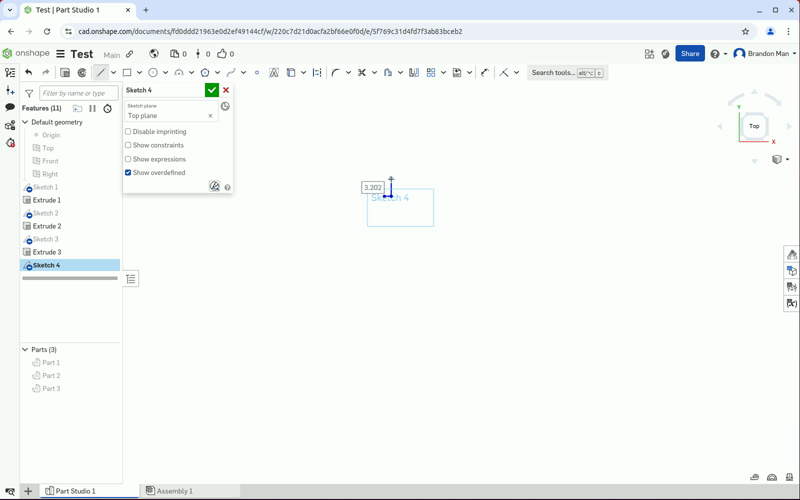
mouse_move(421, 178)
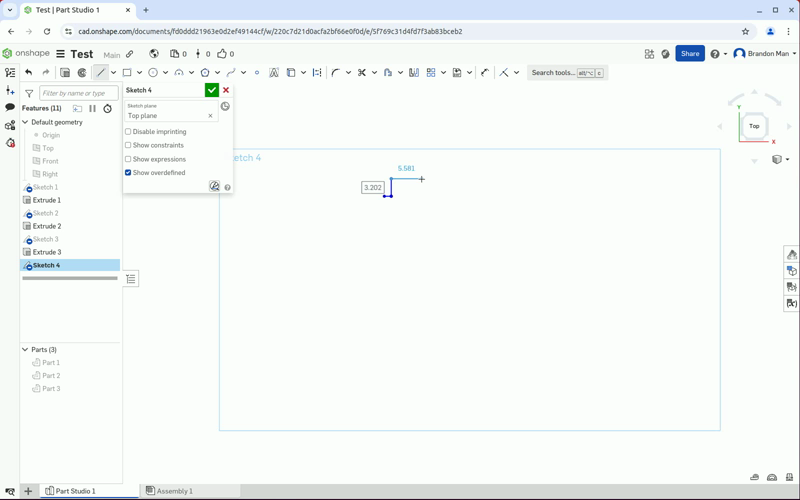
mouse_move(384, 178)
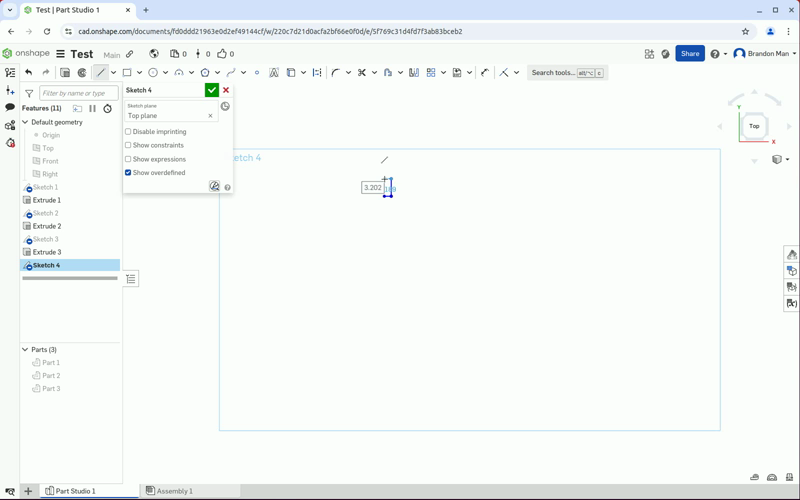
scroll(6)
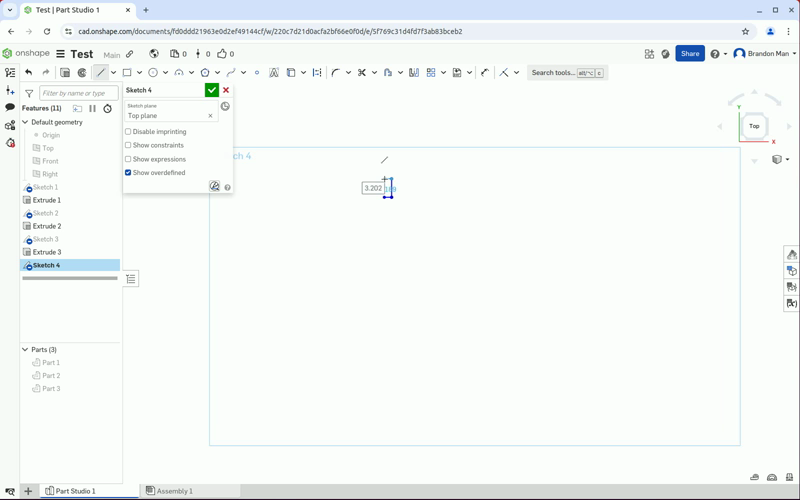
scroll(6)
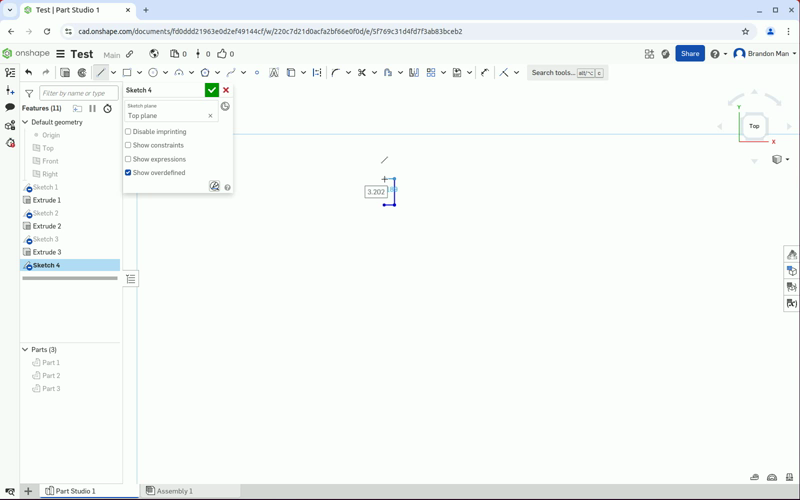
scroll(6)
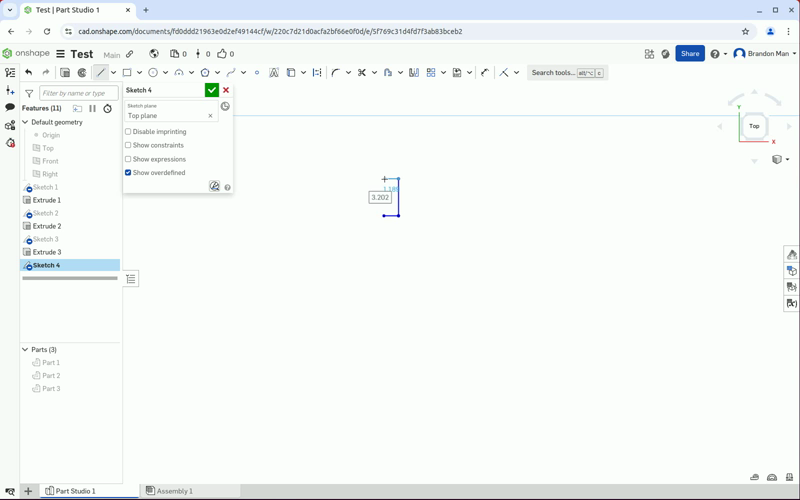
scroll(6)
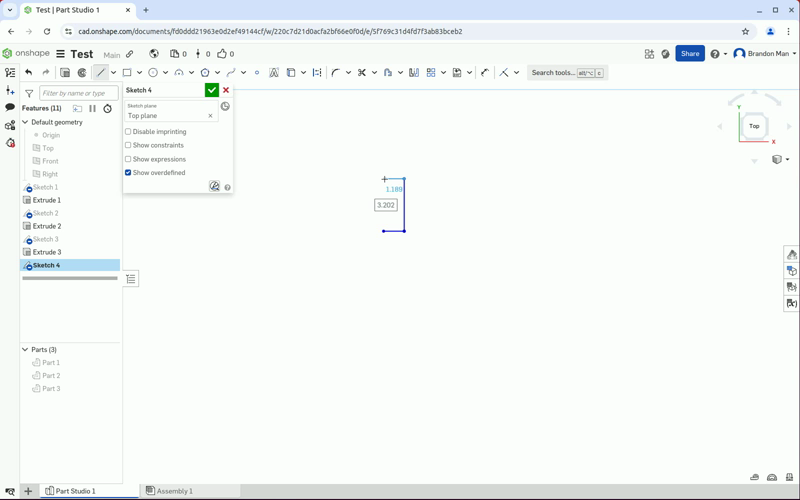
scroll(6)
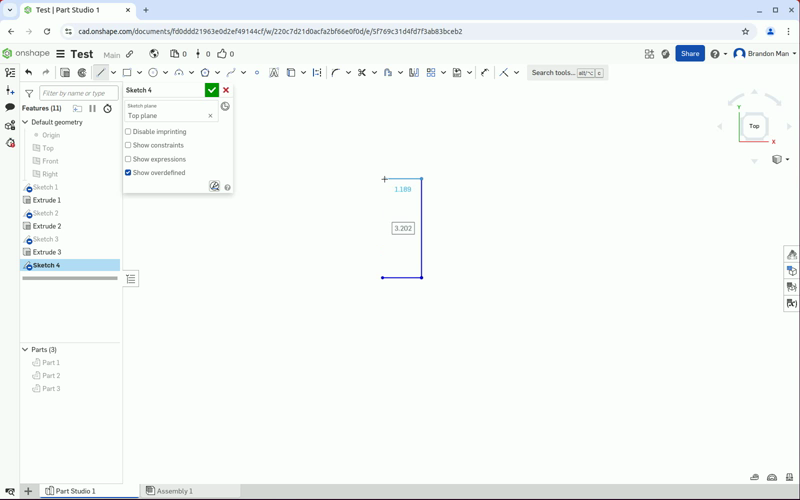
scroll(6)
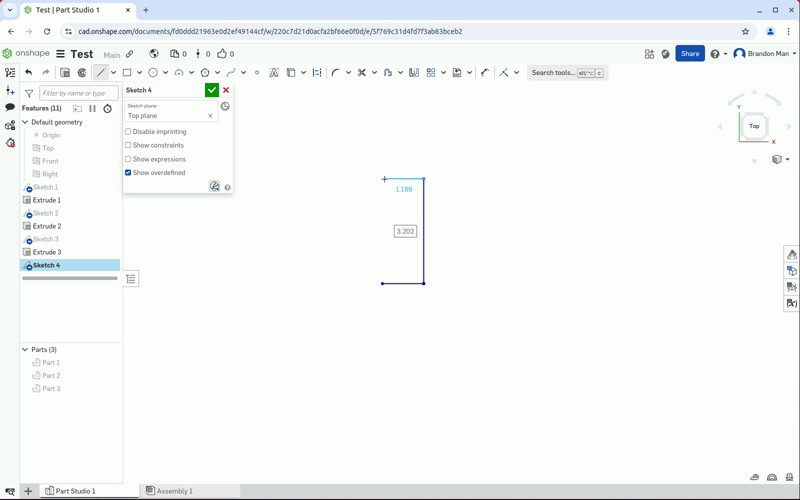
scroll(6)
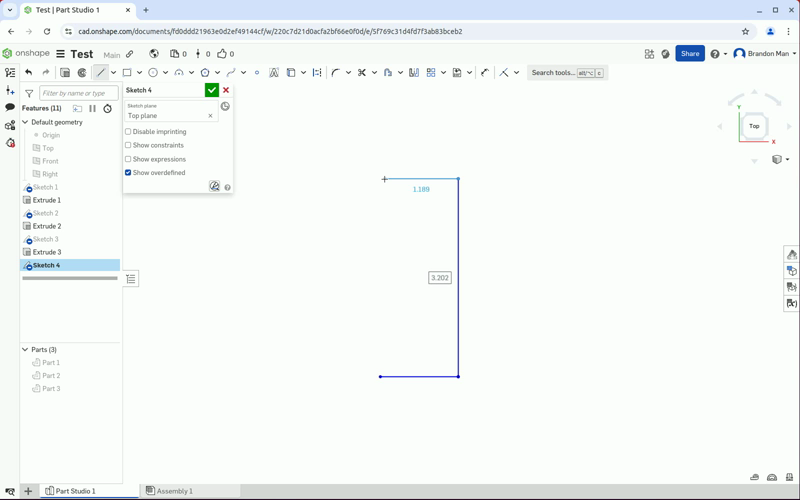
click(384, 178)
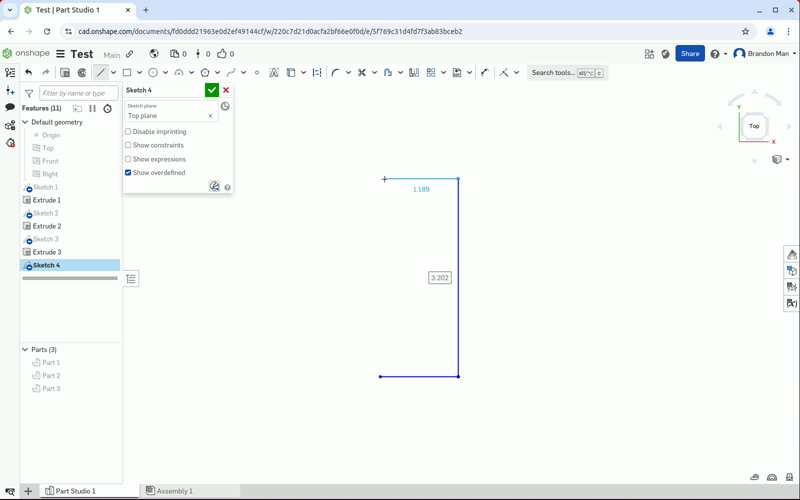
scroll(-6)
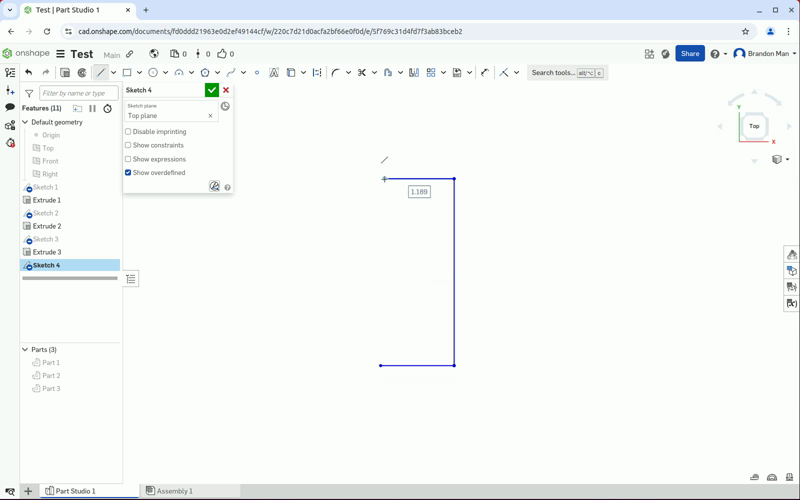
scroll(-6)
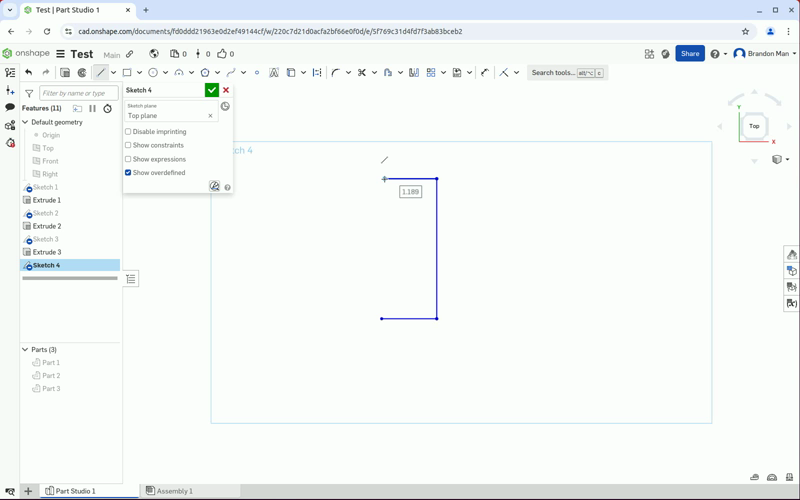
scroll(-6)
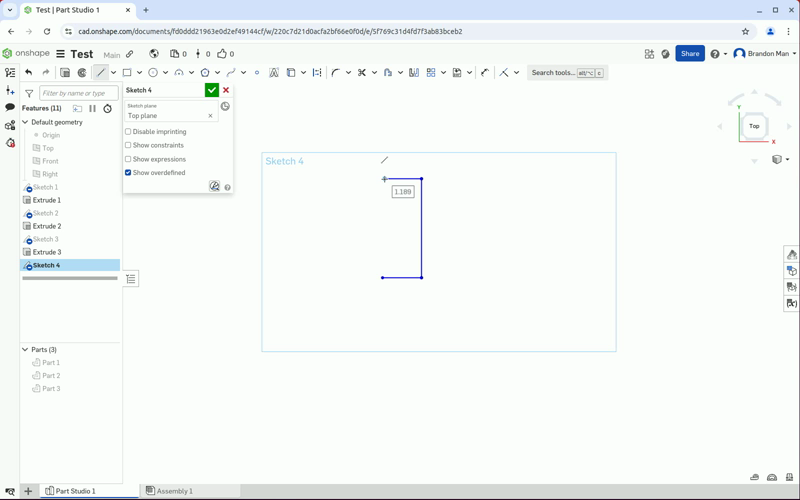
scroll(-6)
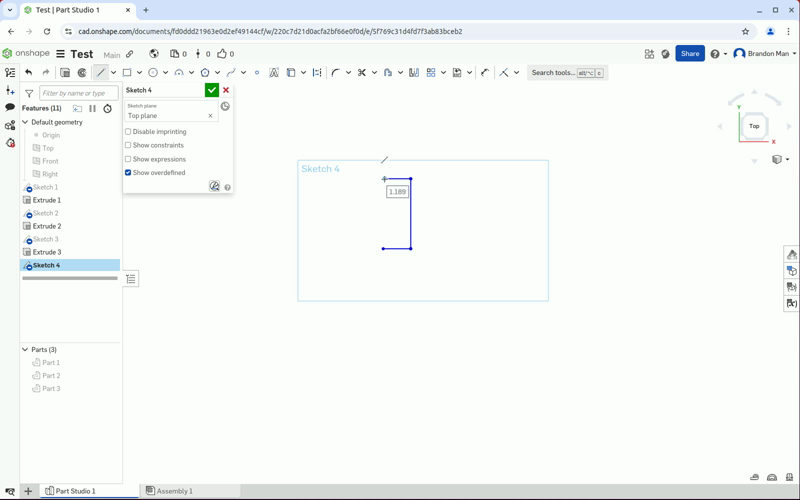
scroll(-6)
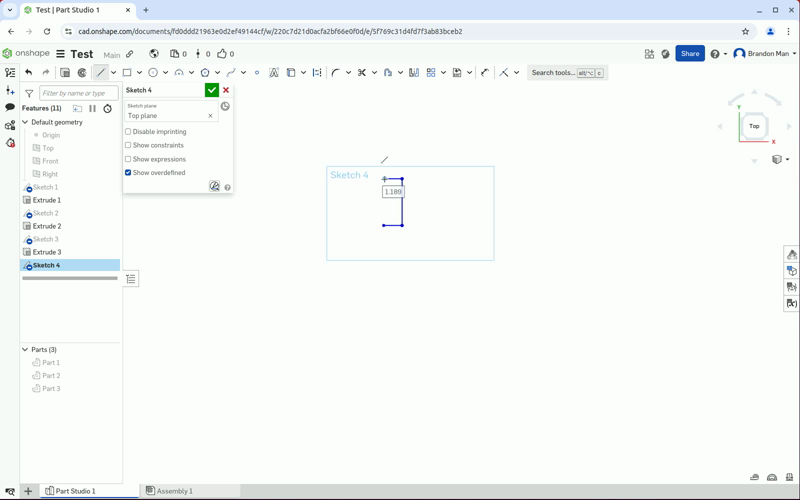
scroll(-6)
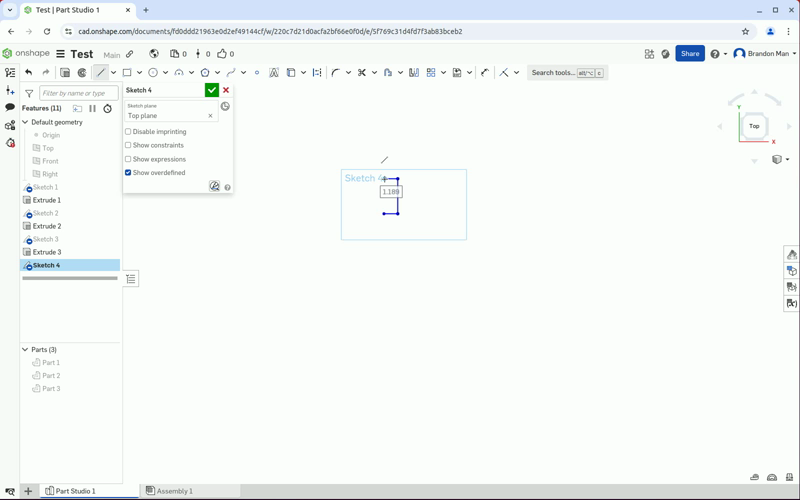
scroll(-6)
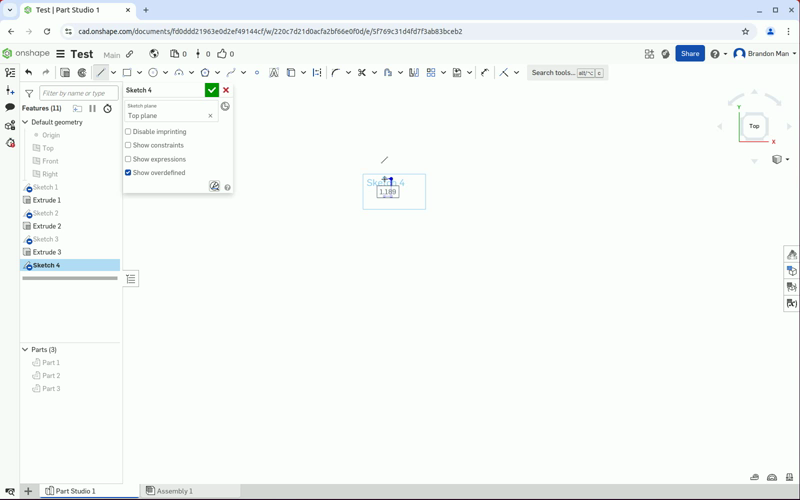
key_up(shift)
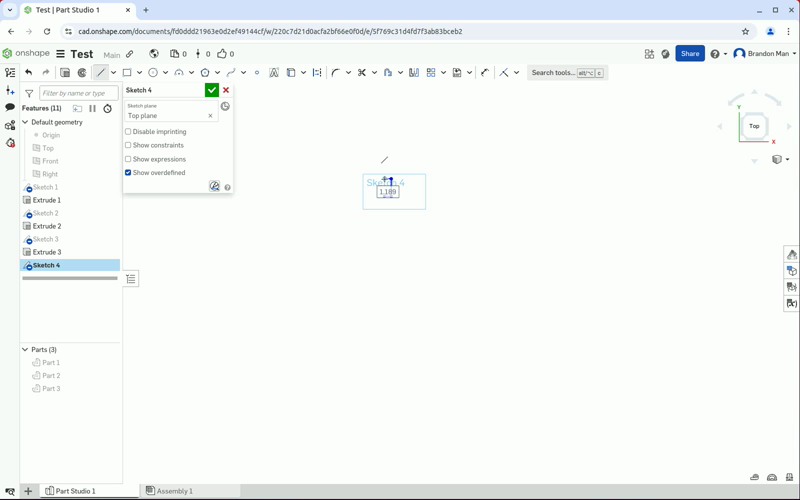
mouse_move(414, 178)
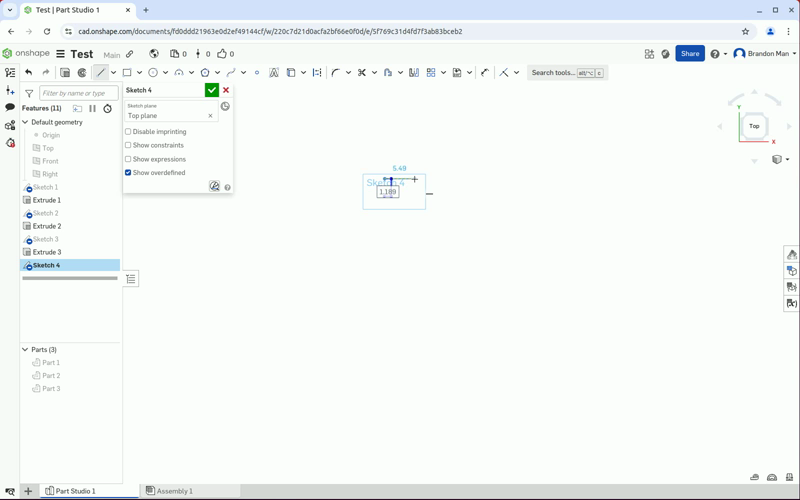
key_down(shift)
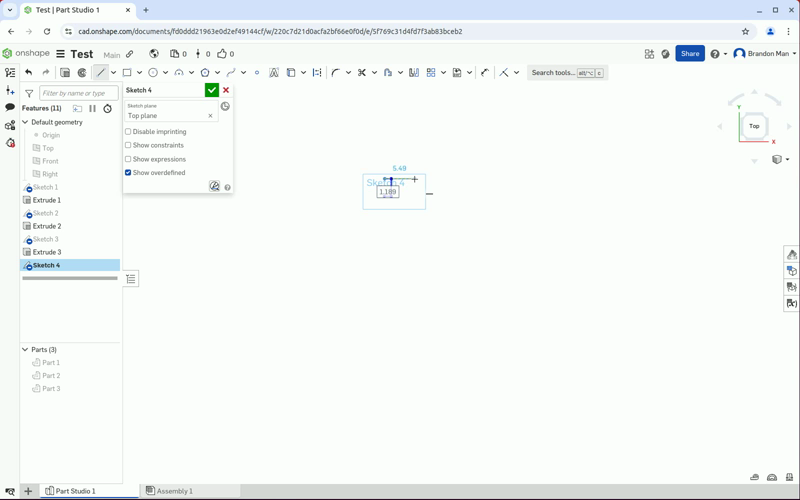
mouse_move(384, 196)
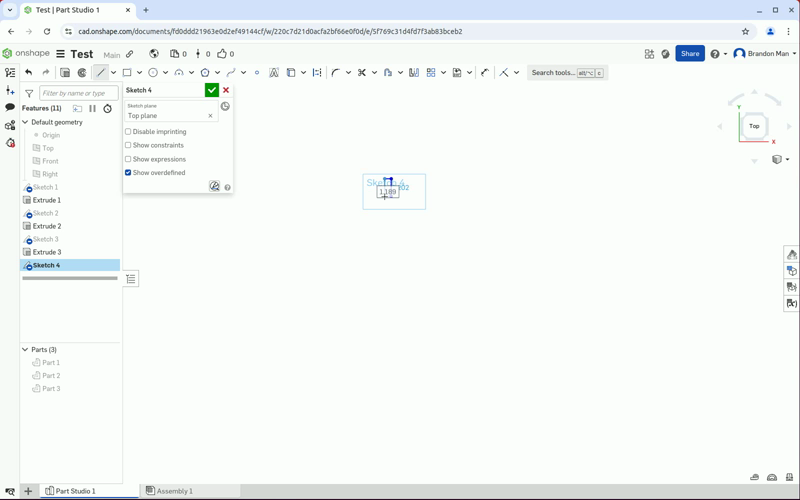
key_up(shift)
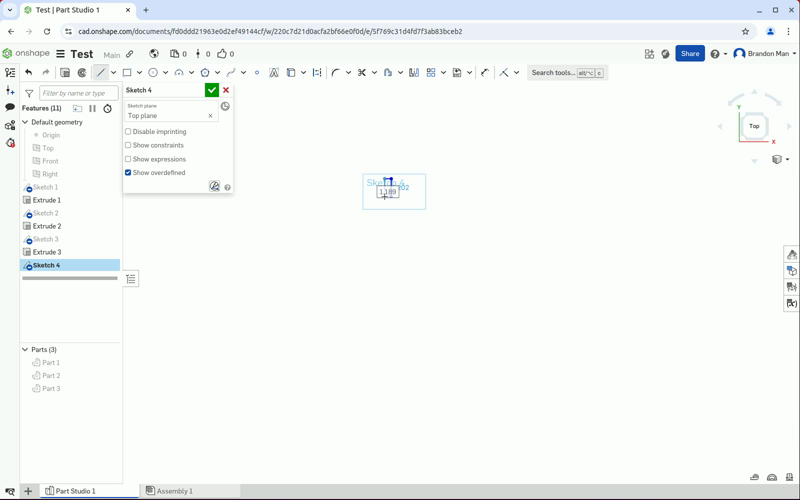
click(384, 196)
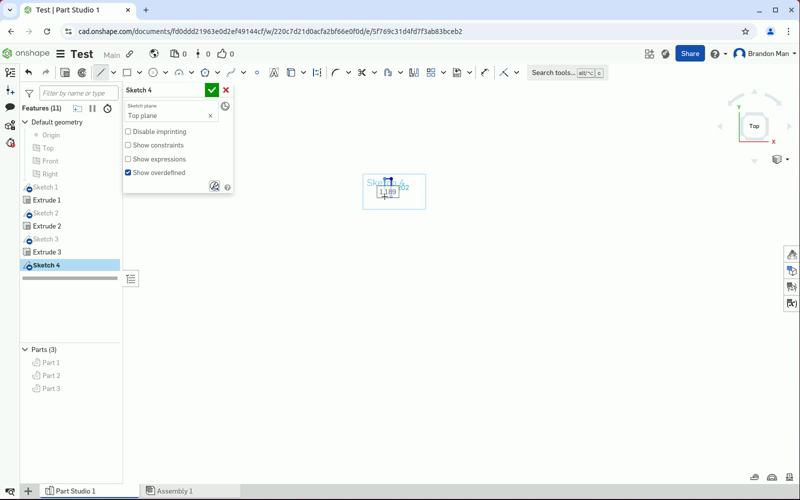
key(esc)
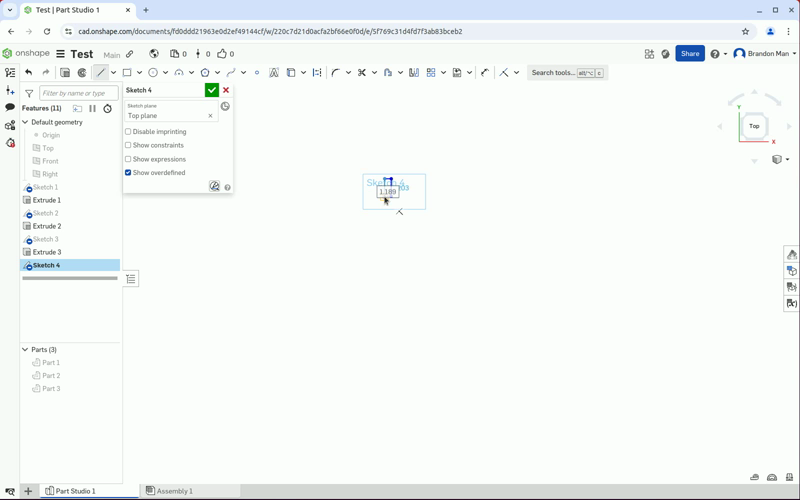
mouse_move(385, 186)
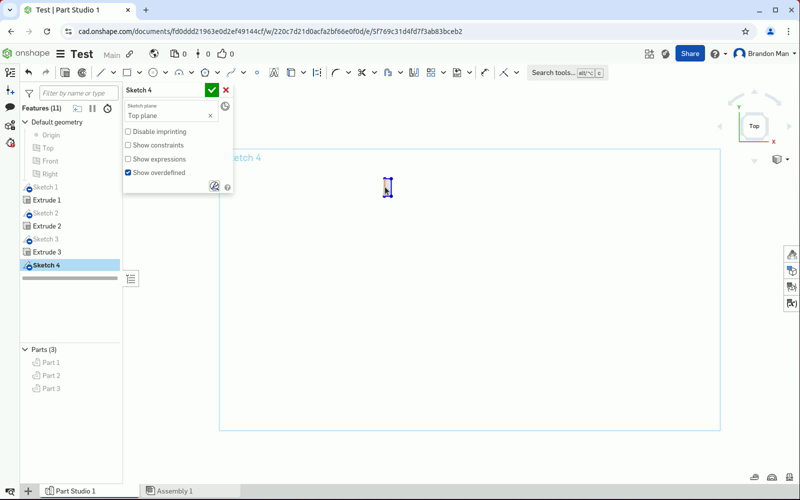
scroll(6)
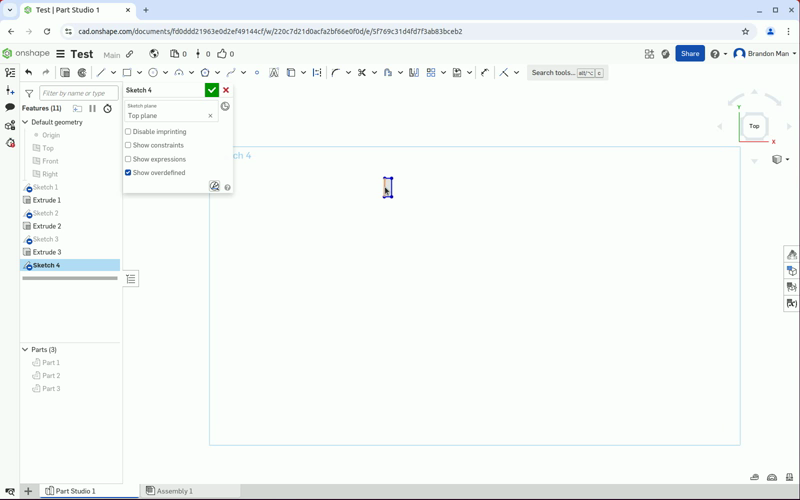
scroll(6)
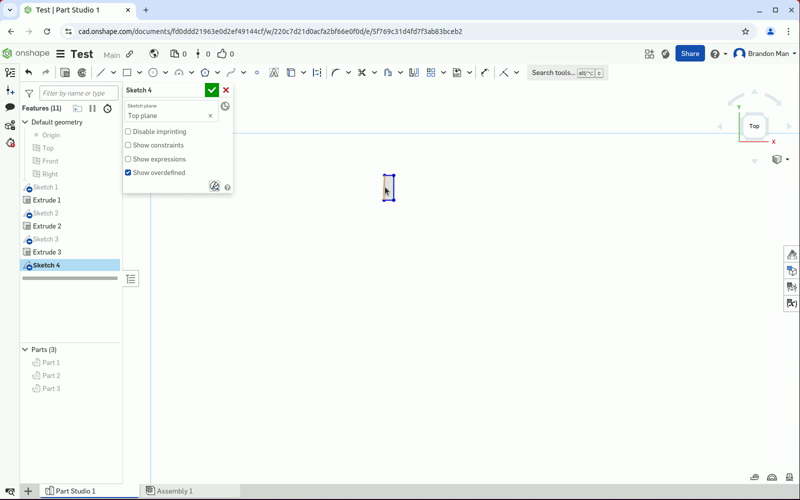
scroll(6)
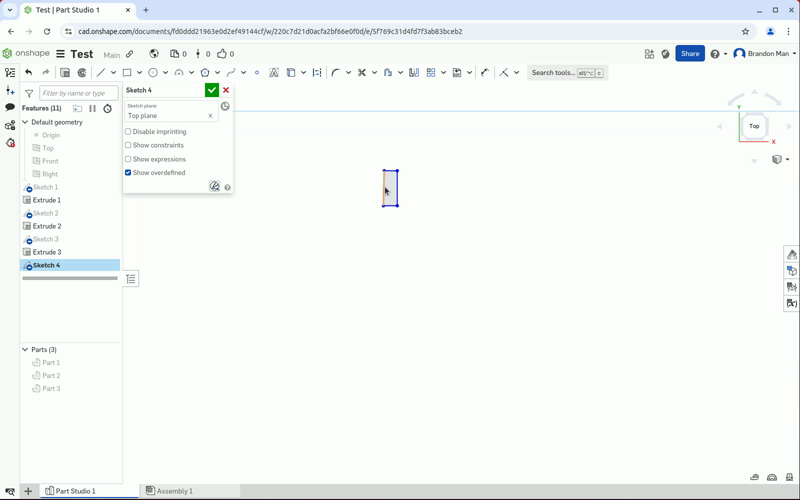
scroll(6)
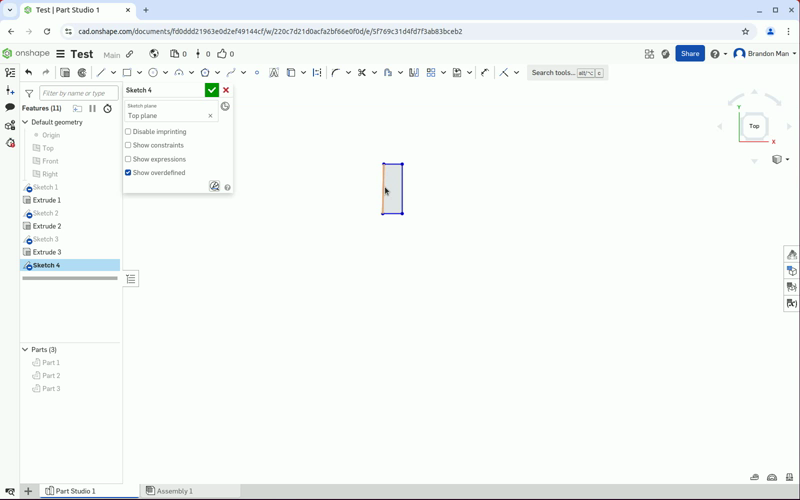
scroll(6)
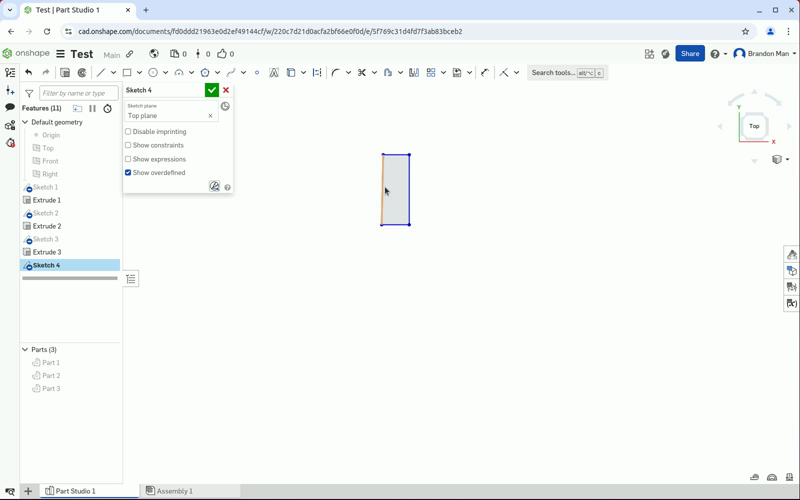
scroll(6)
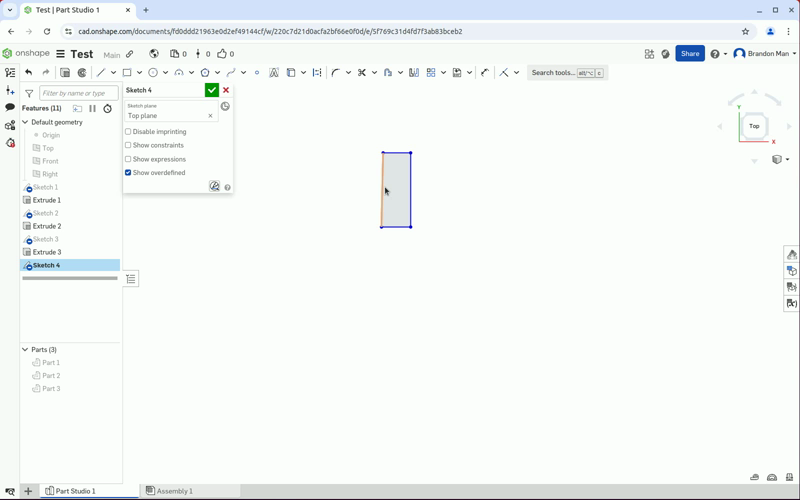
scroll(6)
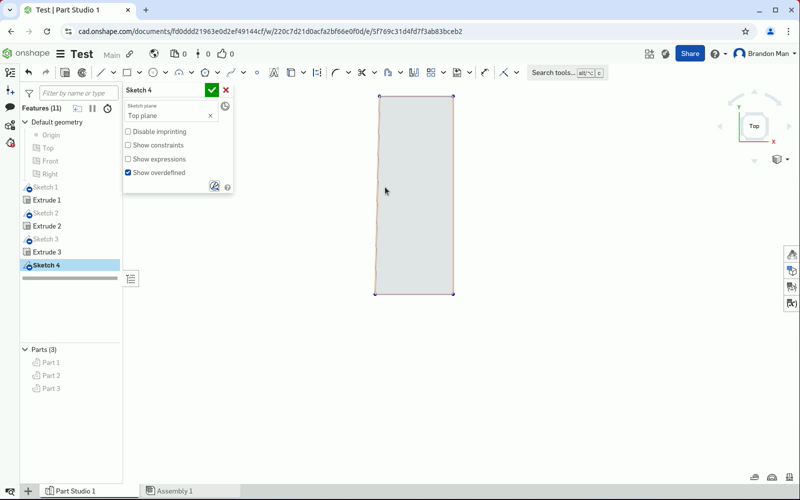
click(385, 186)
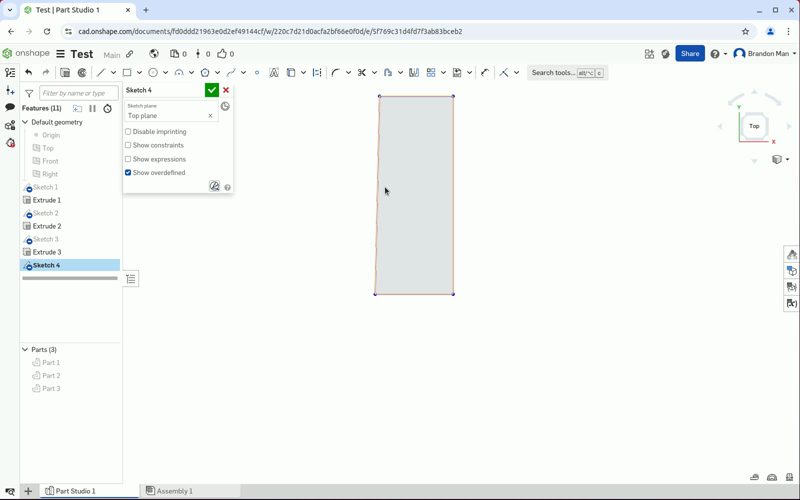
scroll(-6)
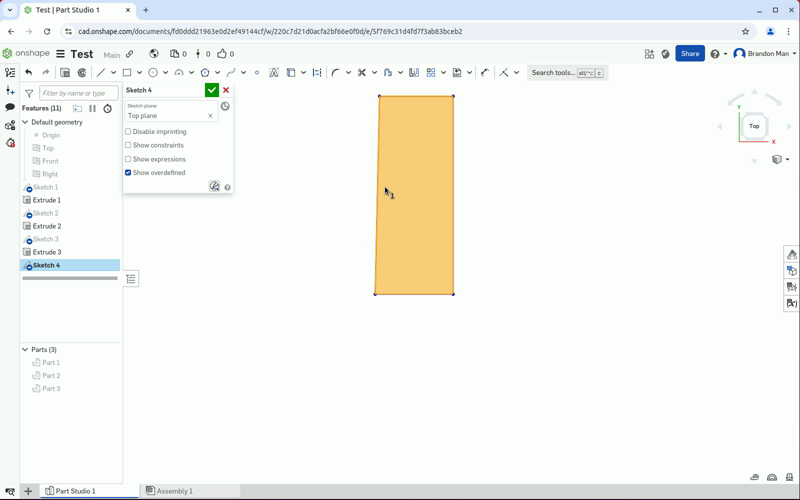
scroll(-6)
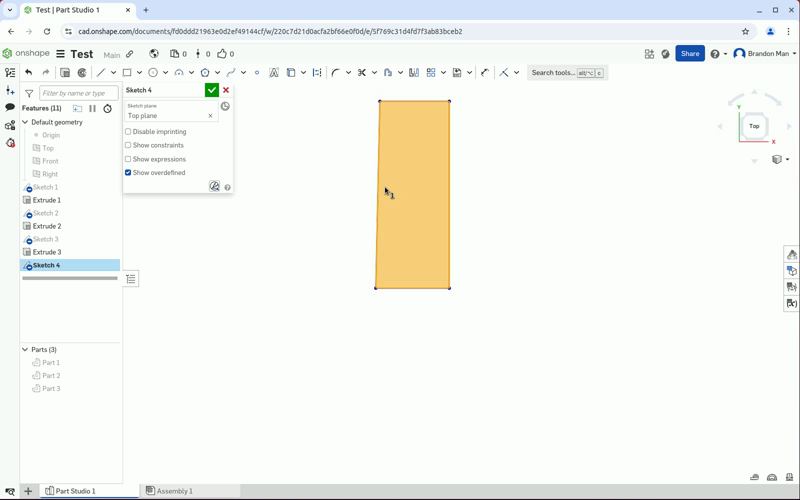
scroll(-6)
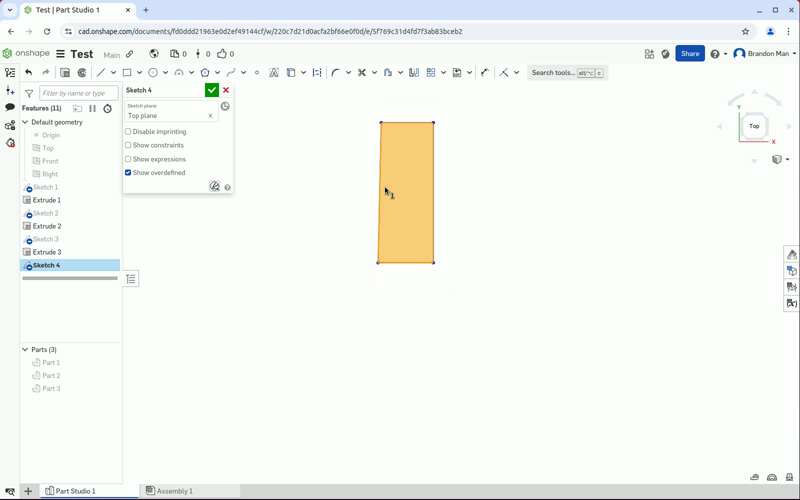
scroll(-6)
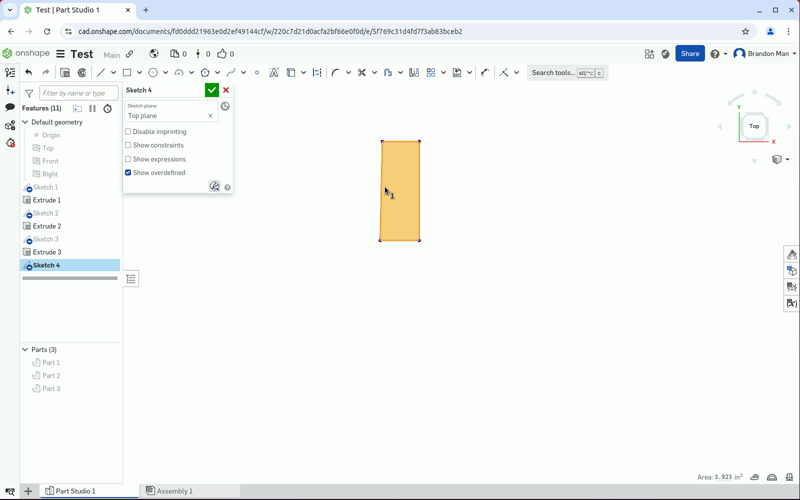
scroll(-6)
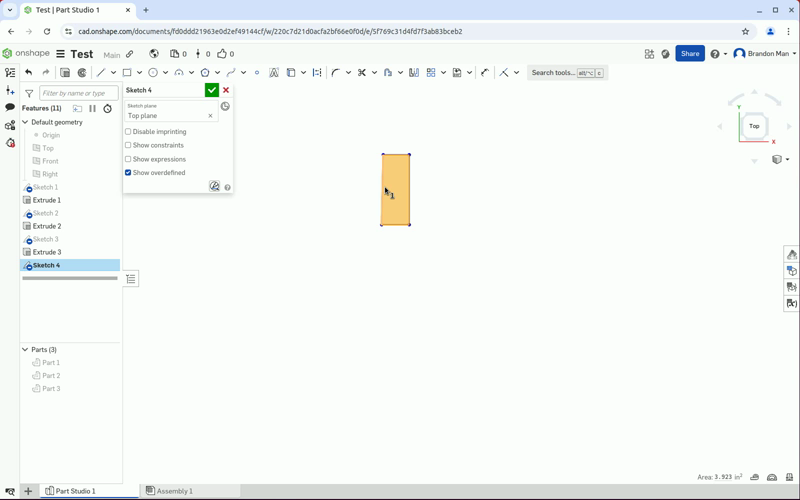
scroll(-6)
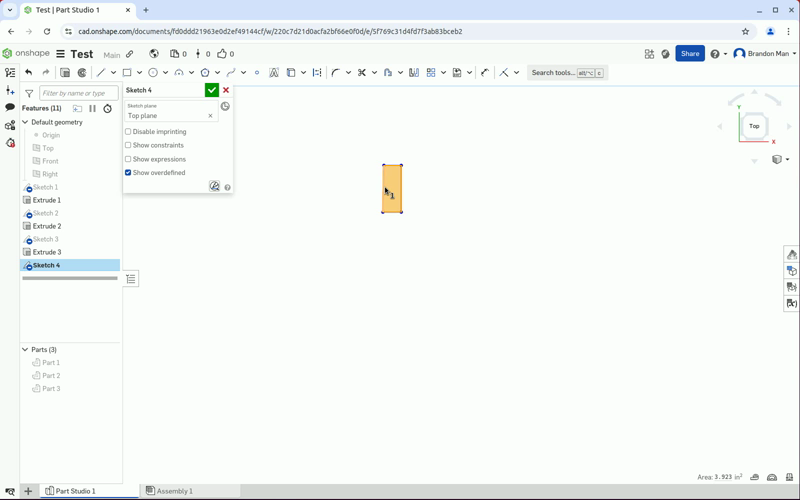
scroll(-6)
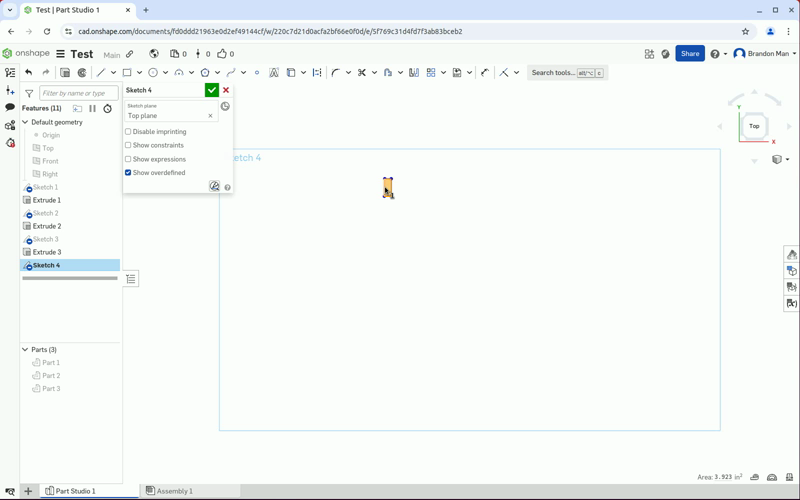
mouse_move(73, 352)
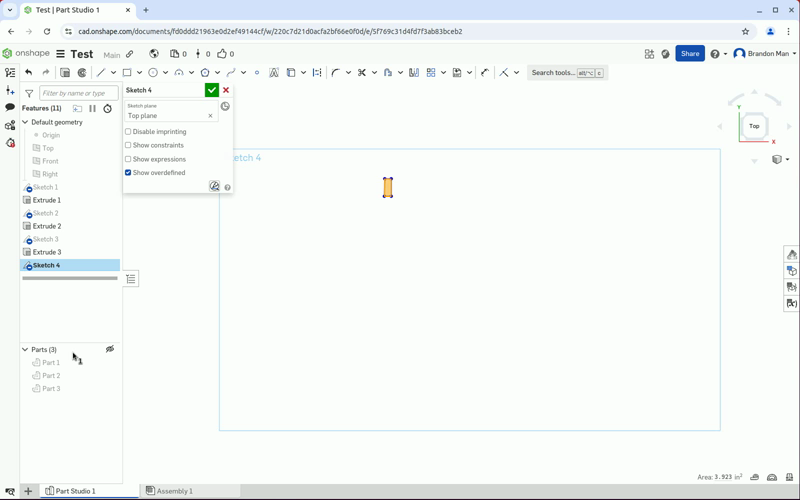
key(shift+y)
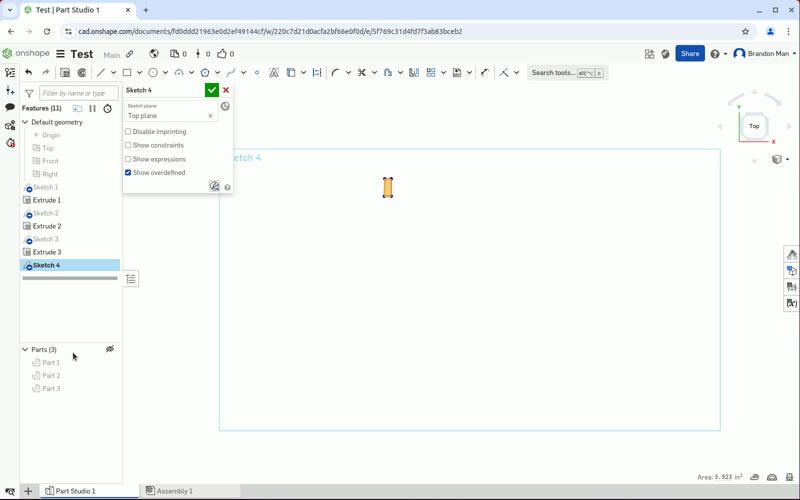
key(shift+e)
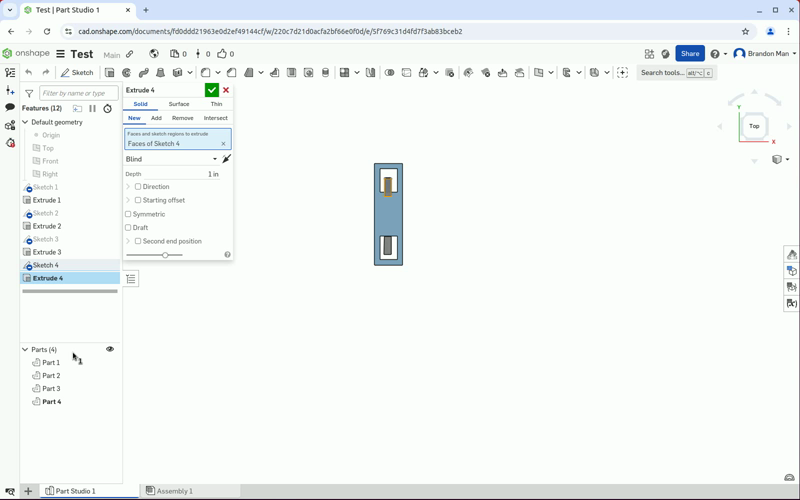
mouse_move(143, 106)
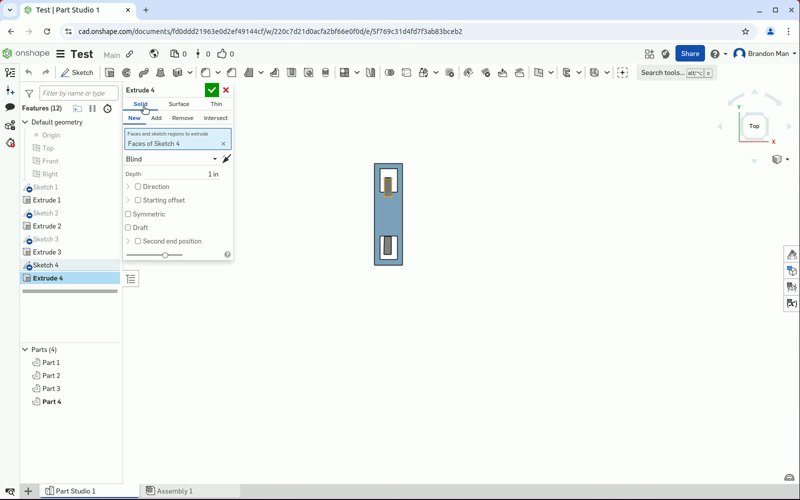
click(143, 106)
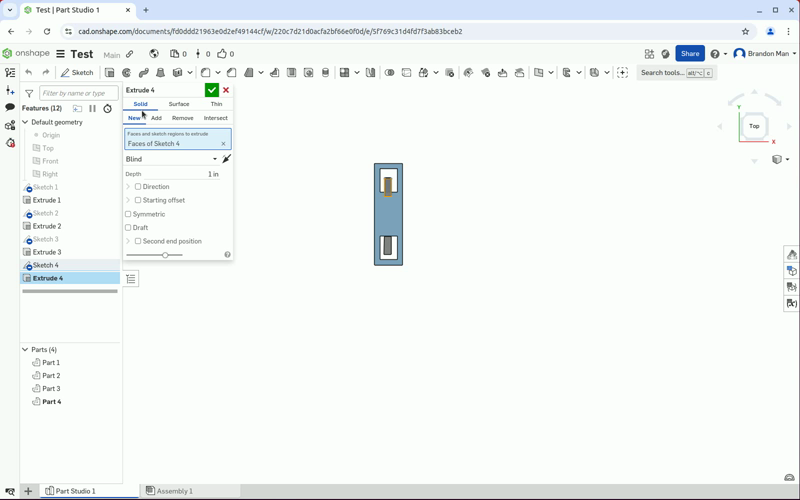
mouse_move(137, 120)
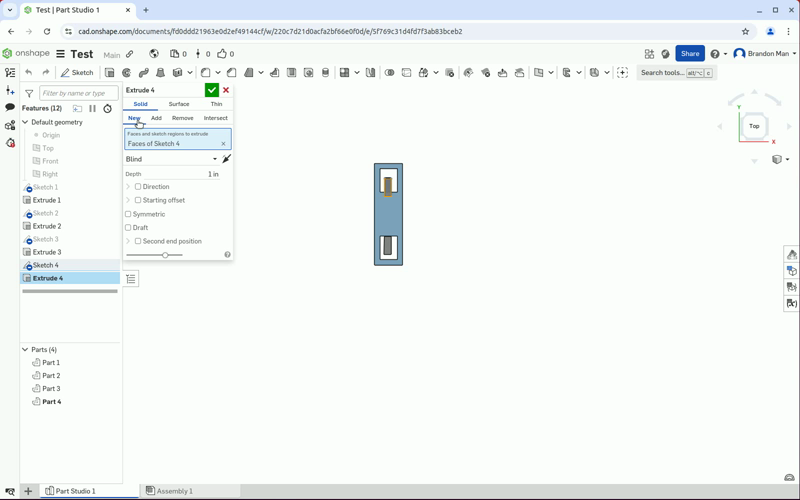
click(137, 120)
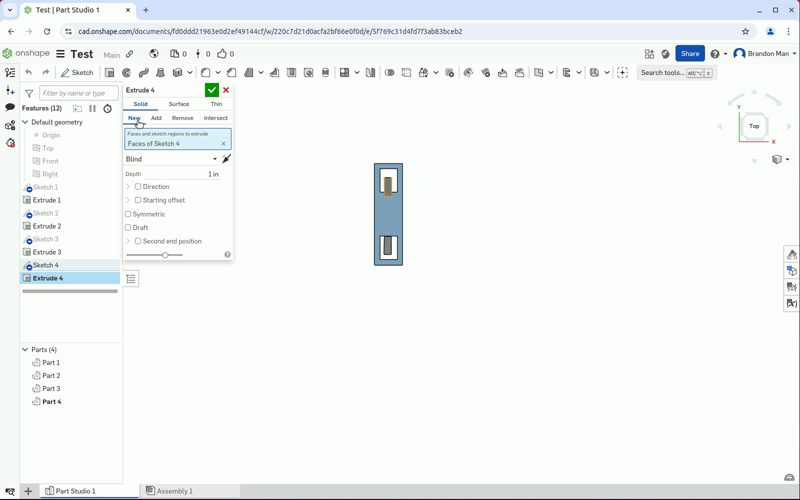
key(tab, 4)
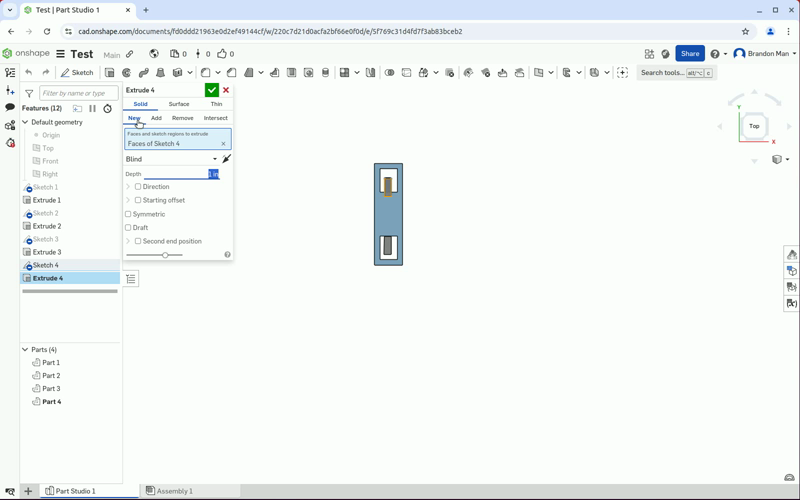
text(1.444)
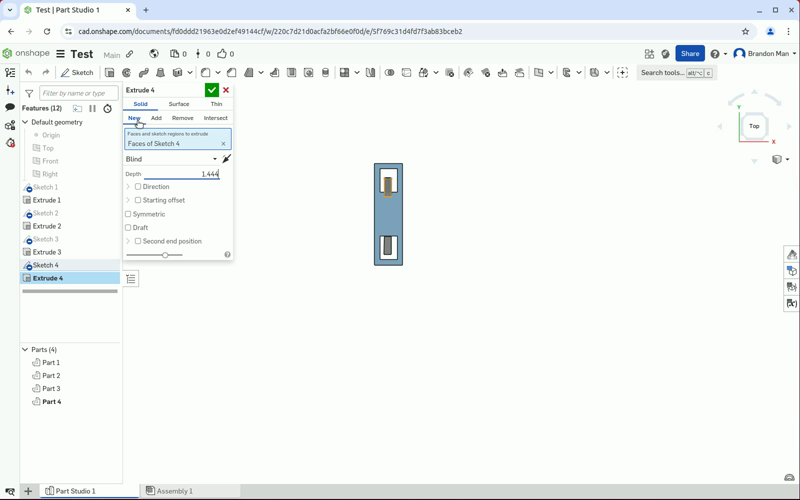
key(enter)
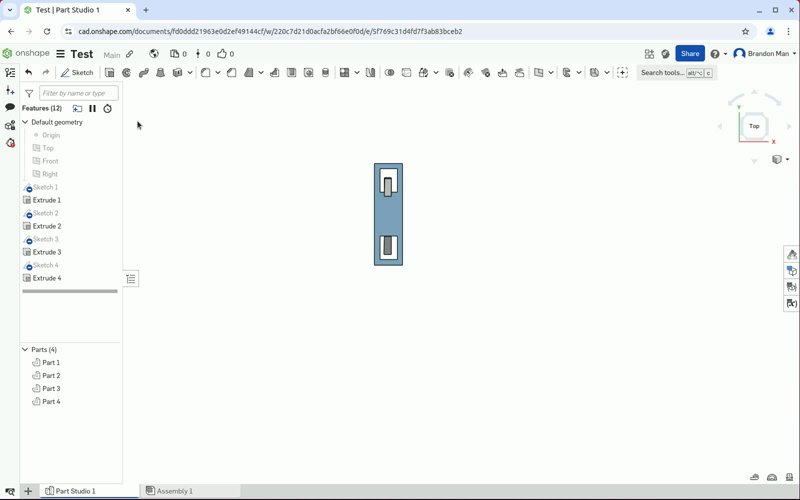
key(shift+h)
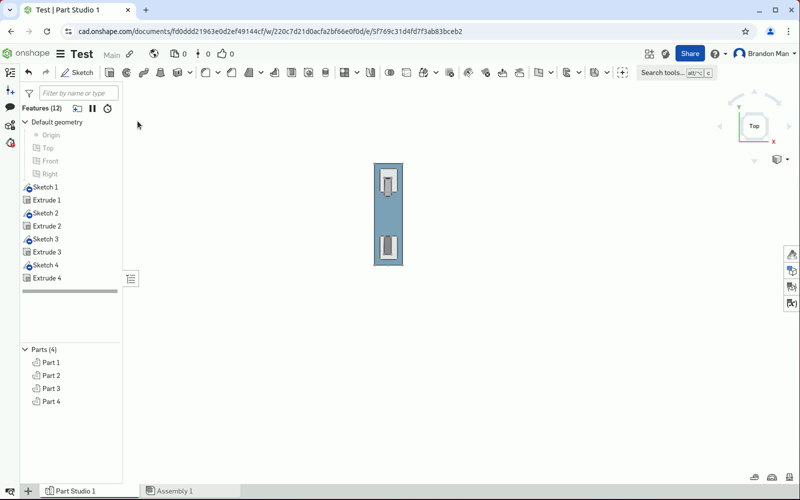
key(shift+h)
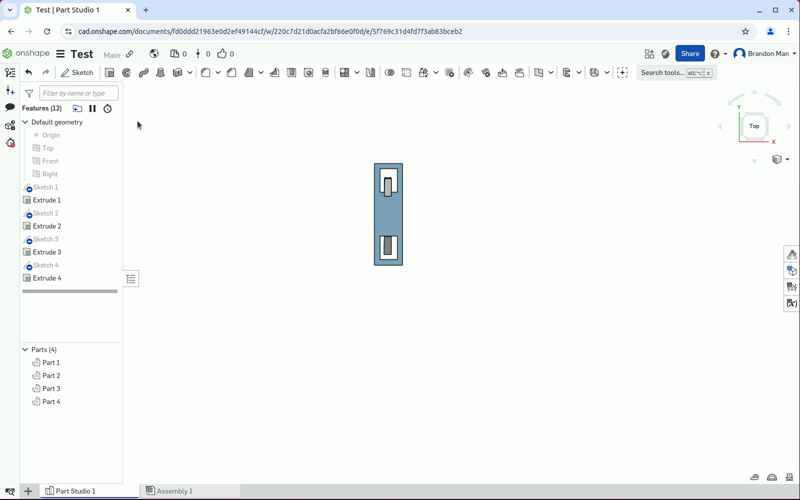
mouse_move(73, 189)
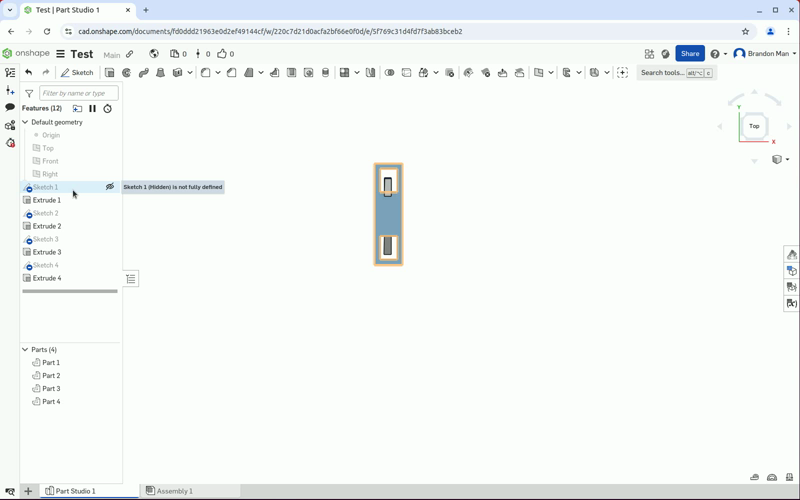
click(73, 189)
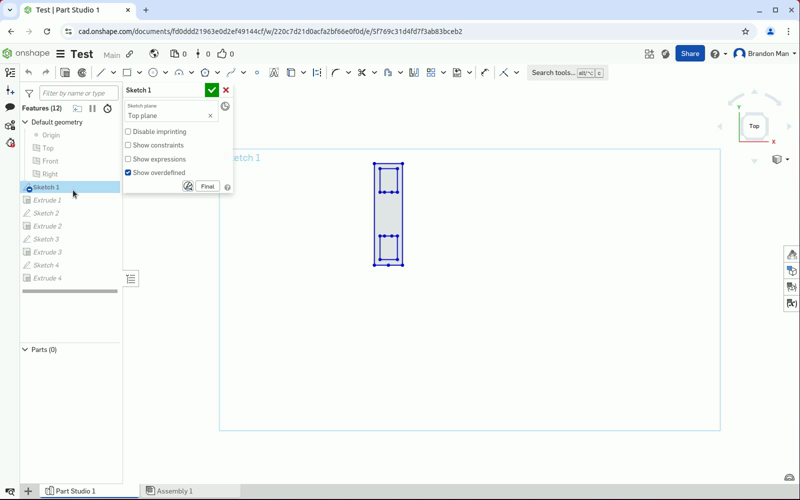
mouse_move(229, 92)
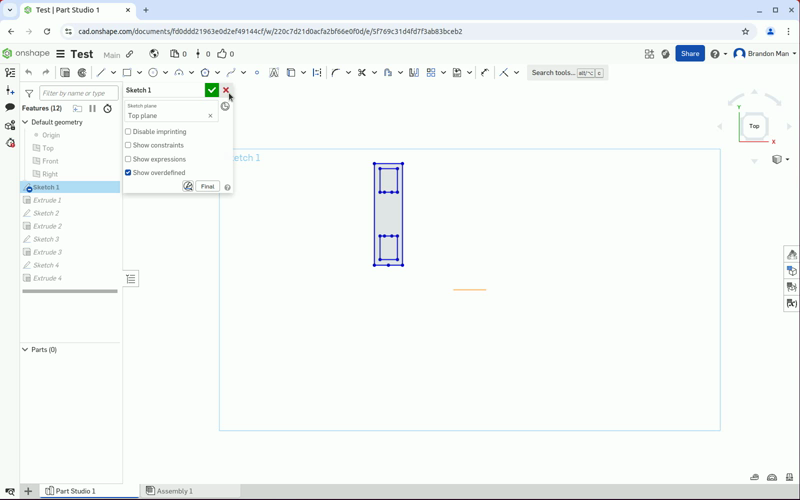
click(229, 92)
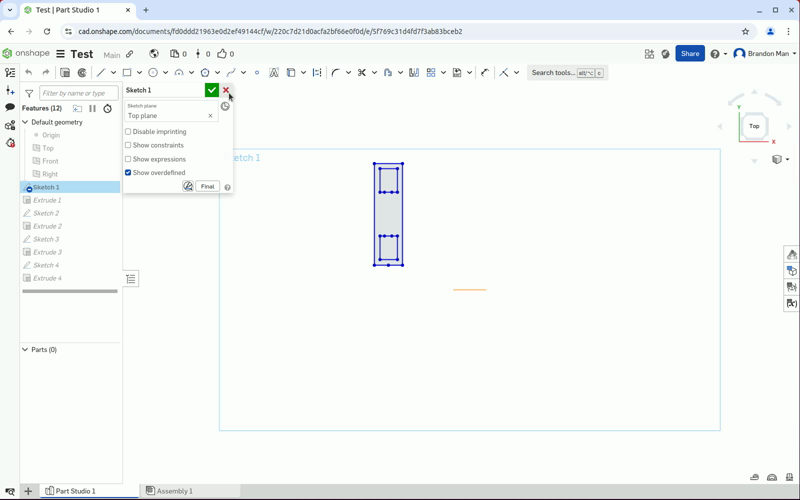
key(shift+s)
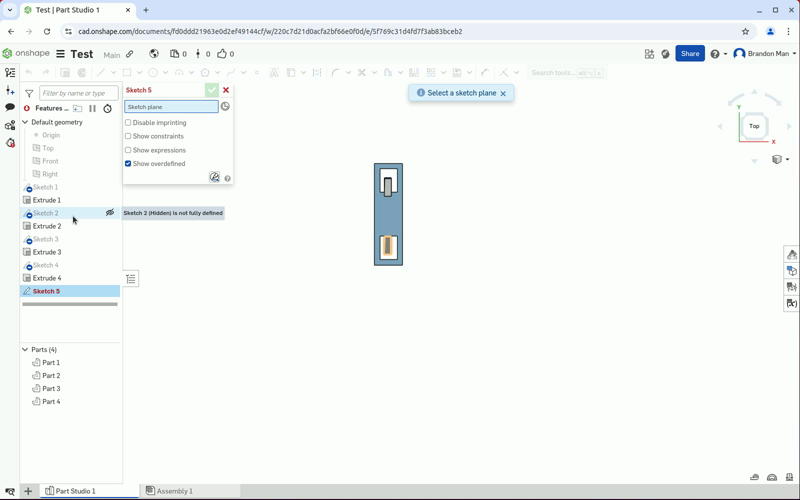
scroll(3)
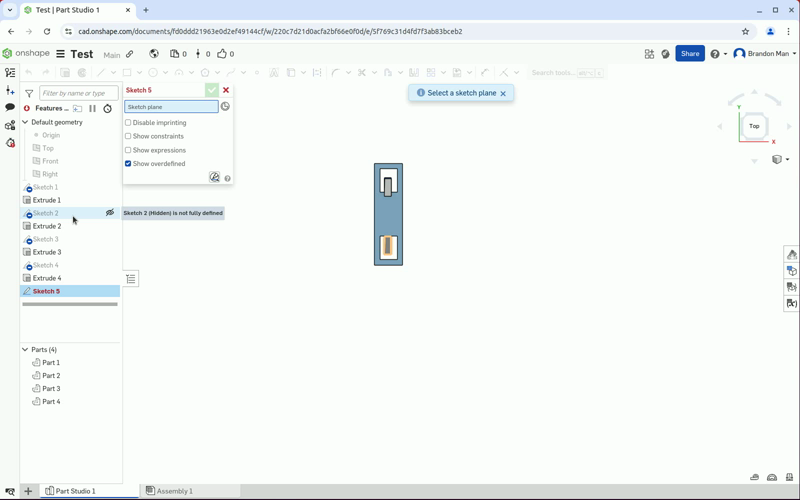
mouse_move(73, 150)
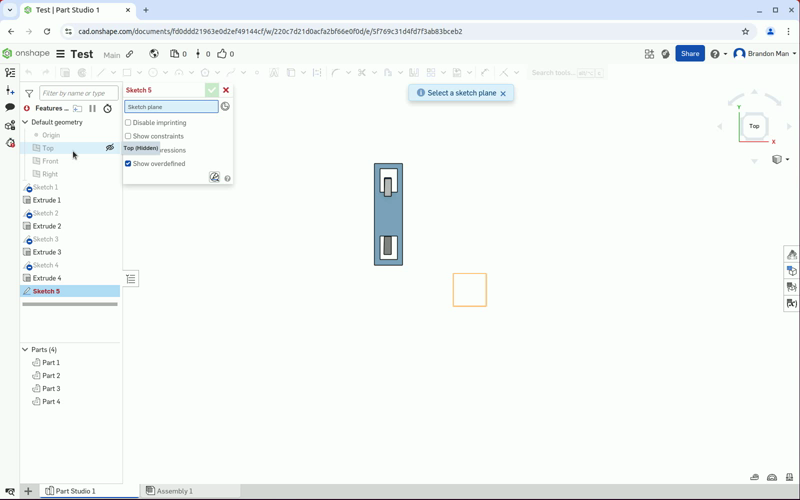
click(73, 150)
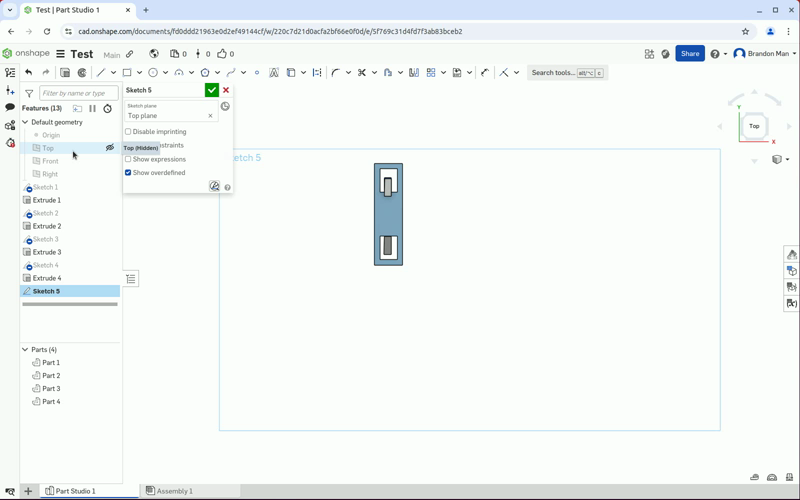
mouse_move(73, 352)
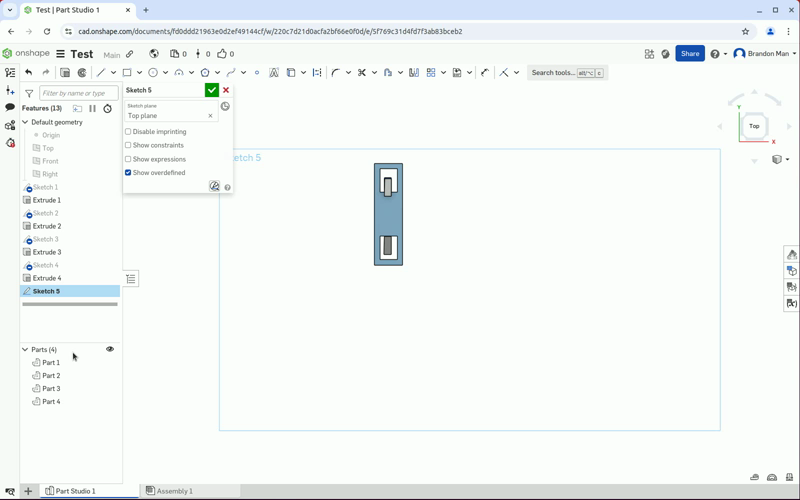
key(y)
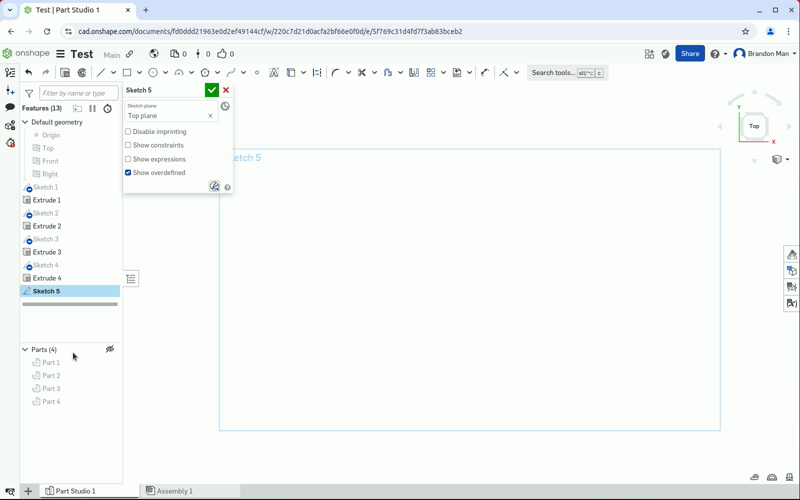
key(l)
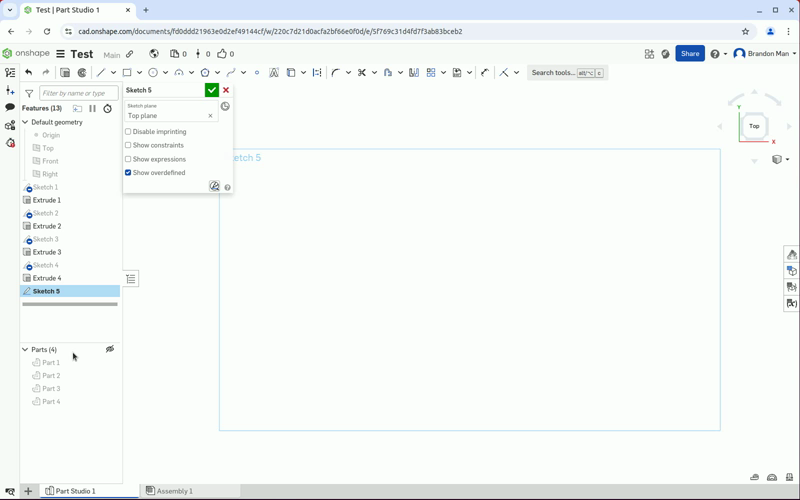
key_down(shift)
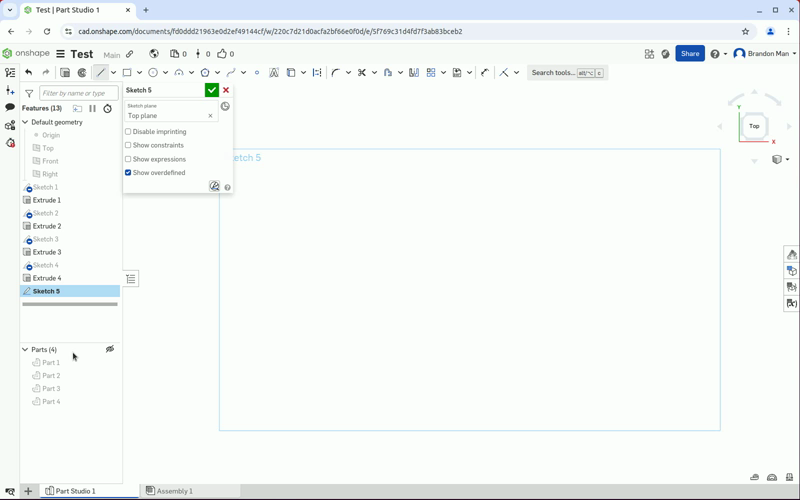
mouse_move(384, 251)
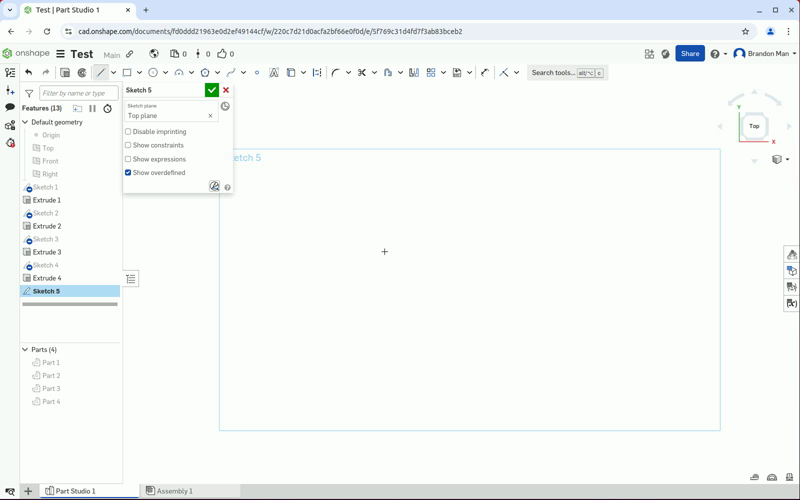
click(384, 251)
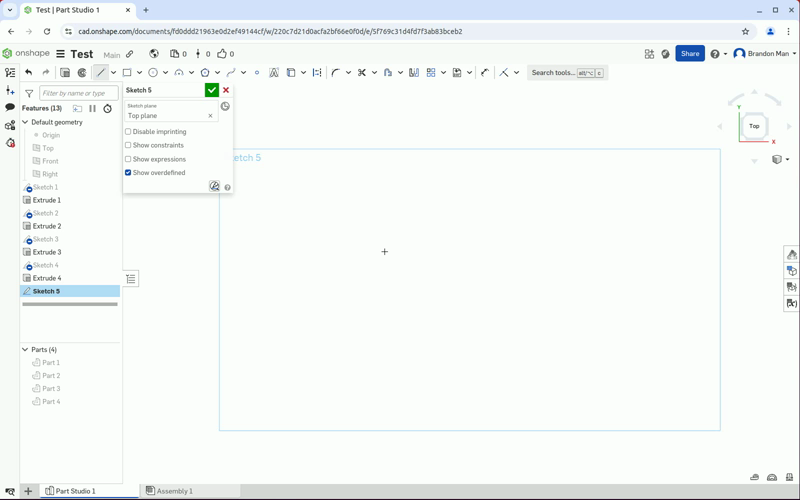
key_up(shift)
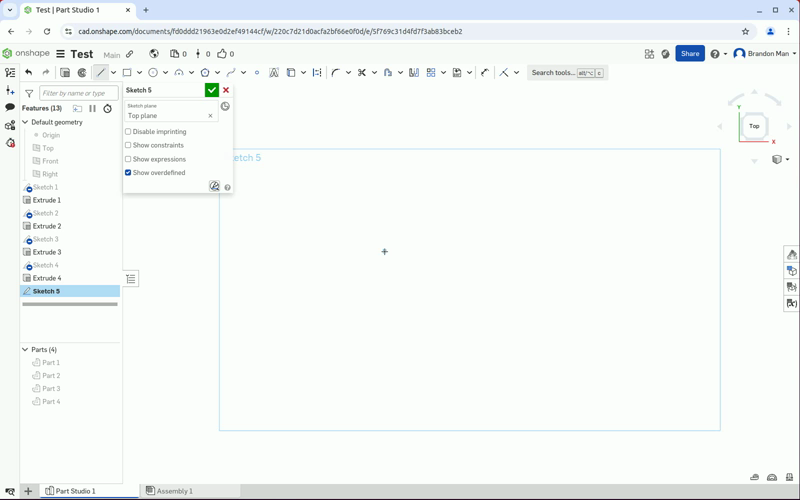
key_down(shift)
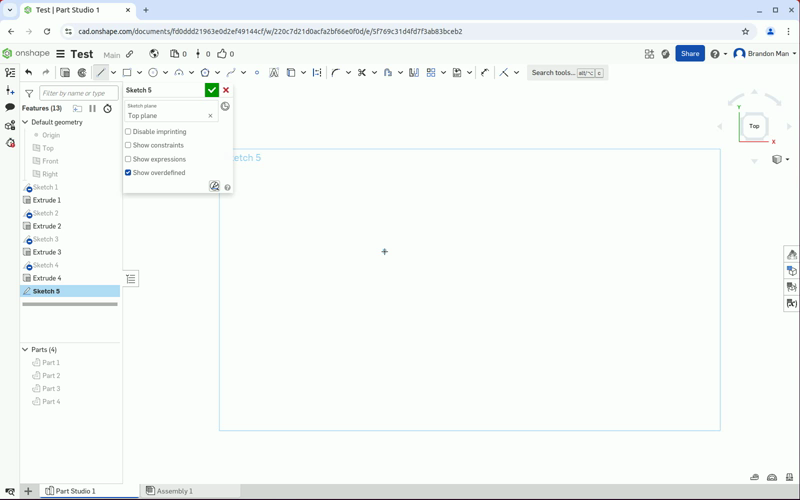
mouse_move(414, 251)
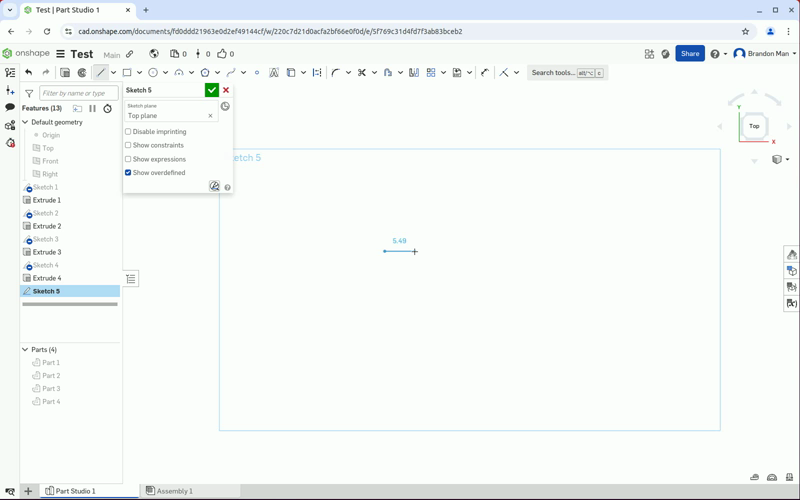
mouse_move(391, 251)
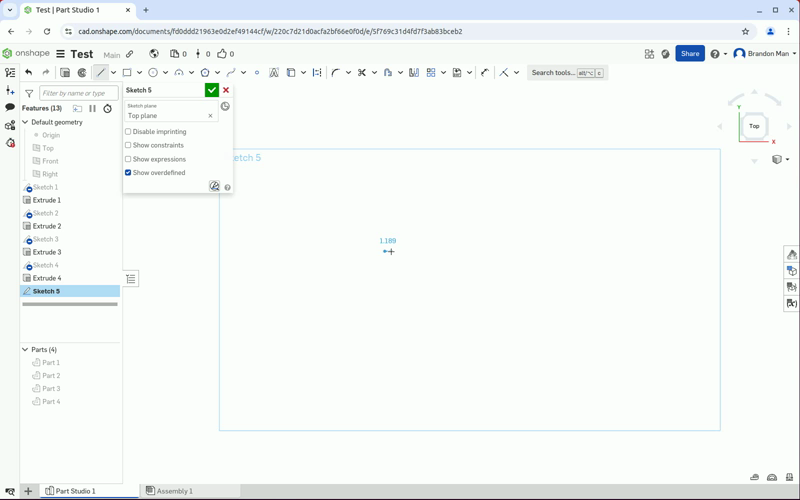
scroll(6)
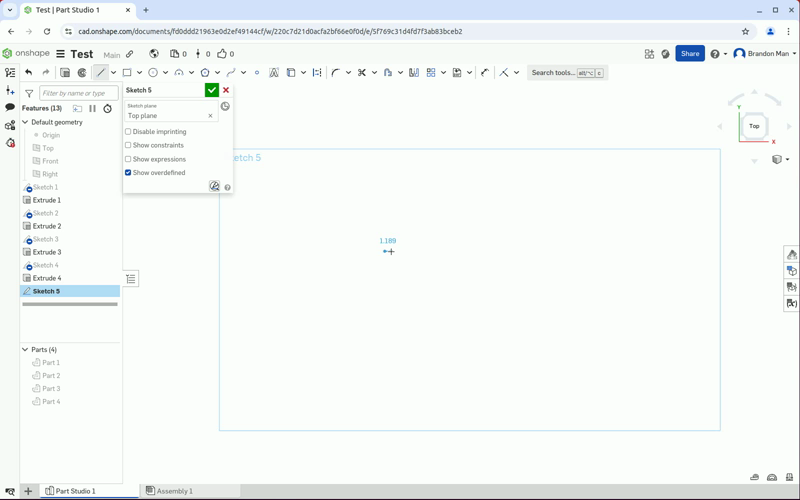
scroll(6)
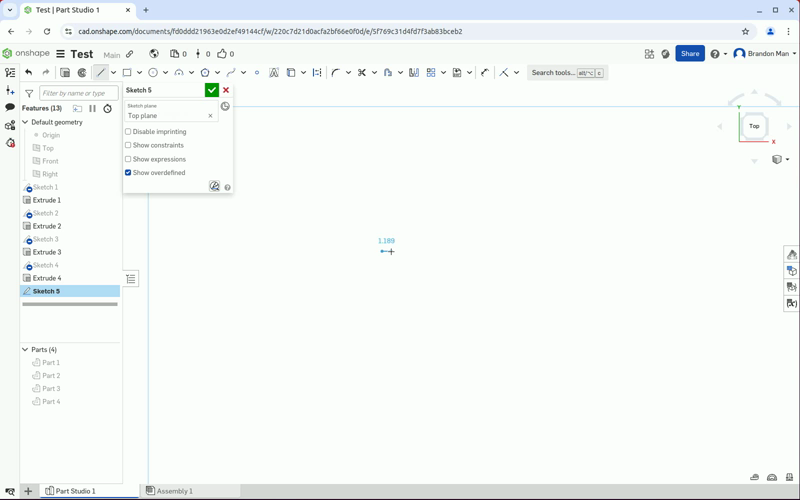
scroll(6)
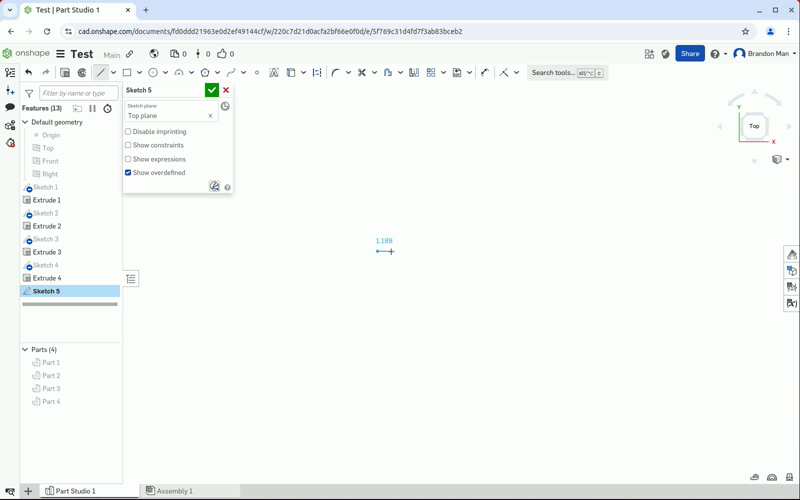
scroll(6)
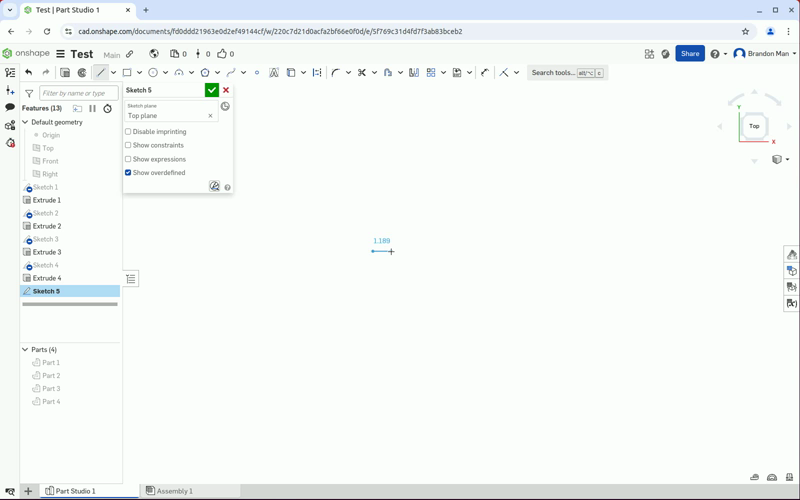
scroll(6)
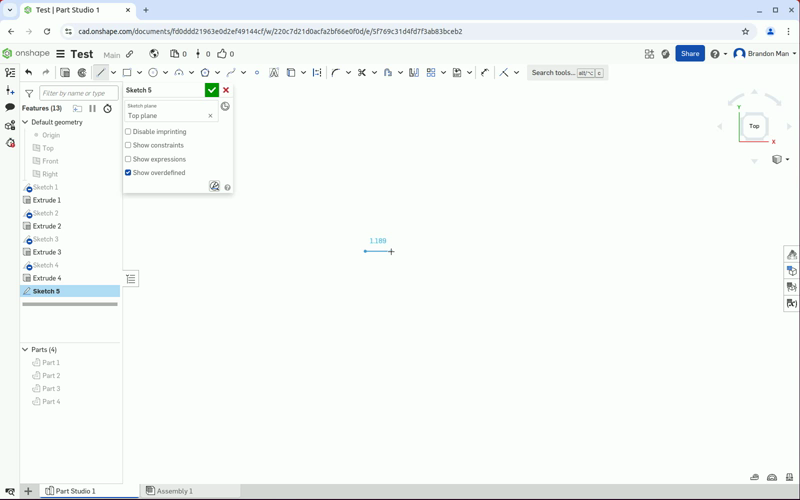
scroll(6)
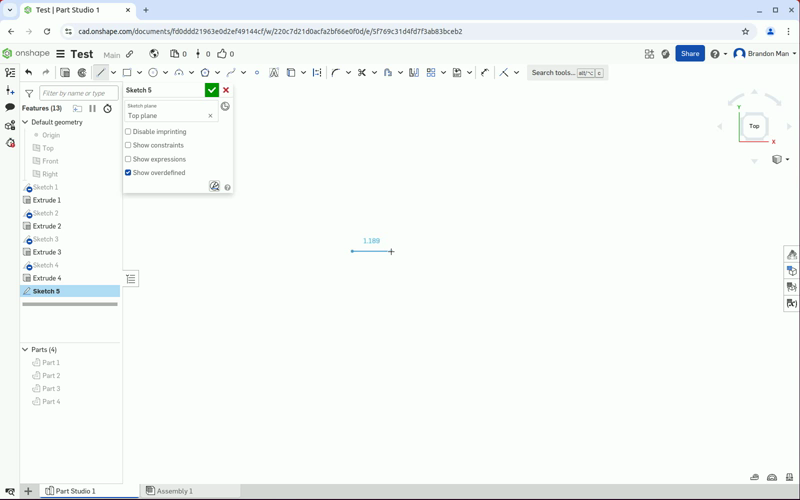
scroll(6)
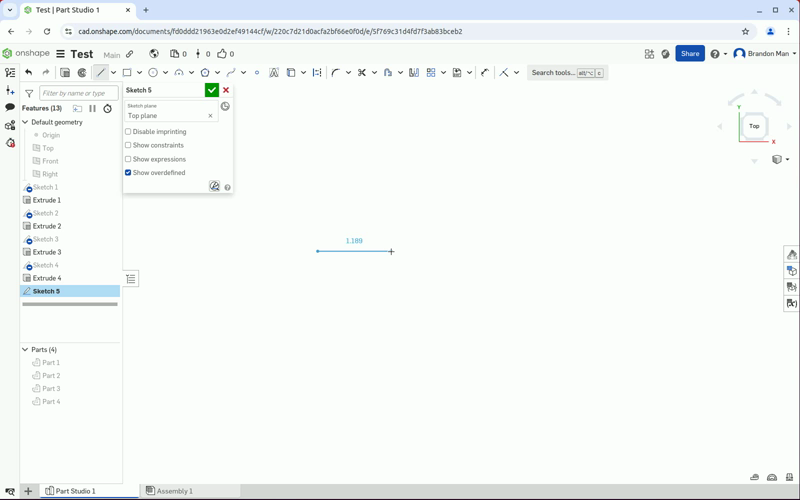
click(391, 251)
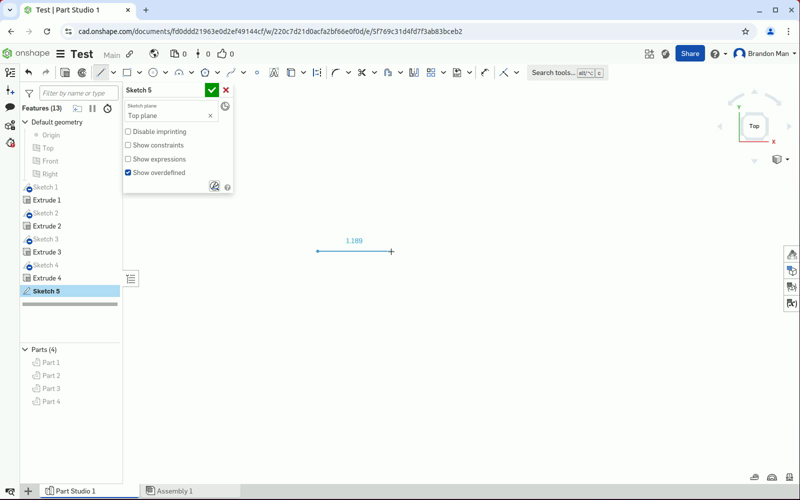
scroll(-6)
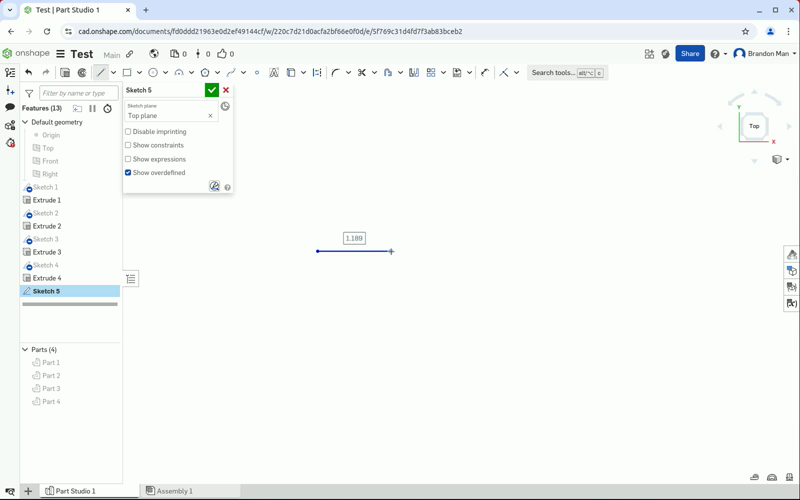
scroll(-6)
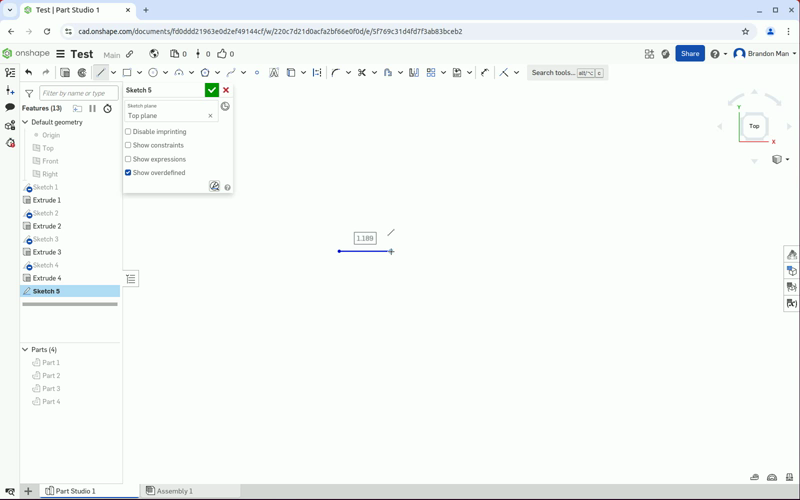
scroll(-6)
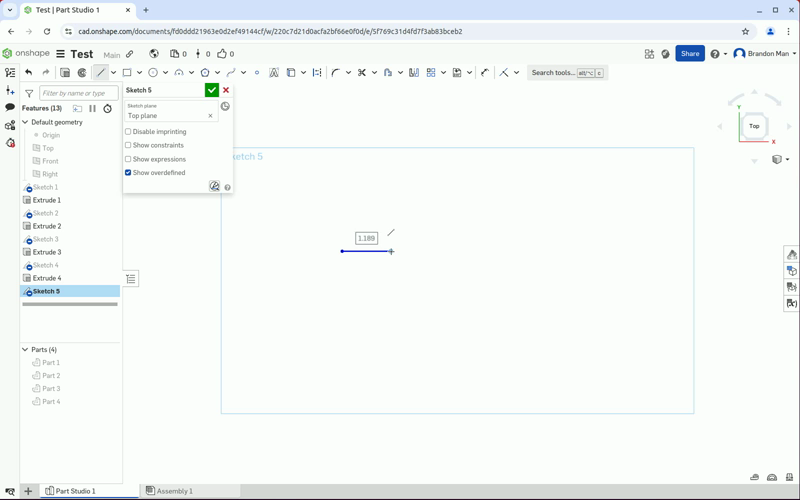
scroll(-6)
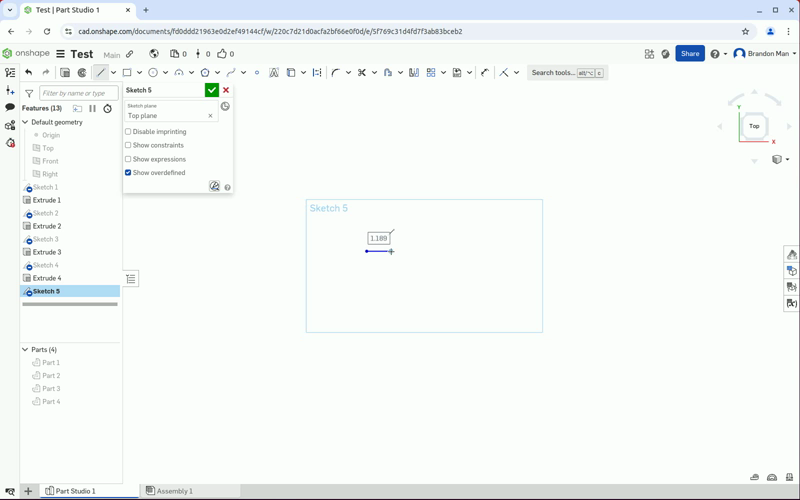
scroll(-6)
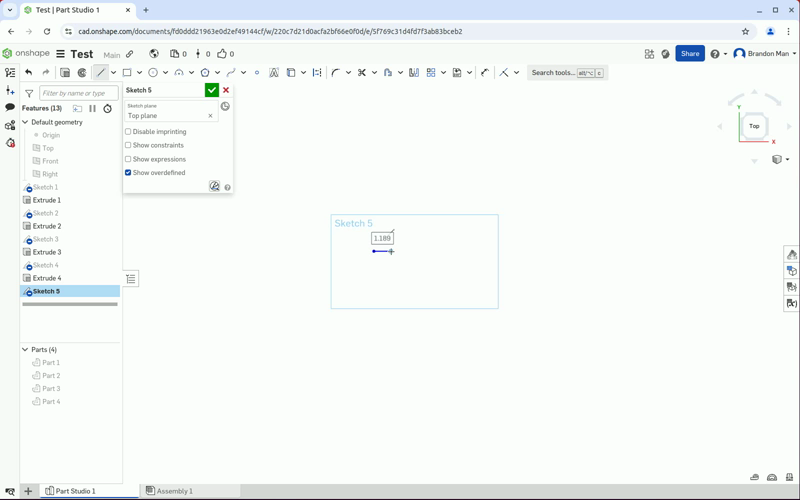
scroll(-6)
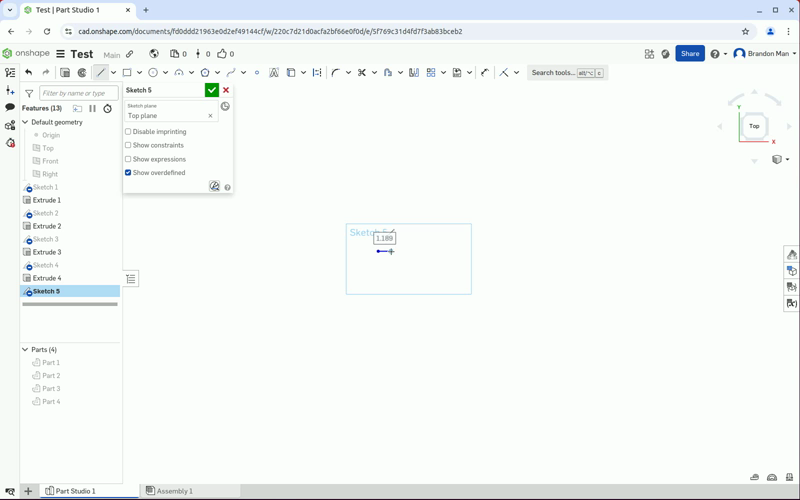
scroll(-6)
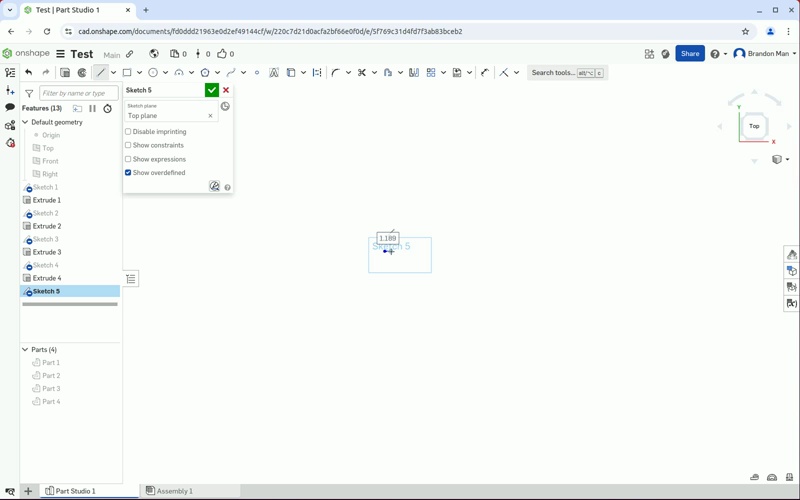
key_up(shift)
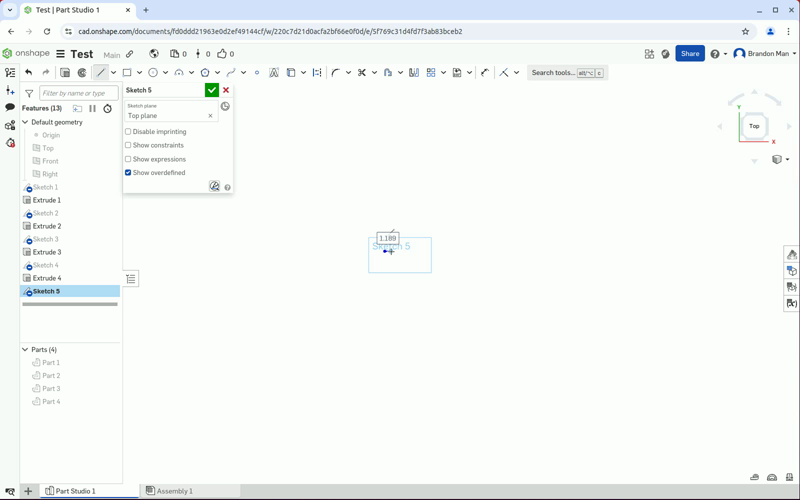
key_down(shift)
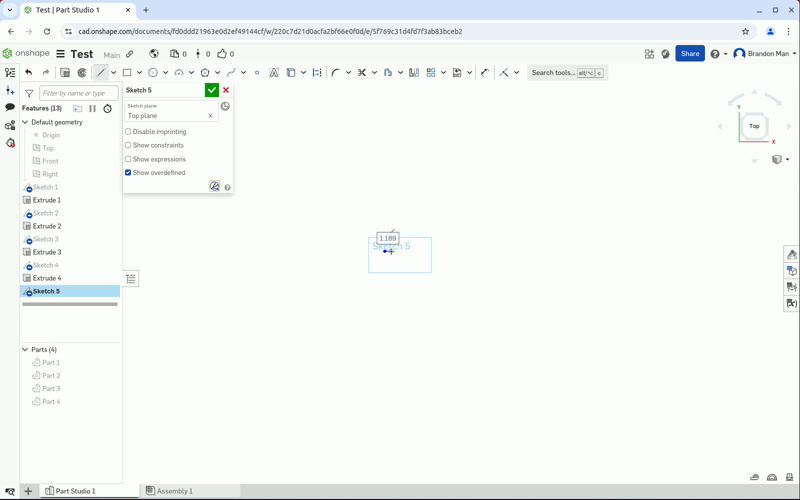
mouse_move(421, 251)
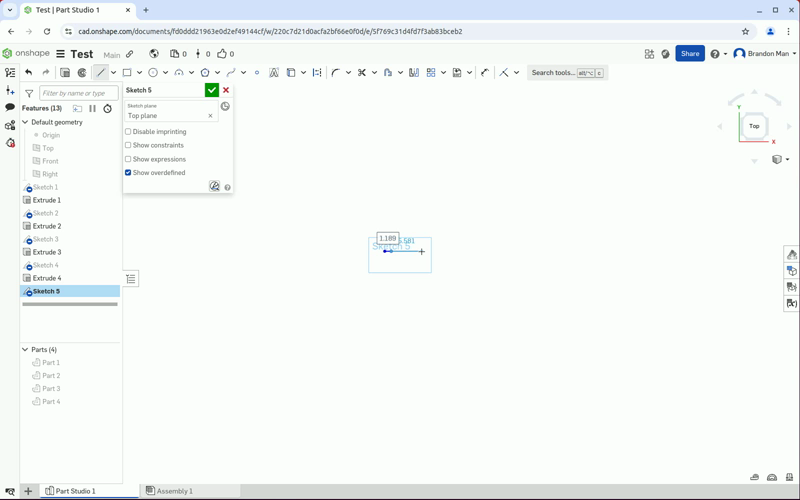
mouse_move(391, 234)
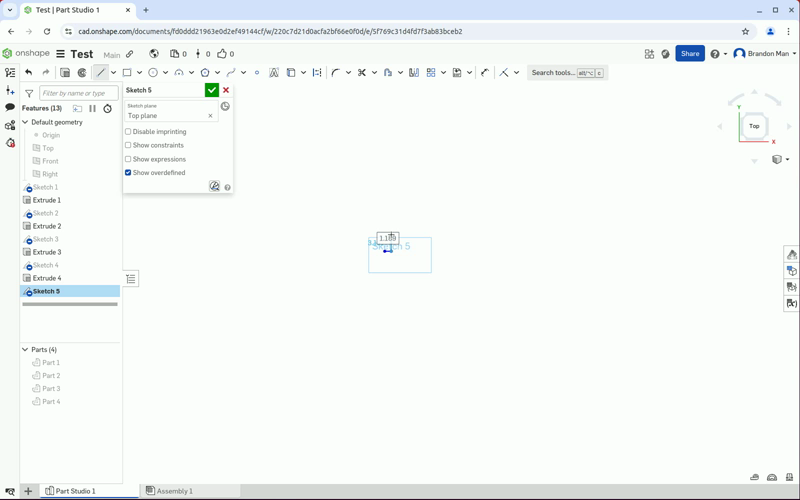
click(391, 234)
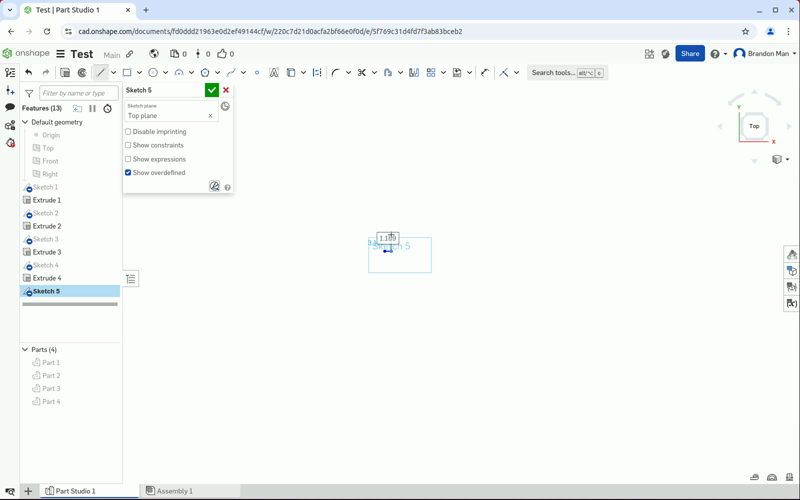
key_up(shift)
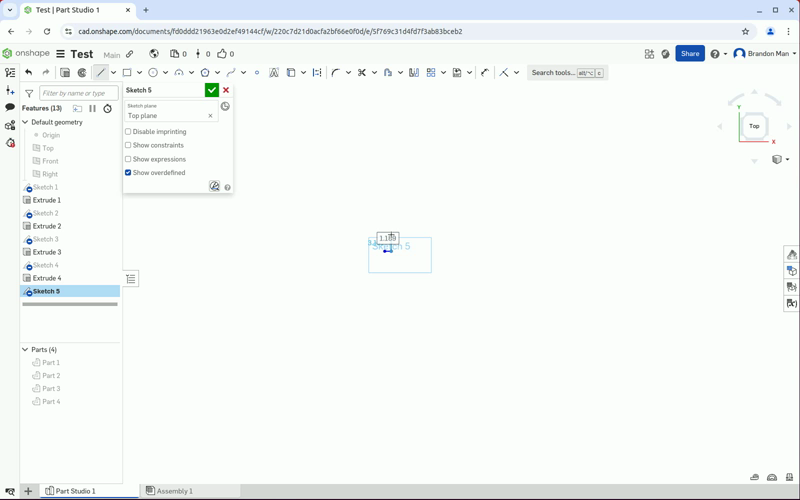
key_down(shift)
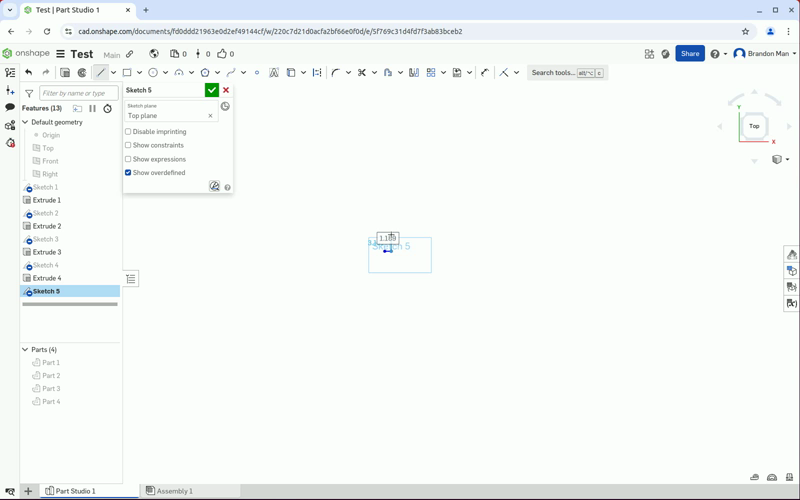
mouse_move(421, 234)
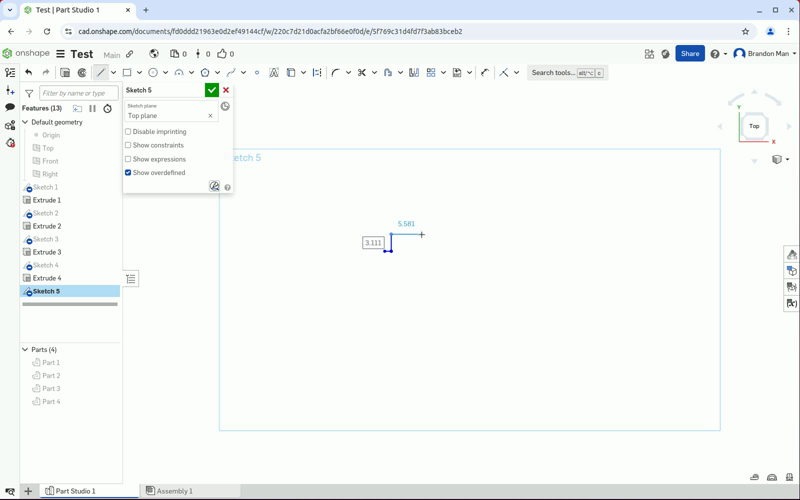
mouse_move(384, 234)
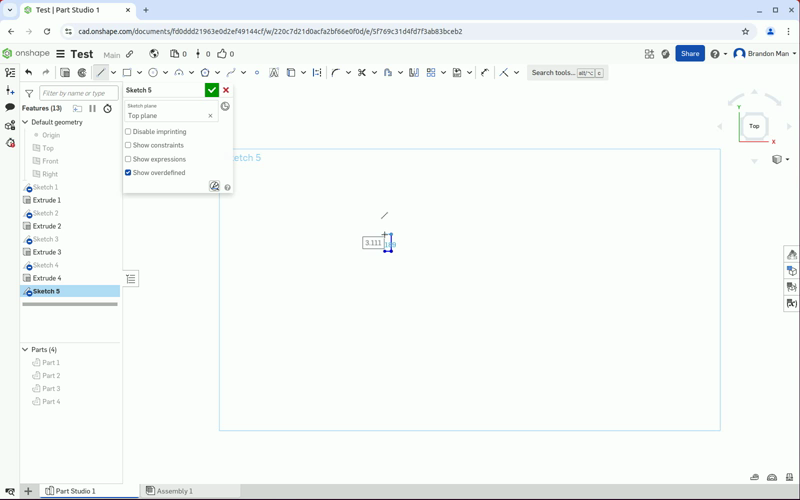
scroll(6)
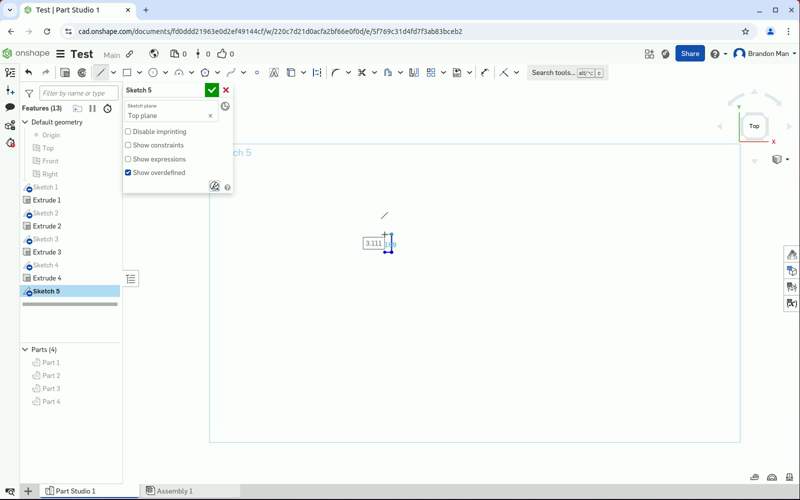
scroll(6)
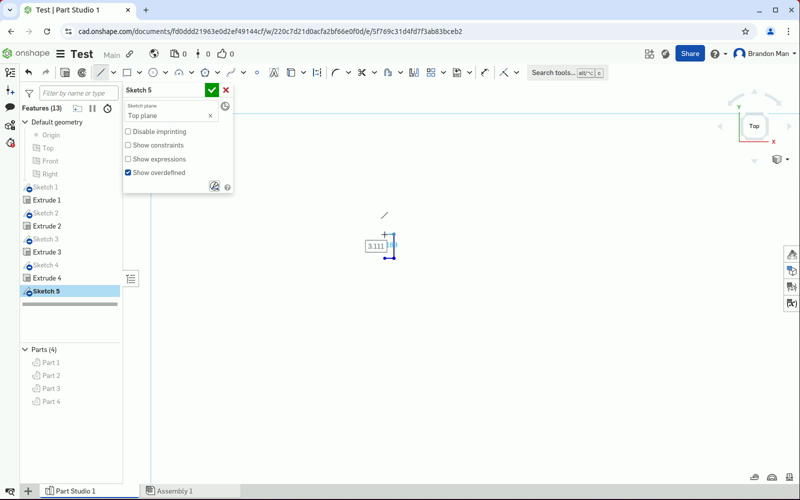
scroll(6)
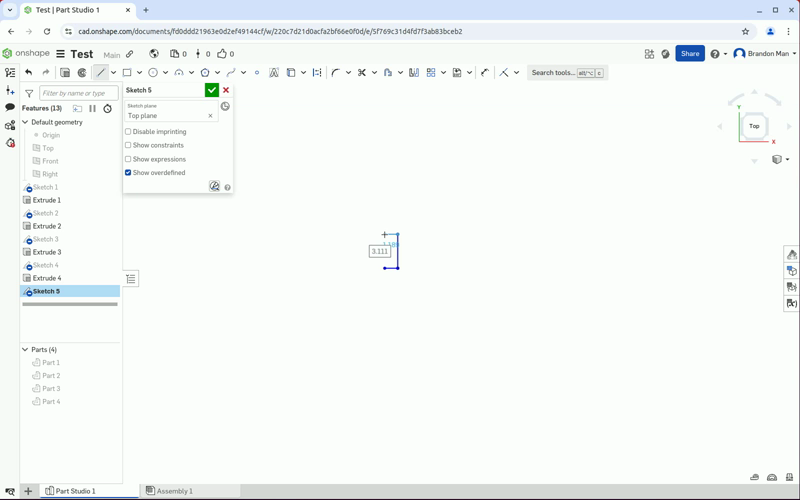
scroll(6)
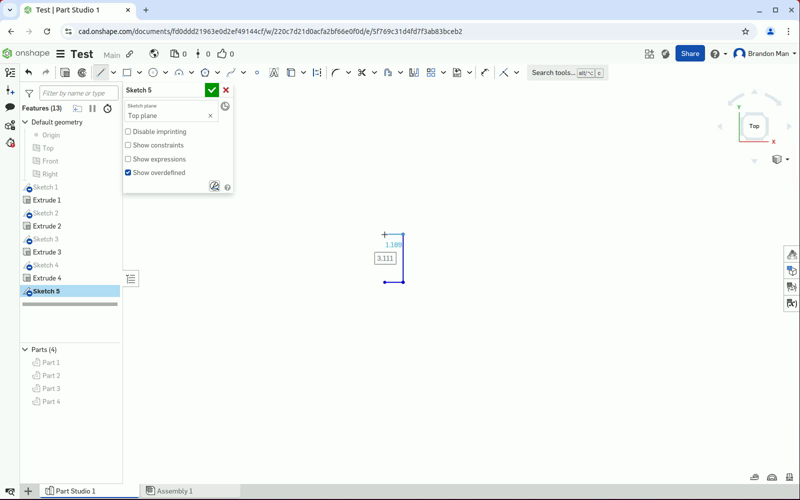
scroll(6)
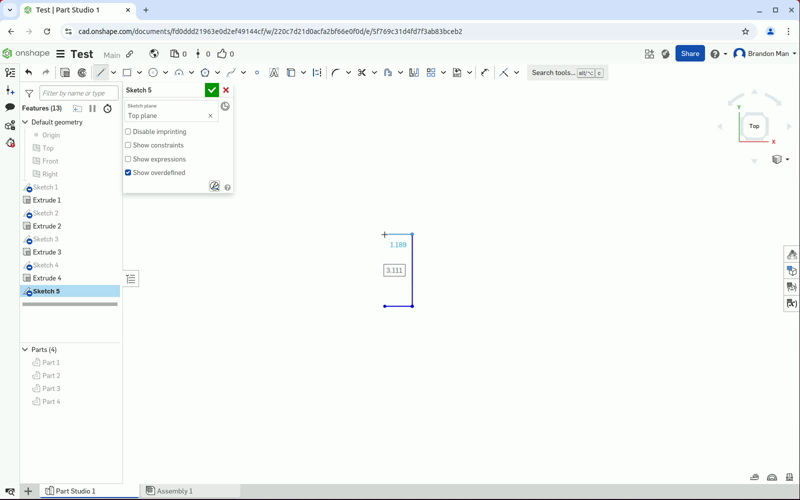
scroll(6)
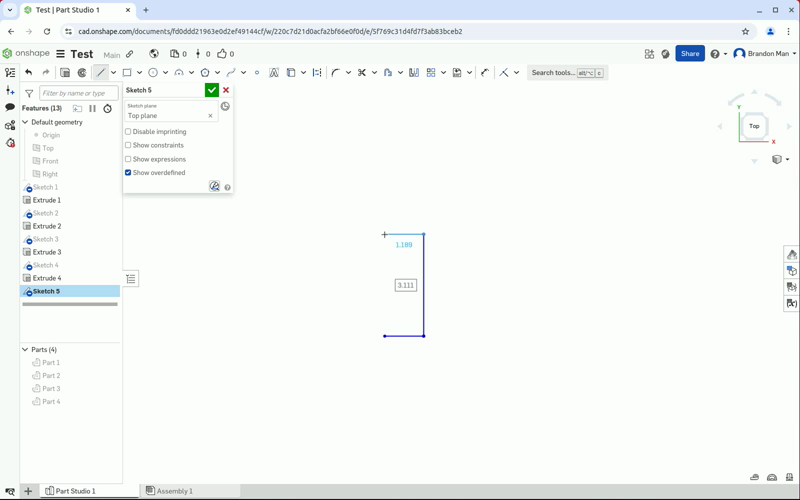
scroll(6)
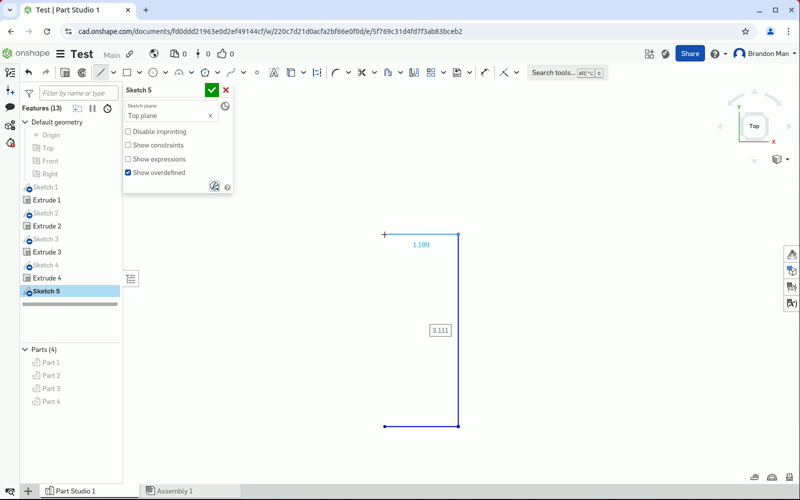
click(384, 234)
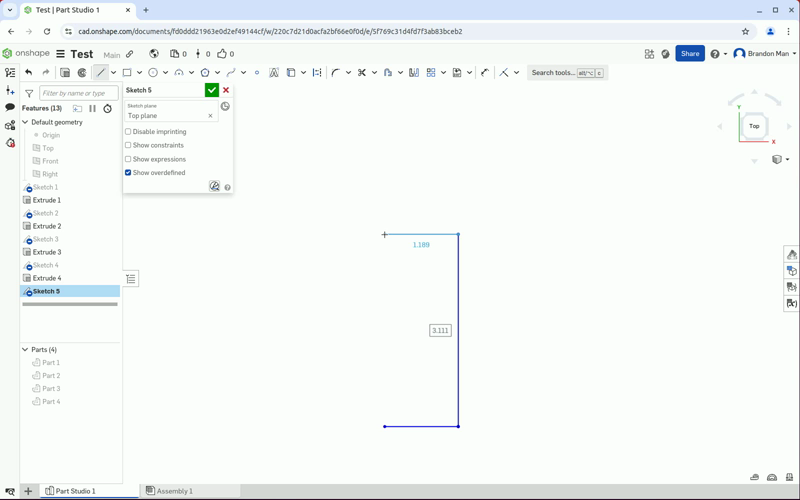
scroll(-6)
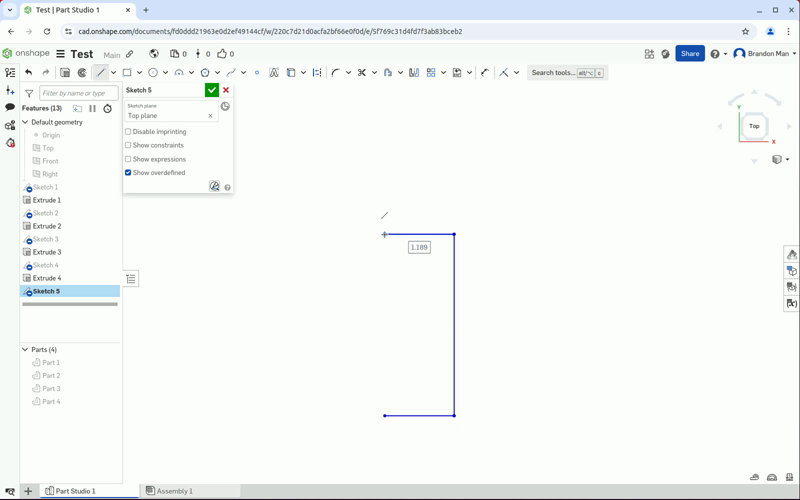
scroll(-6)
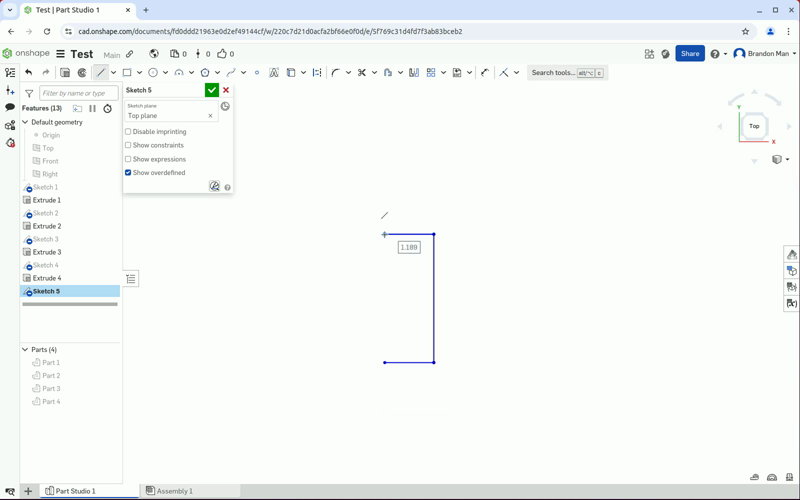
scroll(-6)
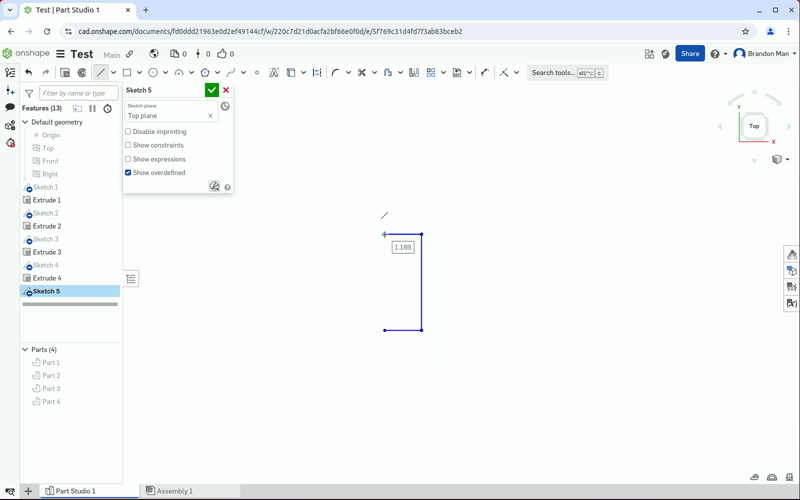
scroll(-6)
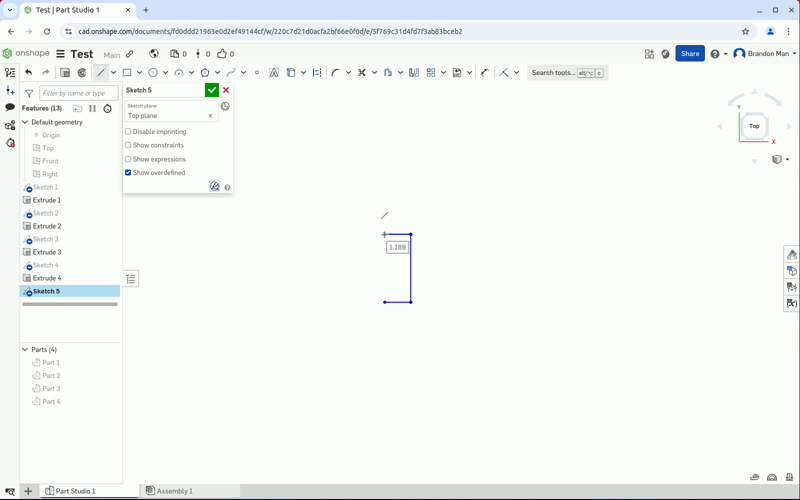
scroll(-6)
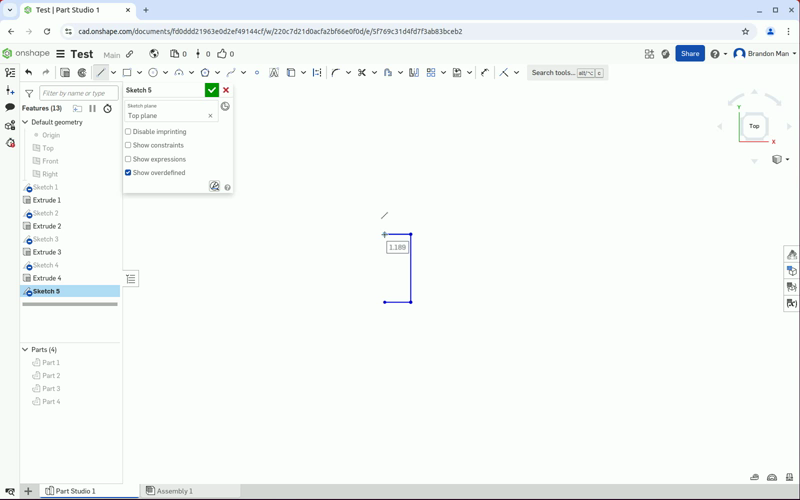
scroll(-6)
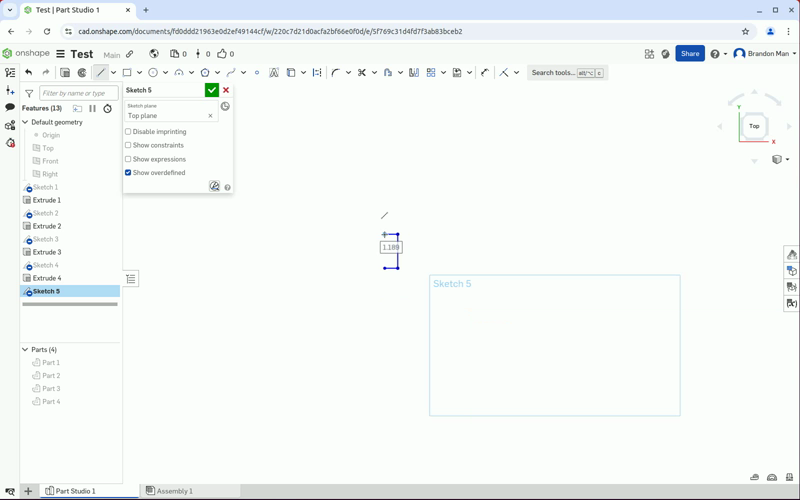
scroll(-6)
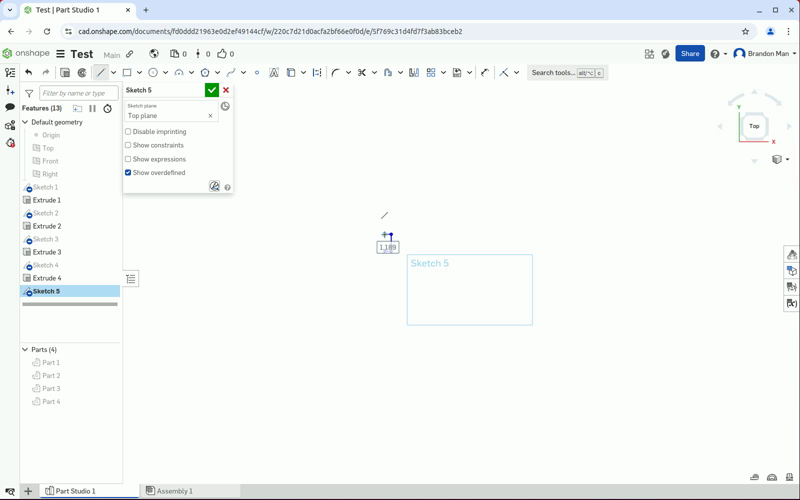
key_up(shift)
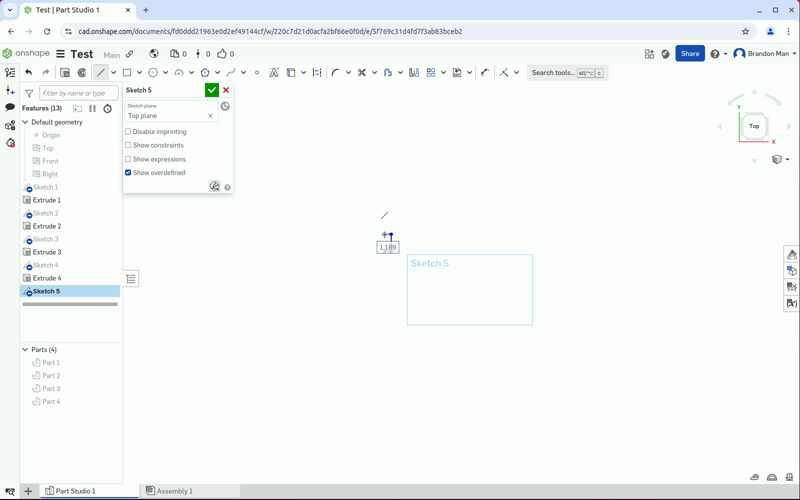
mouse_move(414, 234)
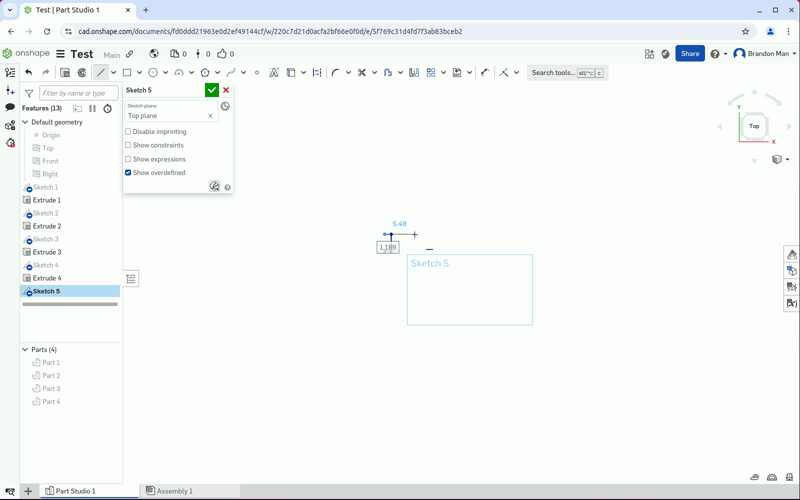
key_down(shift)
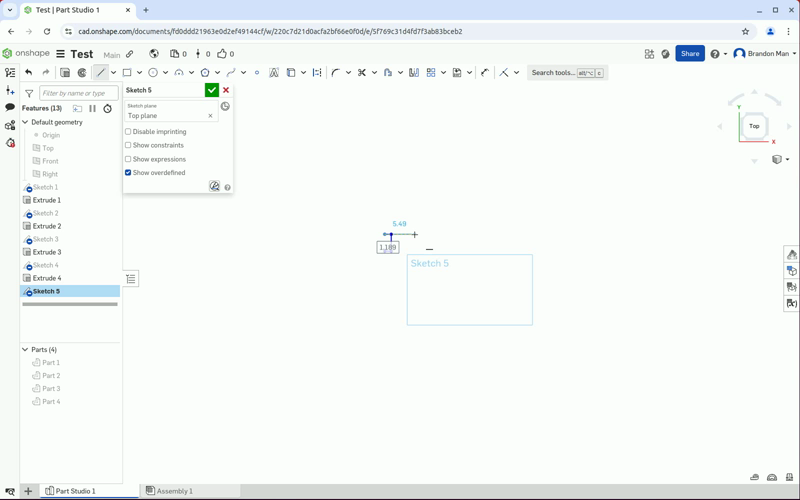
mouse_move(384, 251)
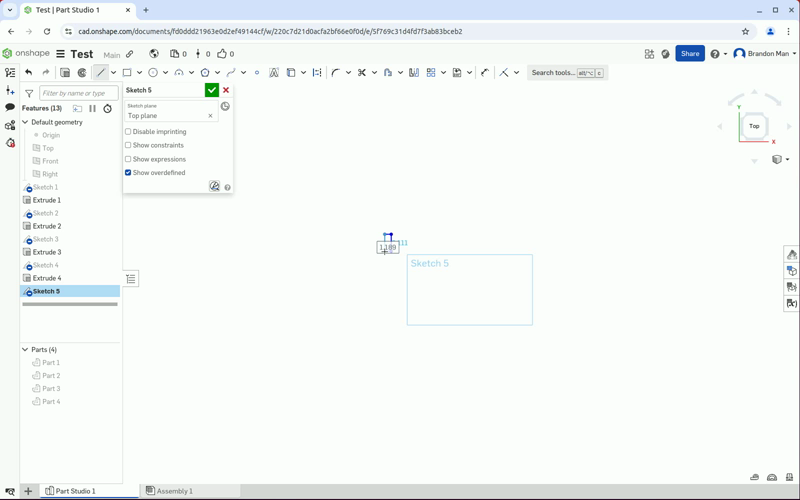
key_up(shift)
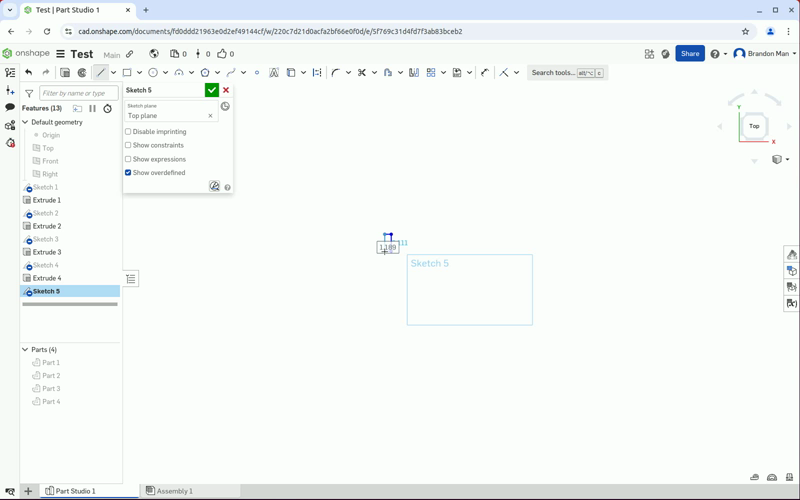
click(384, 251)
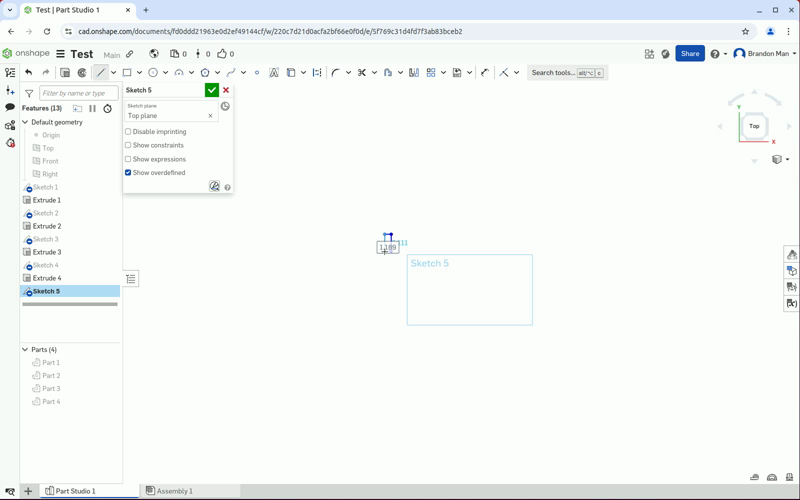
key(esc)
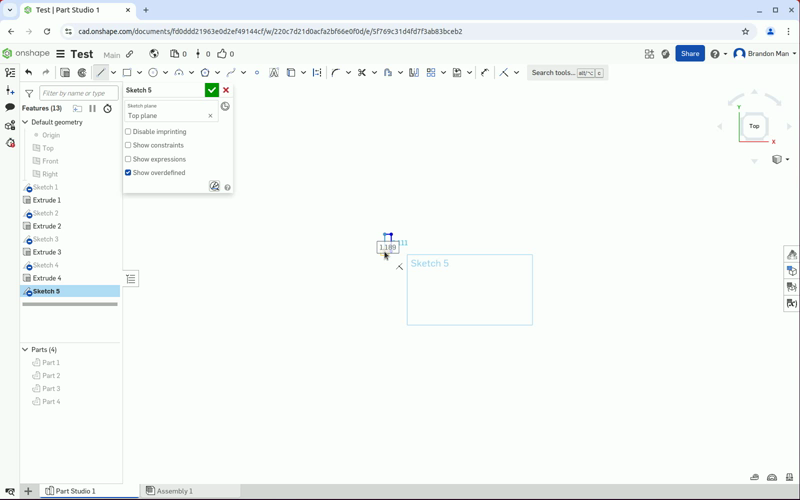
mouse_move(388, 250)
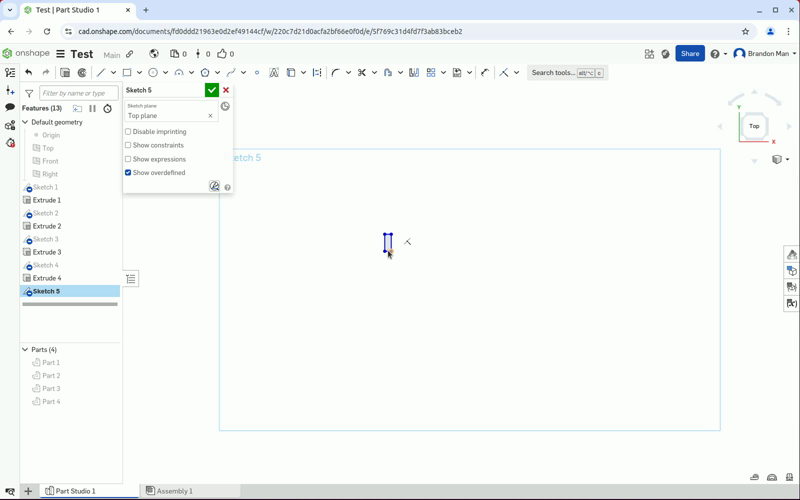
scroll(6)
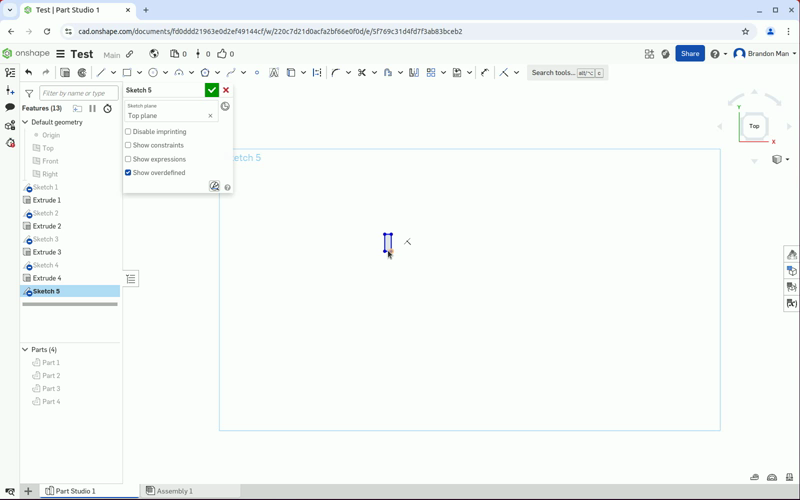
scroll(6)
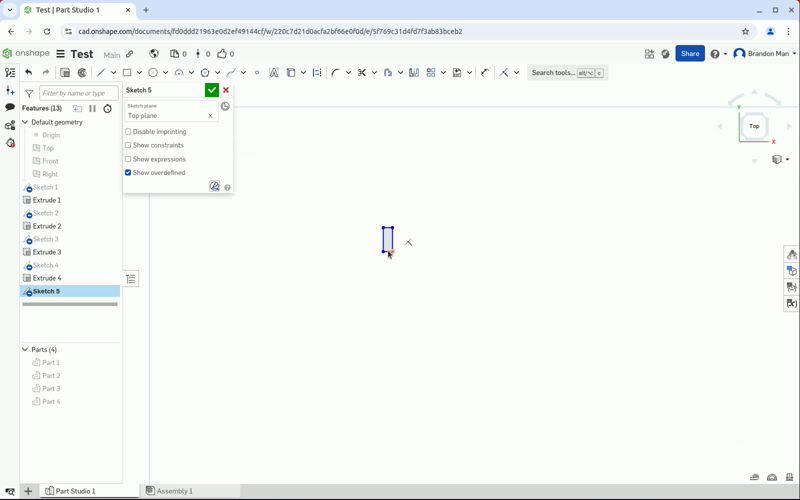
scroll(6)
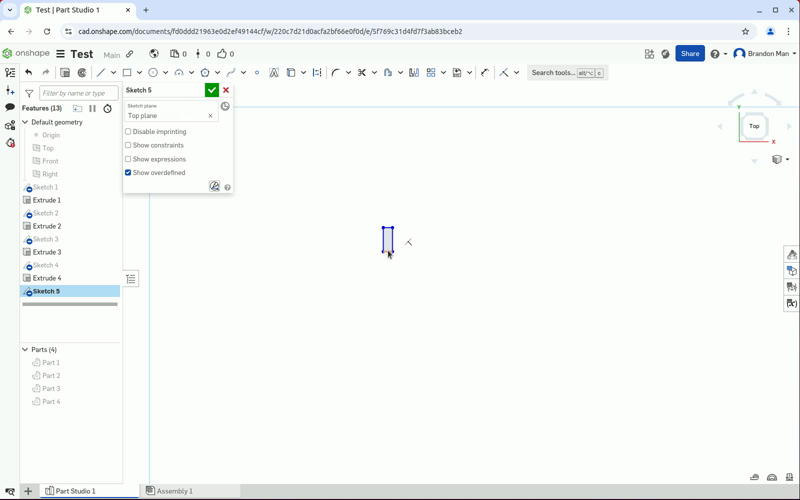
scroll(6)
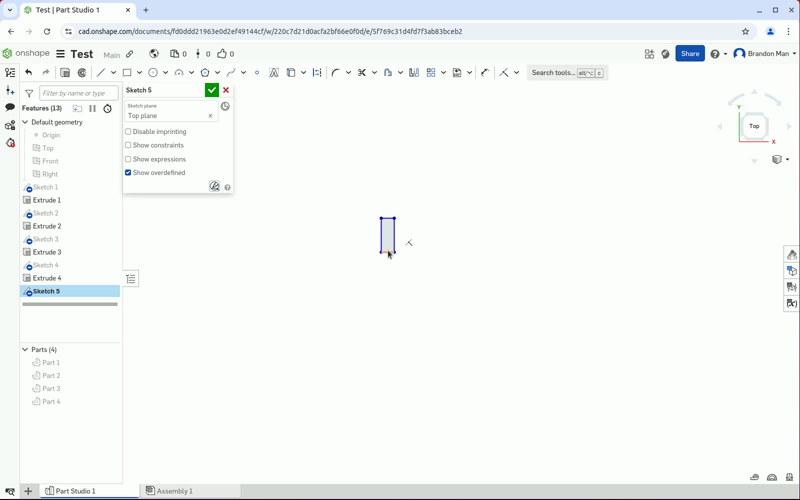
scroll(6)
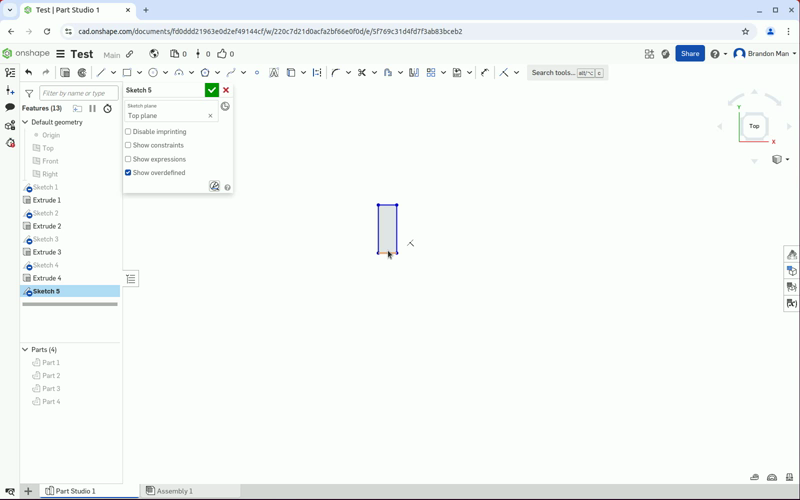
scroll(6)
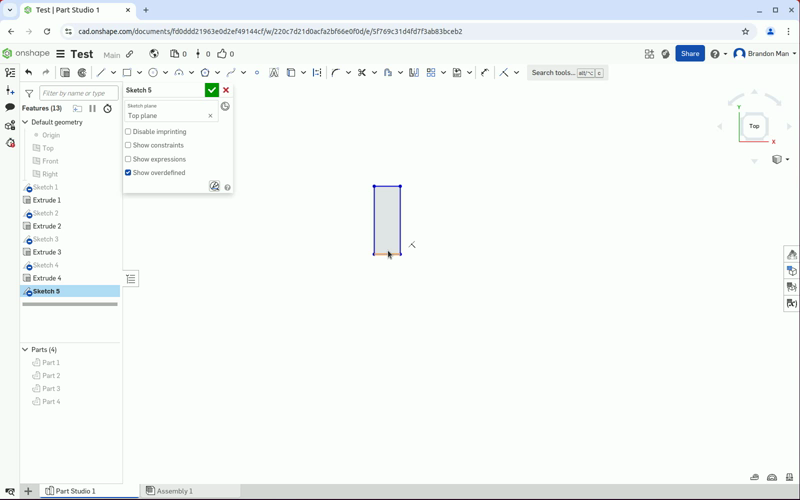
scroll(6)
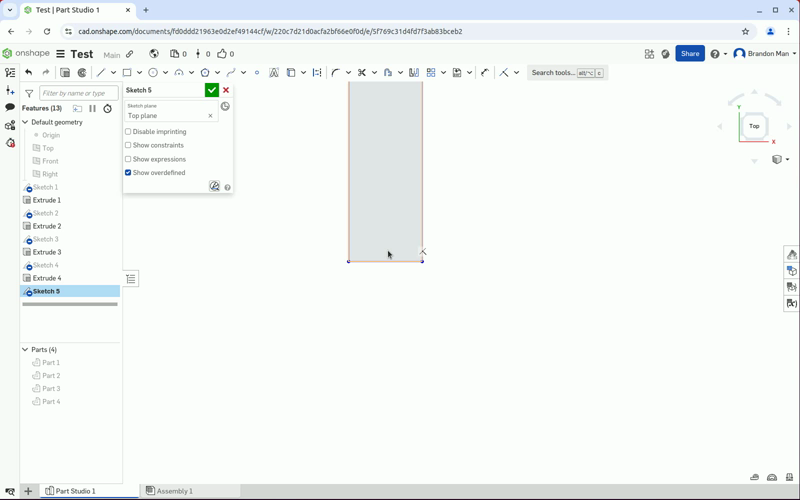
click(388, 250)
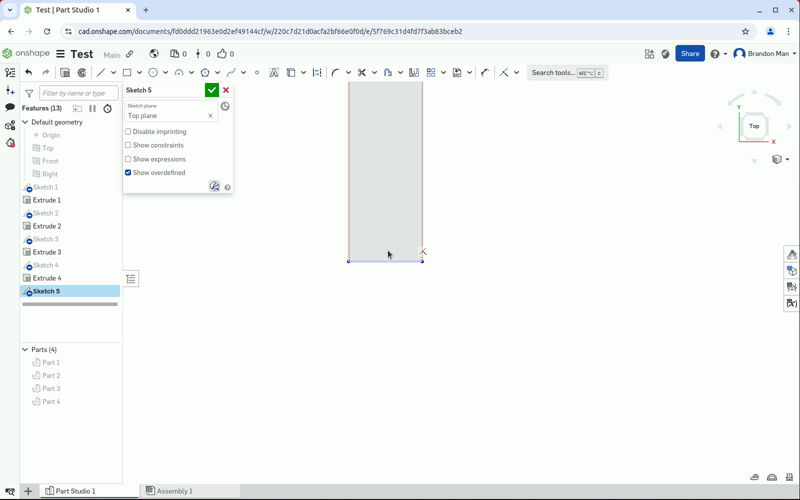
scroll(-6)
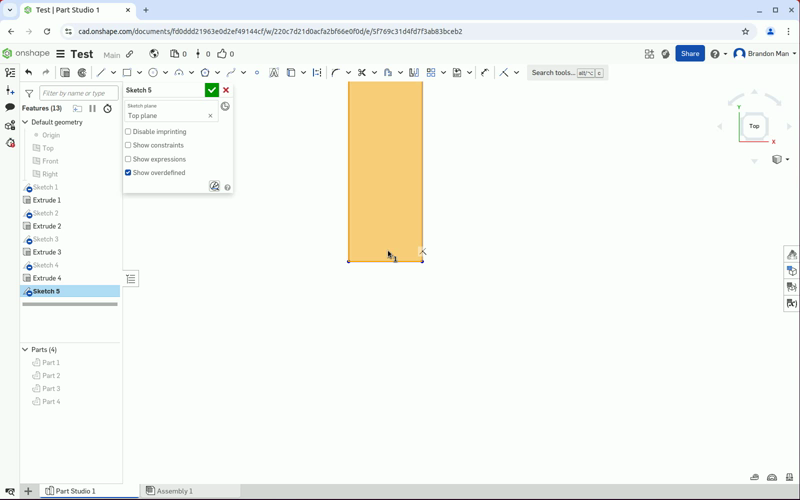
scroll(-6)
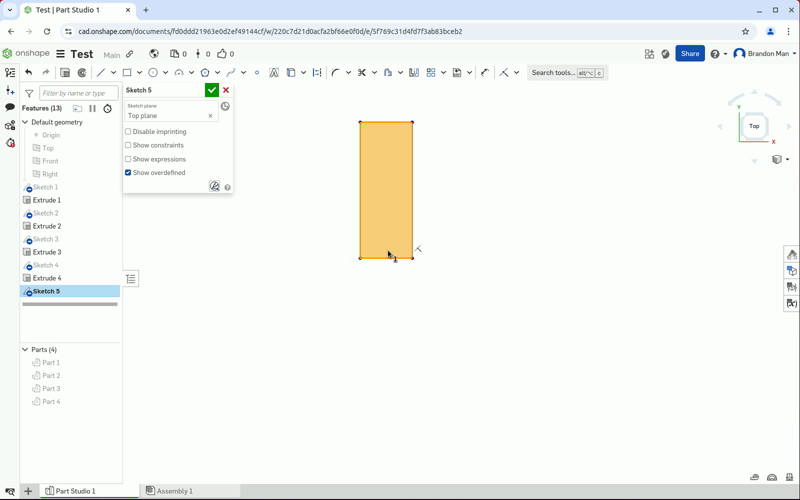
scroll(-6)
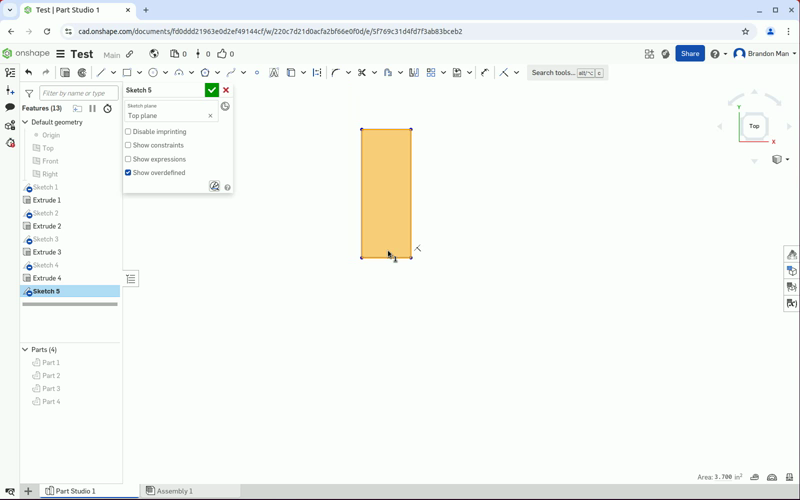
scroll(-6)
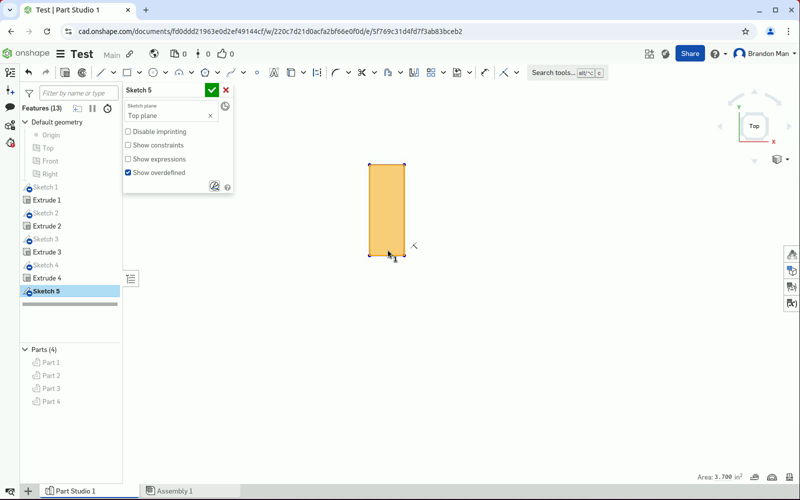
scroll(-6)
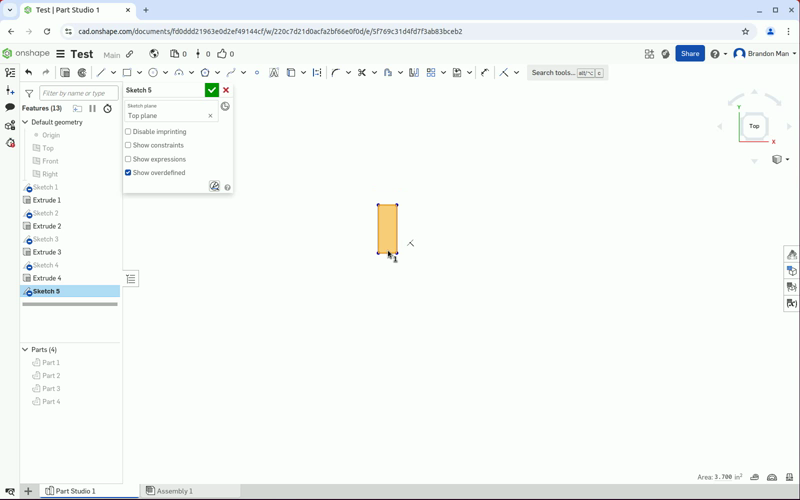
scroll(-6)
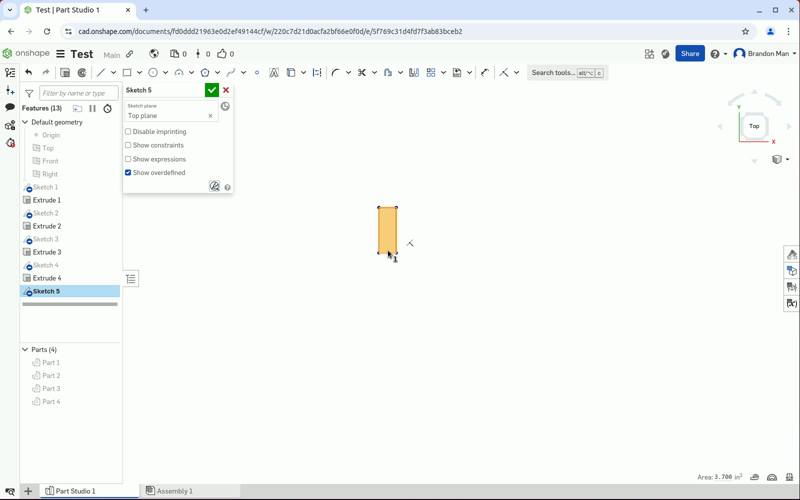
scroll(-6)
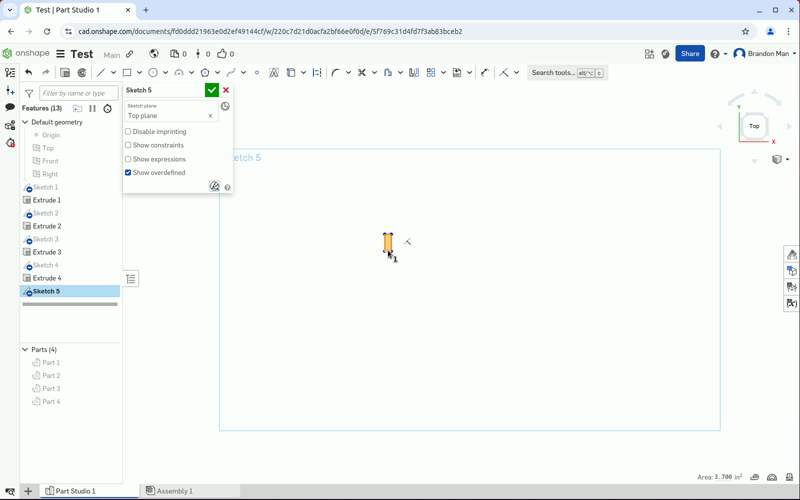
mouse_move(73, 352)
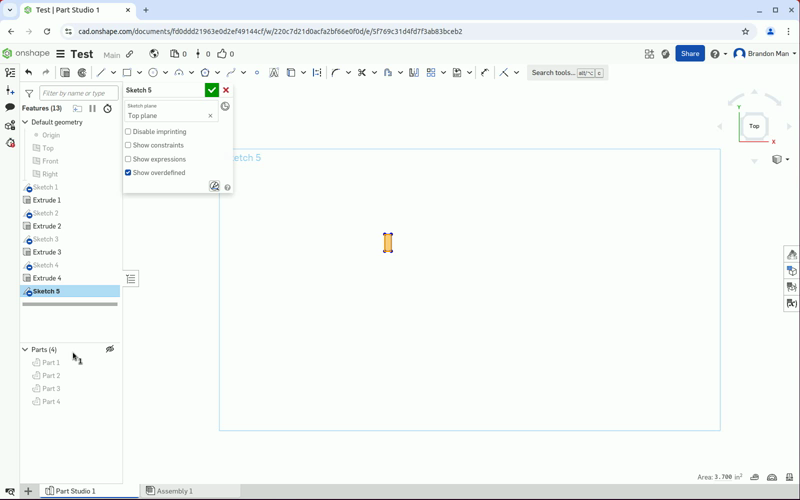
key(shift+y)
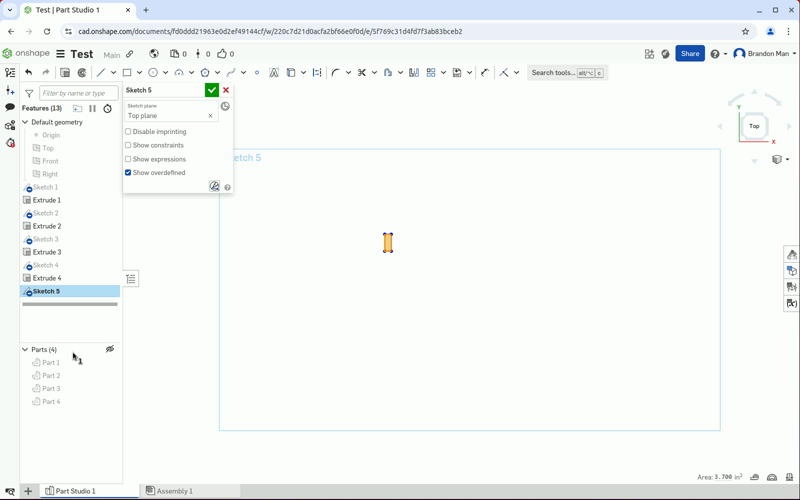
key(shift+e)
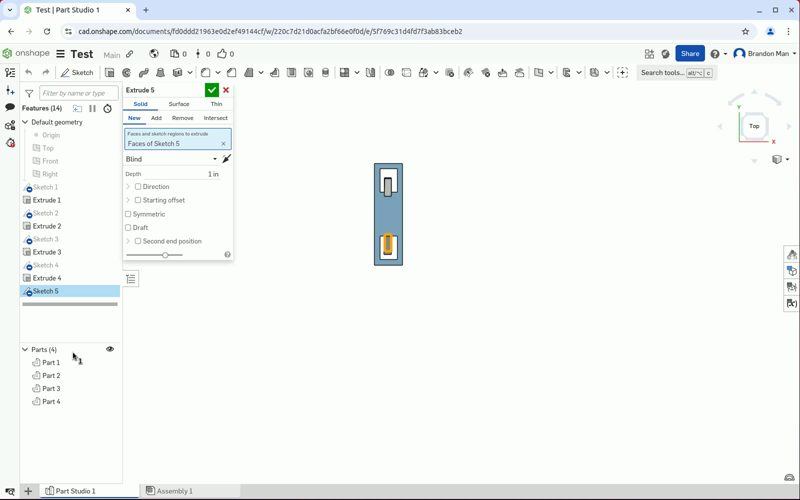
mouse_move(143, 106)
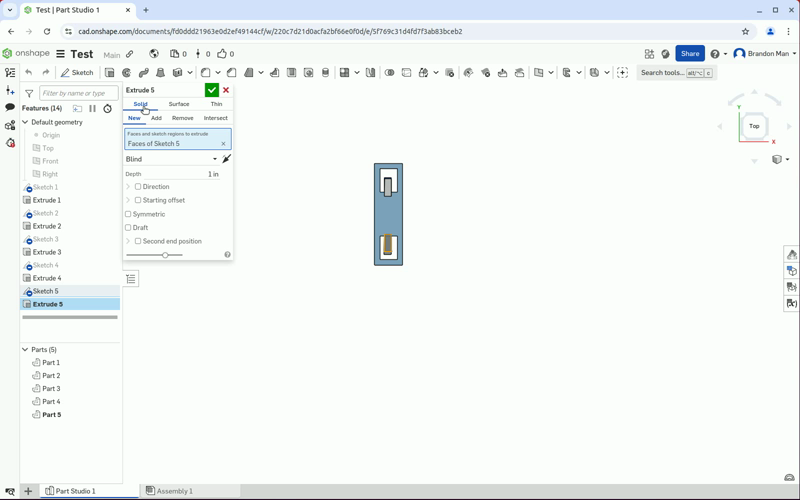
click(143, 106)
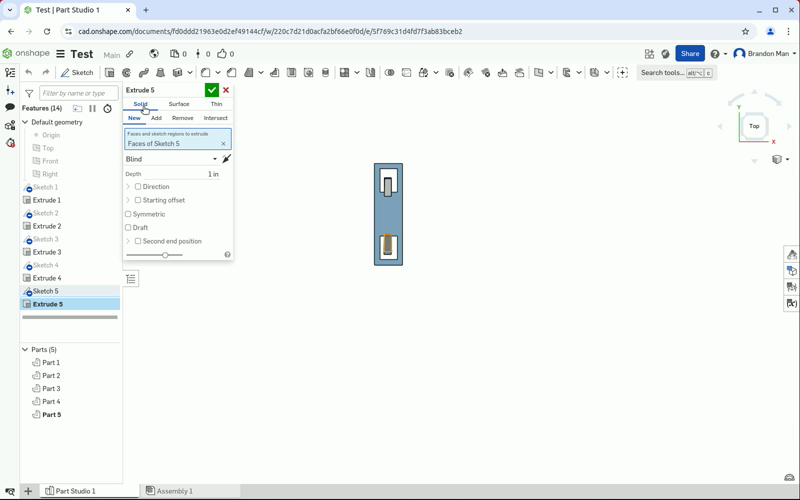
mouse_move(137, 120)
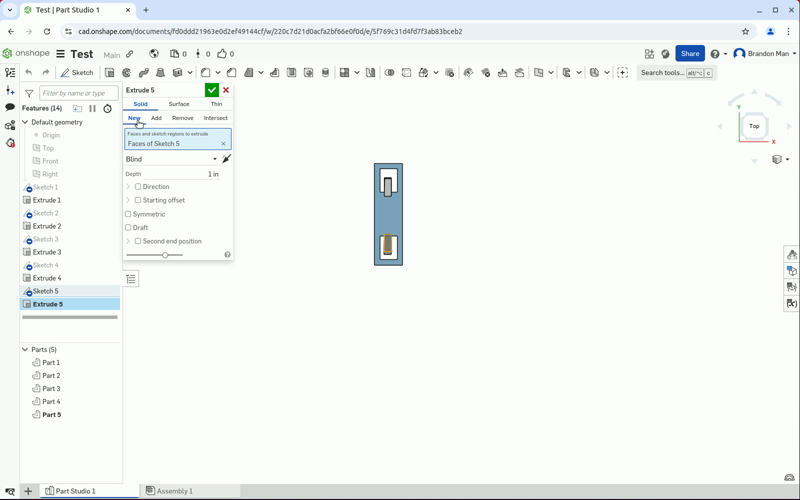
click(137, 120)
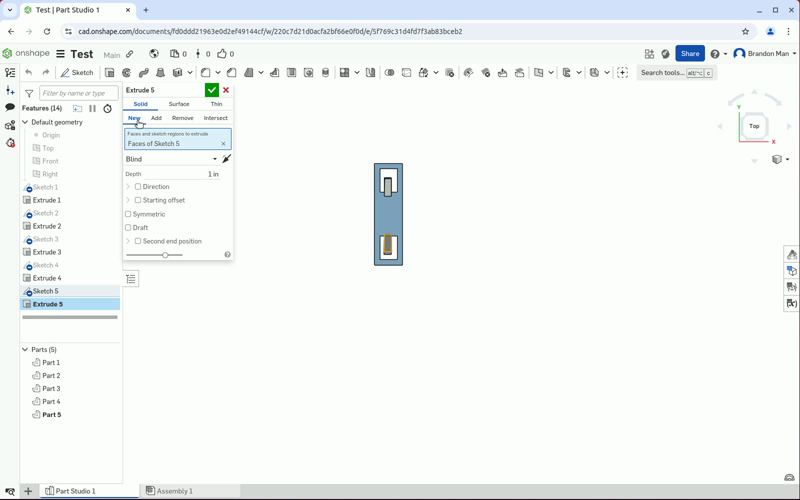
key(tab, 4)
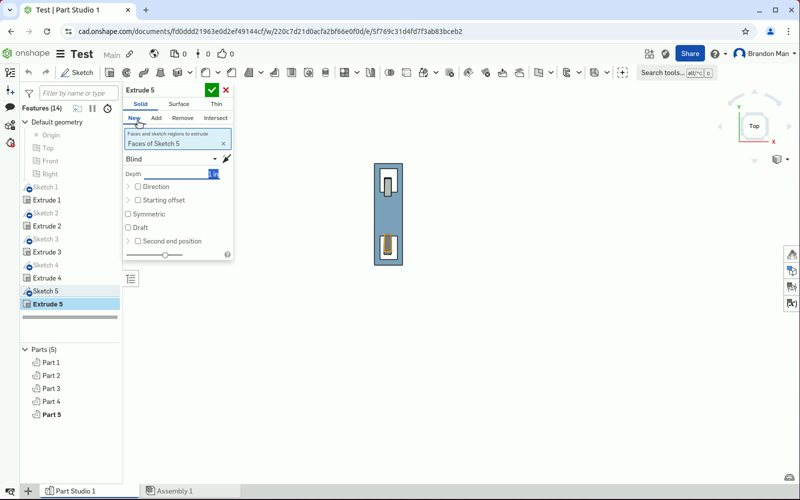
text(1.444)
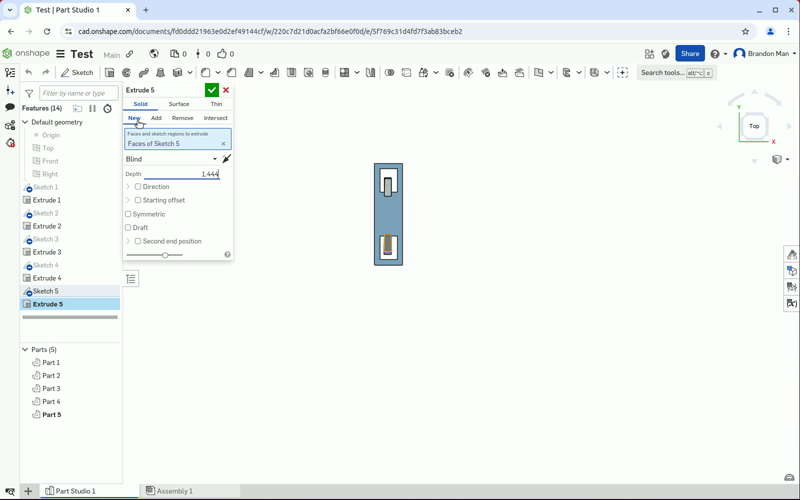
key(enter)
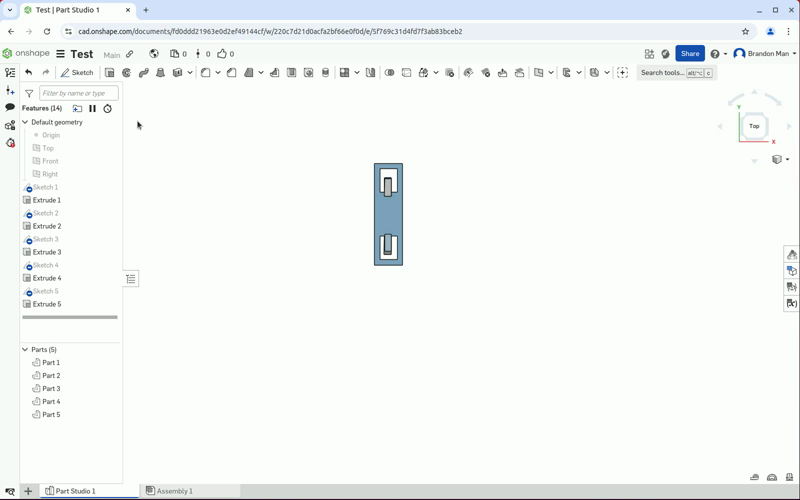
key(shift+h)
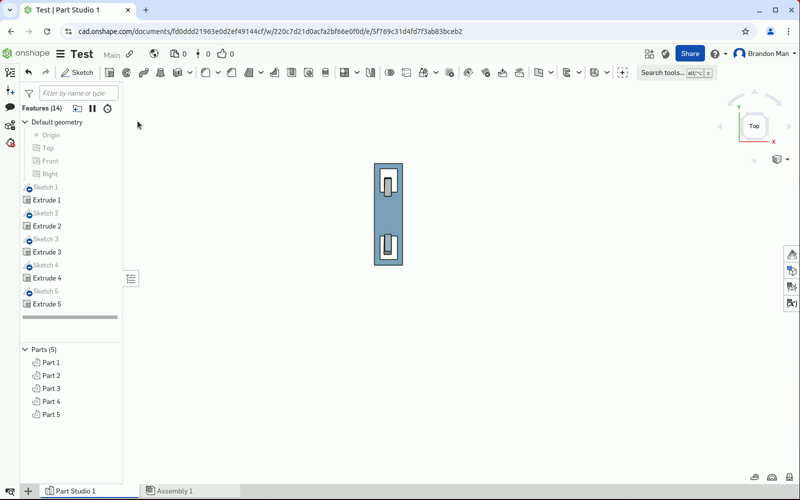
key(shift+h)
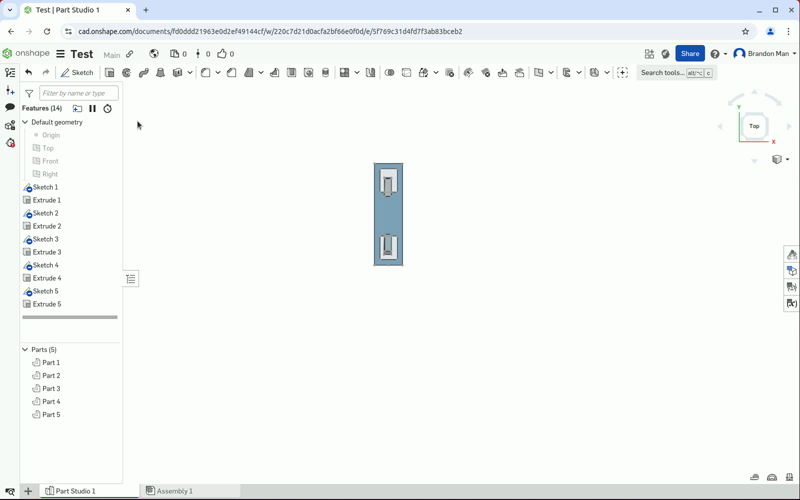
key(shift+7)
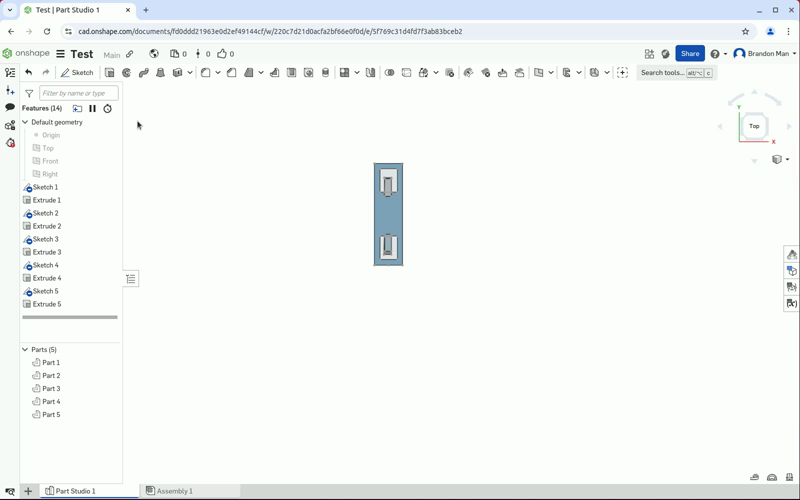
key(up, 3)
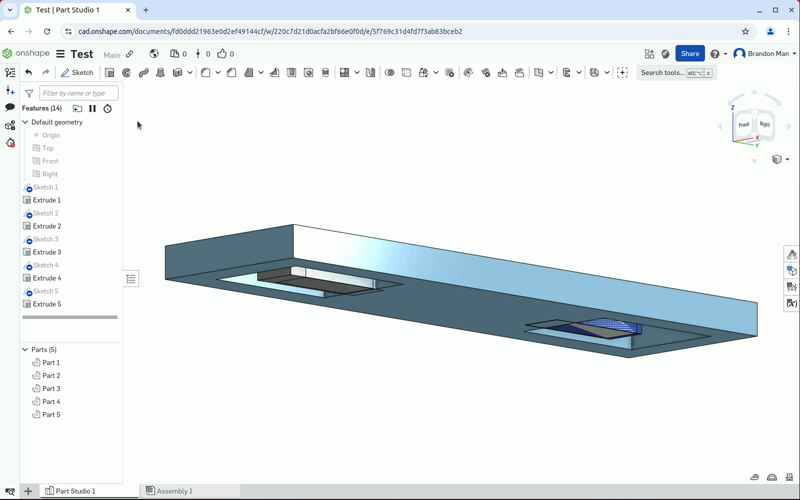
key(left, 3)
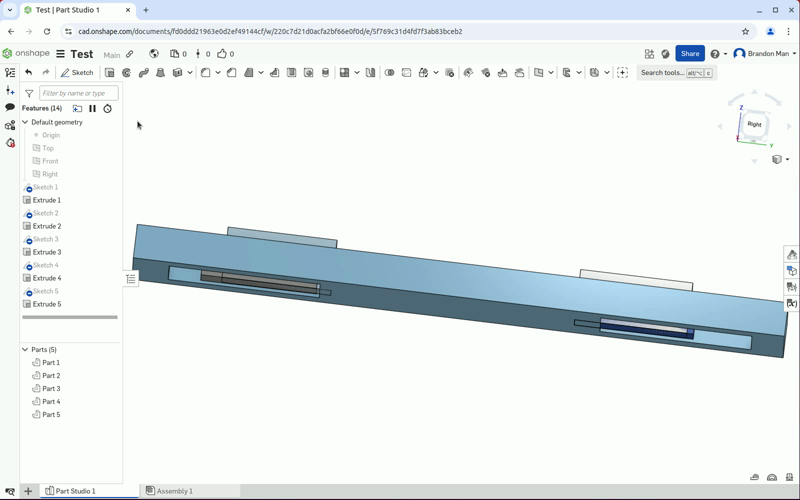
key(right, 3)
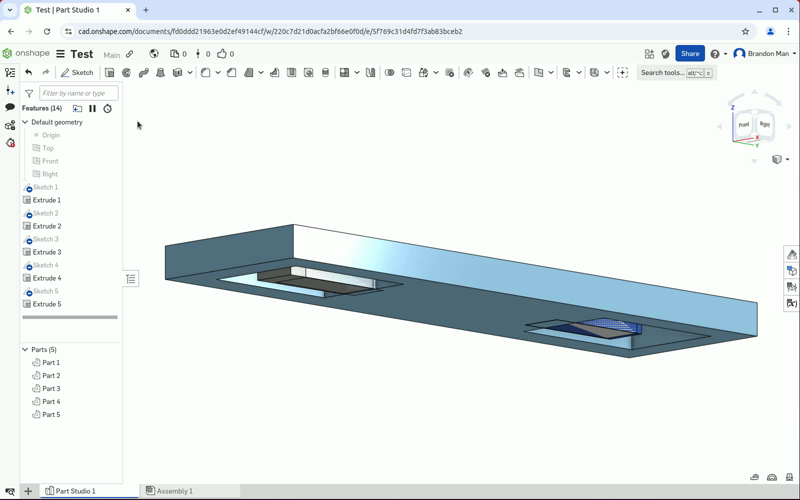
key(down, 3)
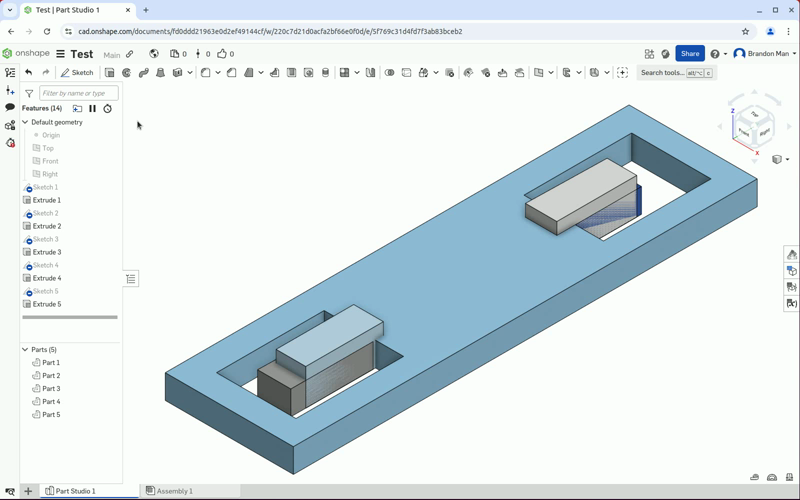
mouse_move(73, 189)
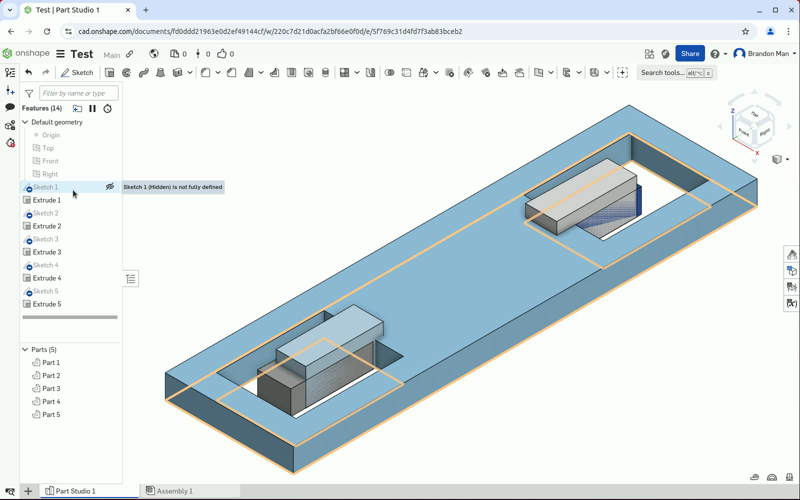
click(73, 189)